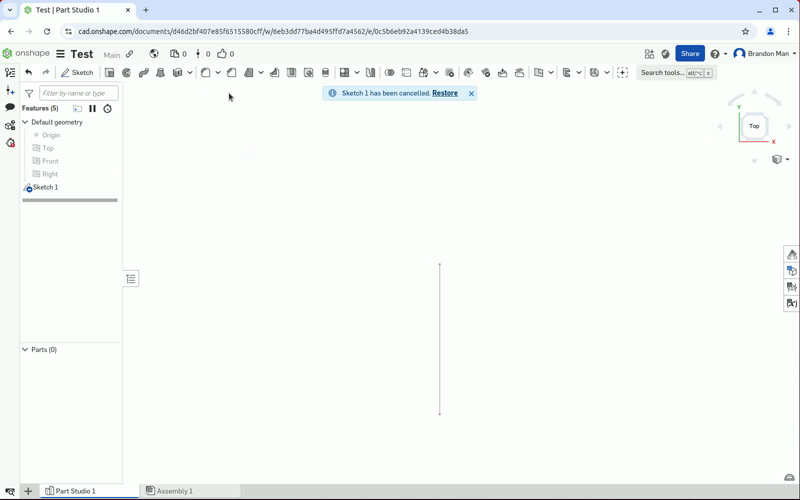
key(shift+h)
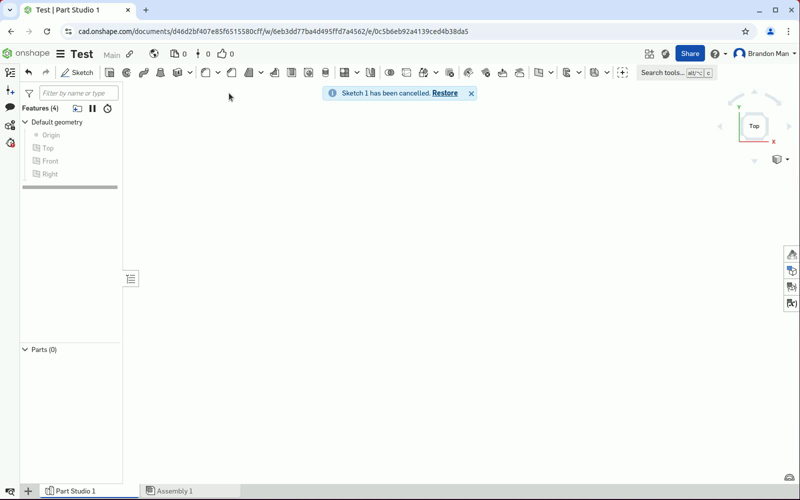
mouse_move(73, 352)
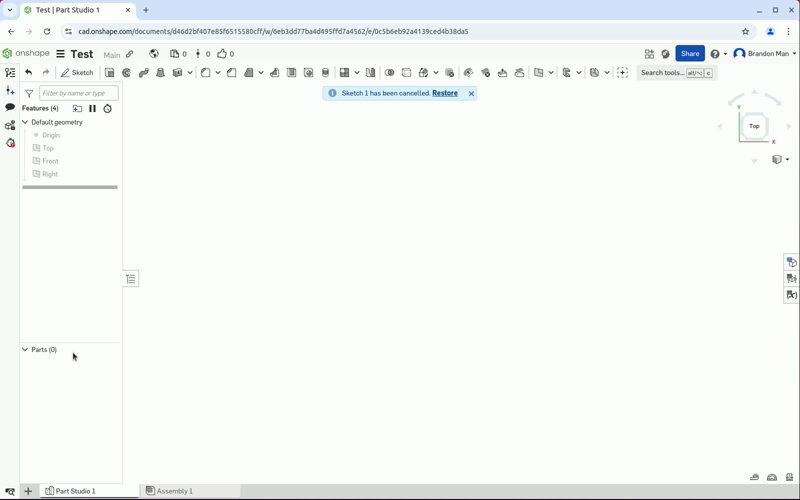
key(y)
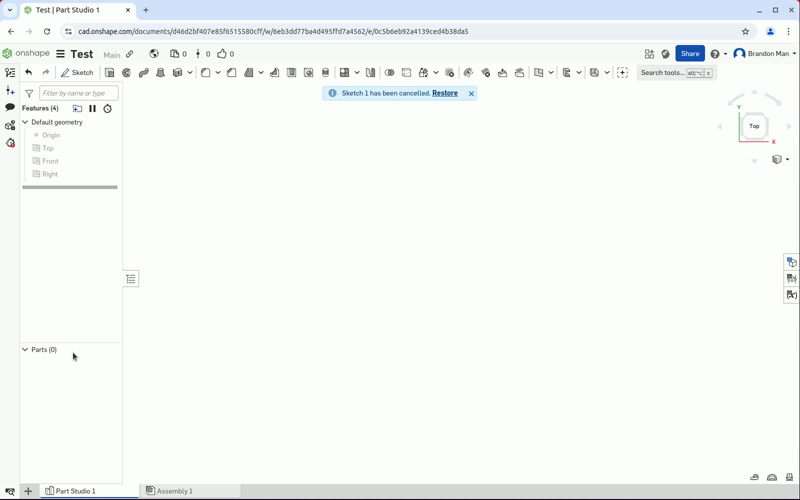
key(shift+p)
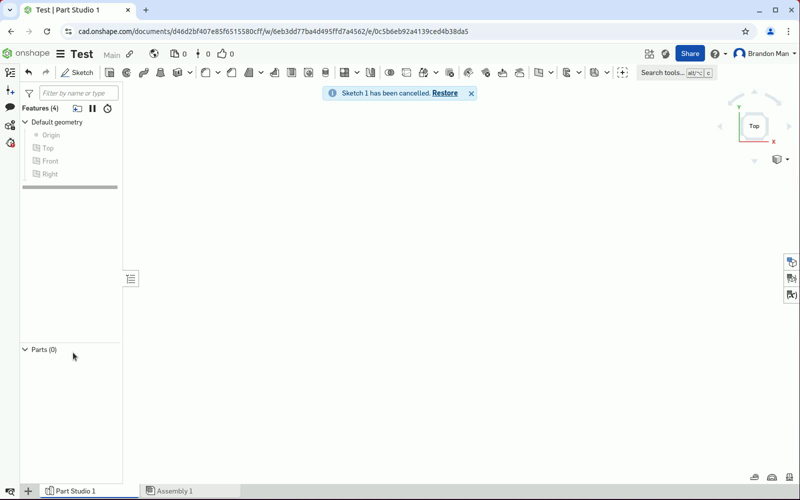
key(space)
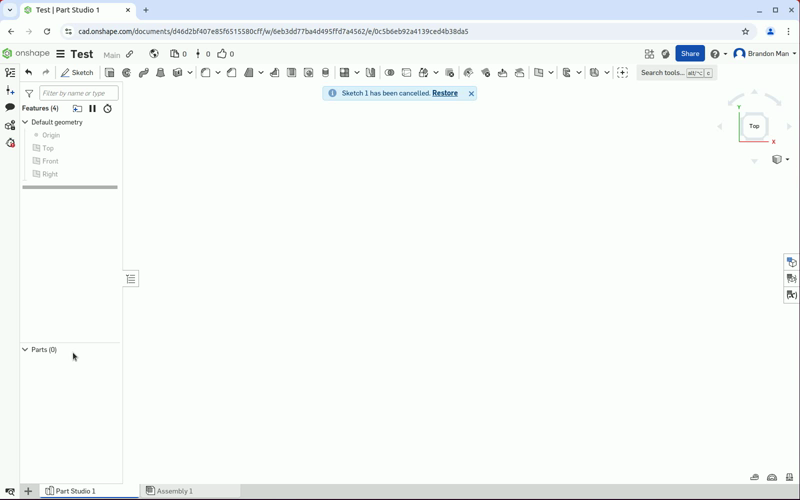
key_down(shift)
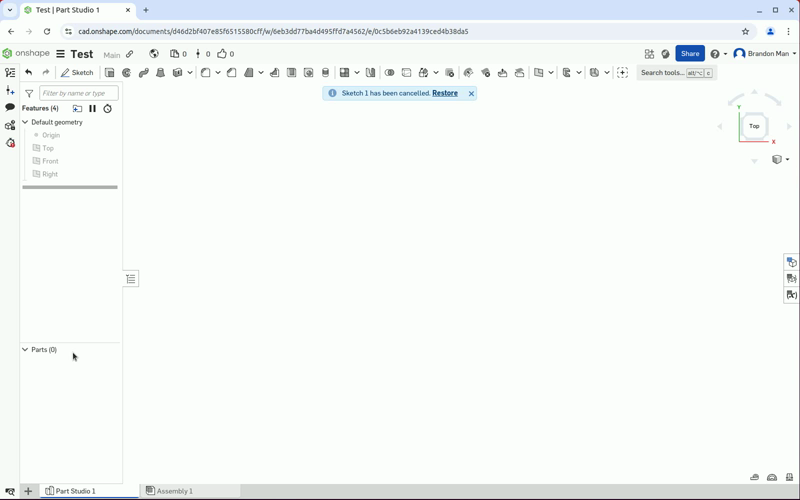
key(up)
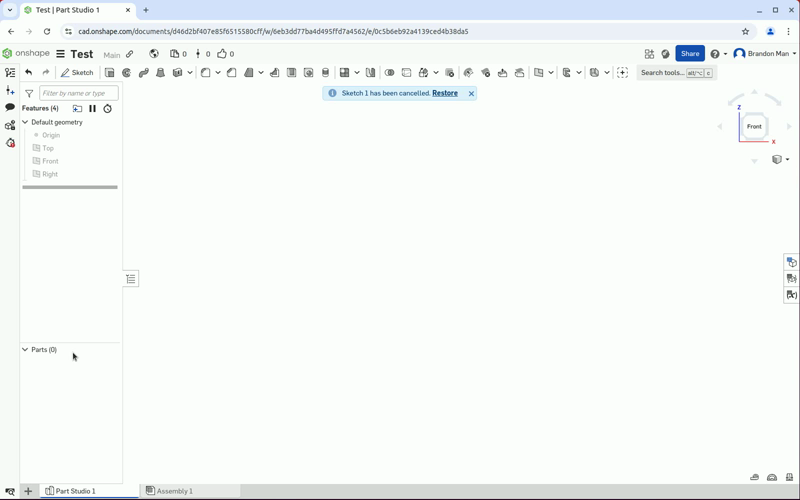
key_up(shift)
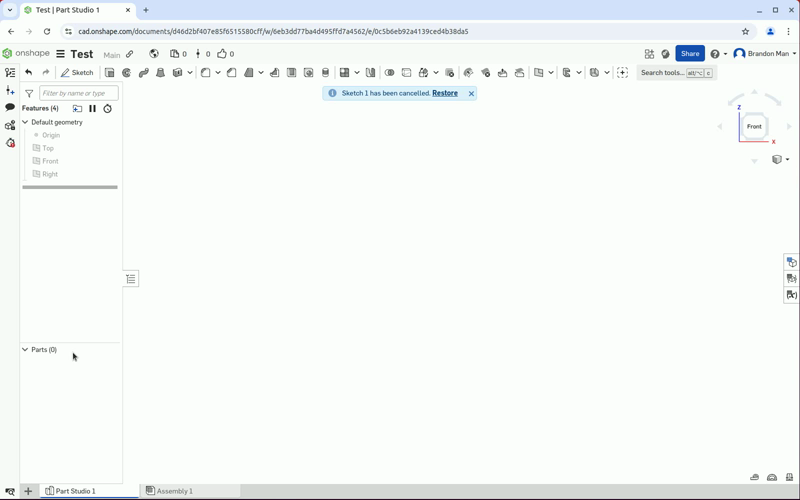
mouse_move(73, 352)
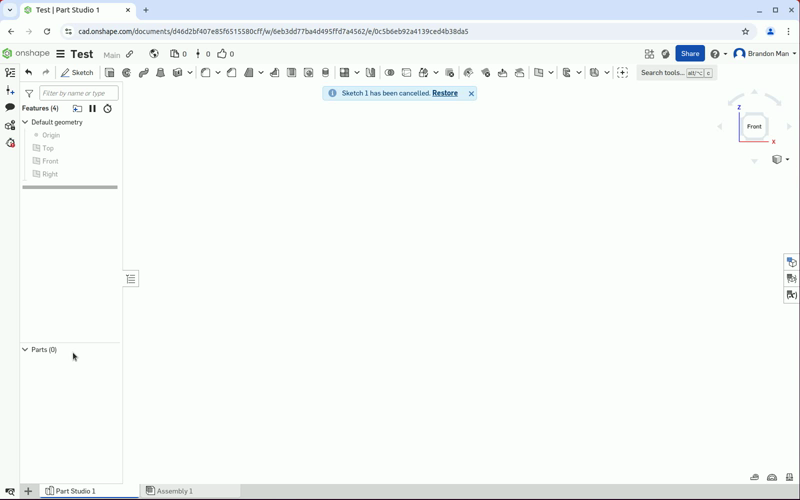
key(shift+y)
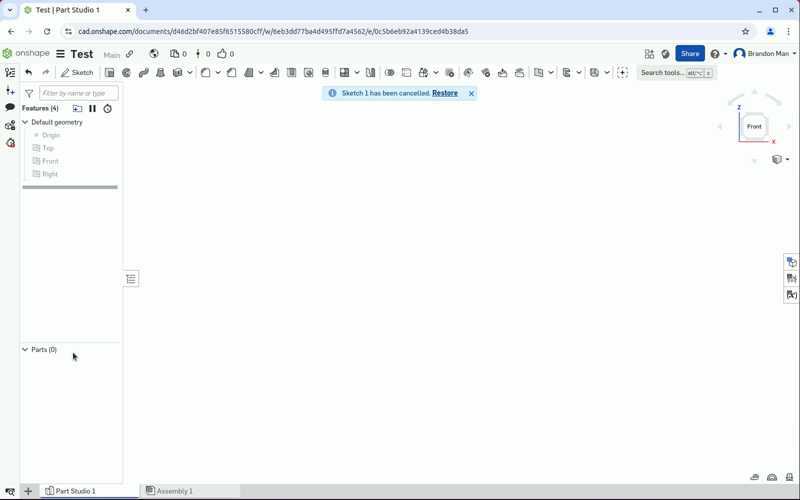
key(shift+s)
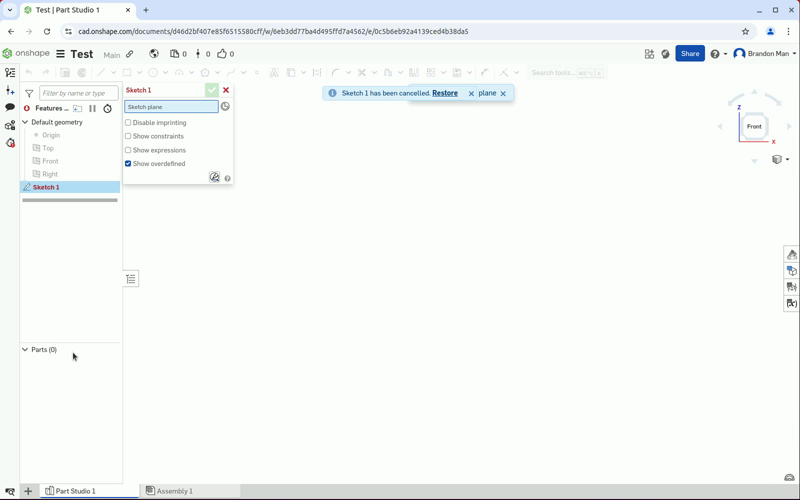
mouse_move(73, 163)
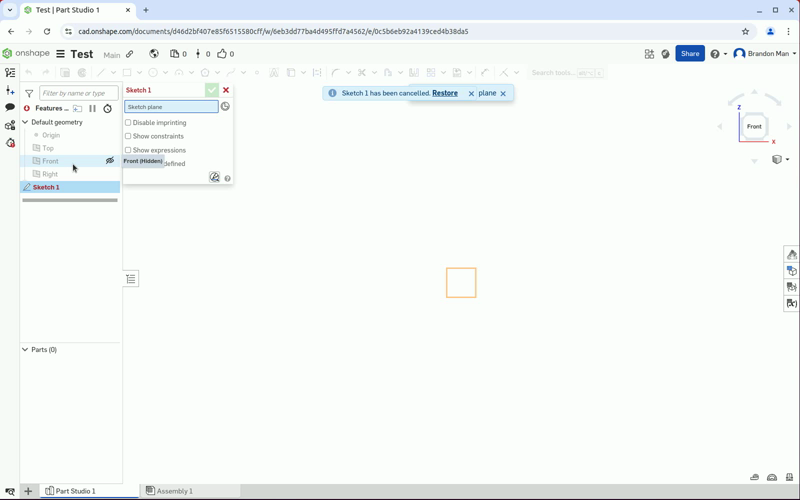
click(73, 163)
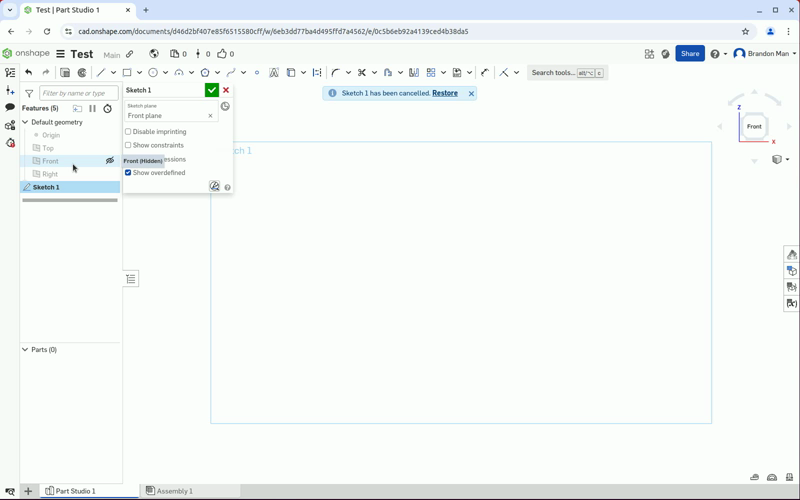
mouse_move(73, 352)
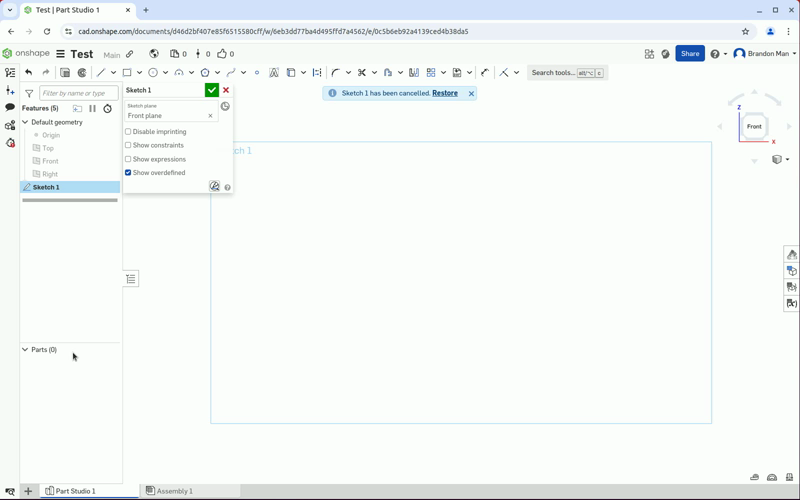
key(y)
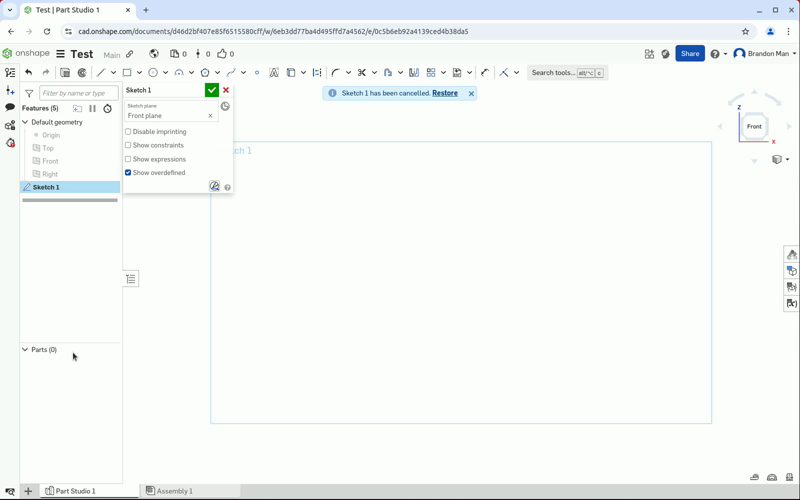
key(l)
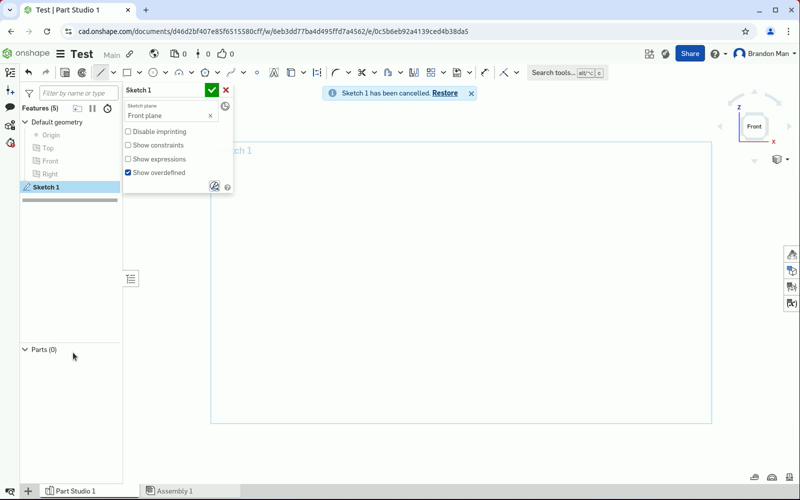
key_down(shift)
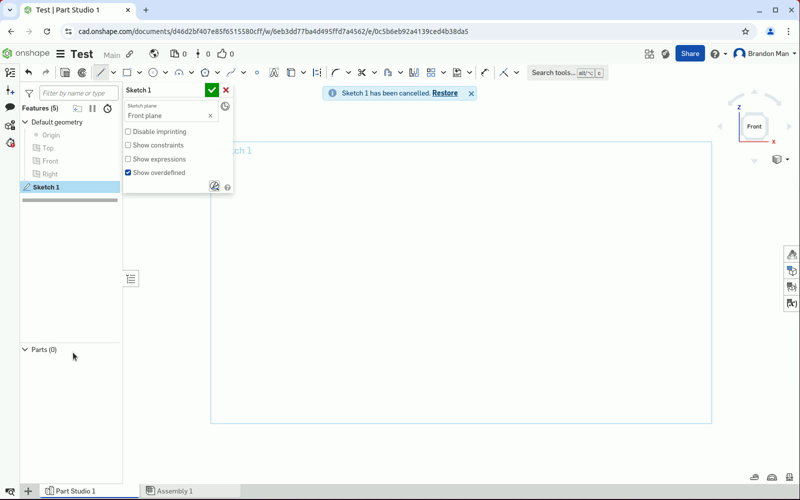
mouse_move(349, 285)
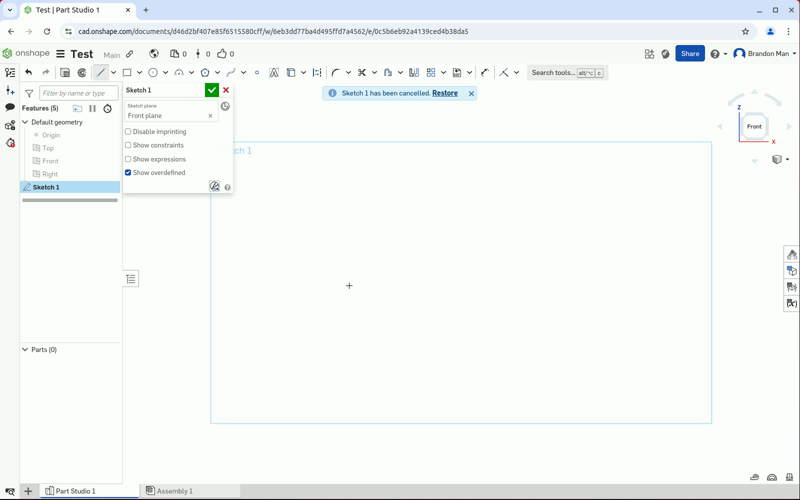
click(349, 285)
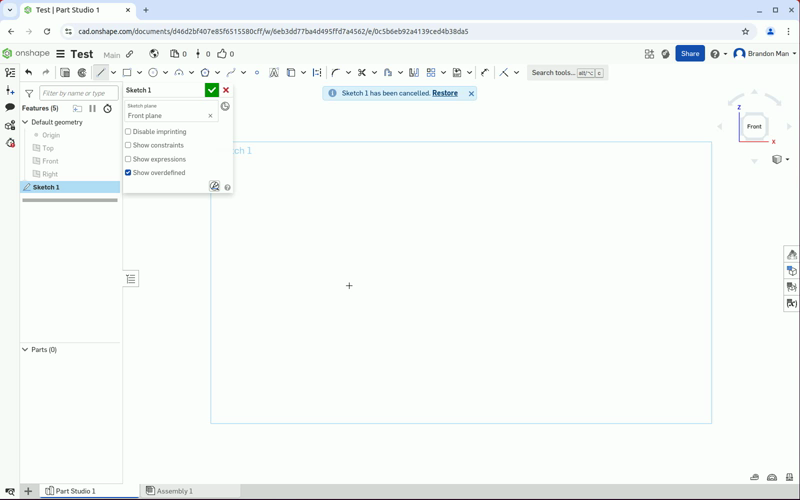
key_up(shift)
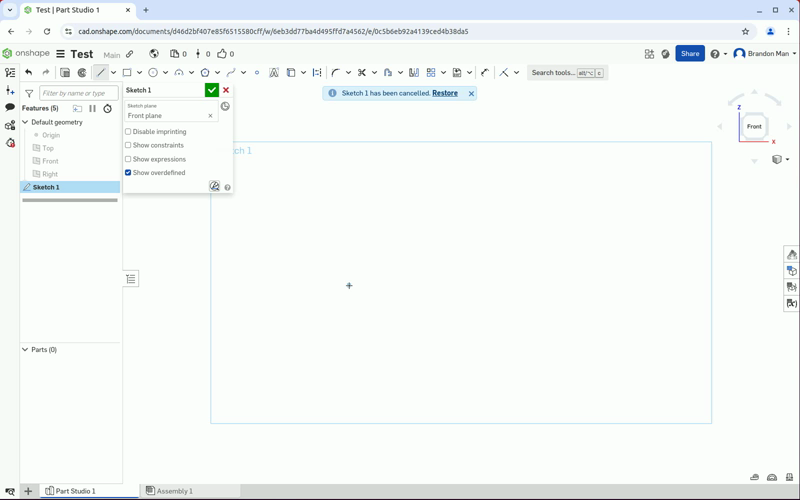
key_down(shift)
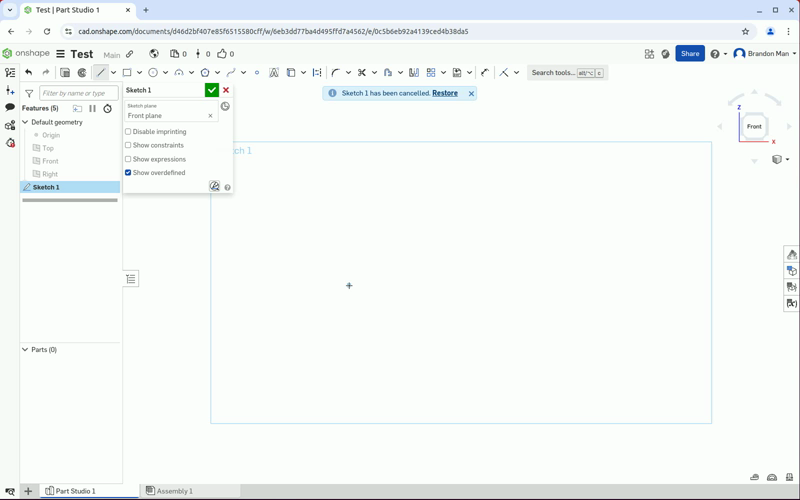
mouse_move(572, 285)
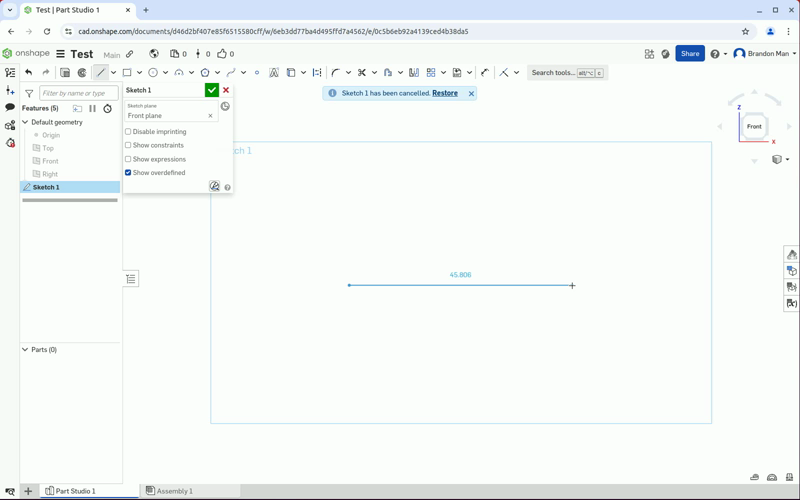
click(572, 285)
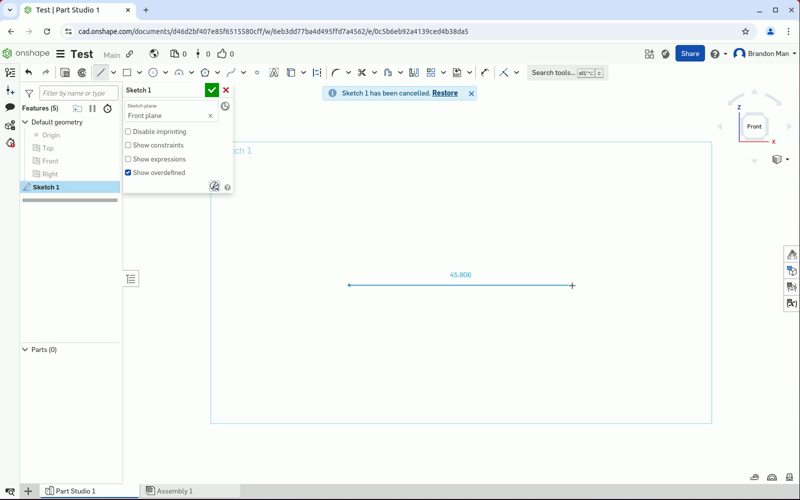
key_up(shift)
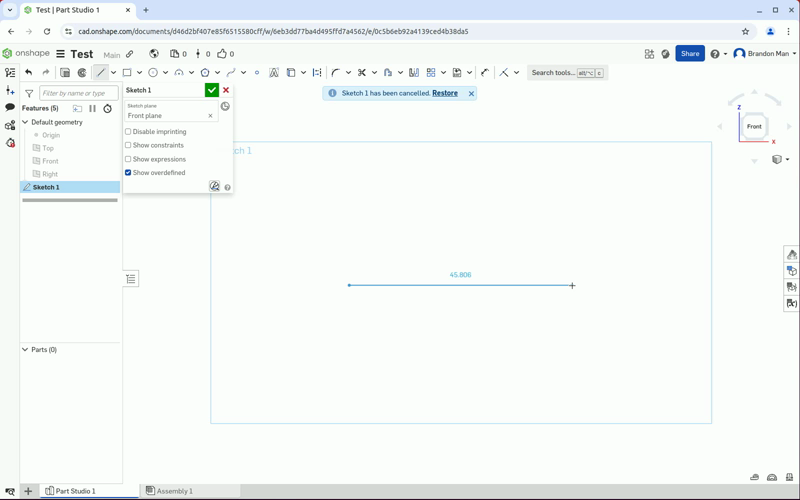
key_down(shift)
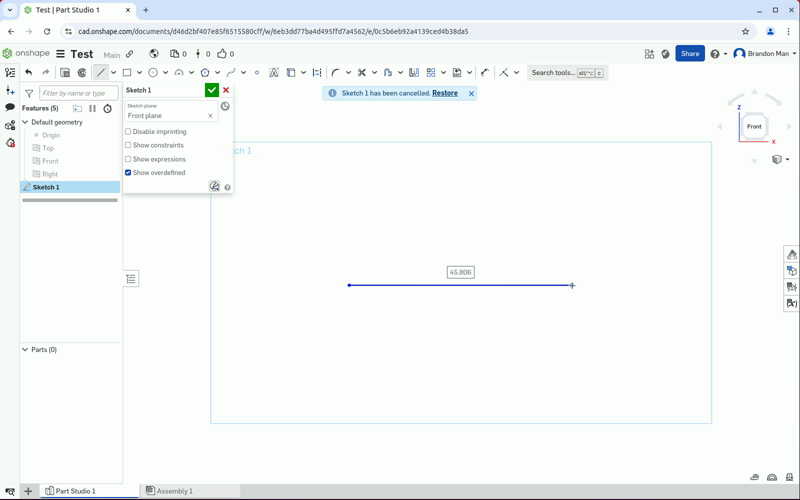
mouse_move(572, 177)
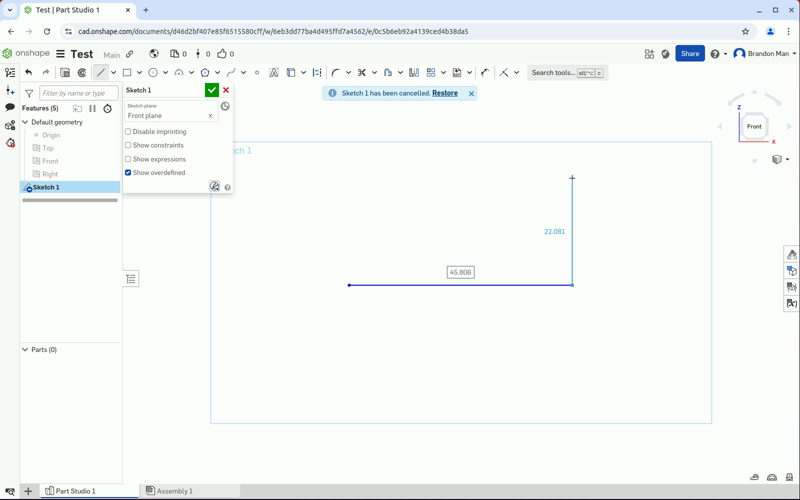
click(572, 177)
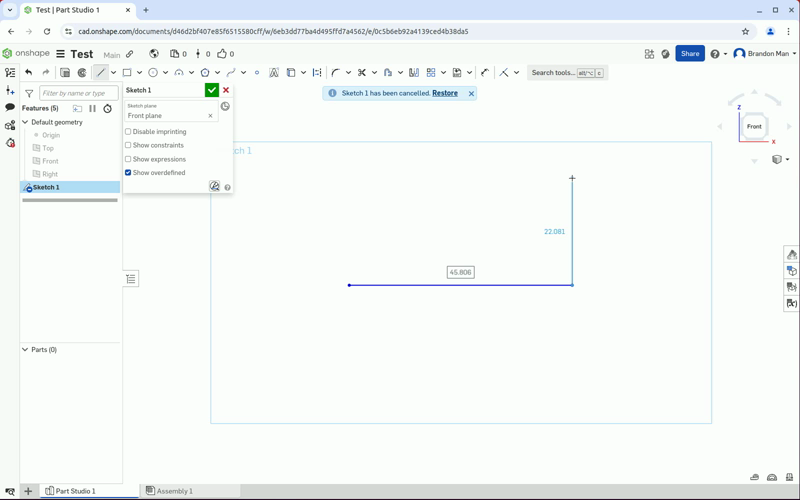
key_up(shift)
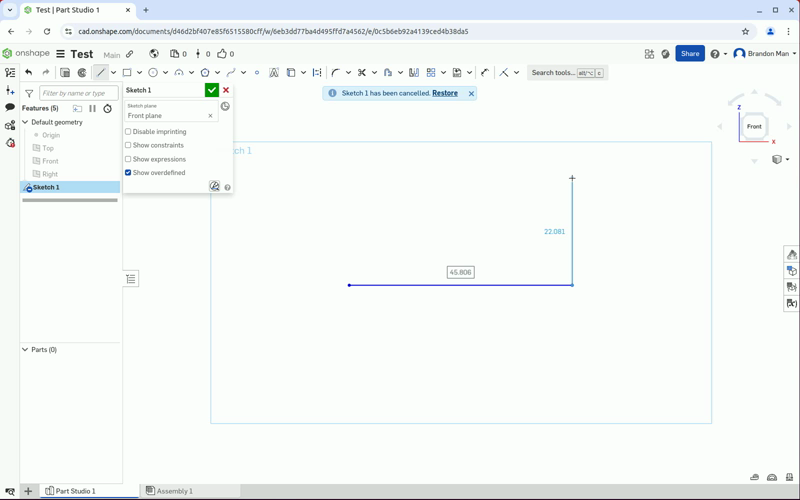
key_down(shift)
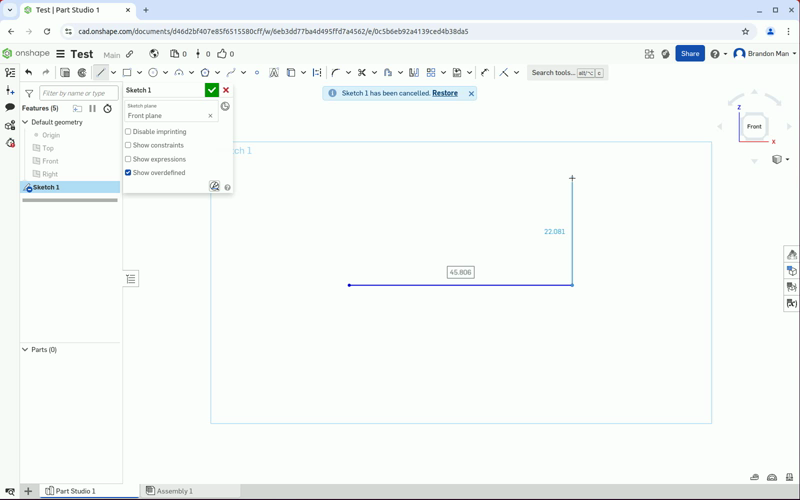
mouse_move(349, 177)
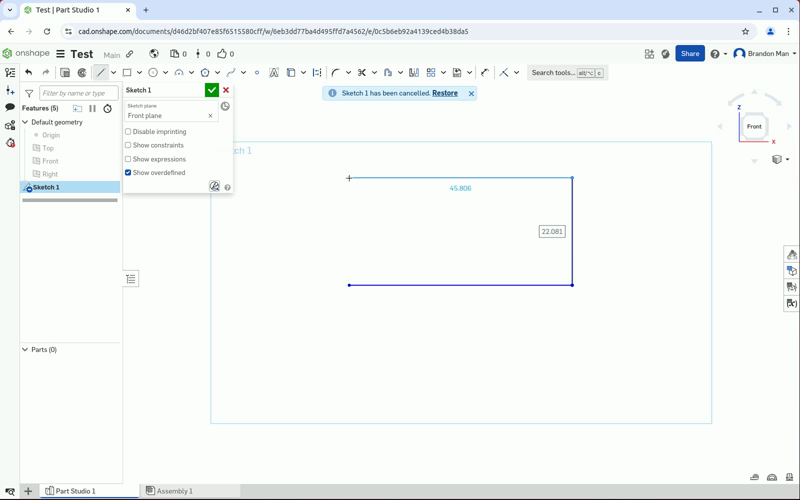
click(349, 177)
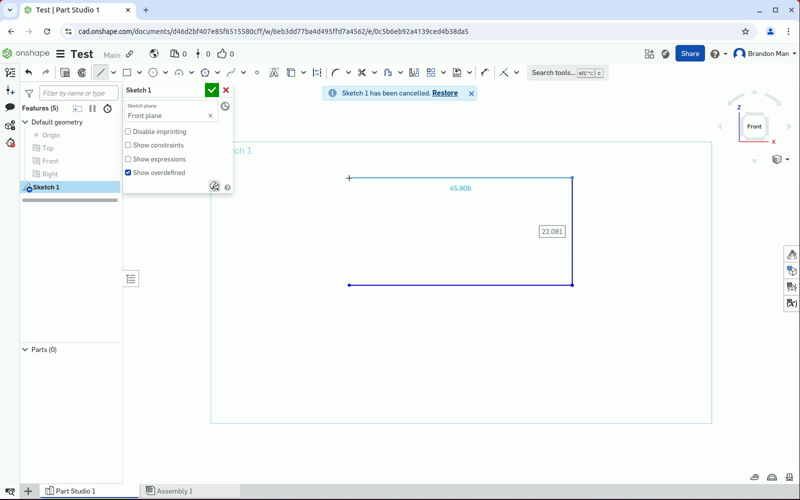
key_up(shift)
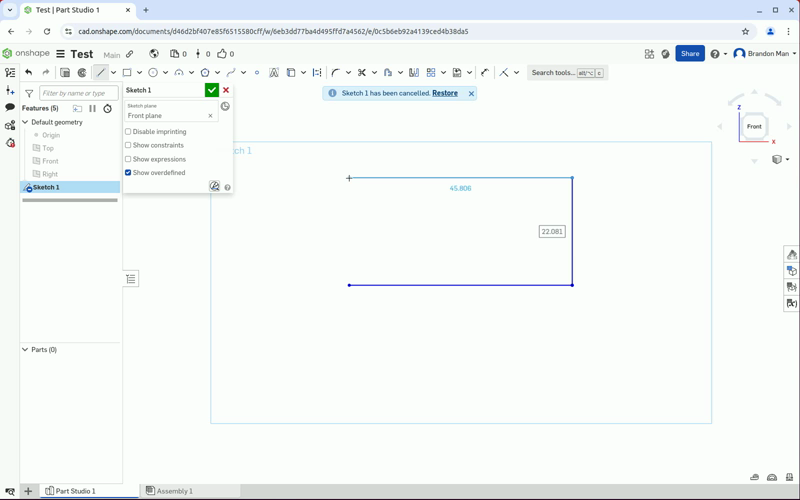
key_down(shift)
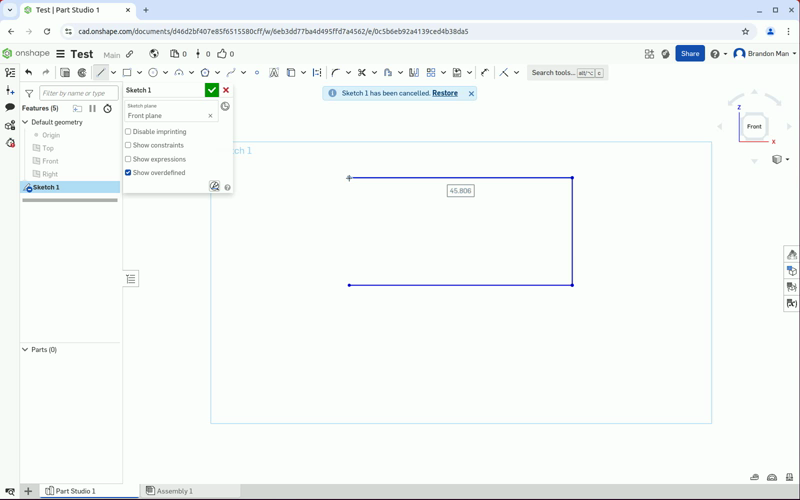
mouse_move(349, 285)
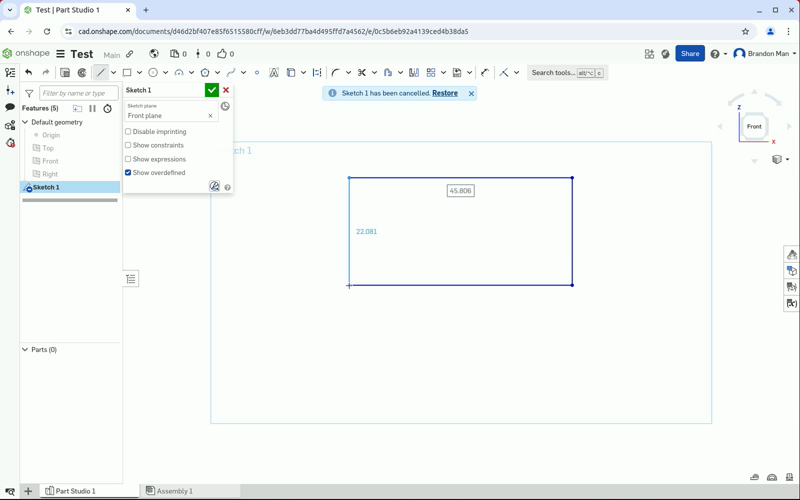
key_up(shift)
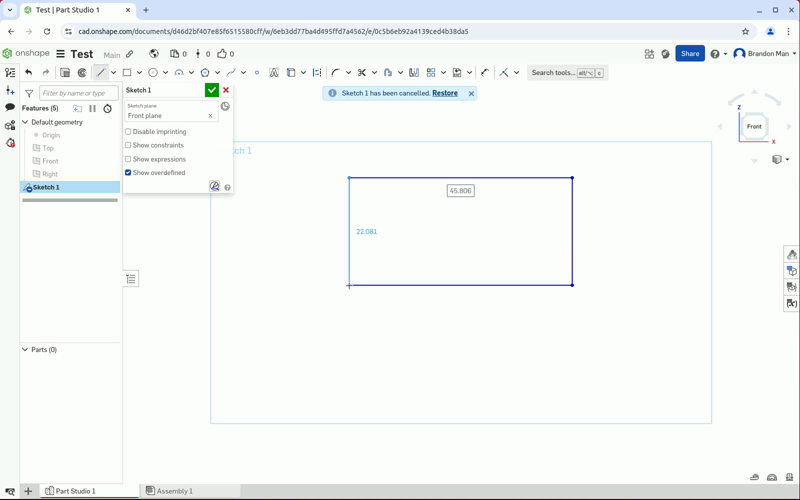
click(349, 285)
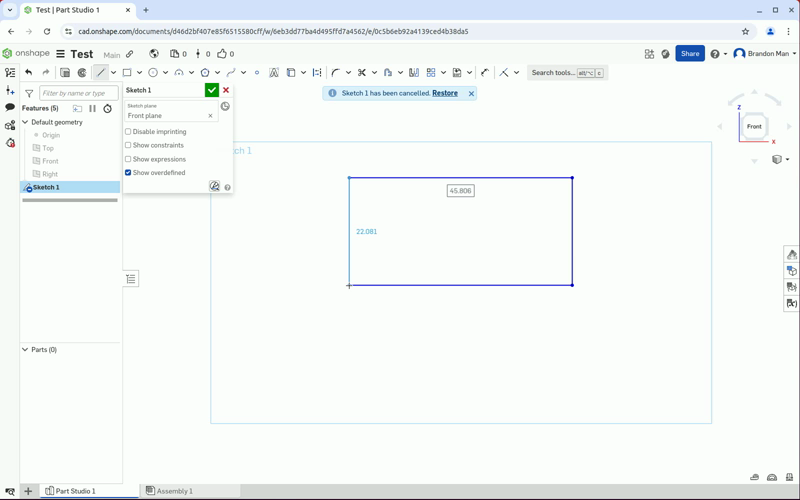
key(esc)
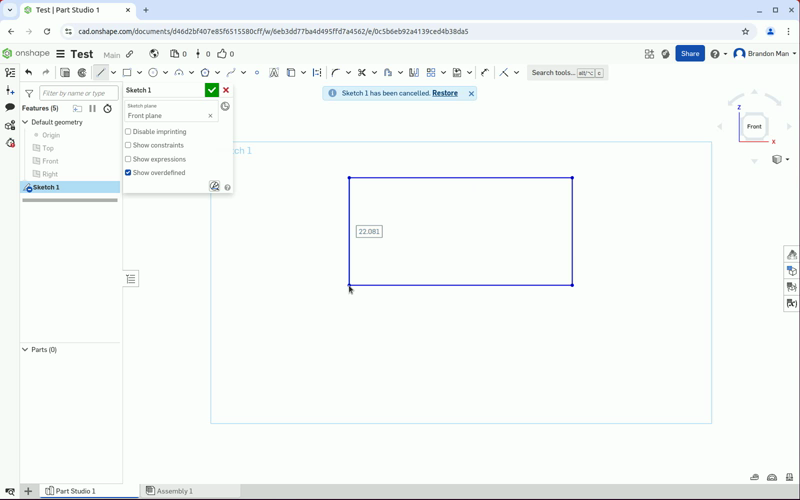
mouse_move(515, 257)
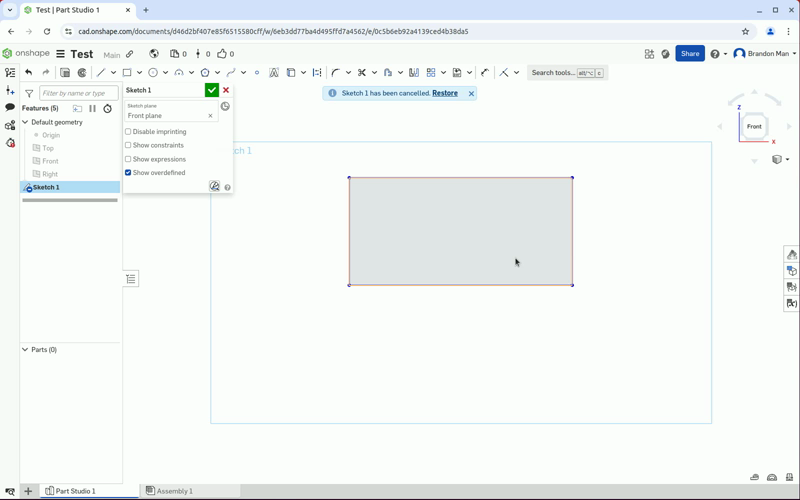
click(515, 257)
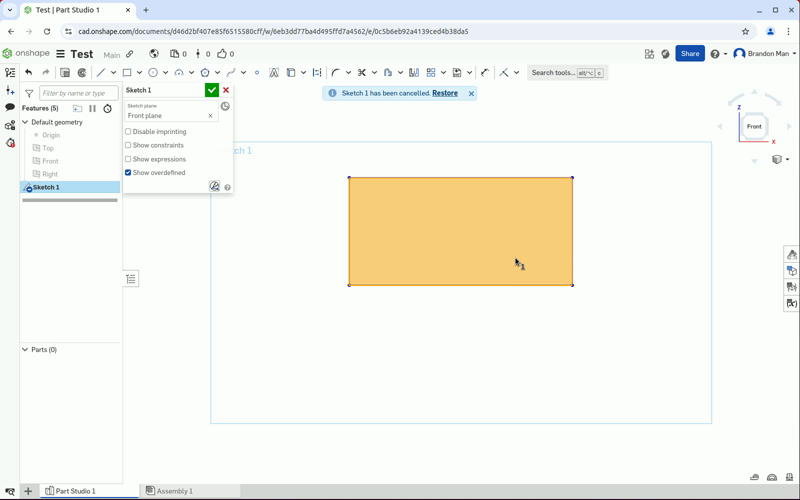
mouse_move(73, 352)
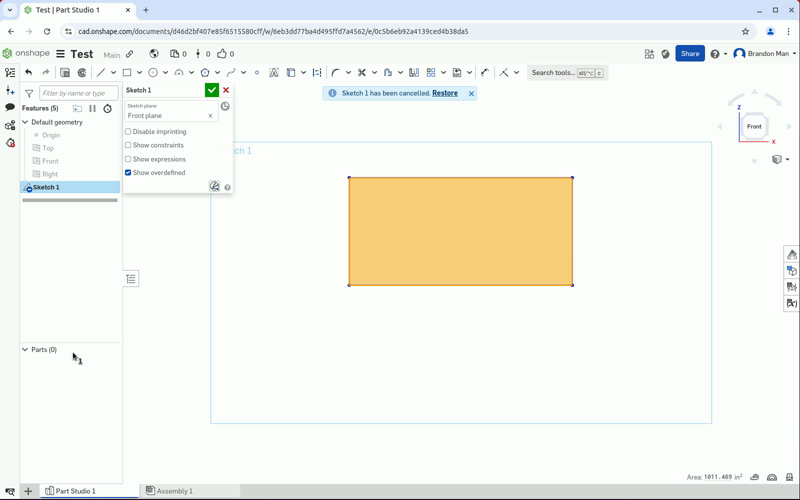
key(shift+y)
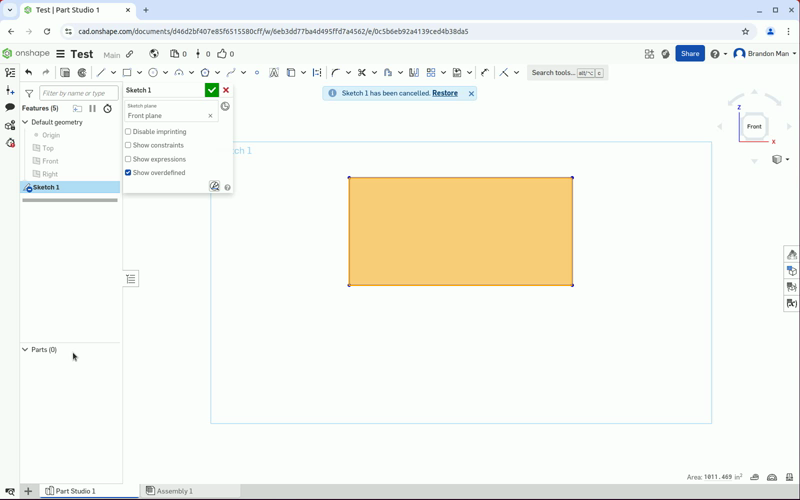
key(shift+e)
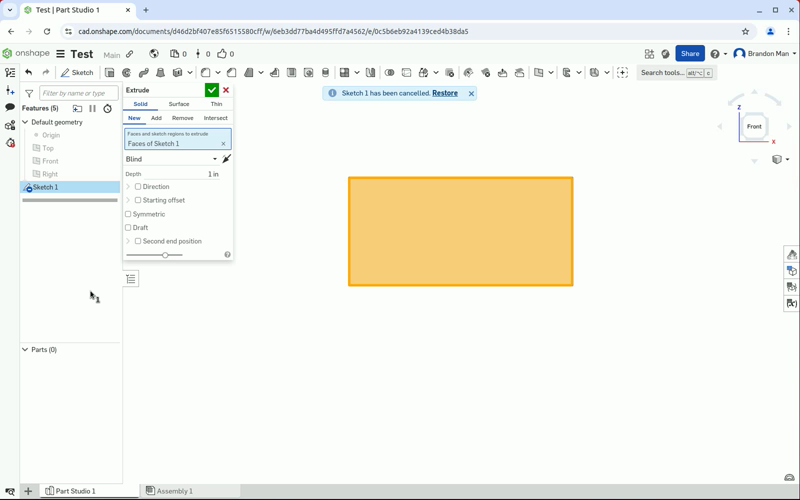
mouse_move(143, 106)
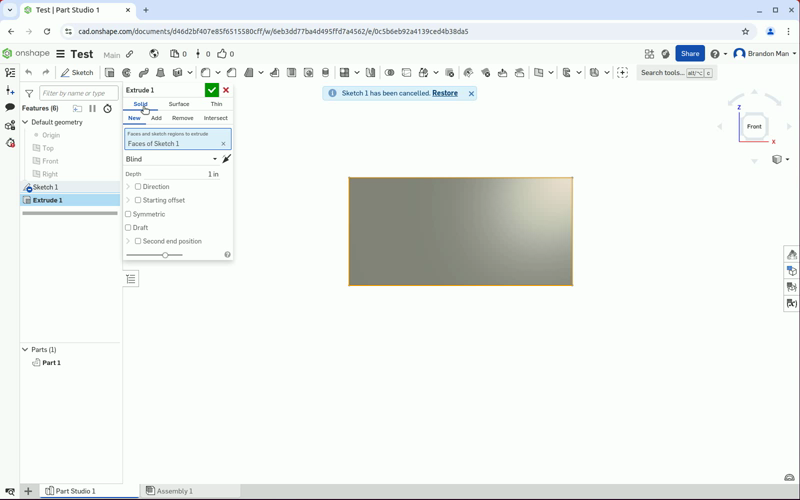
click(143, 106)
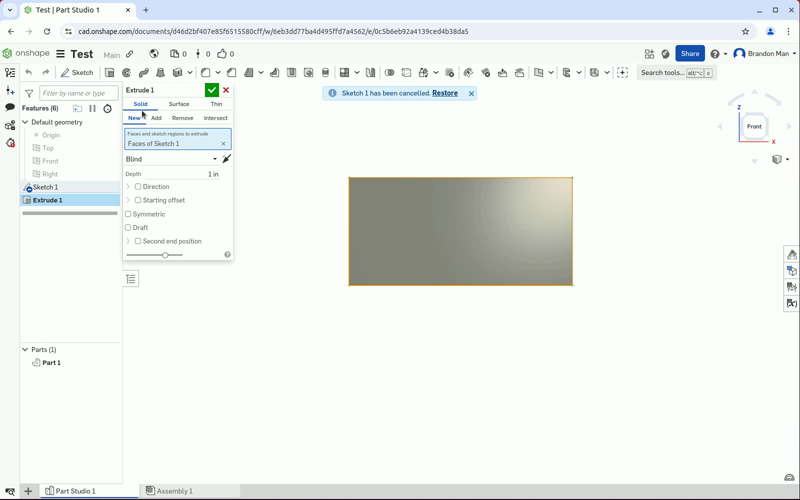
mouse_move(137, 120)
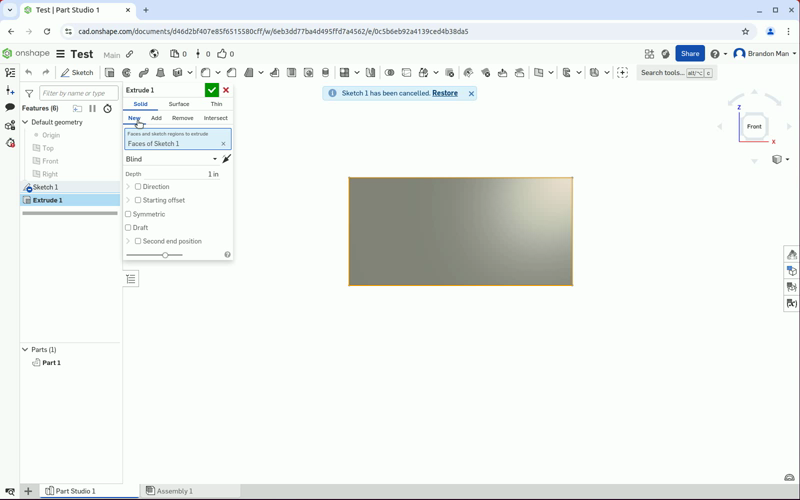
click(137, 120)
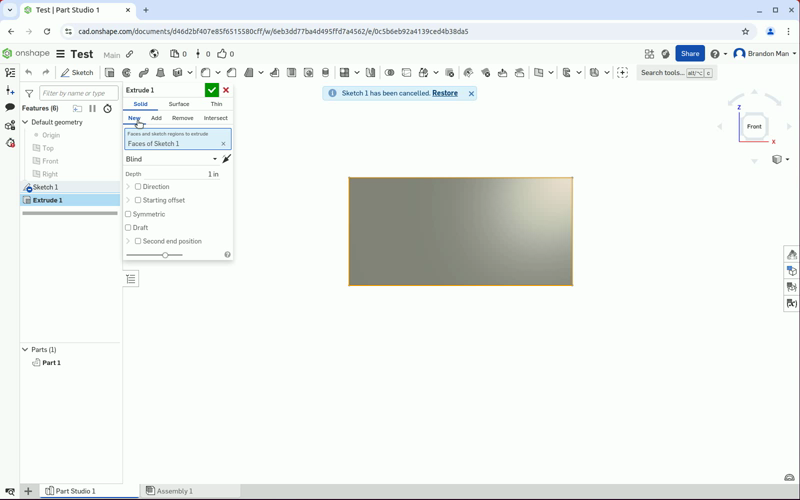
key(tab, 4)
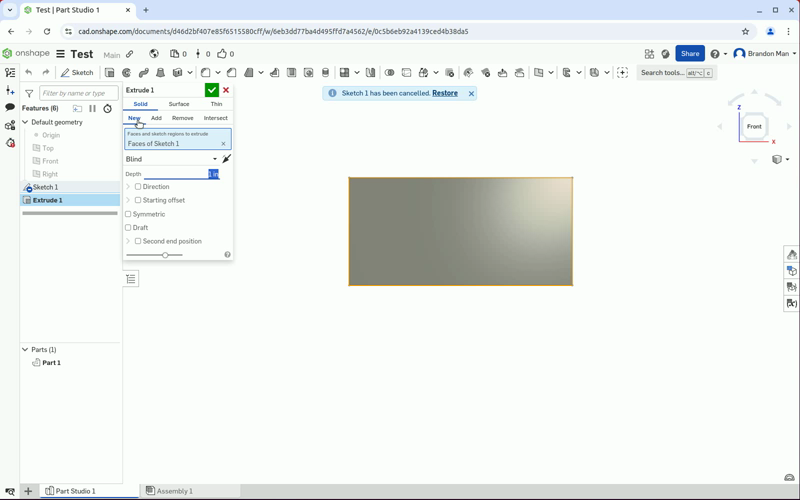
text(22.145)
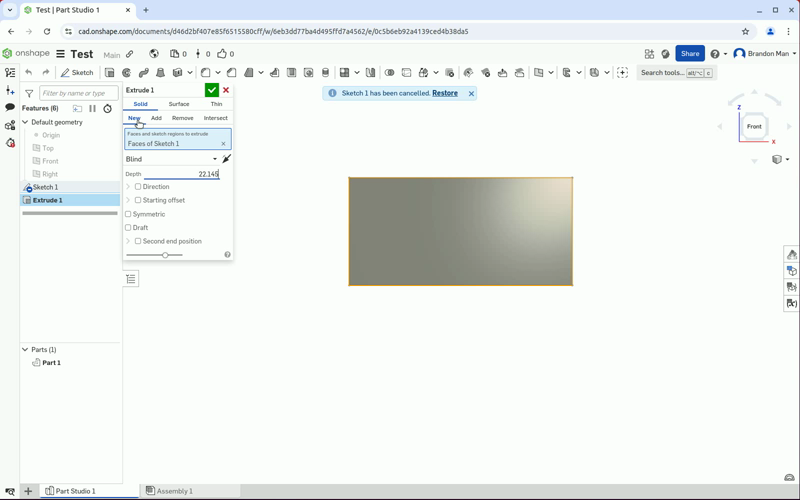
key(enter)
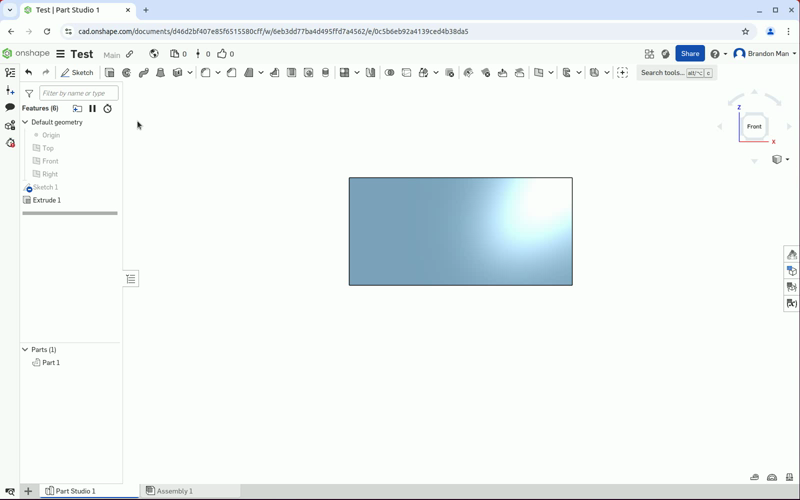
key(shift+h)
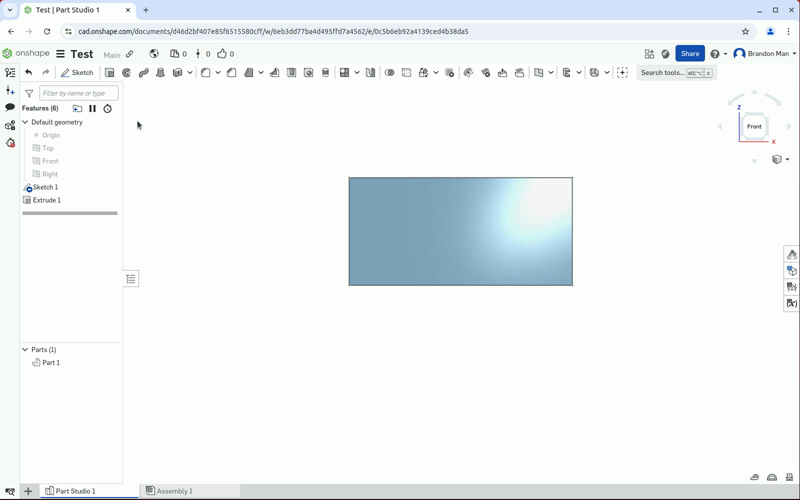
key(shift+h)
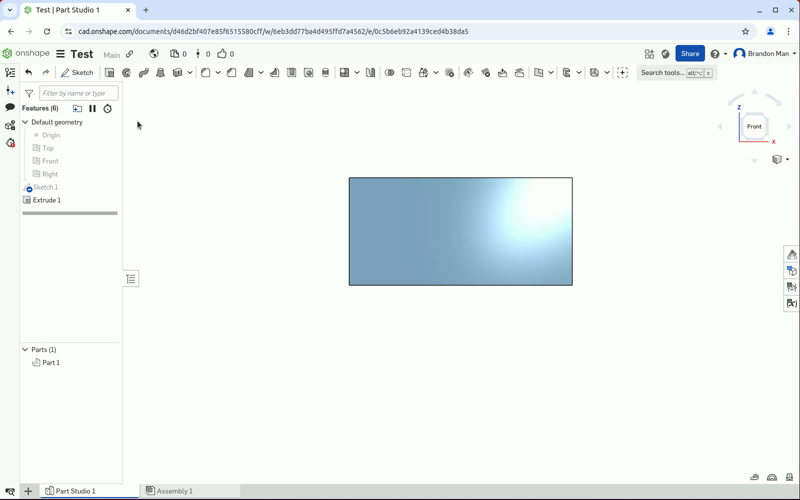
mouse_move(73, 189)
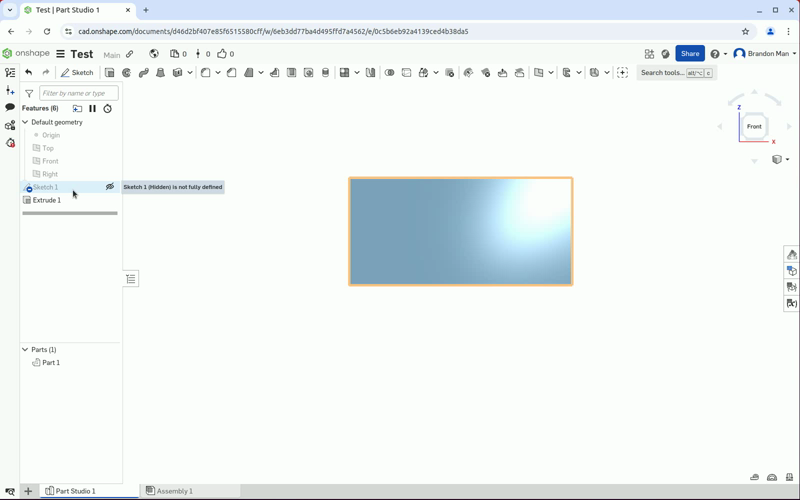
click(73, 189)
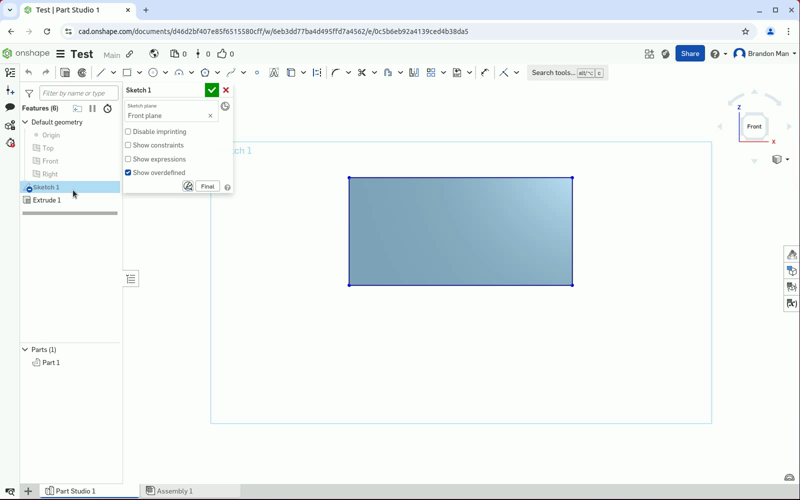
mouse_move(229, 92)
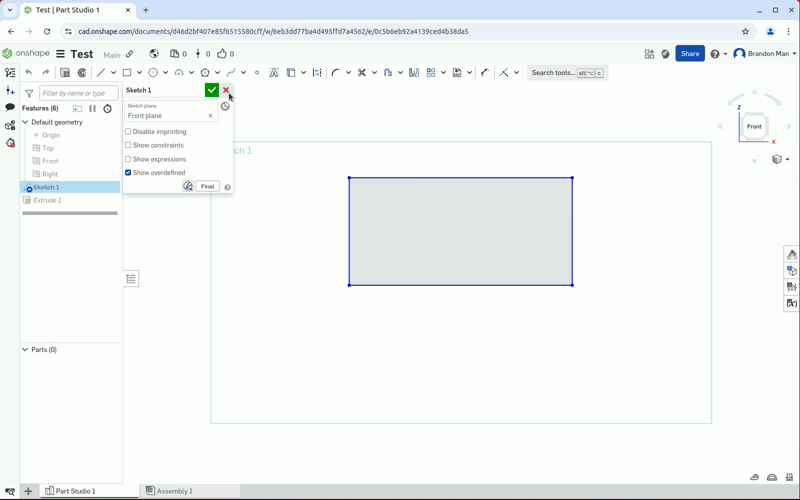
click(229, 92)
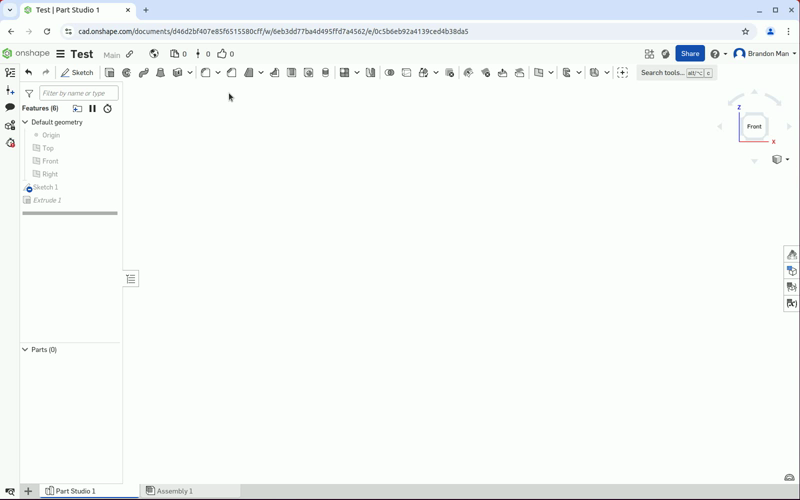
mouse_move(73, 352)
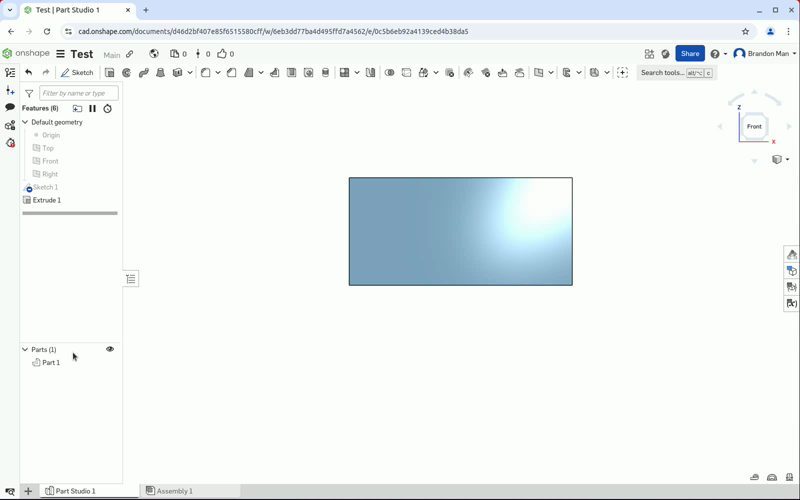
key(y)
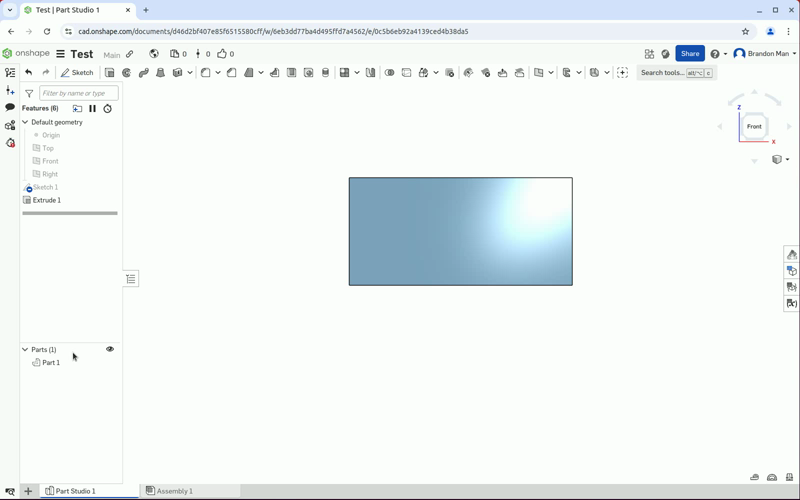
key(shift+p)
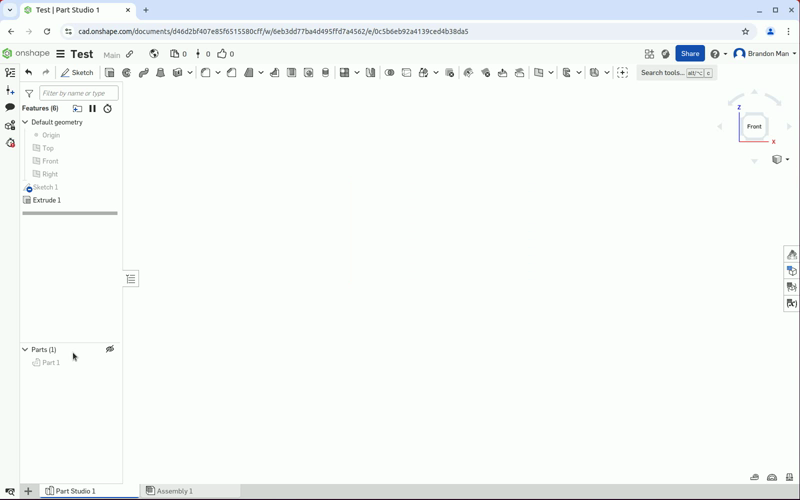
key(space)
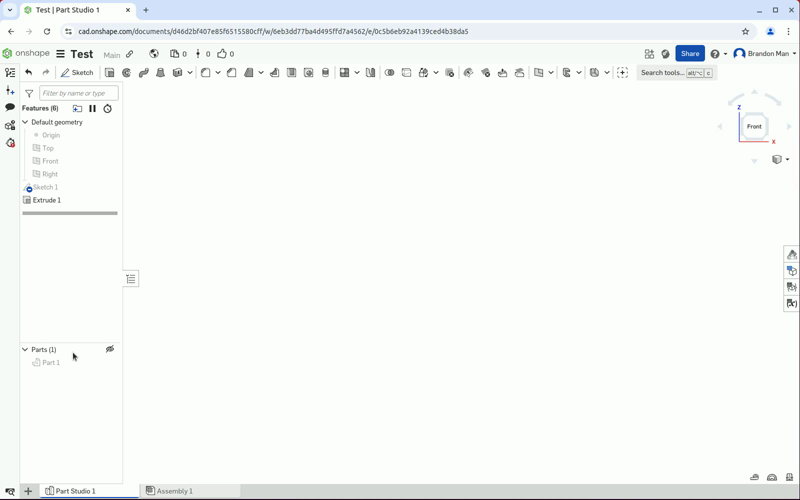
key_down(shift)
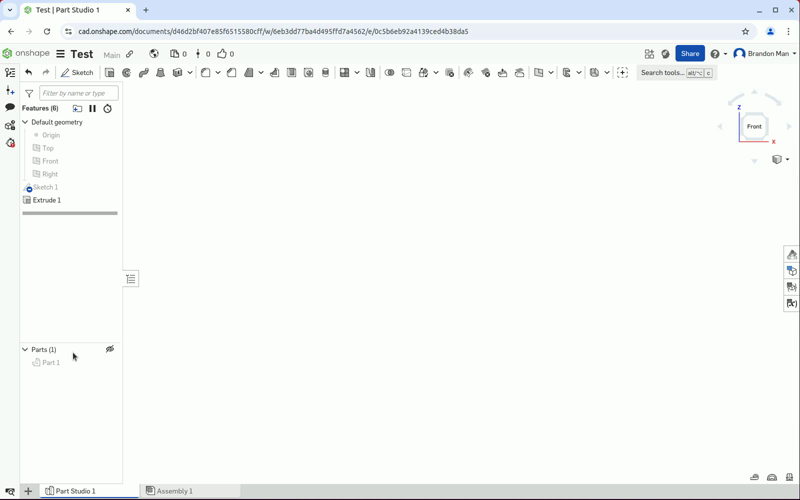
key(down)
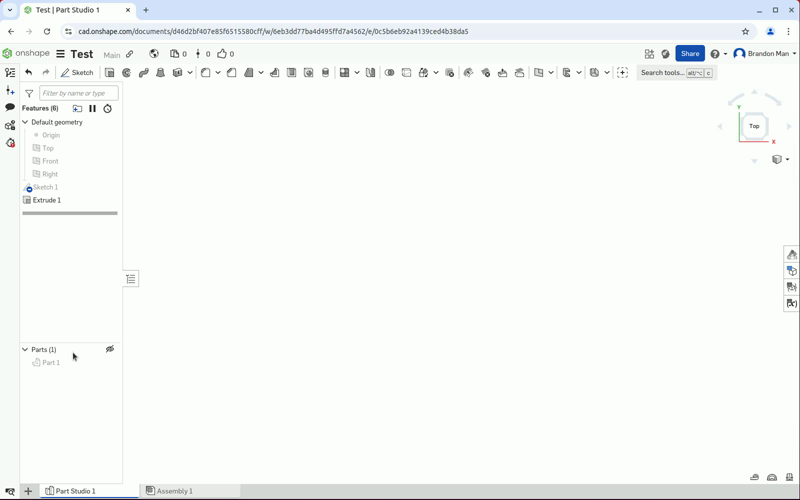
key_up(shift)
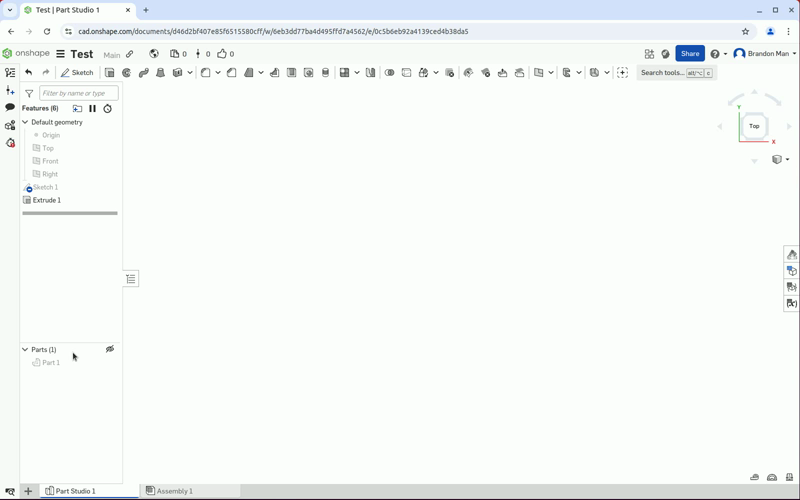
mouse_move(73, 352)
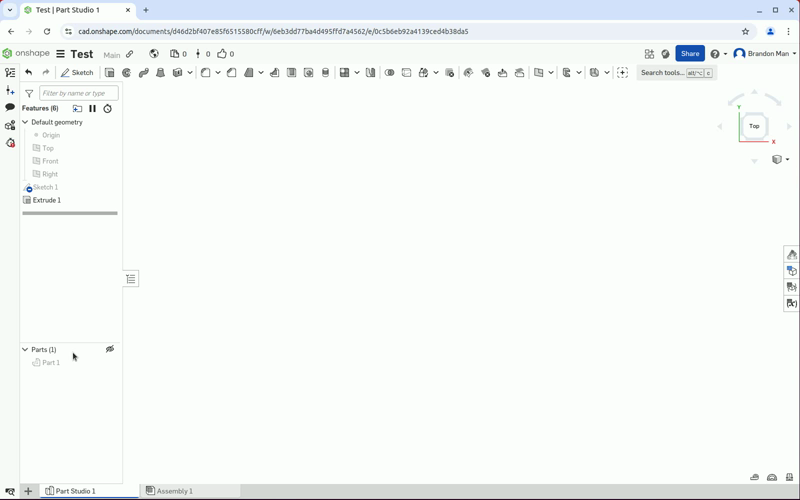
key(shift+y)
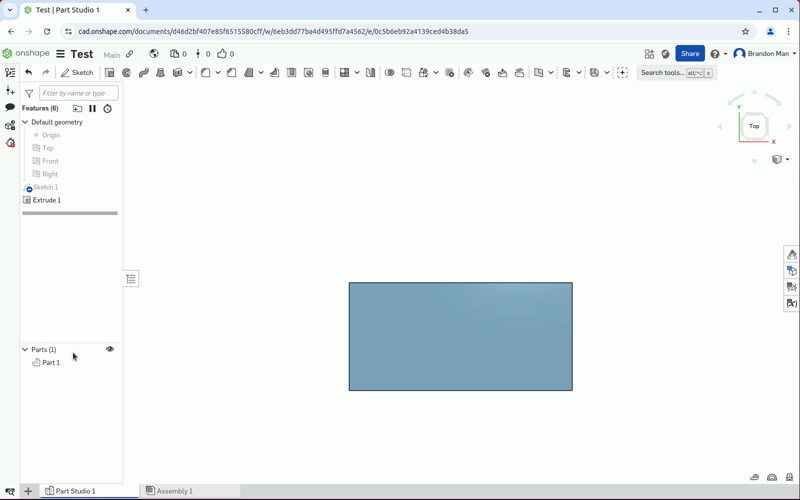
mouse_move(541, 75)
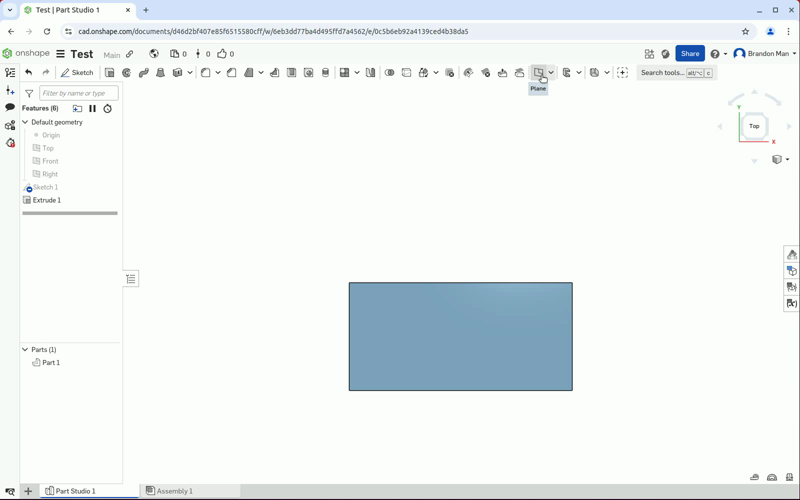
click(541, 75)
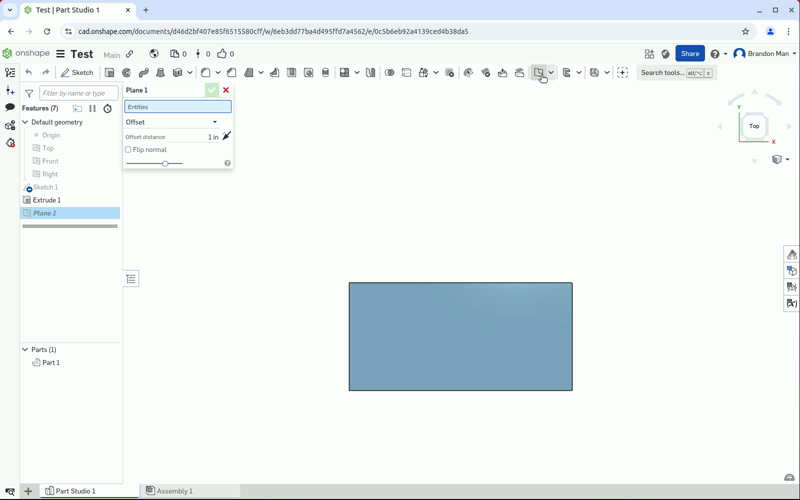
mouse_move(73, 150)
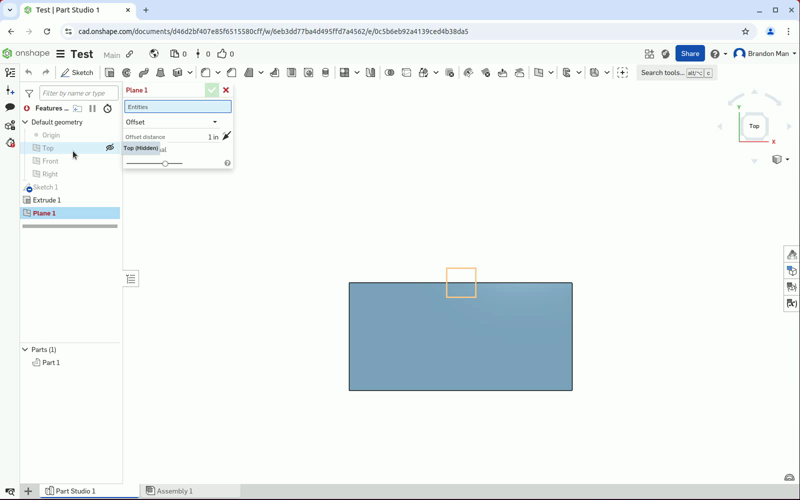
click(73, 150)
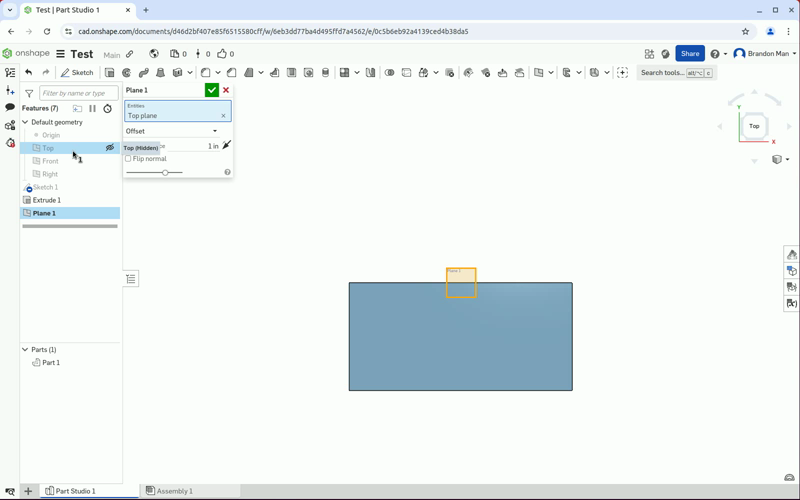
key(tab, 2)
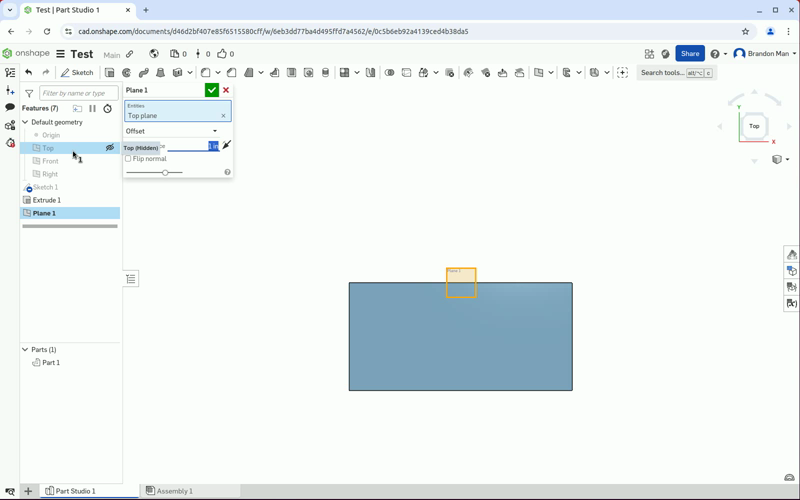
text(21.907)
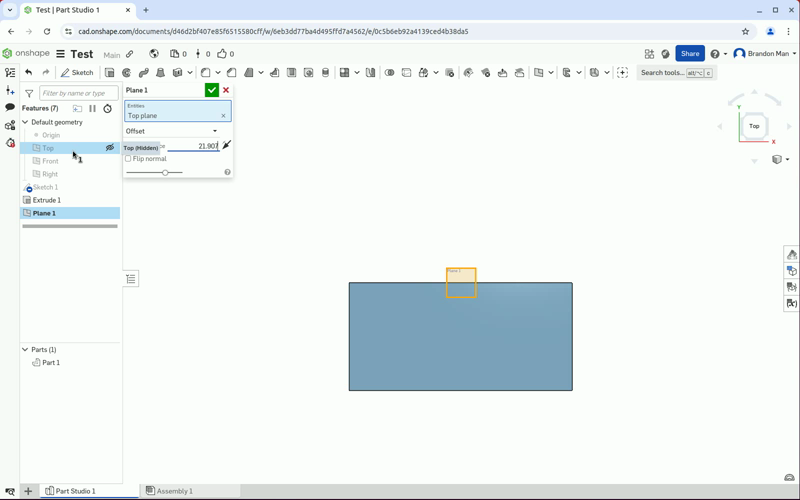
key(enter, 2)
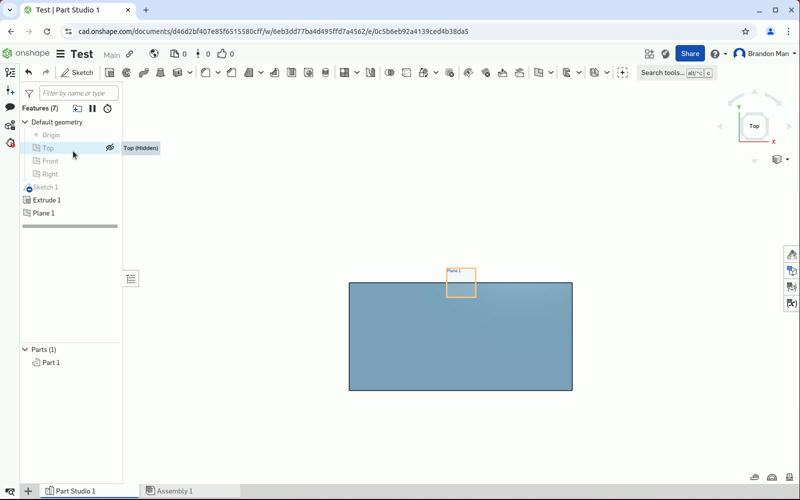
key(shift+s)
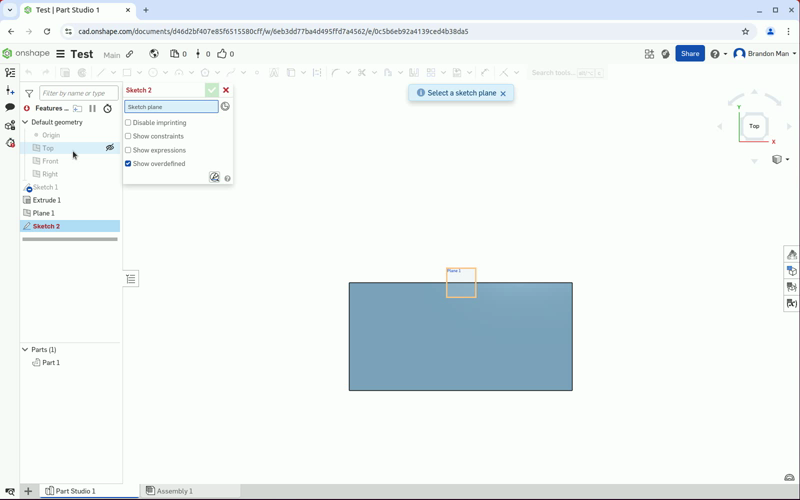
mouse_move(73, 215)
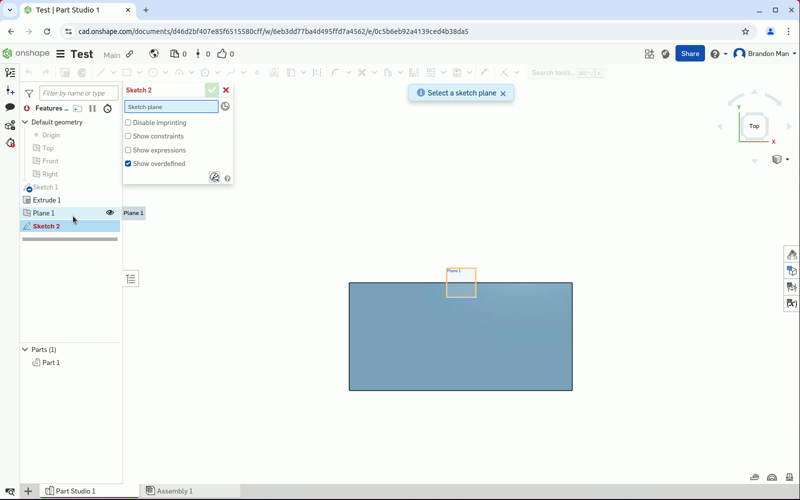
click(73, 215)
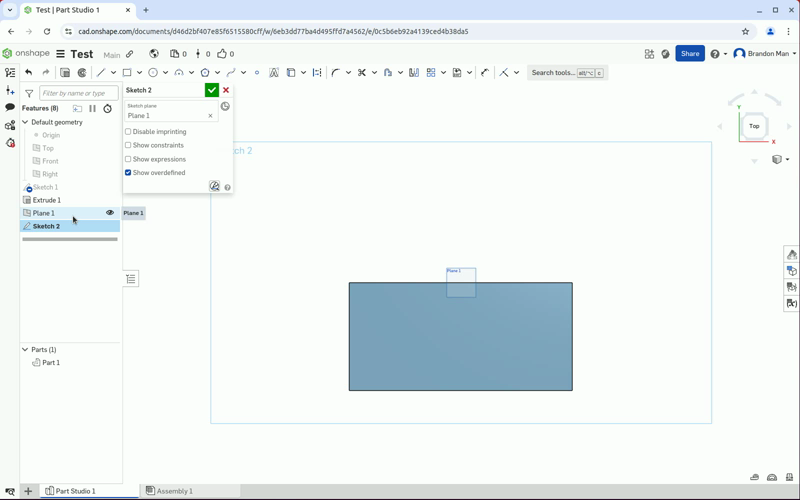
mouse_move(73, 352)
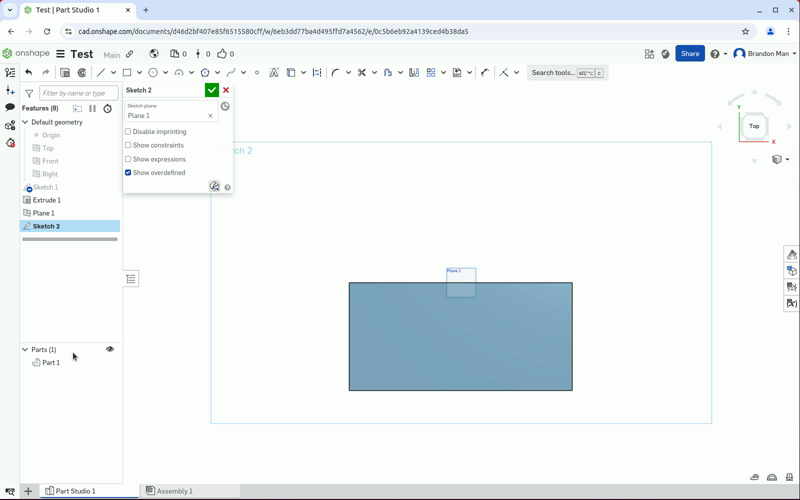
key(y)
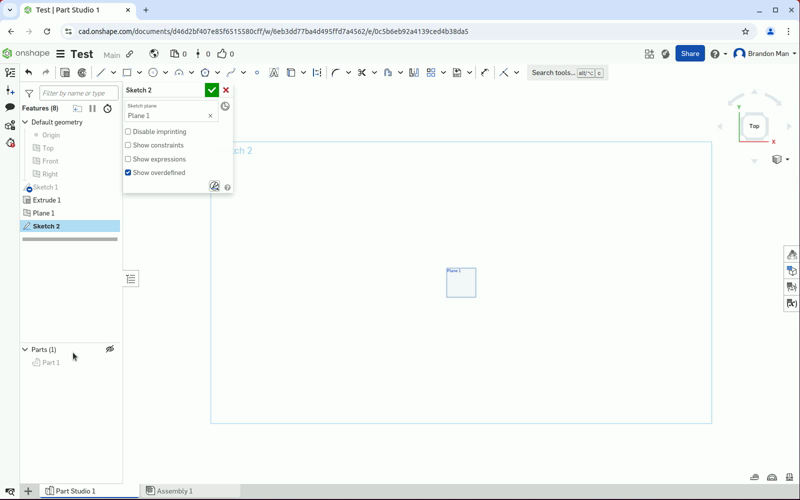
key(l)
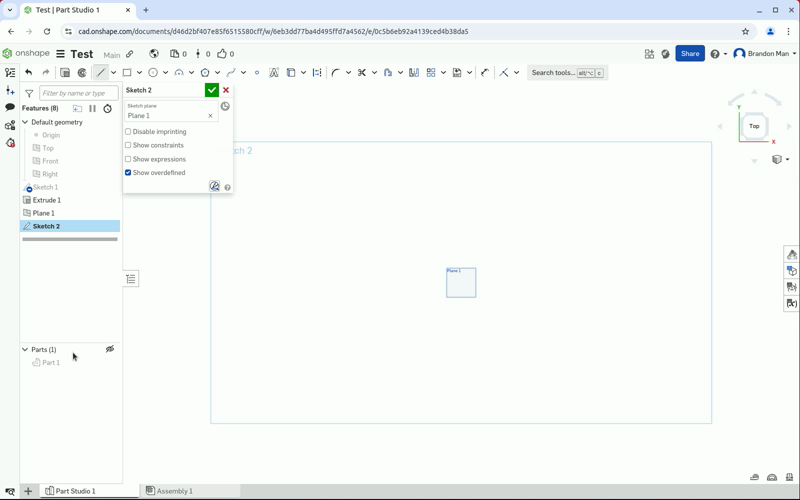
key_down(shift)
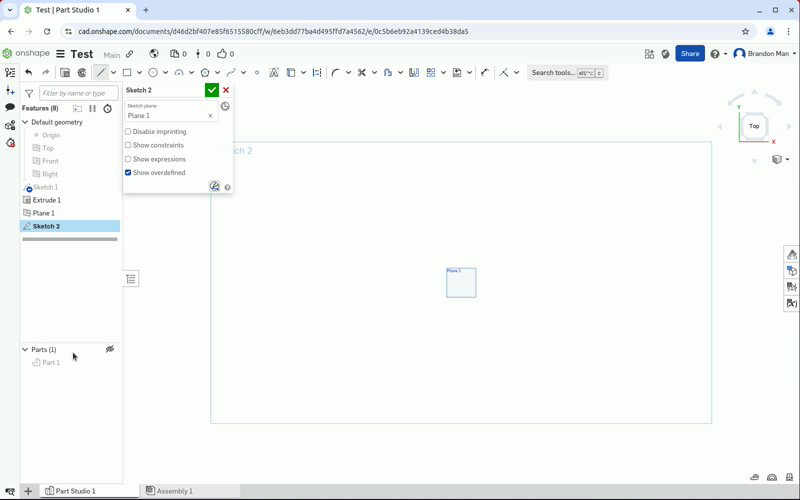
mouse_move(501, 390)
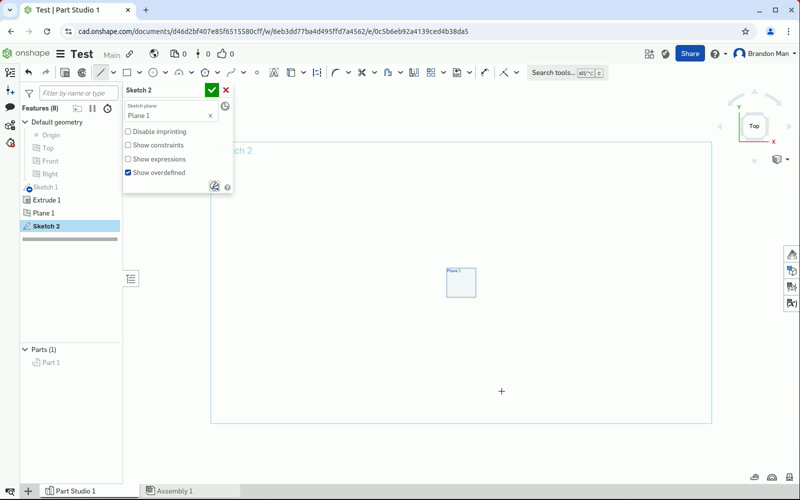
click(501, 390)
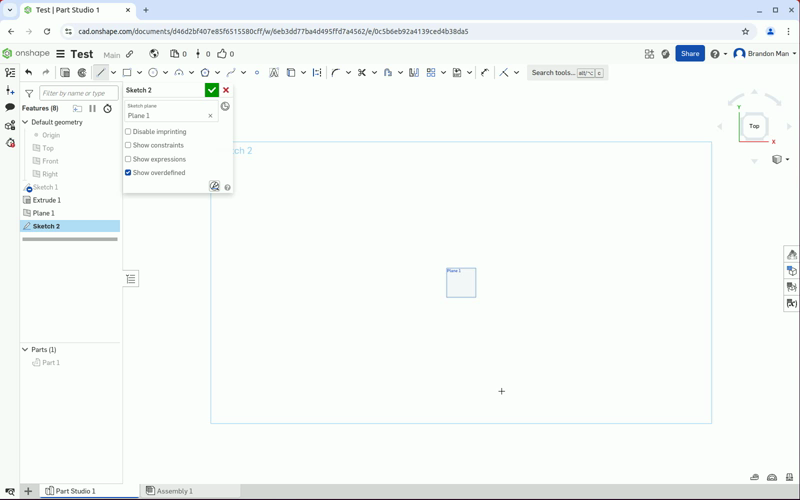
key_up(shift)
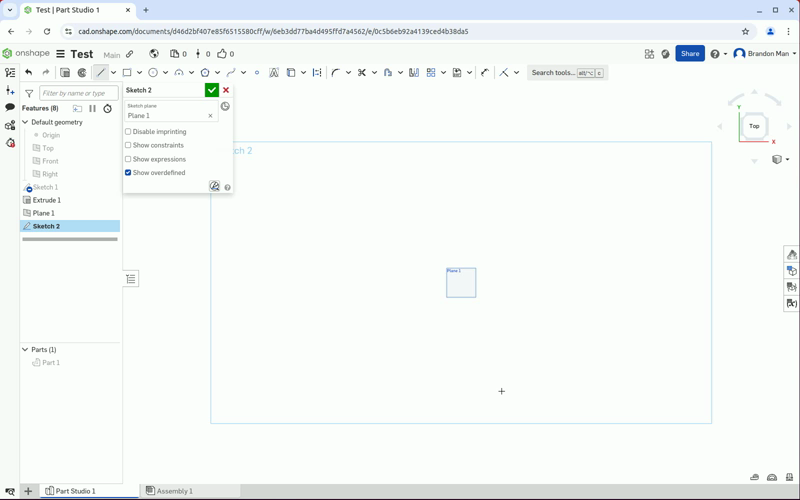
key_down(shift)
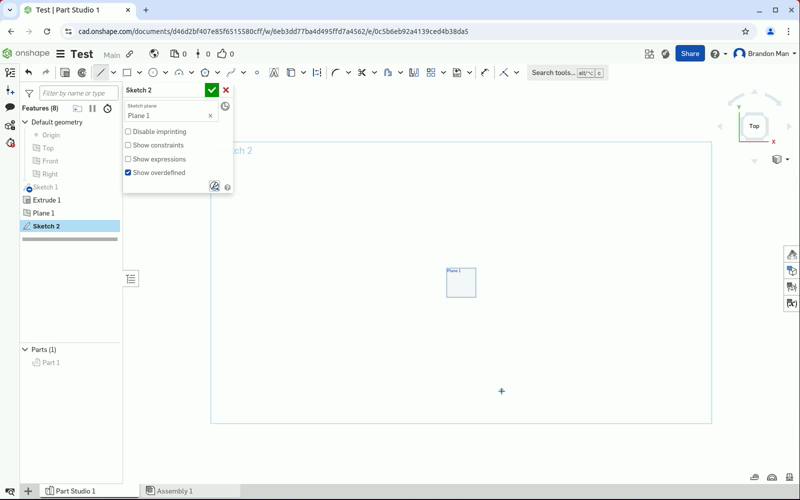
mouse_move(573, 390)
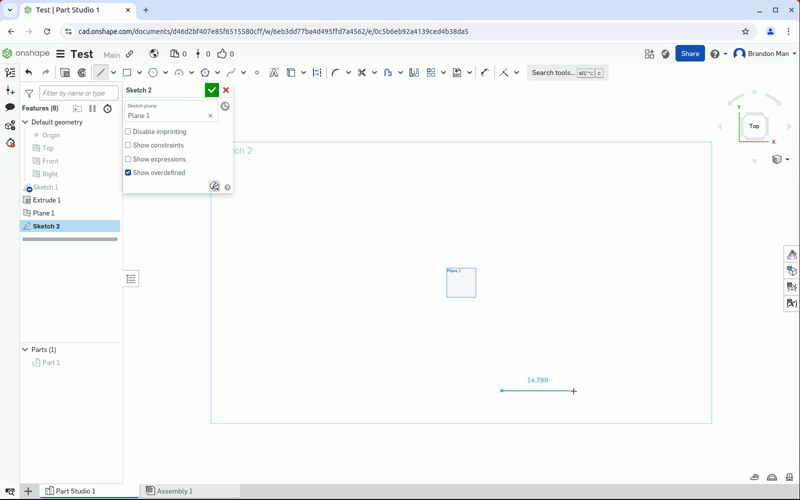
click(573, 390)
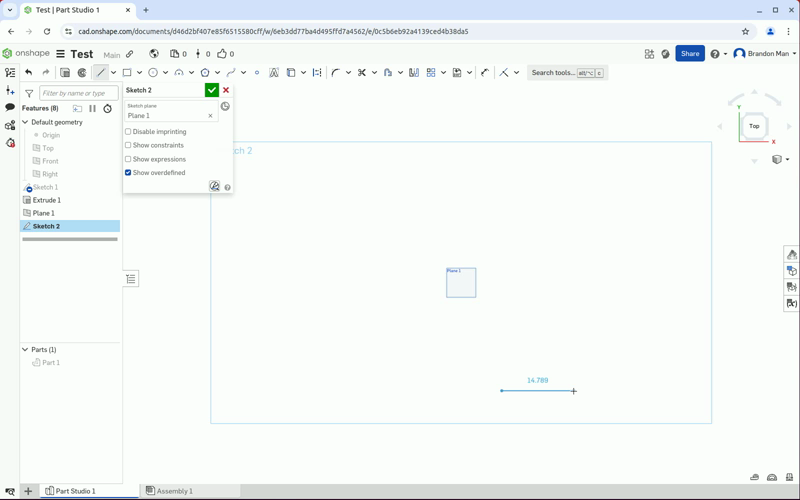
key_up(shift)
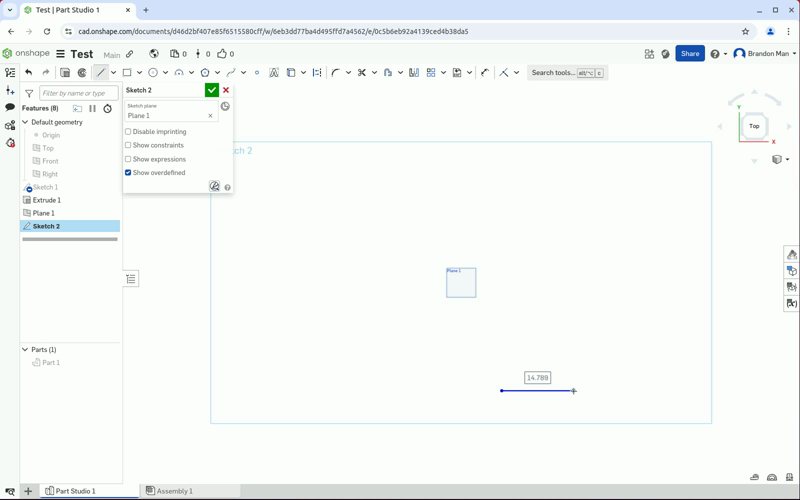
key_down(shift)
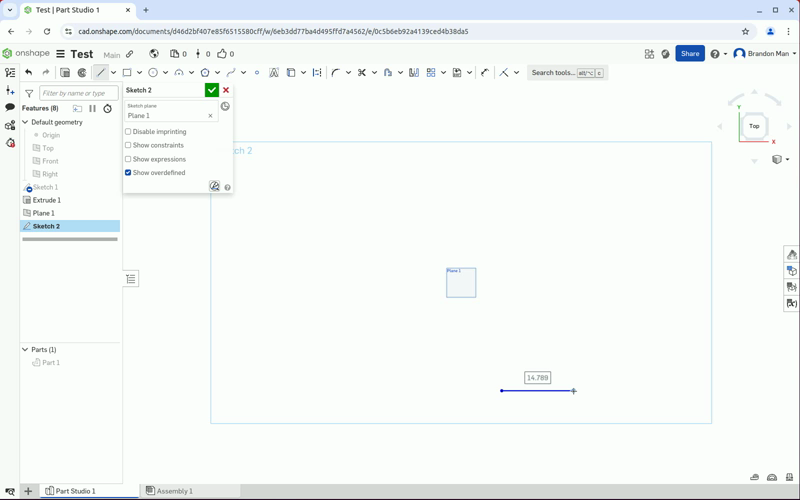
mouse_move(573, 328)
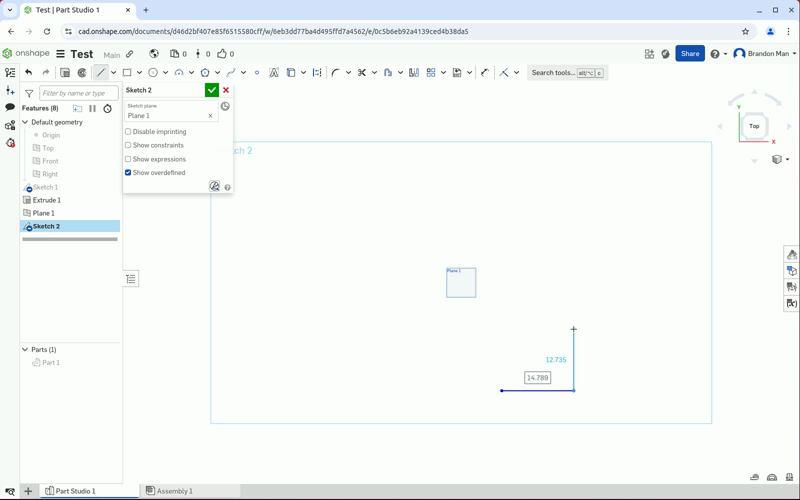
click(573, 328)
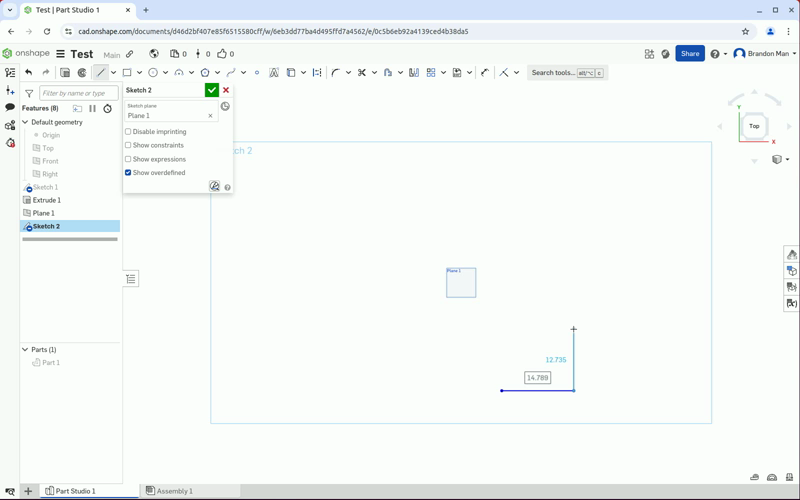
key_up(shift)
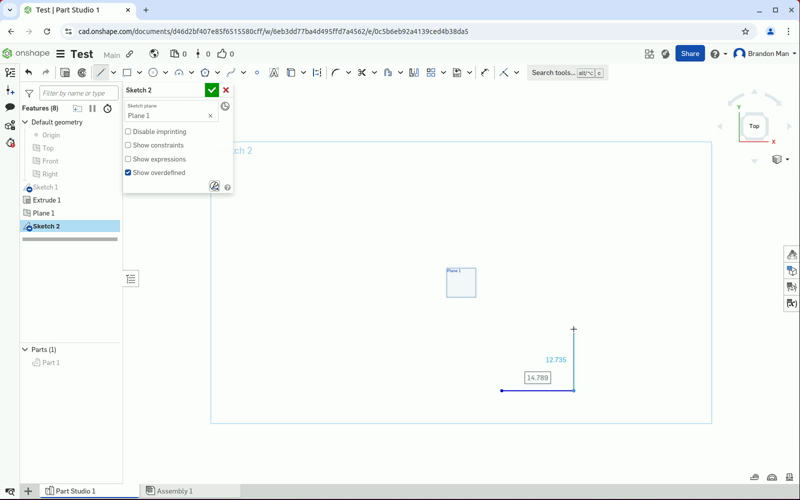
key_down(shift)
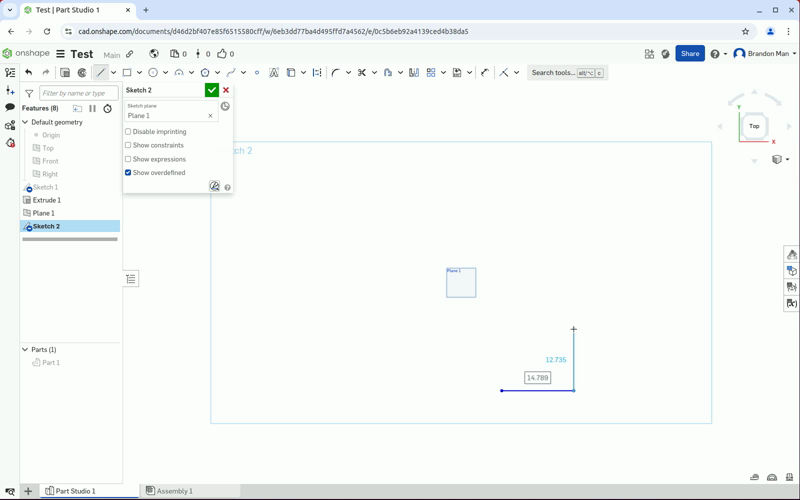
mouse_move(501, 328)
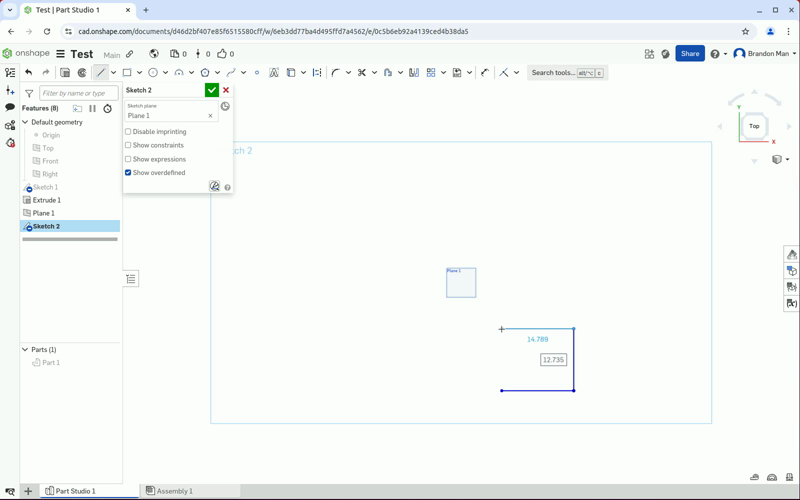
click(501, 328)
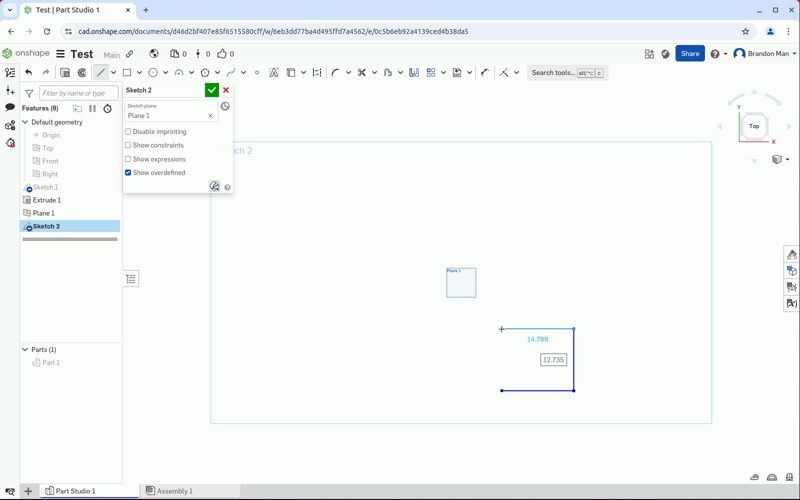
key_up(shift)
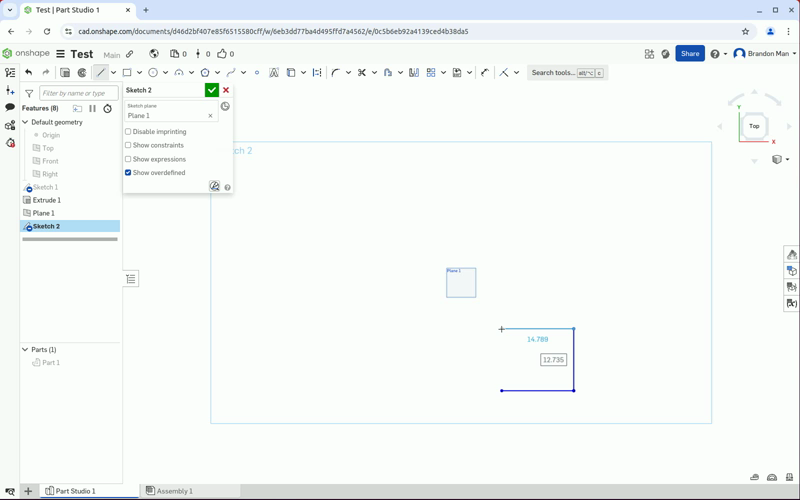
key_down(shift)
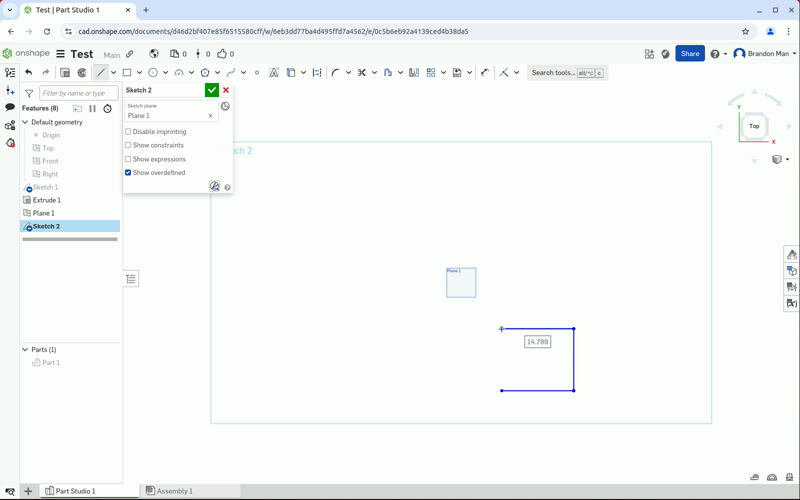
mouse_move(501, 390)
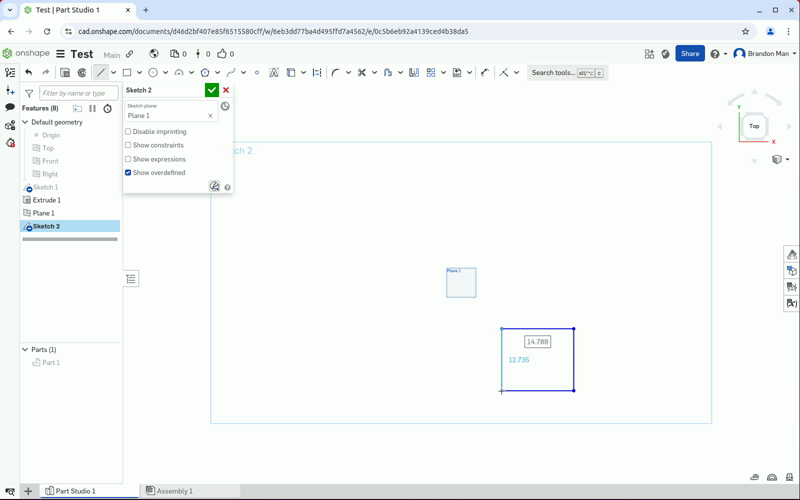
key_up(shift)
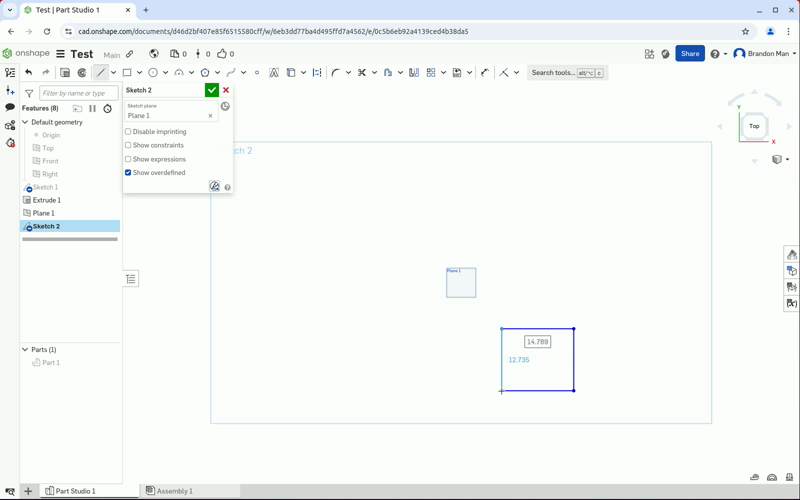
click(501, 390)
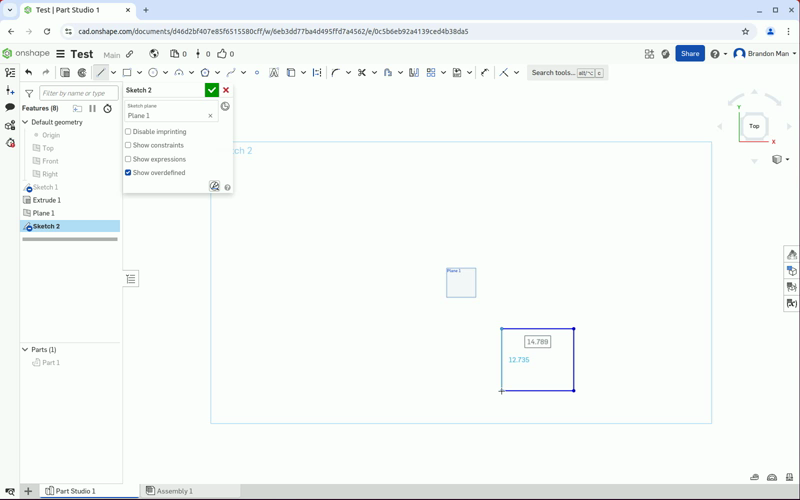
key(esc)
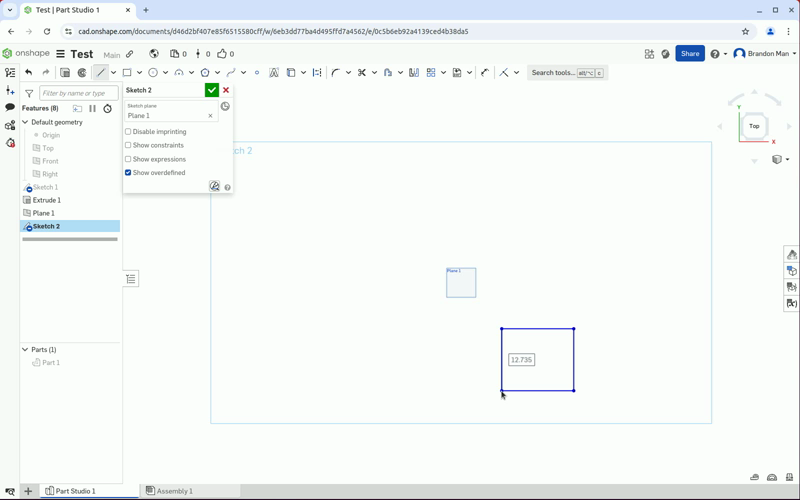
mouse_move(549, 341)
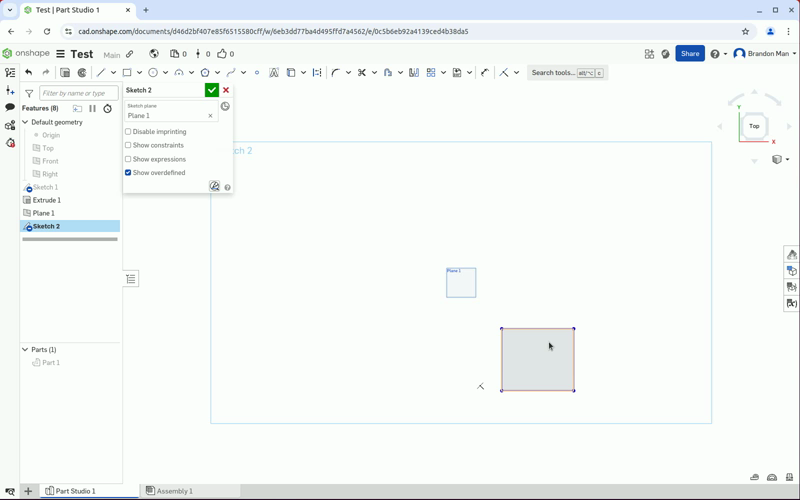
click(549, 341)
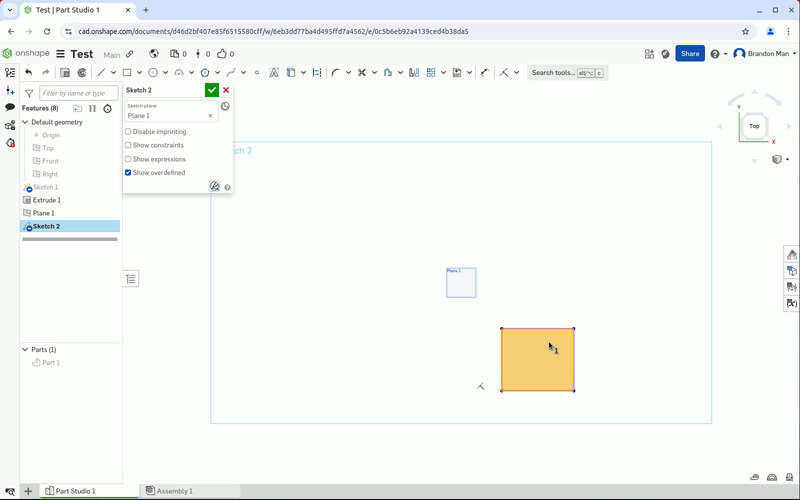
mouse_move(73, 352)
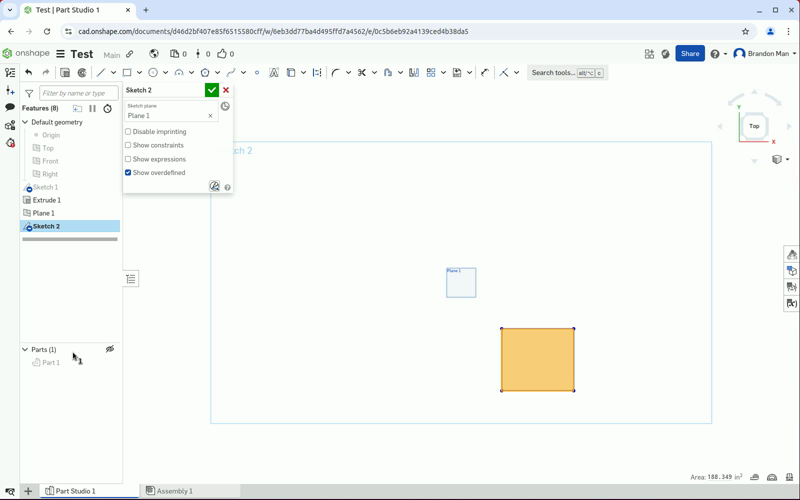
key(shift+y)
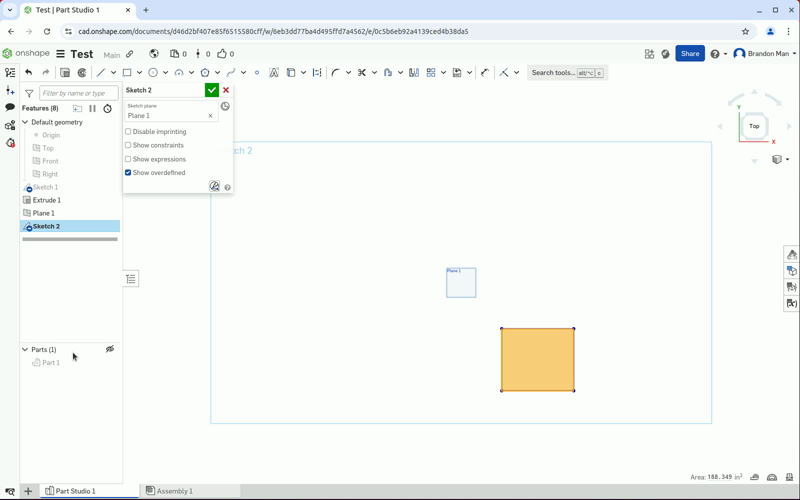
key(shift+e)
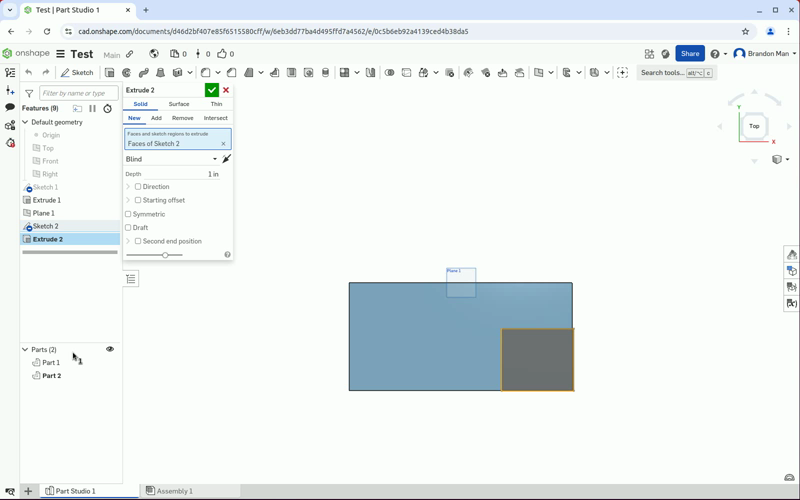
mouse_move(143, 106)
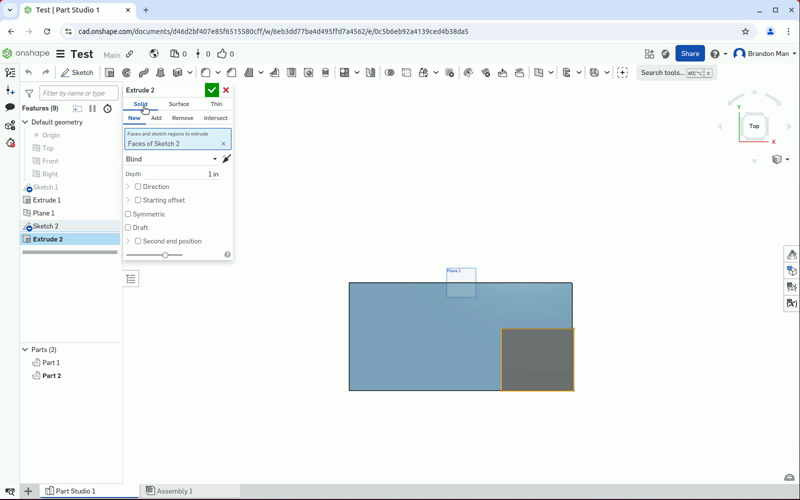
click(143, 106)
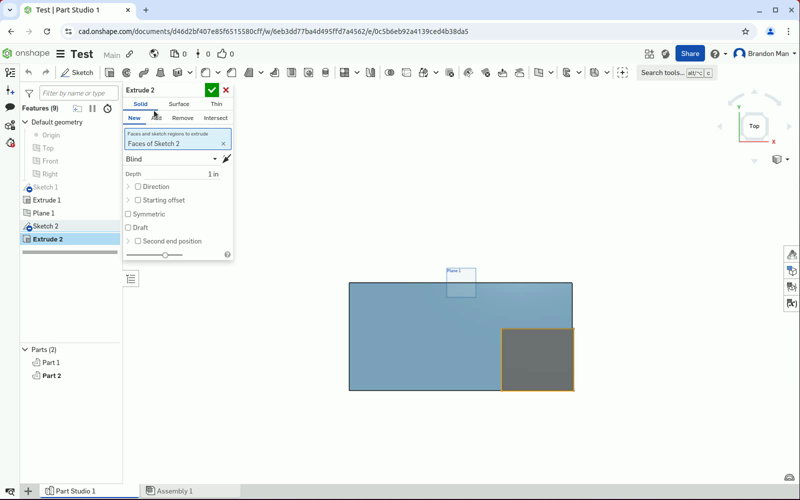
mouse_move(186, 120)
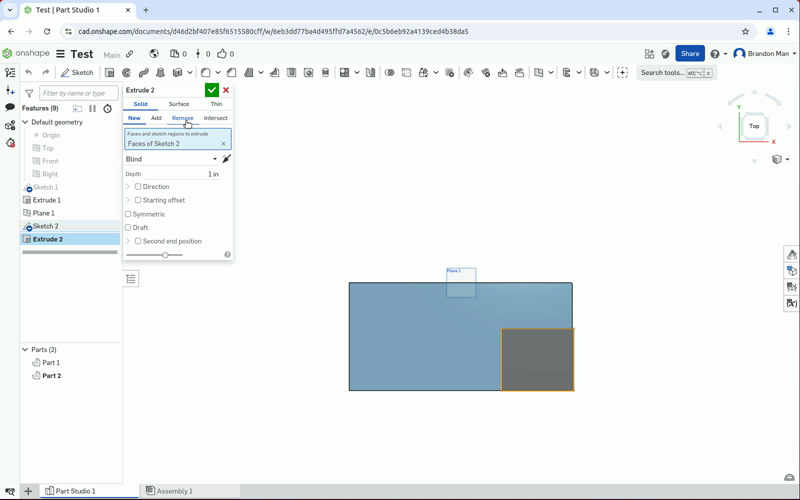
click(186, 120)
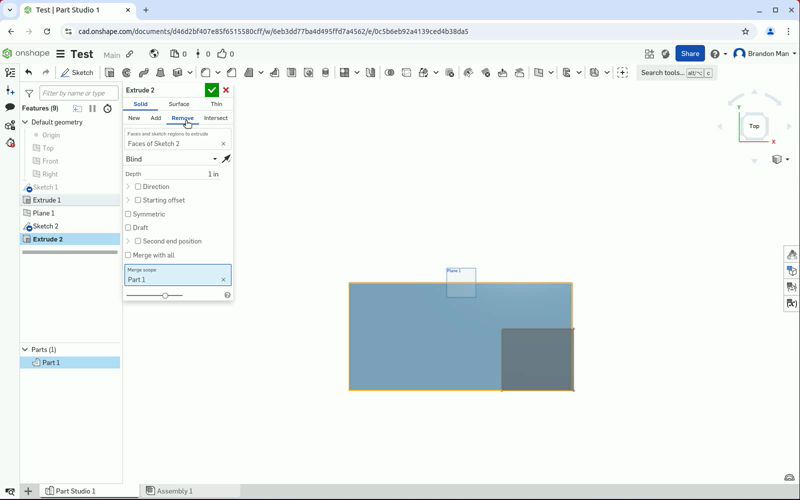
key(tab, 4)
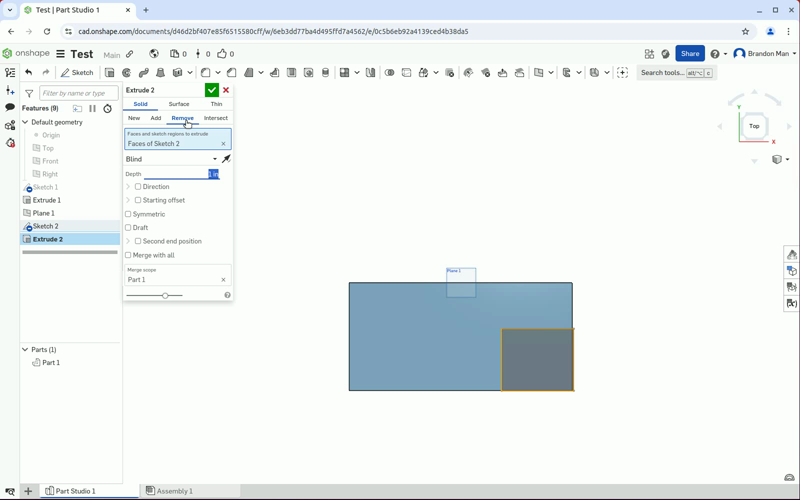
text(22.145)
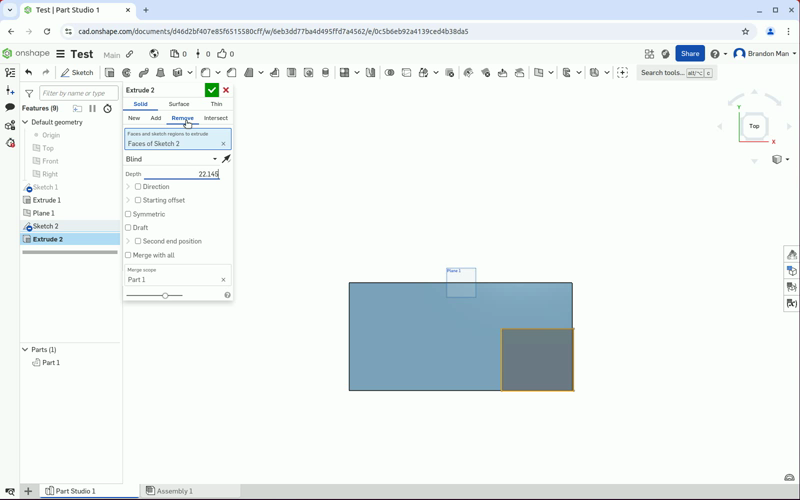
key(tab, 6)
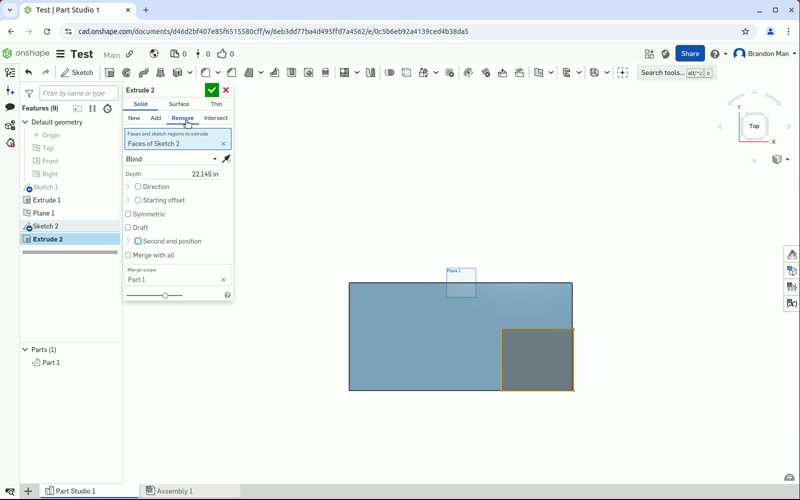
key(space)
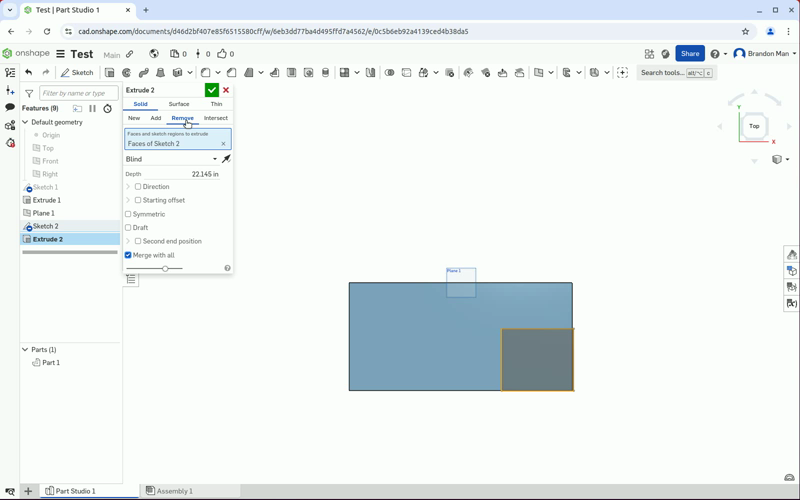
key(enter)
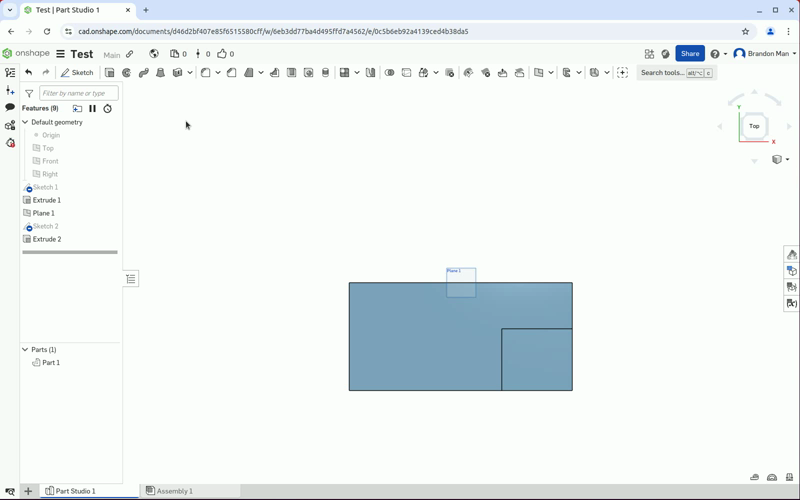
key(shift+h)
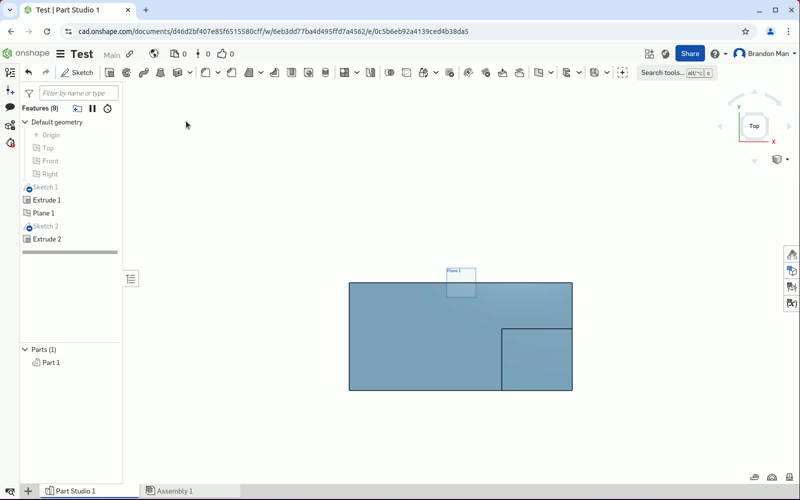
key(shift+h)
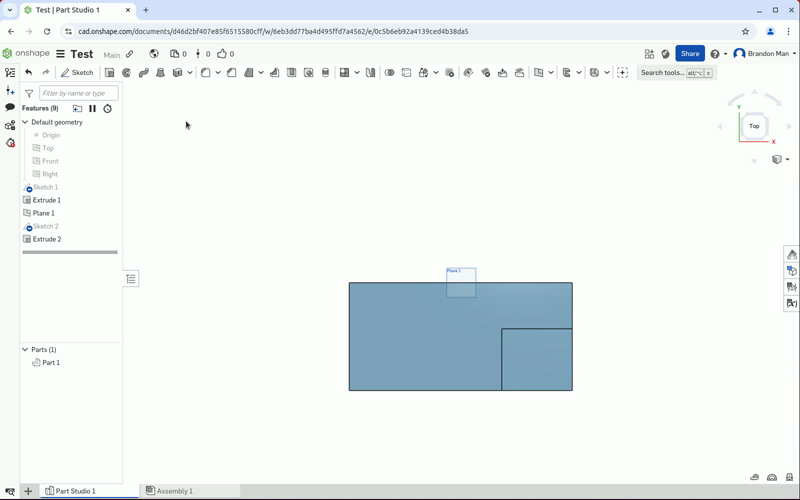
mouse_move(73, 189)
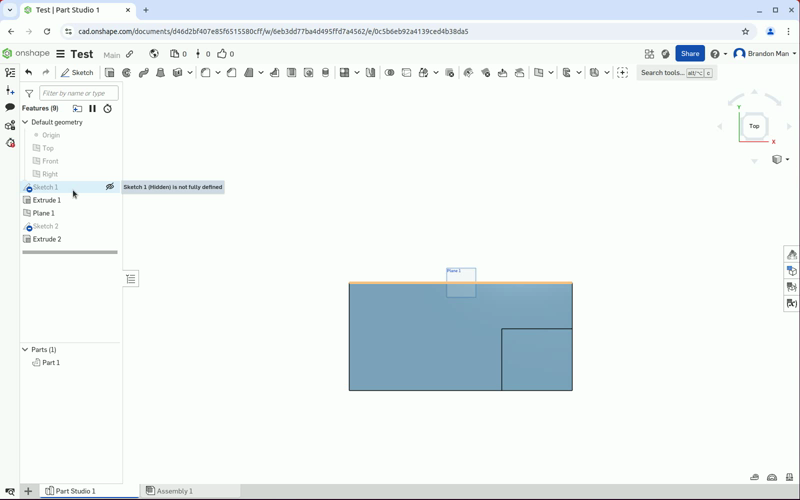
click(73, 189)
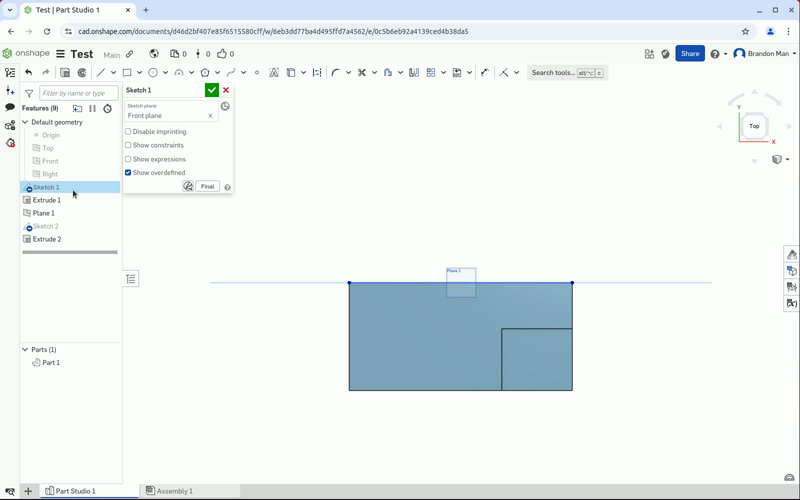
mouse_move(229, 92)
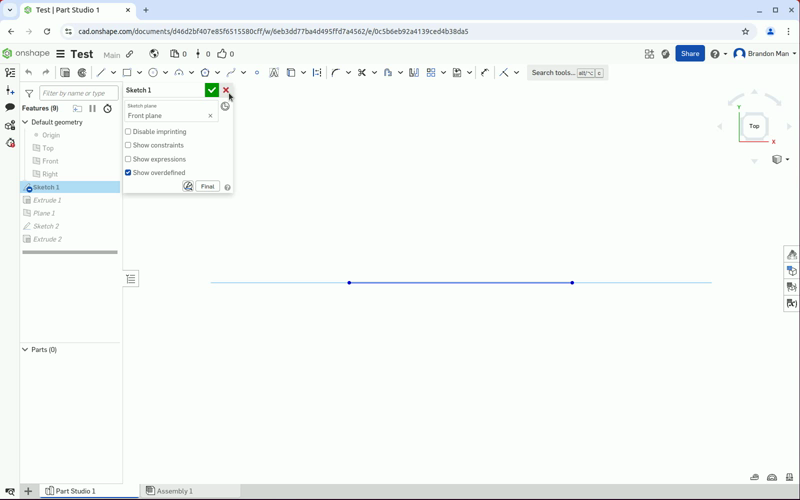
click(229, 92)
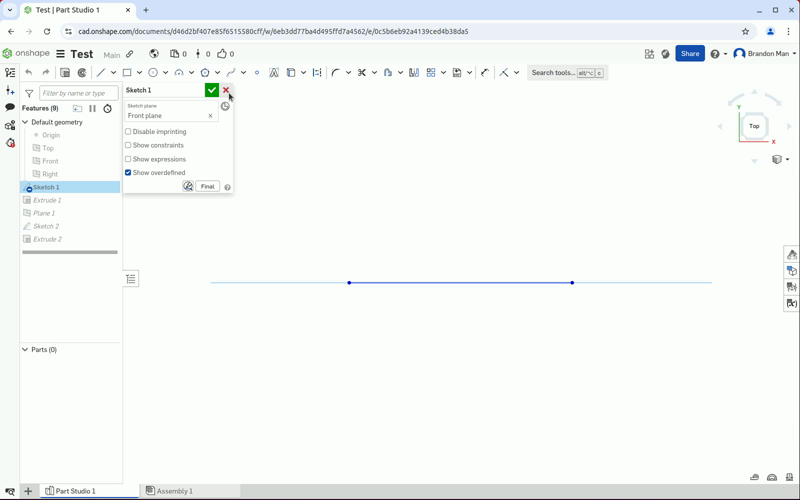
key(shift+s)
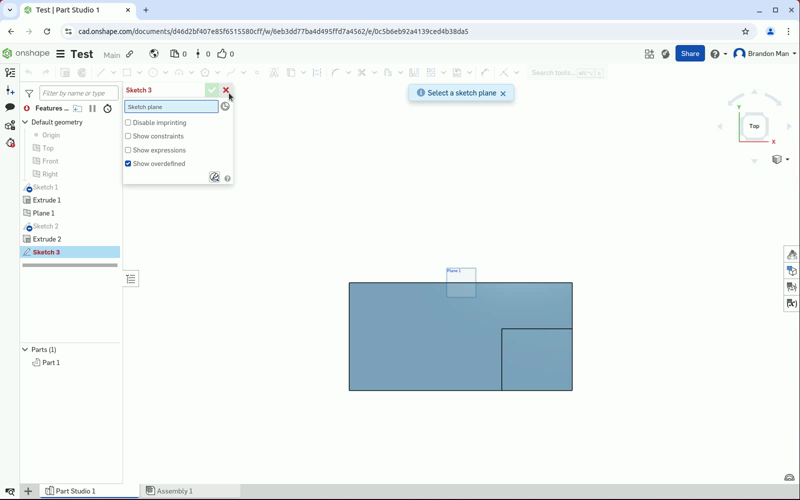
mouse_move(73, 215)
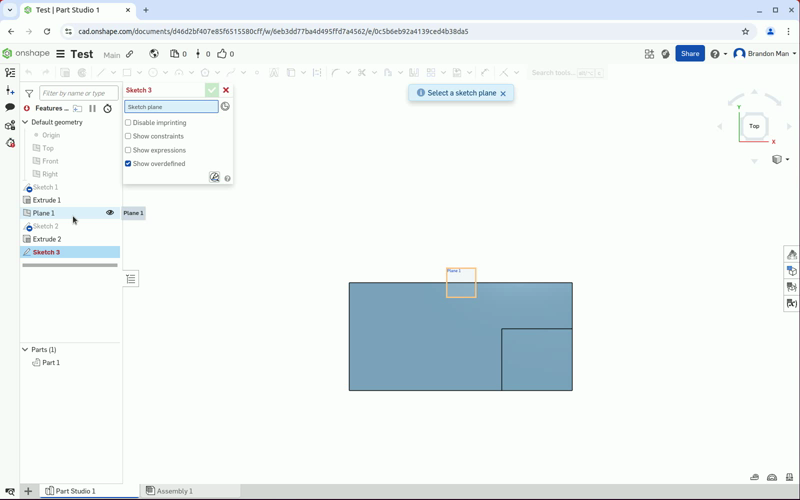
click(73, 215)
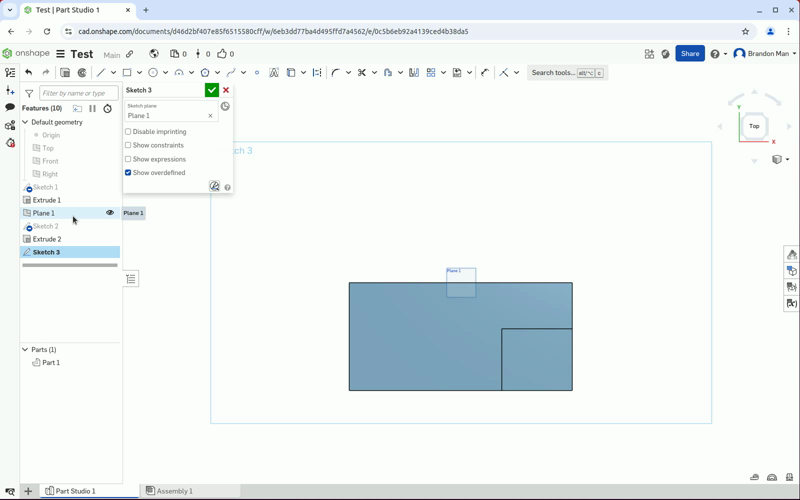
mouse_move(73, 352)
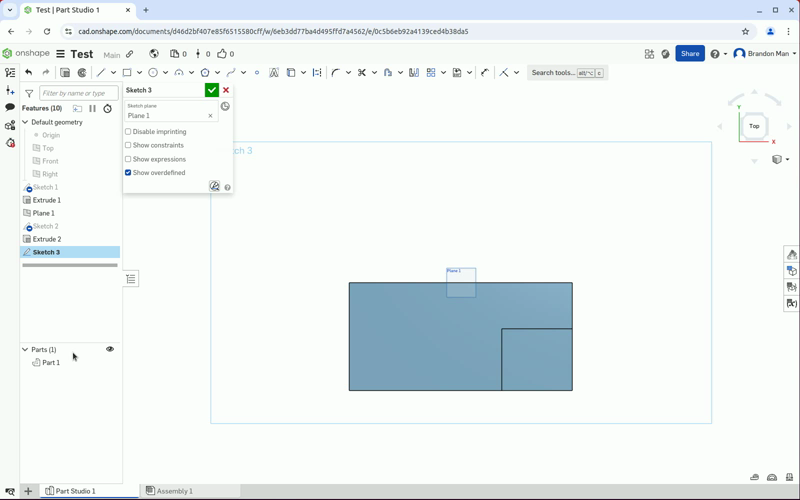
key(y)
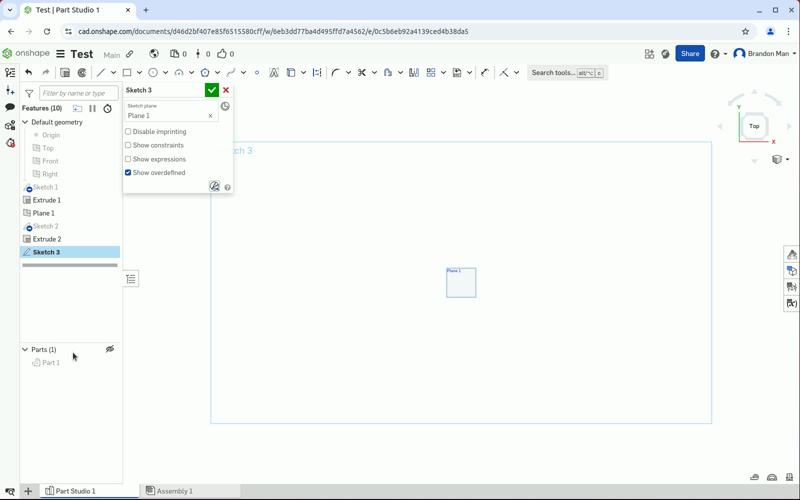
key(l)
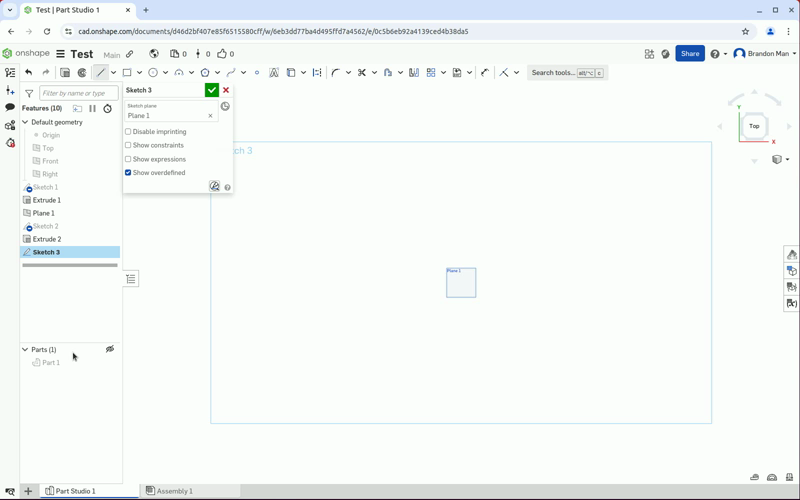
key_down(shift)
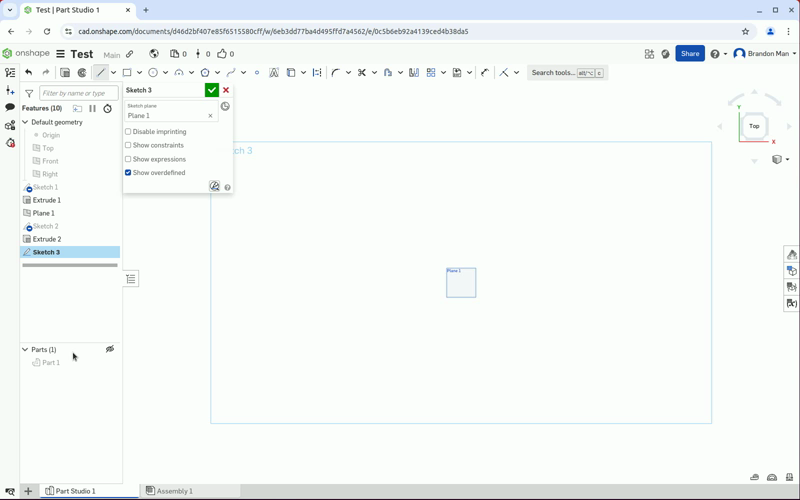
mouse_move(349, 390)
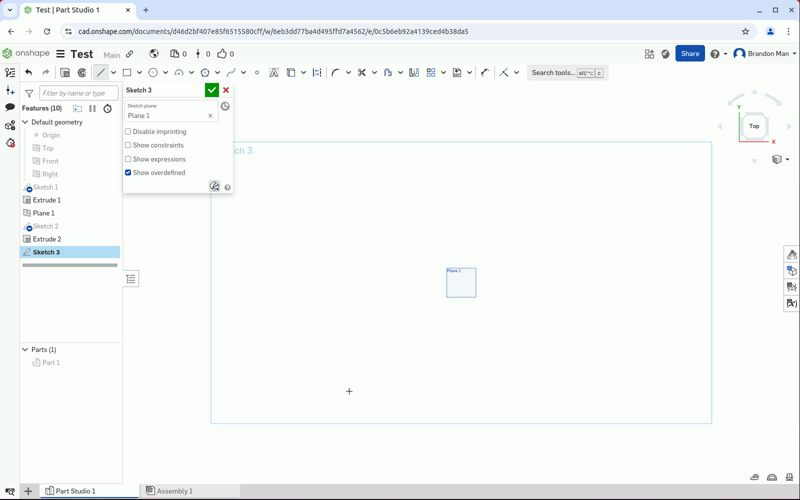
click(349, 390)
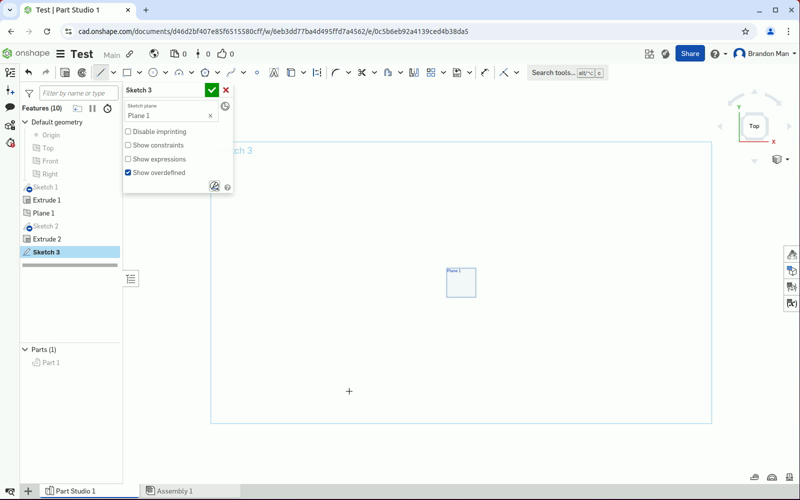
key_up(shift)
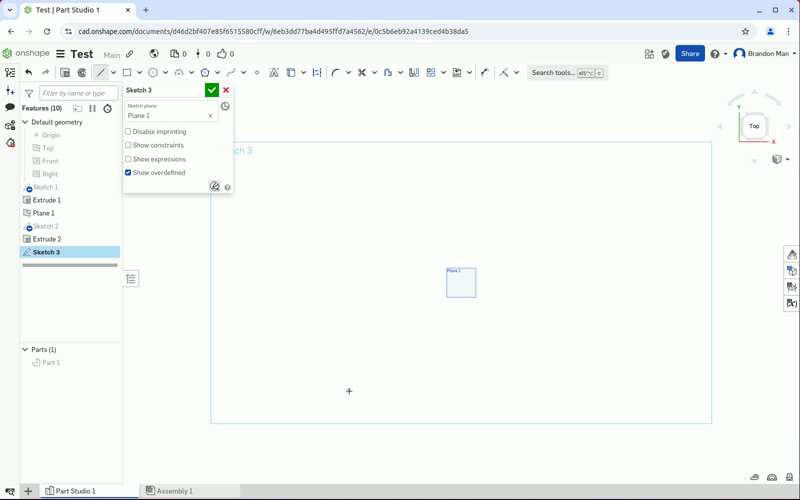
key_down(shift)
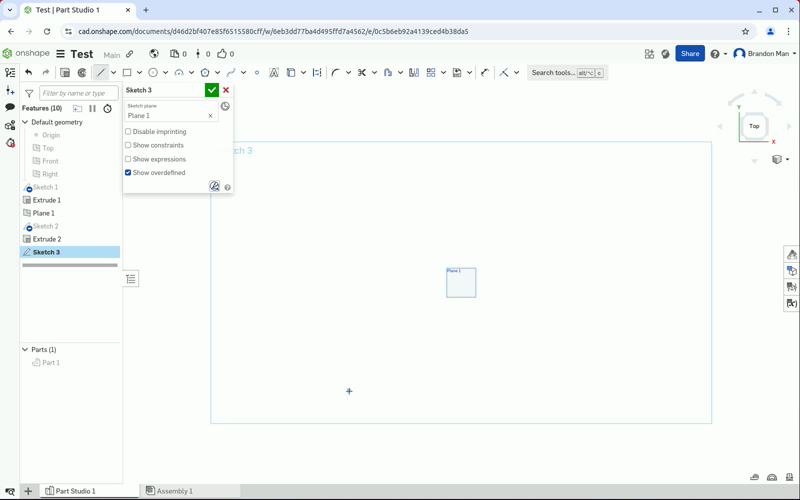
mouse_move(421, 390)
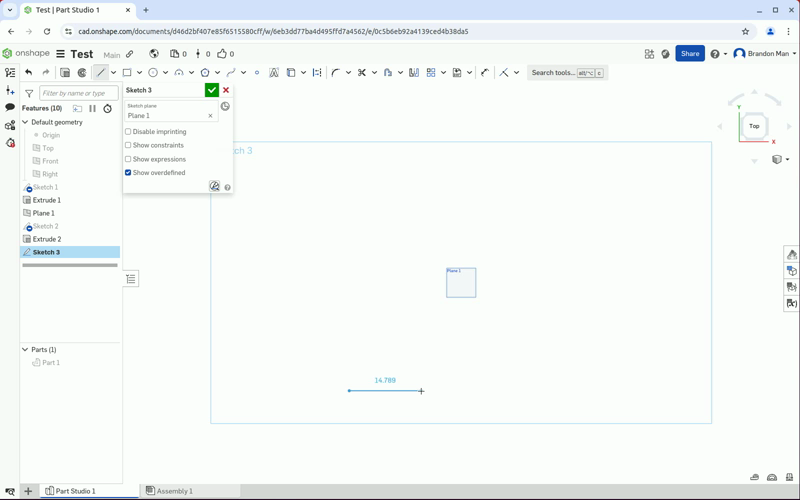
click(421, 390)
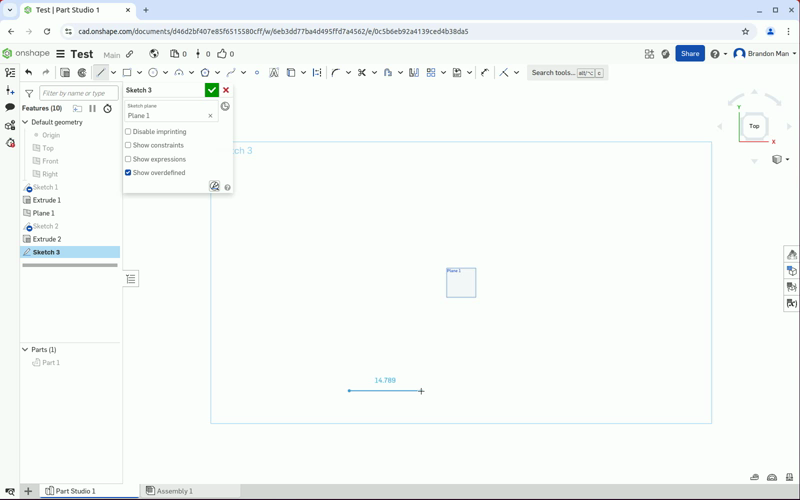
key_up(shift)
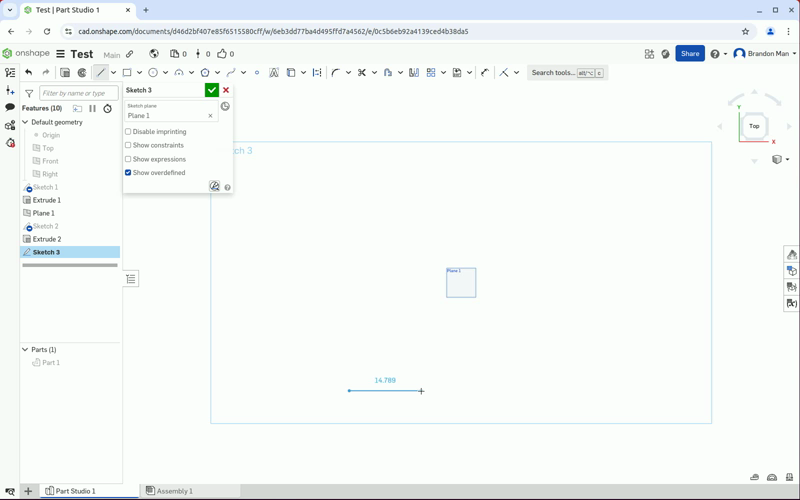
key_down(shift)
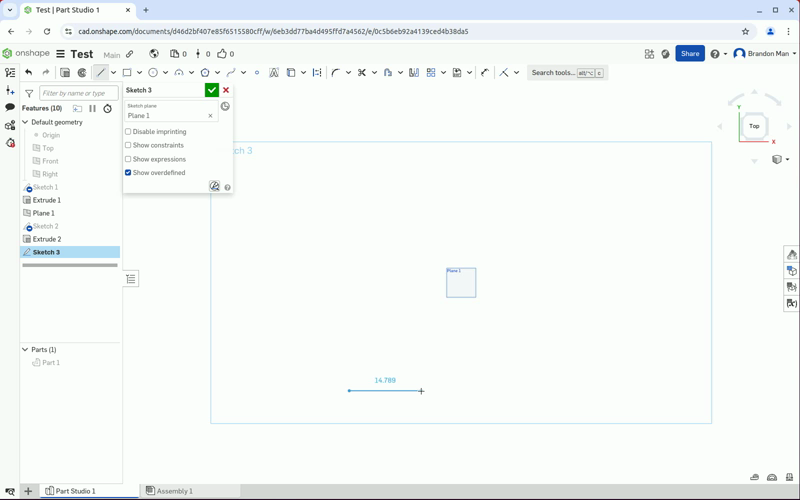
mouse_move(421, 328)
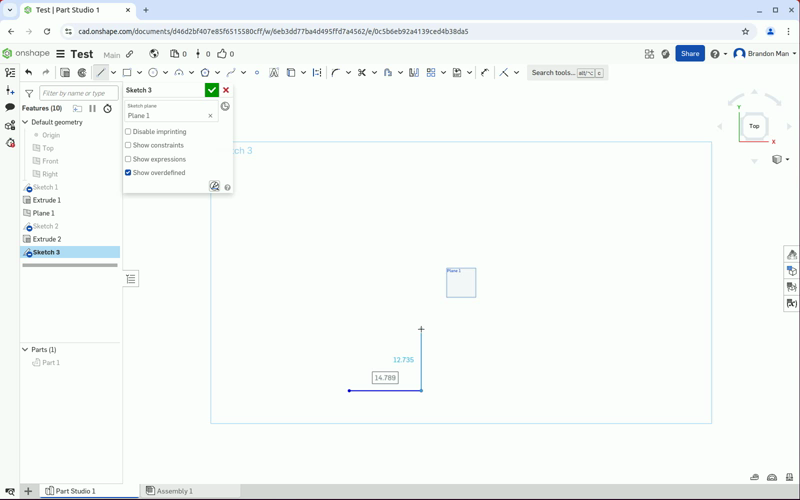
click(421, 328)
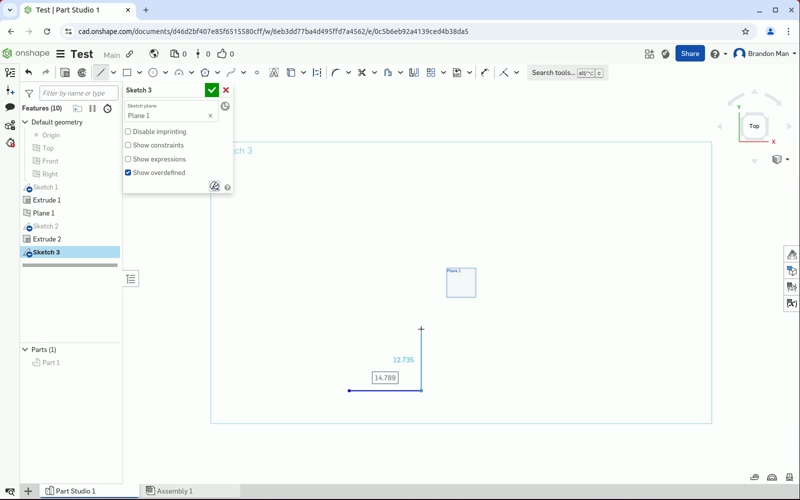
key_up(shift)
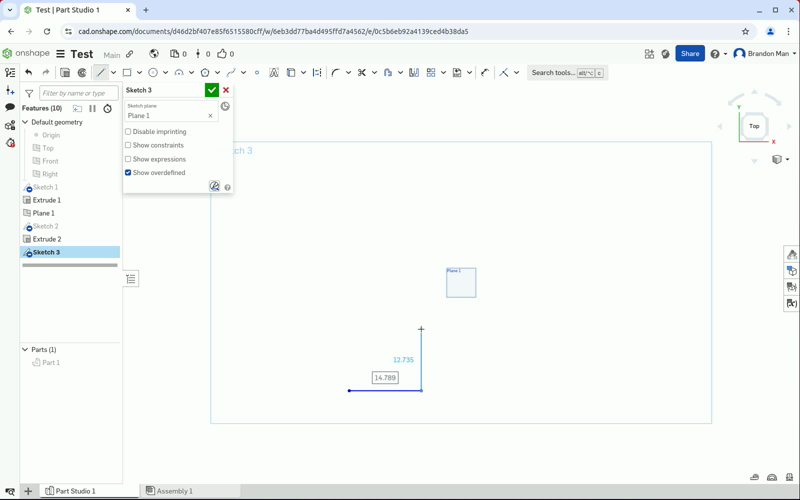
key_down(shift)
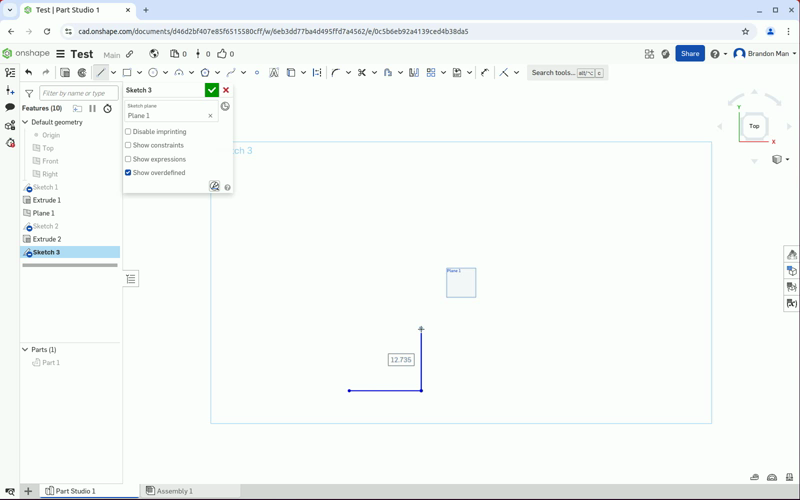
mouse_move(349, 328)
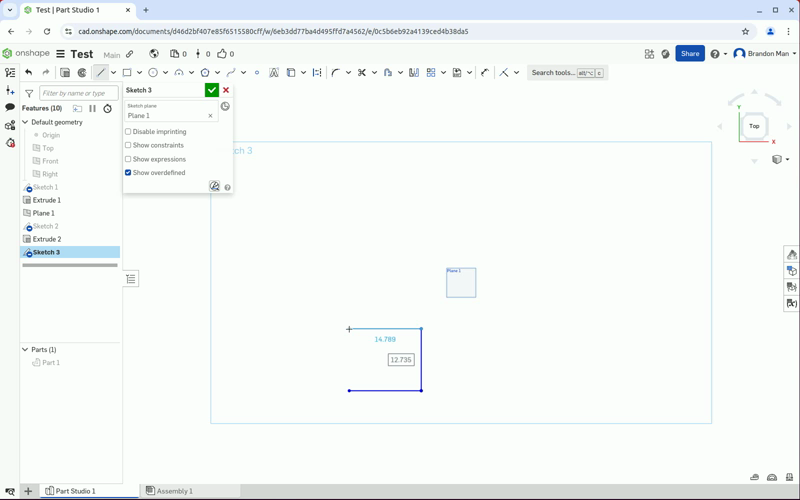
click(349, 328)
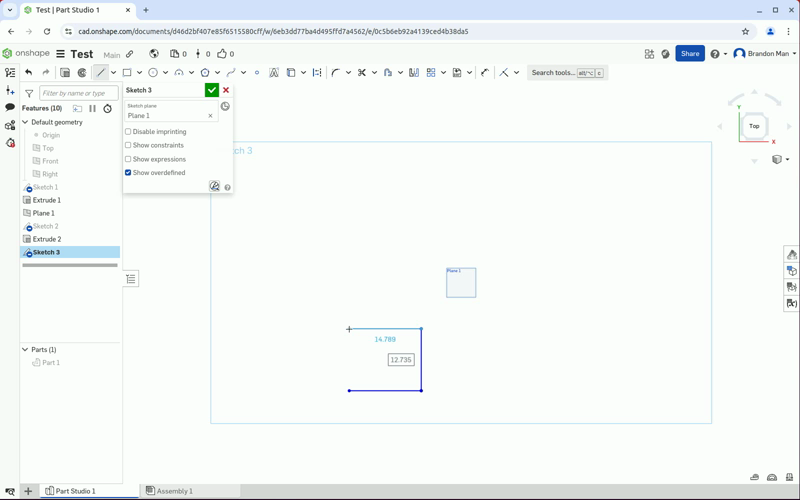
key_up(shift)
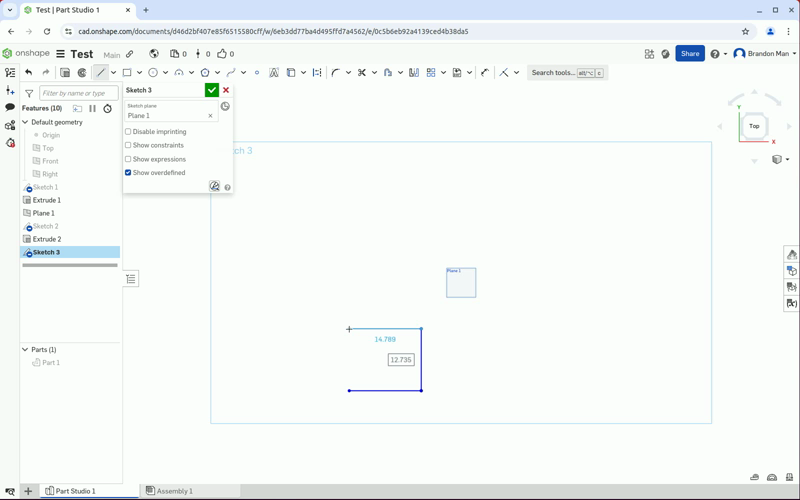
key_down(shift)
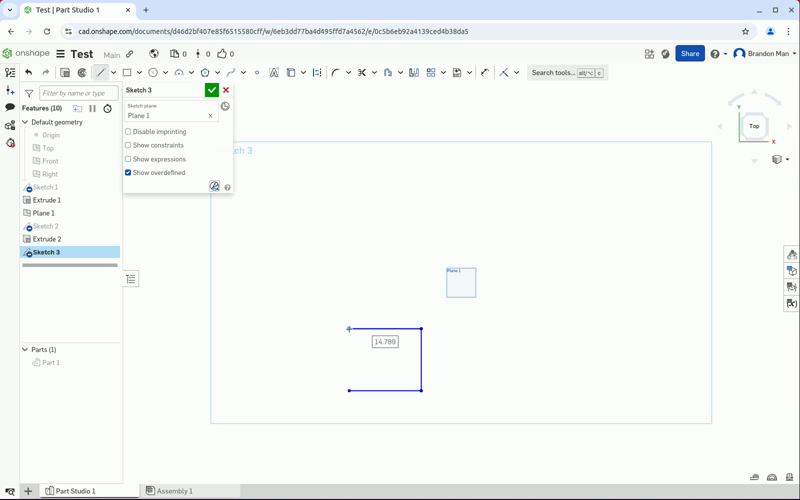
mouse_move(349, 390)
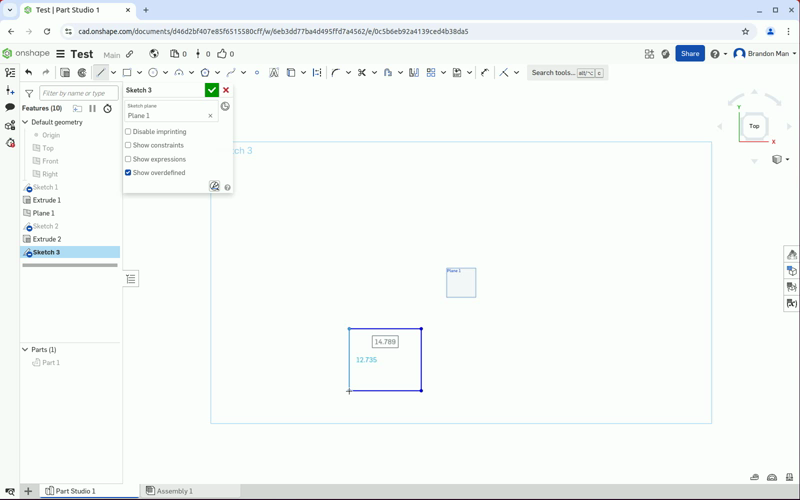
key_up(shift)
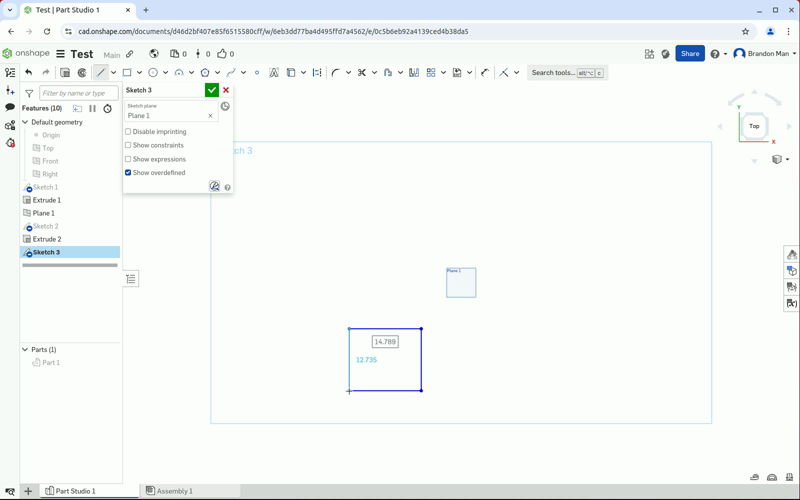
click(349, 390)
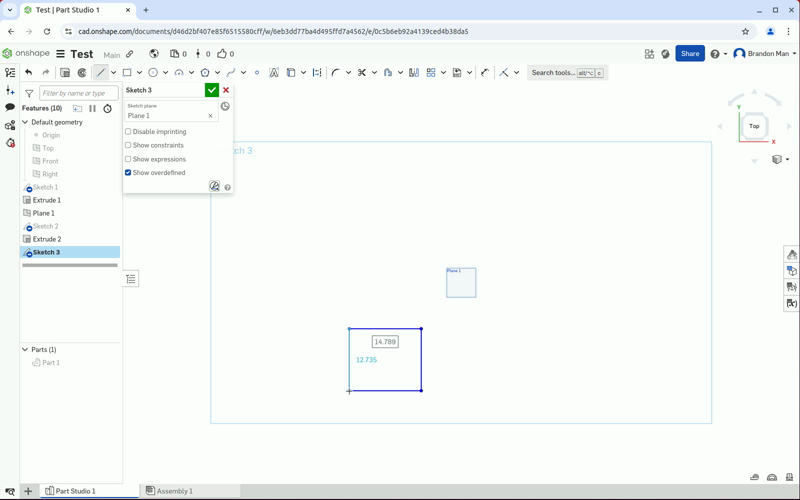
key(esc)
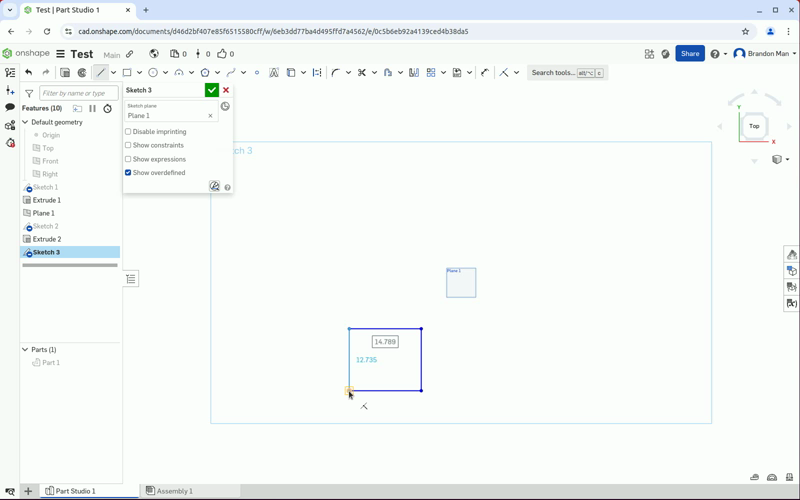
mouse_move(392, 382)
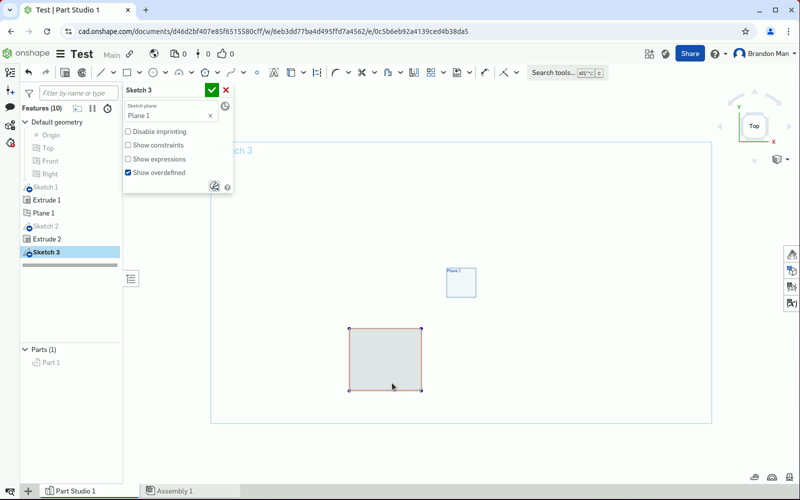
click(392, 382)
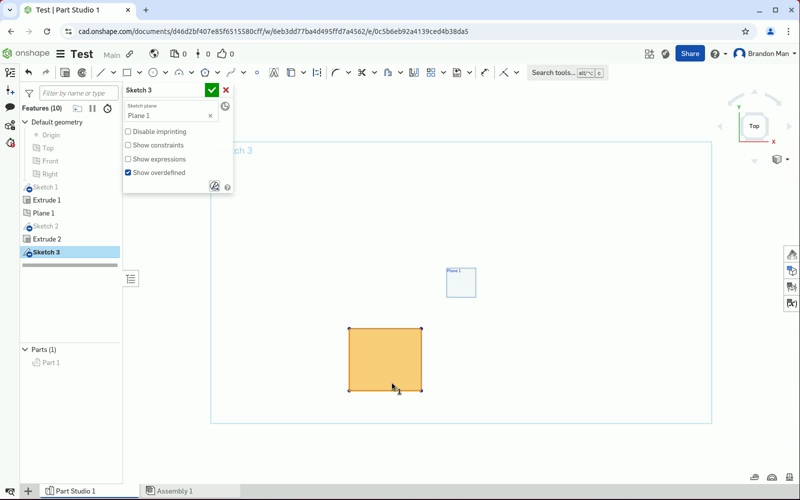
mouse_move(73, 352)
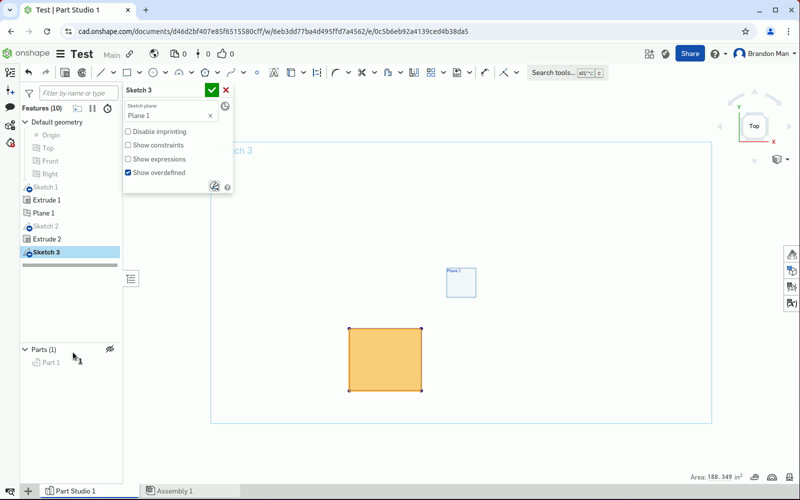
key(shift+y)
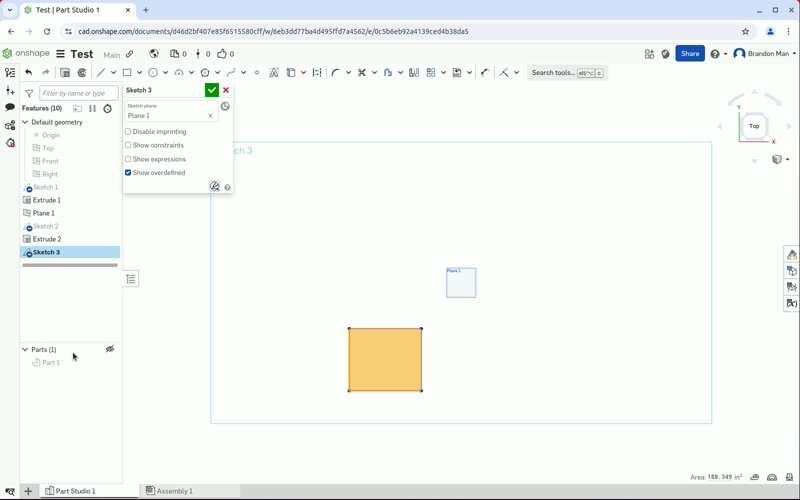
key(shift+e)
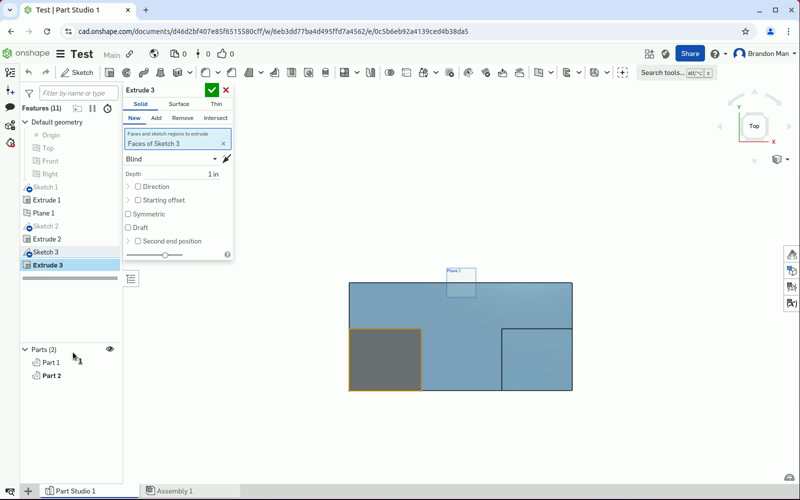
mouse_move(143, 106)
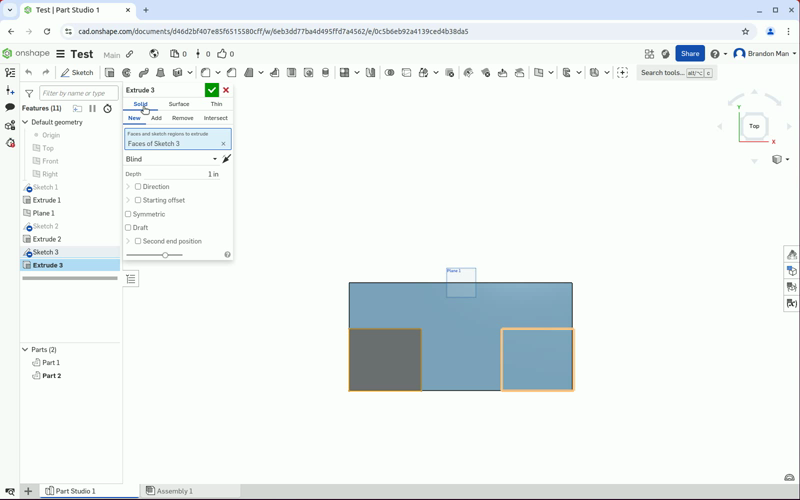
click(143, 106)
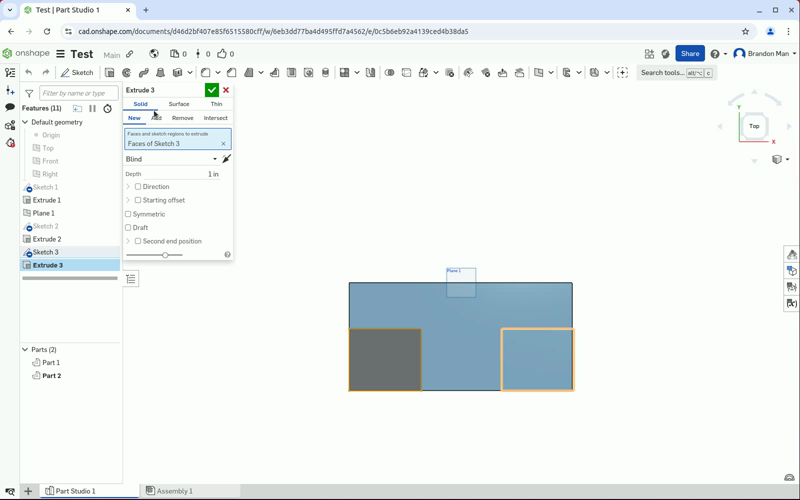
mouse_move(186, 120)
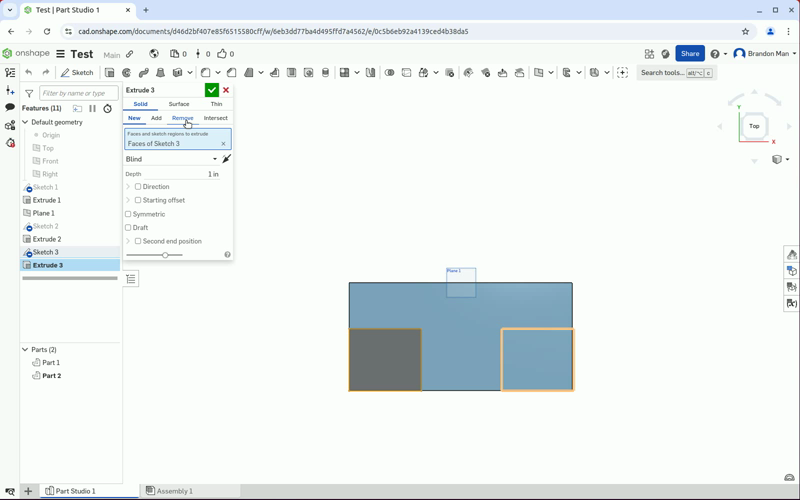
click(186, 120)
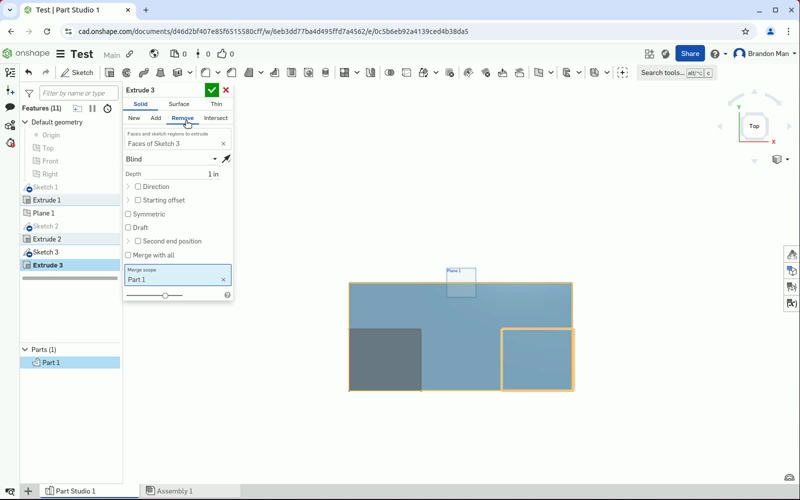
key(tab, 4)
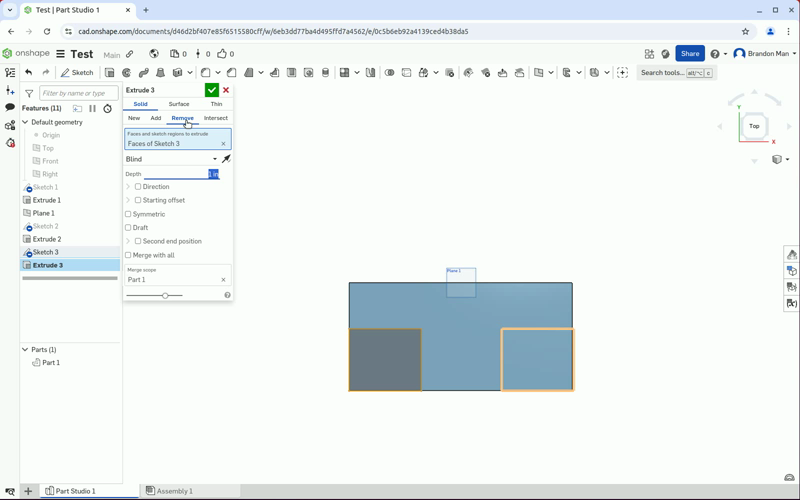
text(22.145)
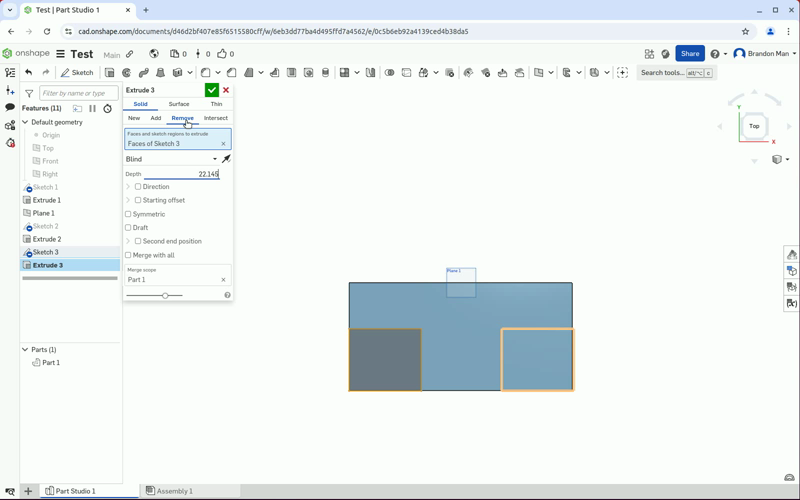
key(tab, 6)
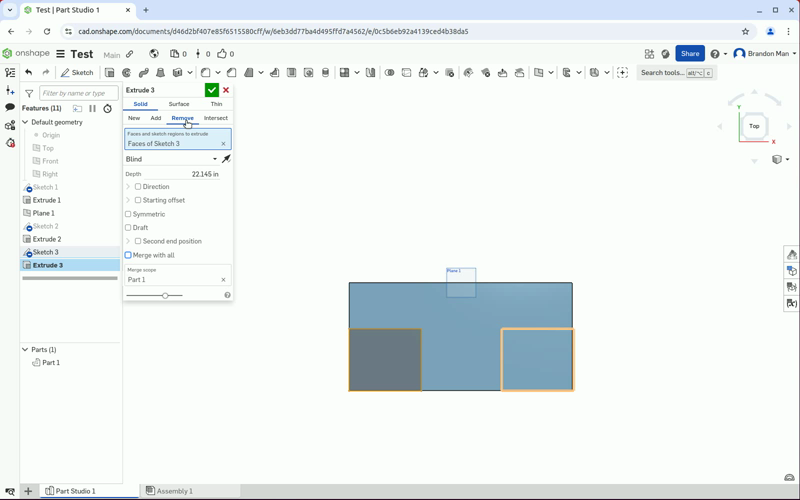
key(space)
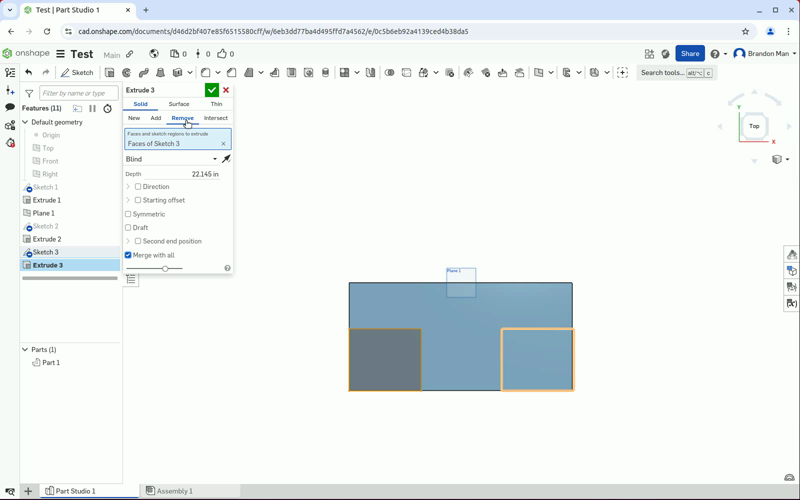
key(enter)
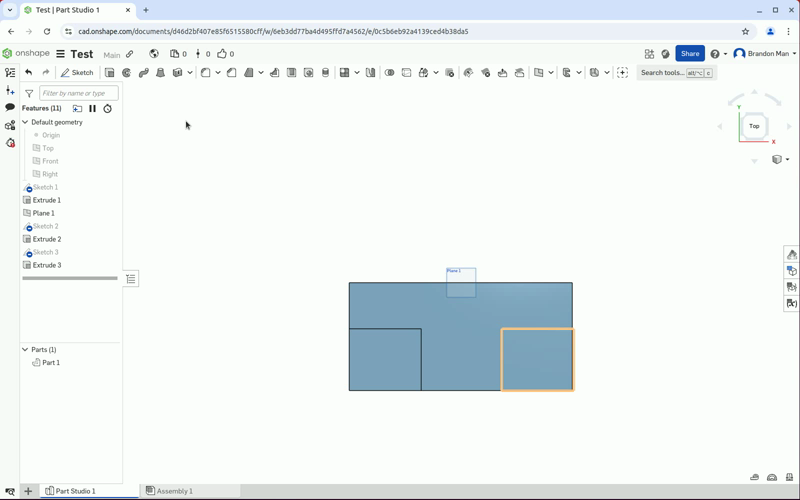
key(shift+h)
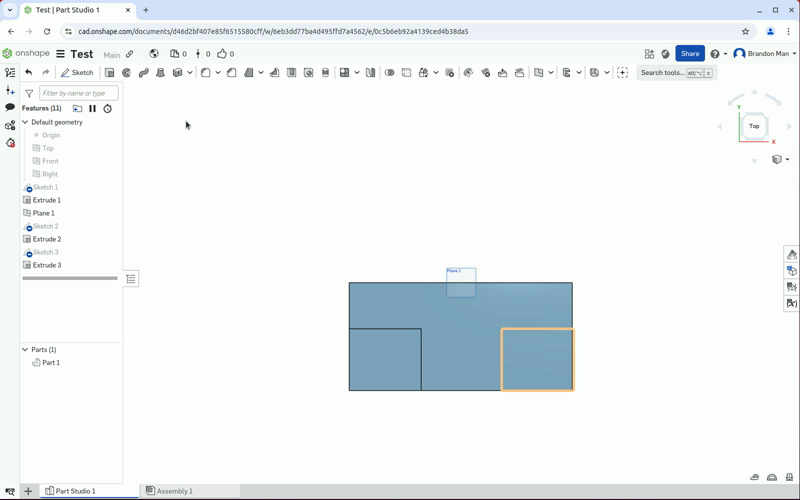
key(shift+h)
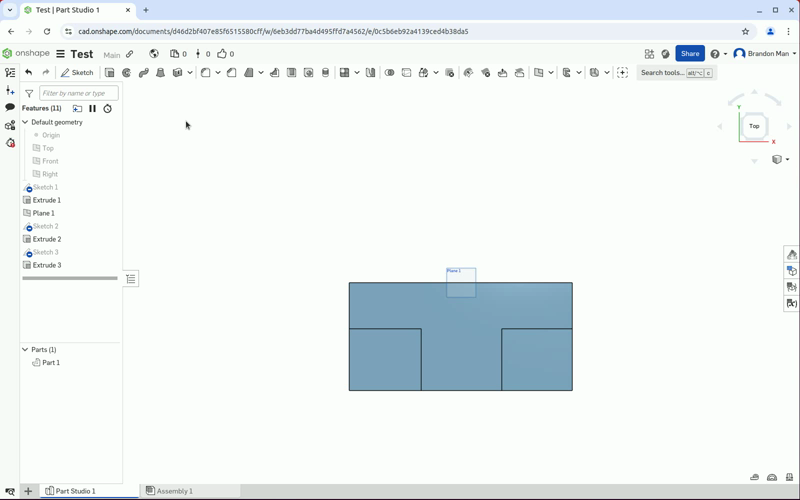
mouse_move(73, 189)
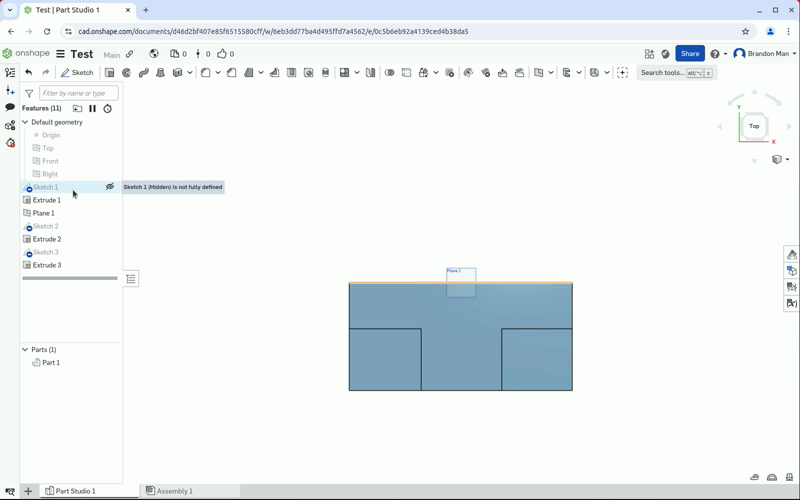
click(73, 189)
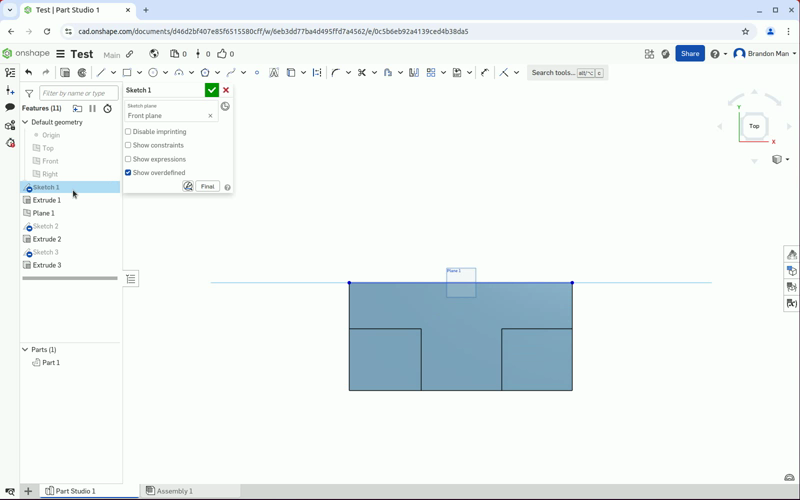
mouse_move(229, 92)
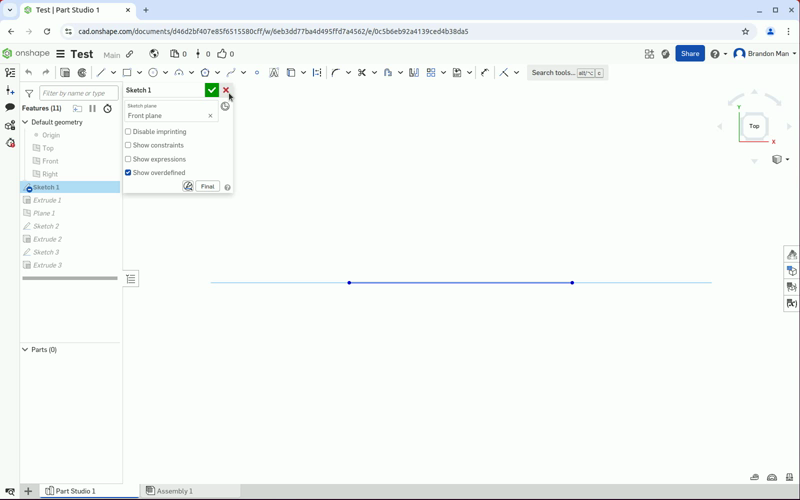
click(229, 92)
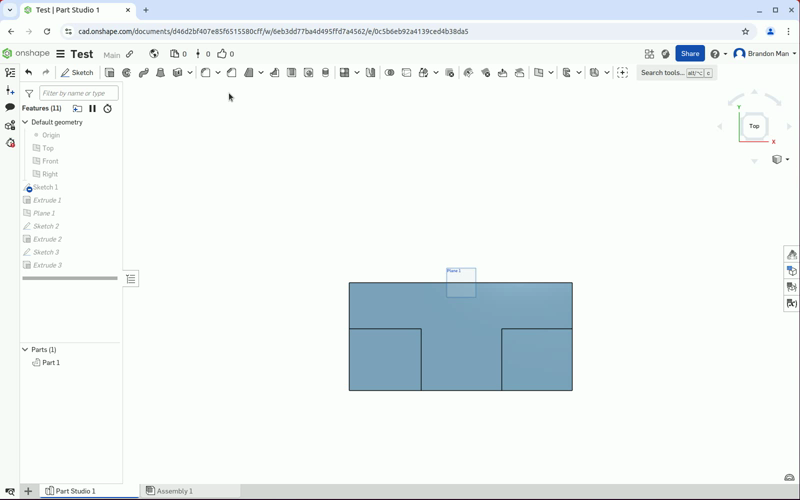
key(shift+s)
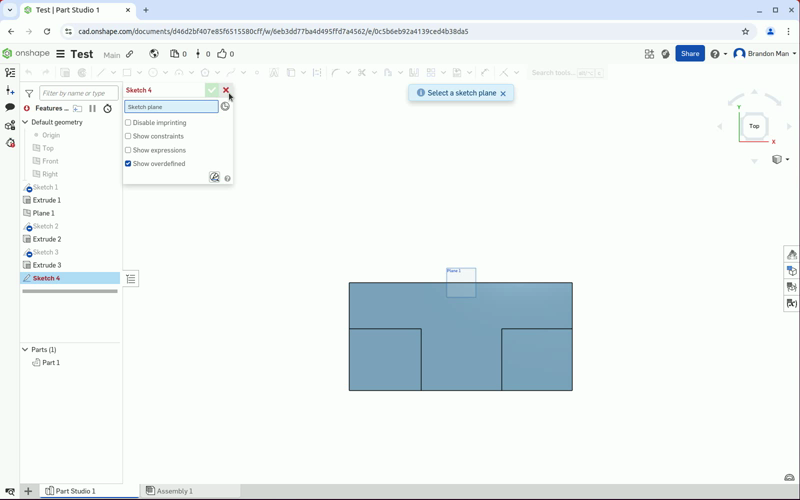
mouse_move(73, 215)
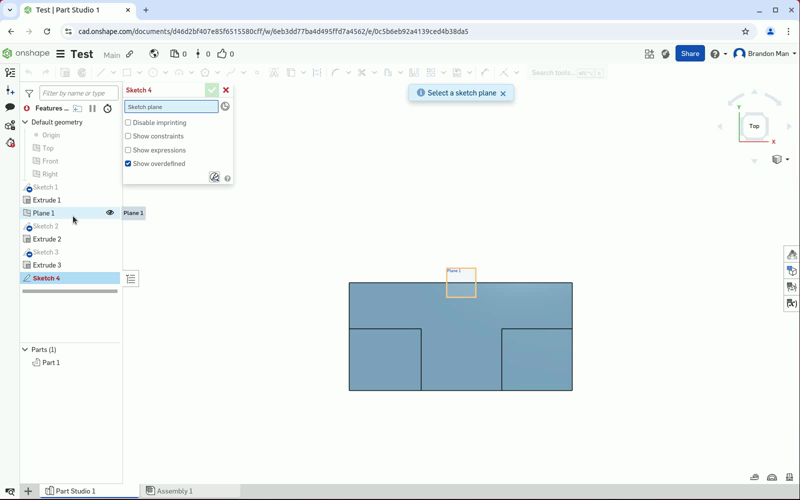
click(73, 215)
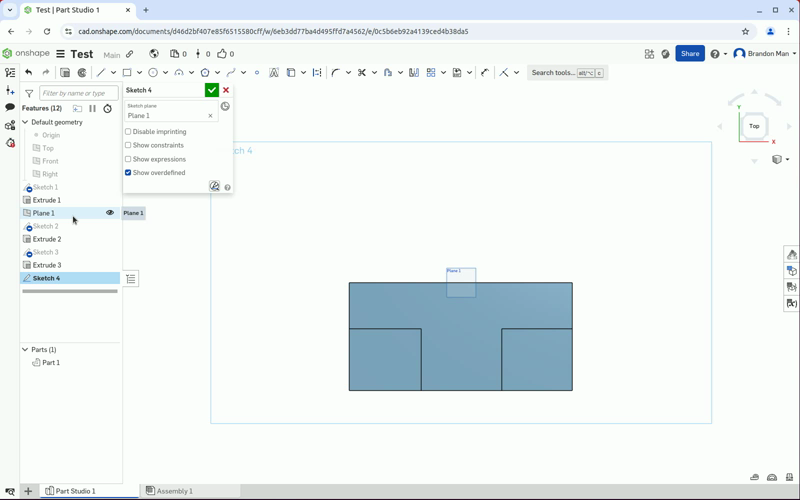
mouse_move(73, 352)
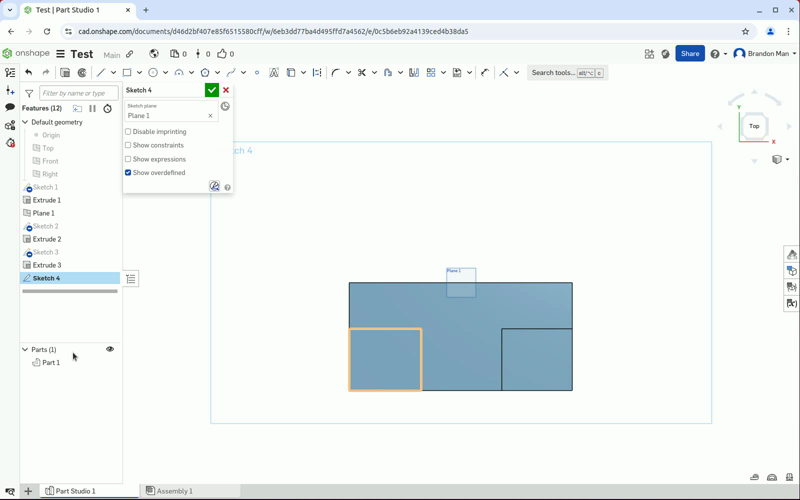
key(y)
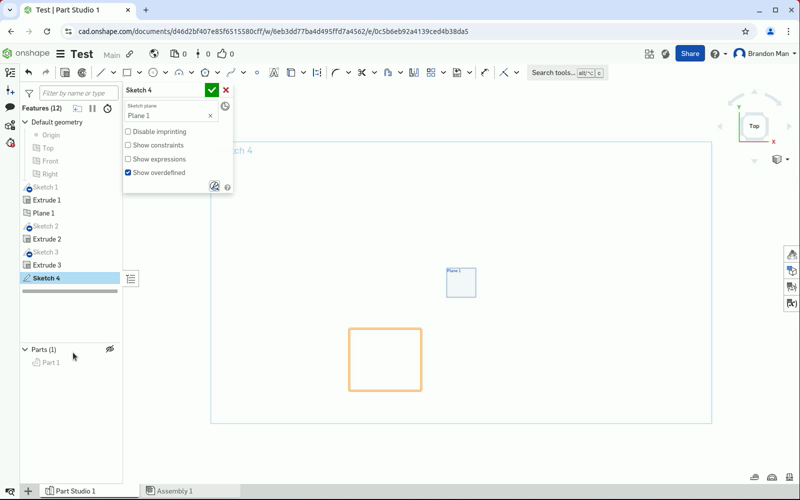
key(l)
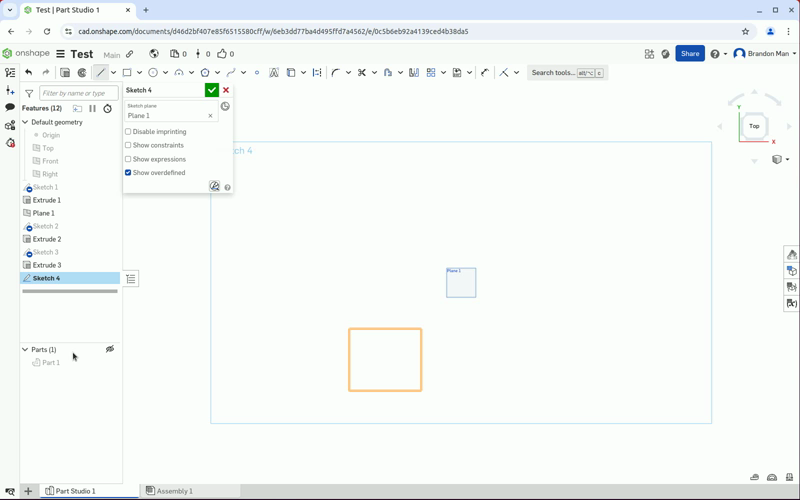
key_down(shift)
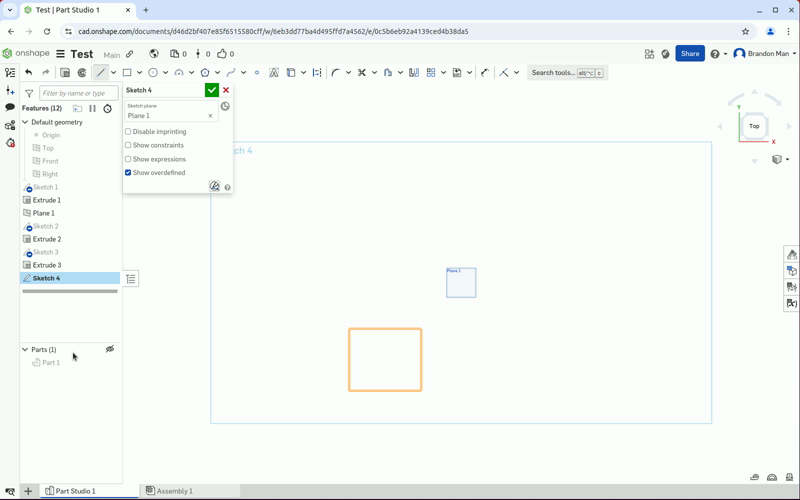
mouse_move(396, 329)
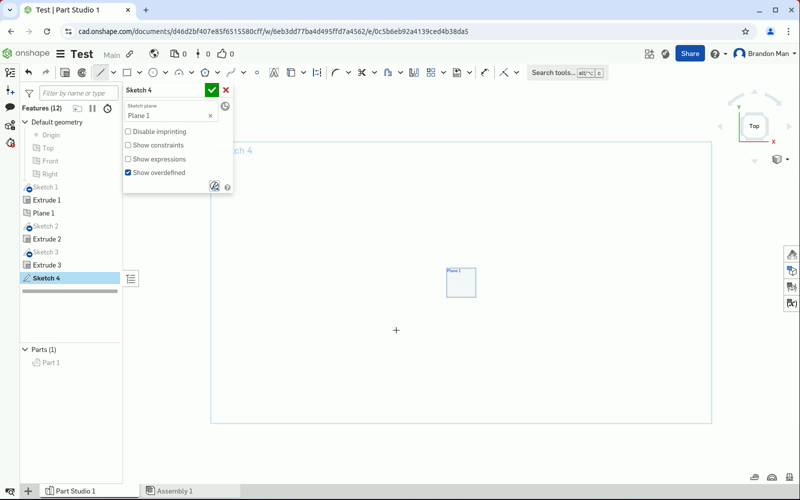
click(396, 329)
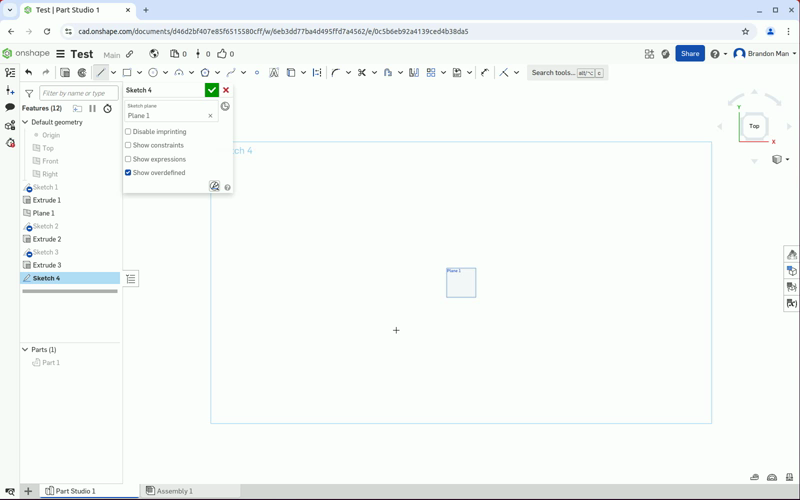
key_up(shift)
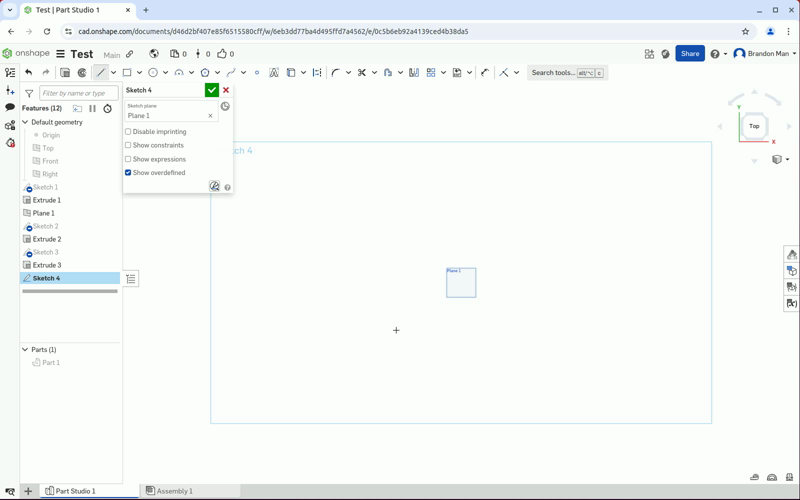
key_down(shift)
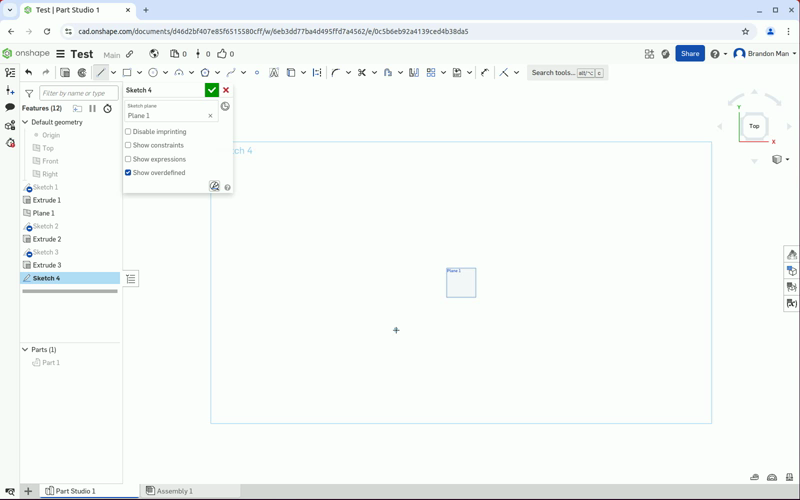
mouse_move(426, 329)
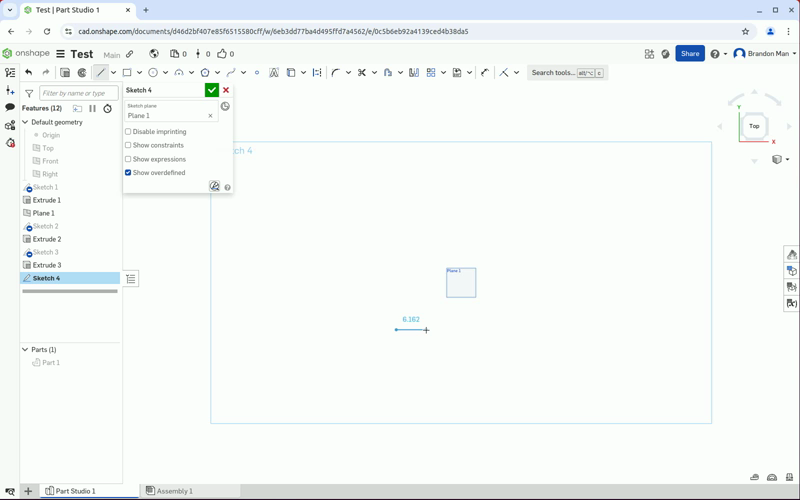
mouse_move(421, 329)
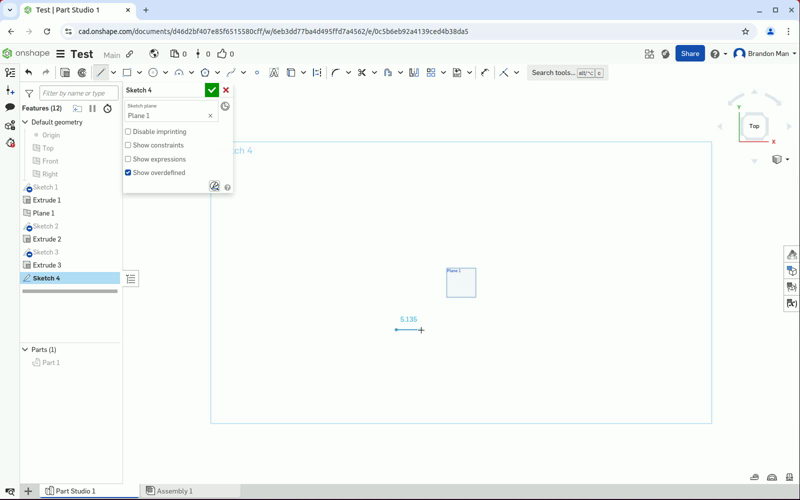
click(421, 329)
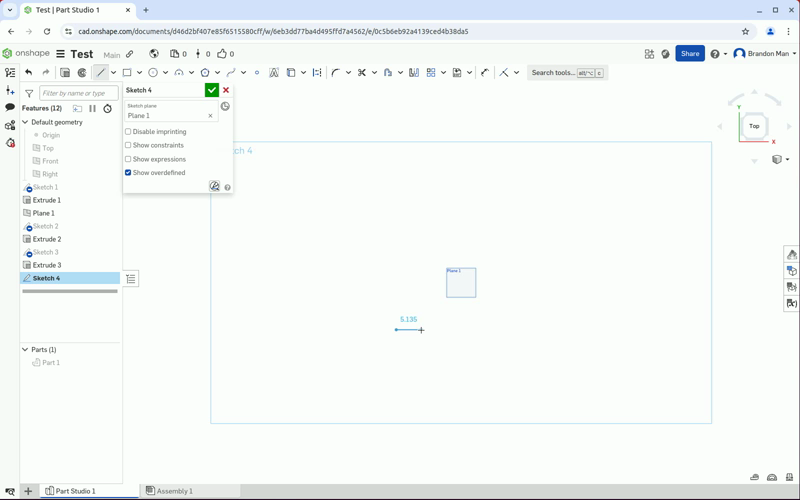
key_up(shift)
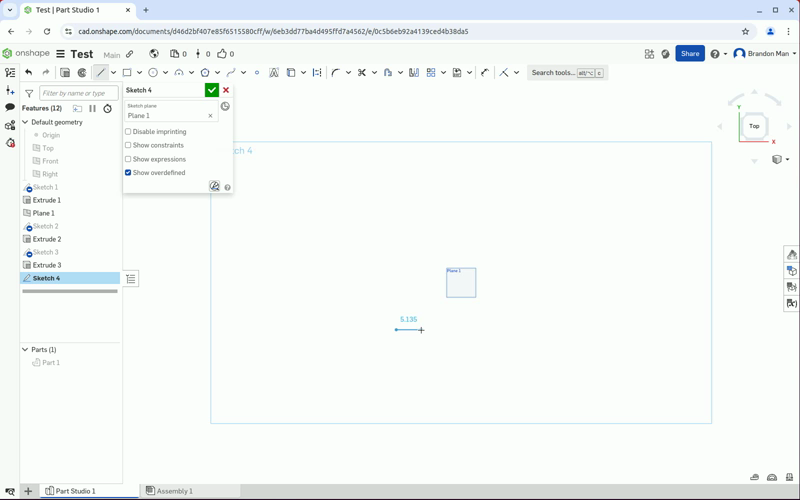
key_down(shift)
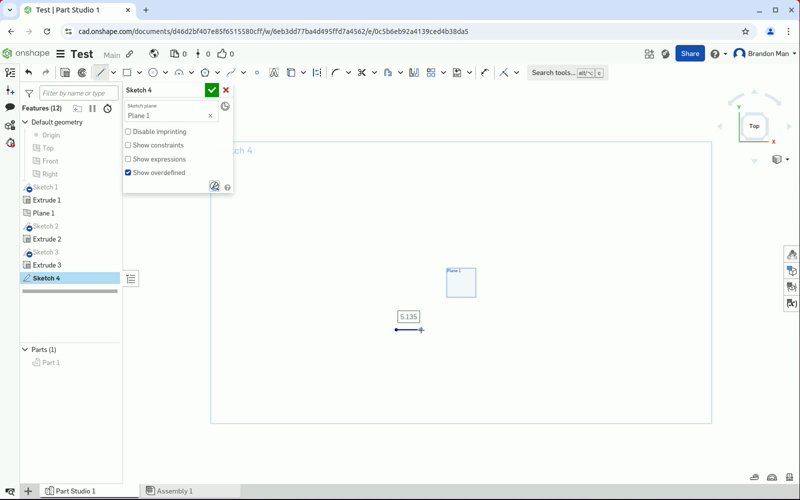
mouse_move(421, 391)
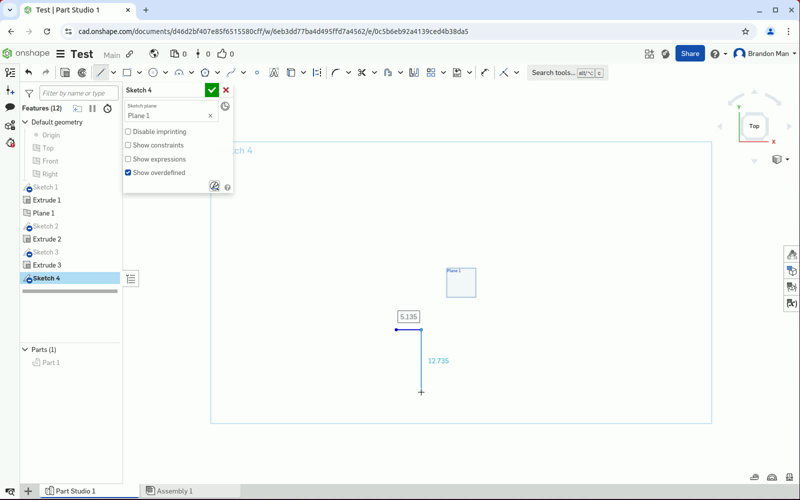
click(421, 391)
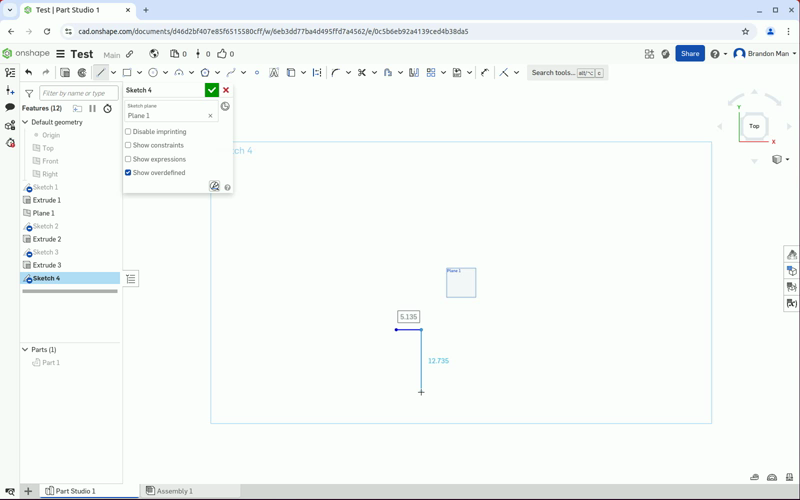
key_up(shift)
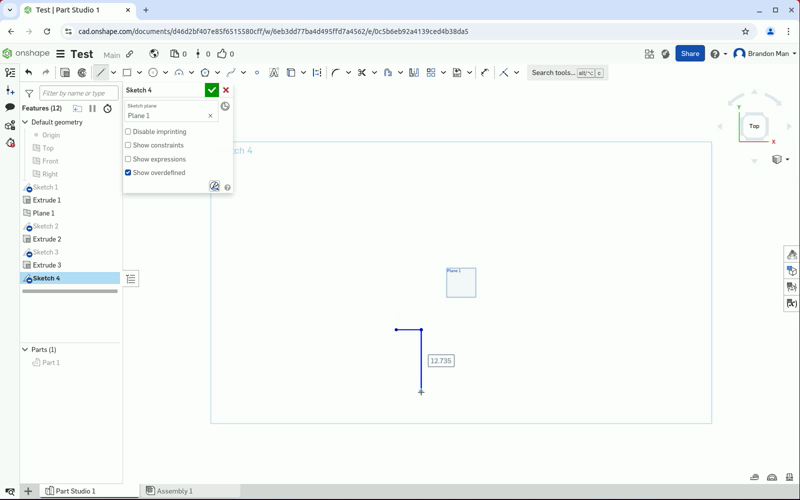
key_down(shift)
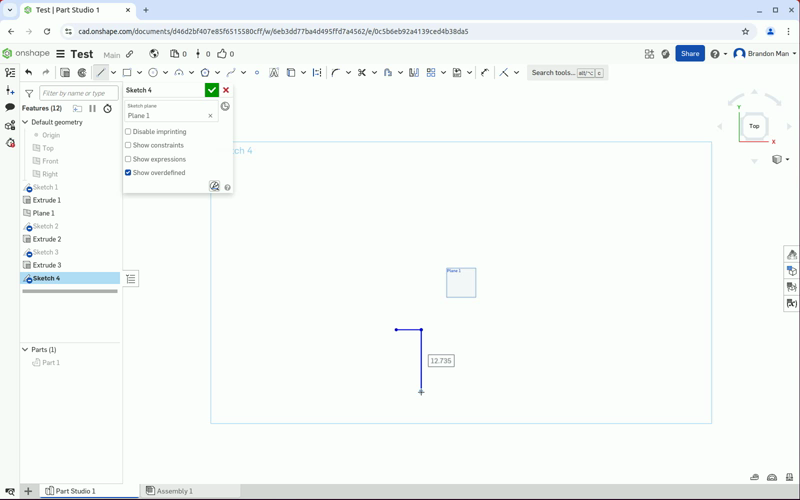
mouse_move(502, 391)
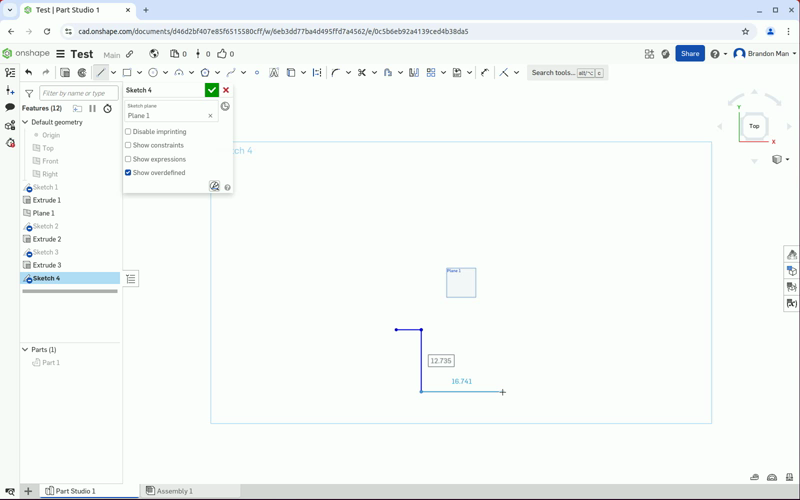
click(502, 391)
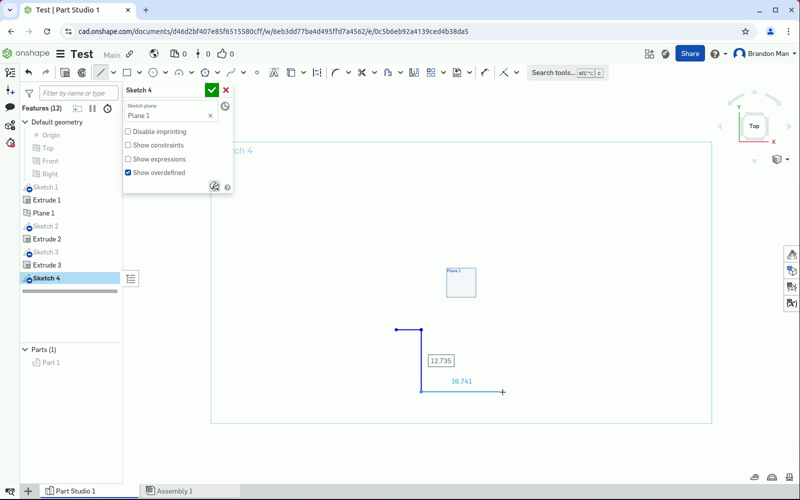
key_up(shift)
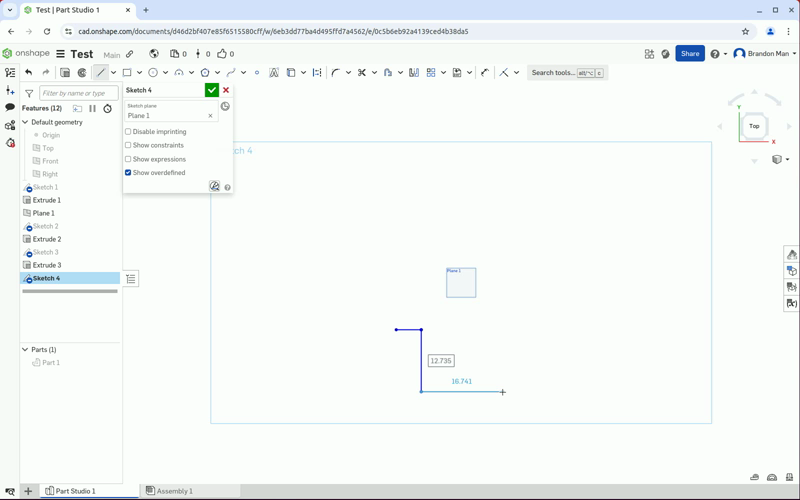
key_down(shift)
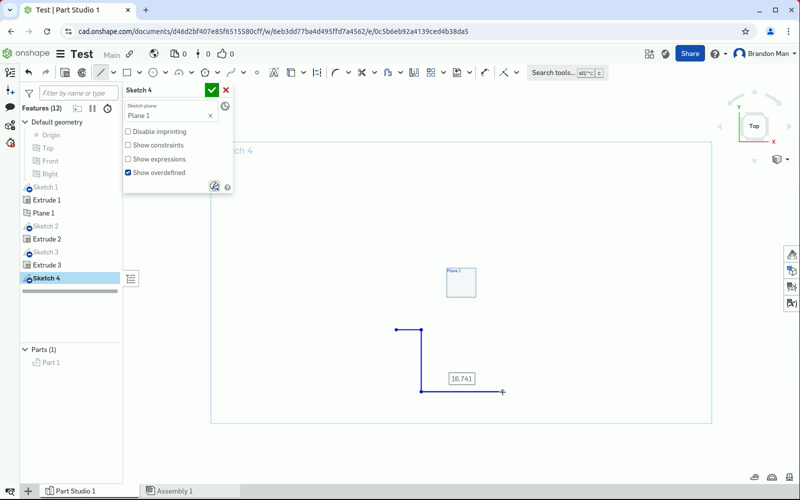
mouse_move(502, 329)
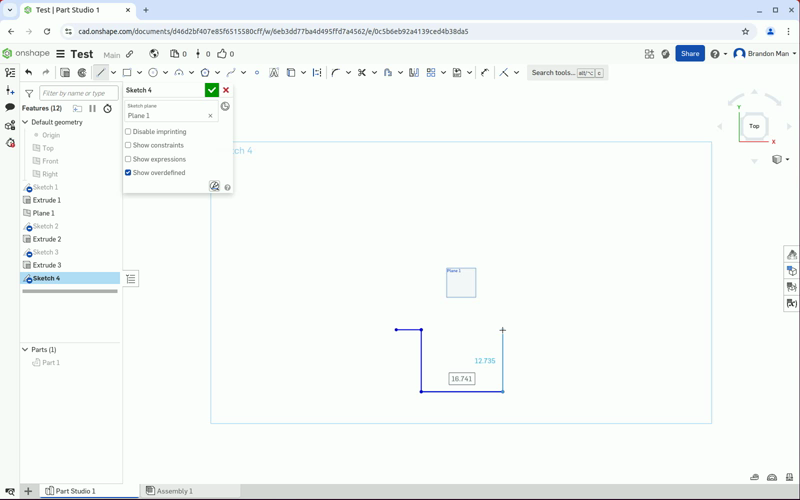
click(502, 329)
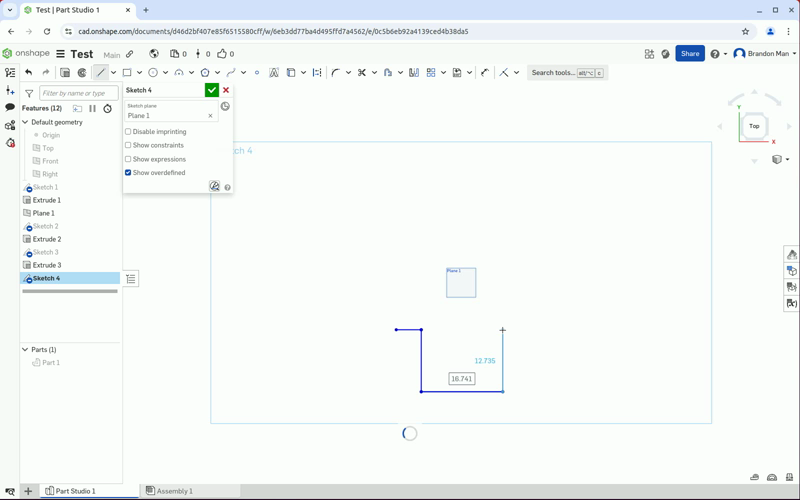
key_up(shift)
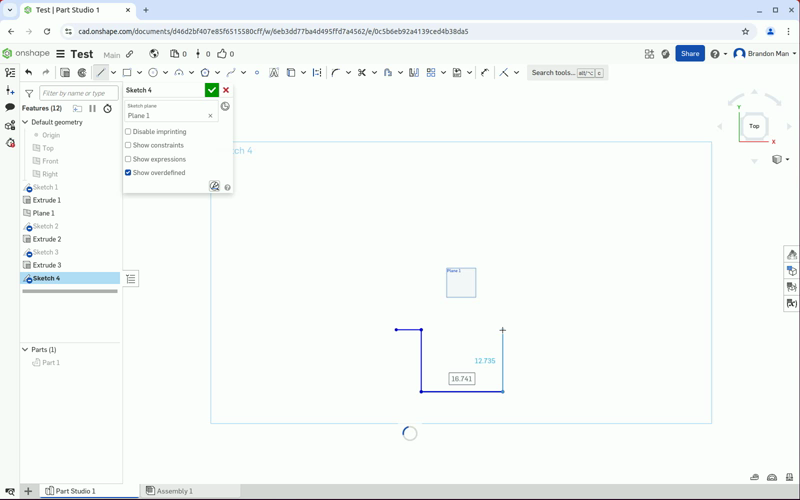
key_down(shift)
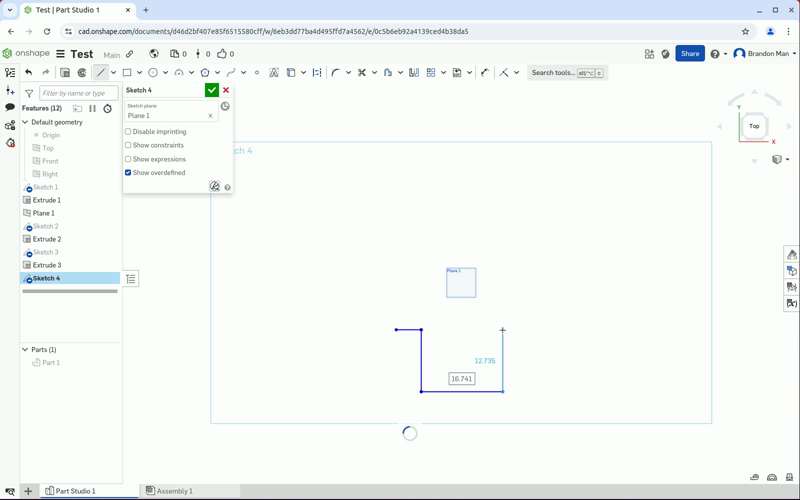
mouse_move(532, 329)
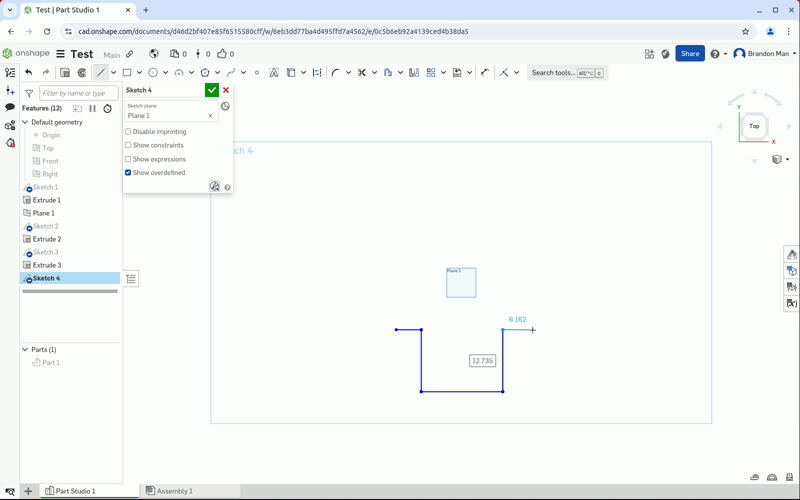
mouse_move(527, 329)
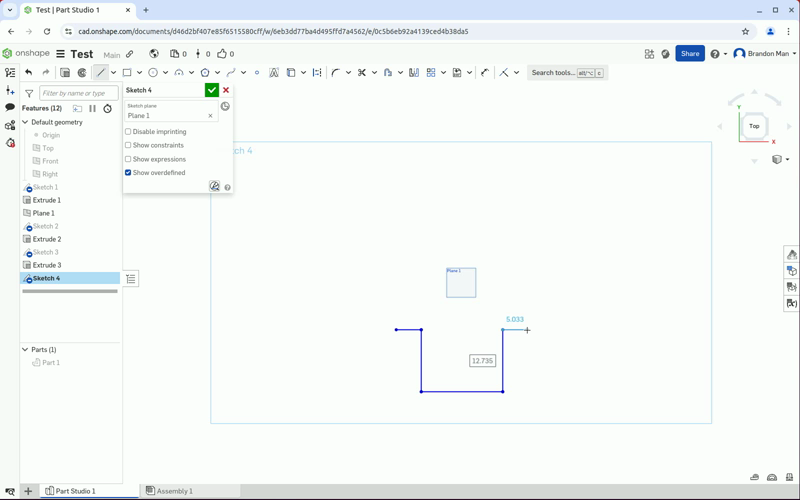
click(527, 329)
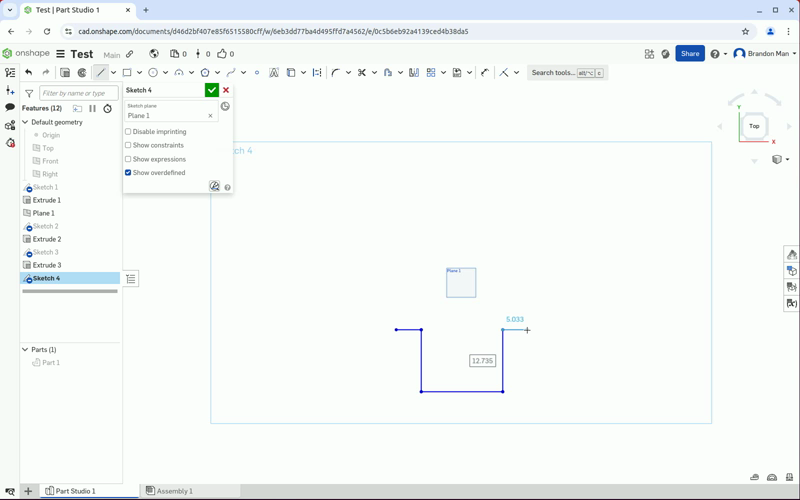
key_up(shift)
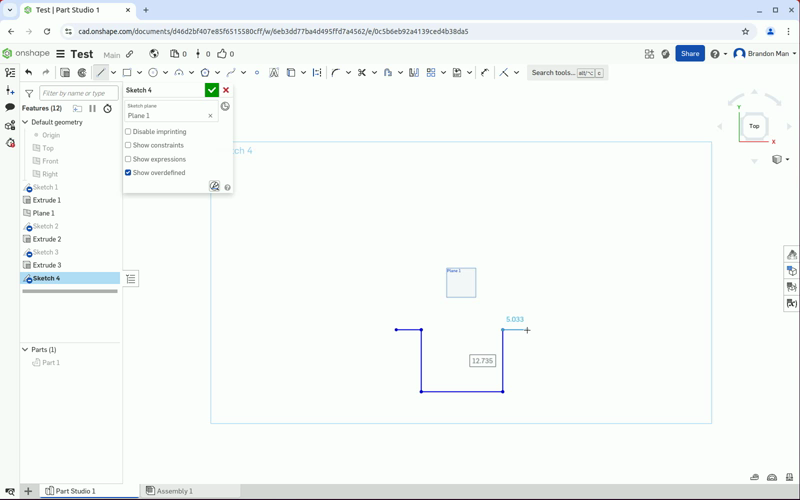
key_down(shift)
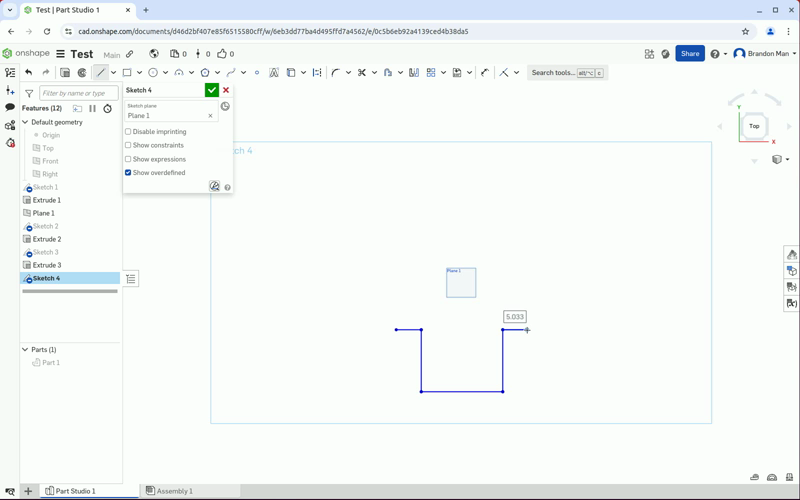
mouse_move(557, 329)
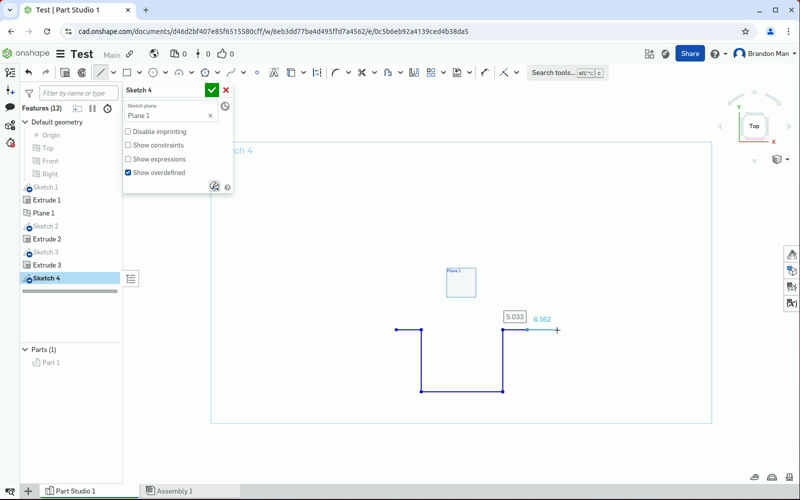
mouse_move(527, 282)
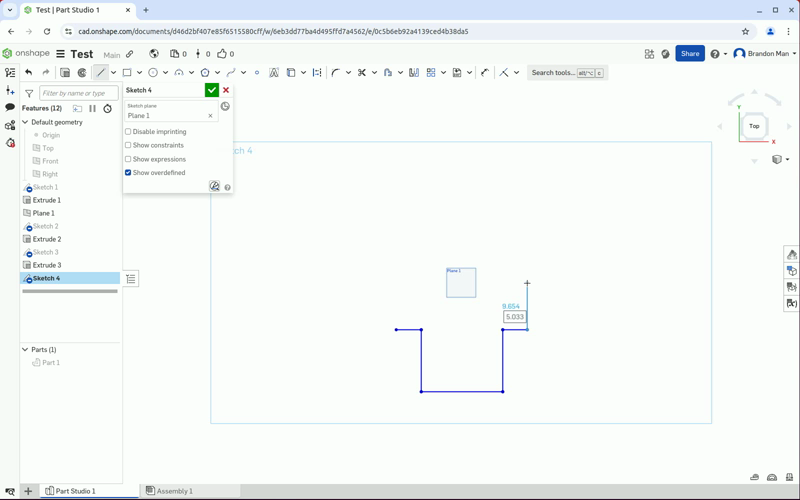
click(527, 282)
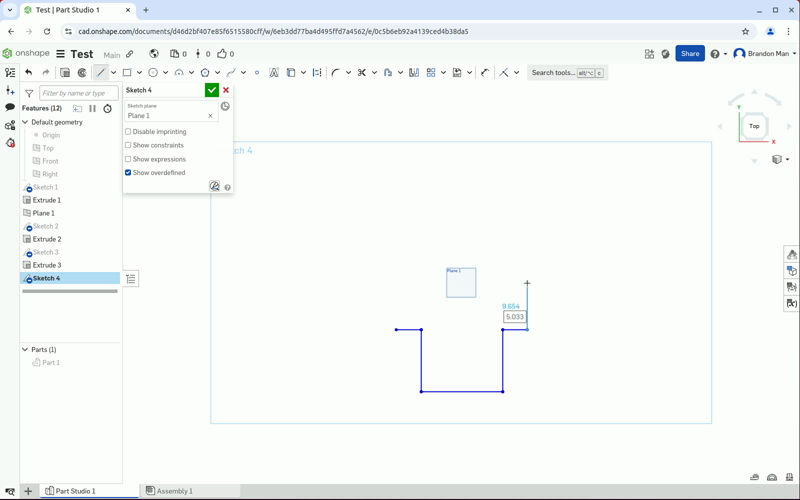
key_up(shift)
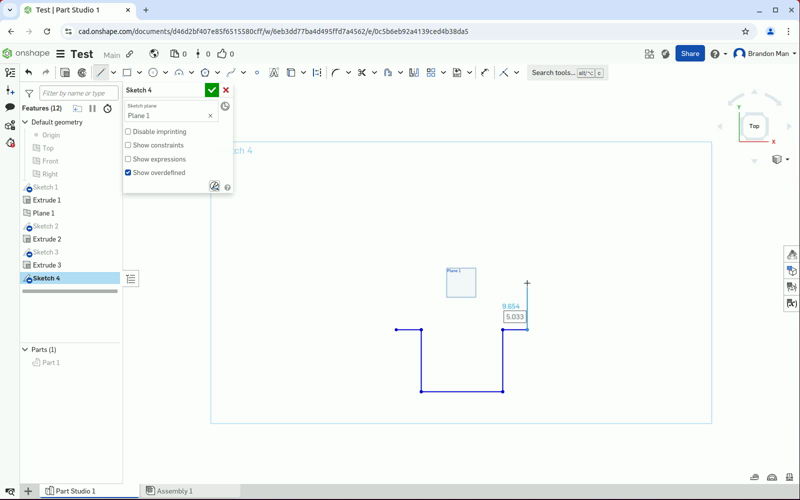
key_down(shift)
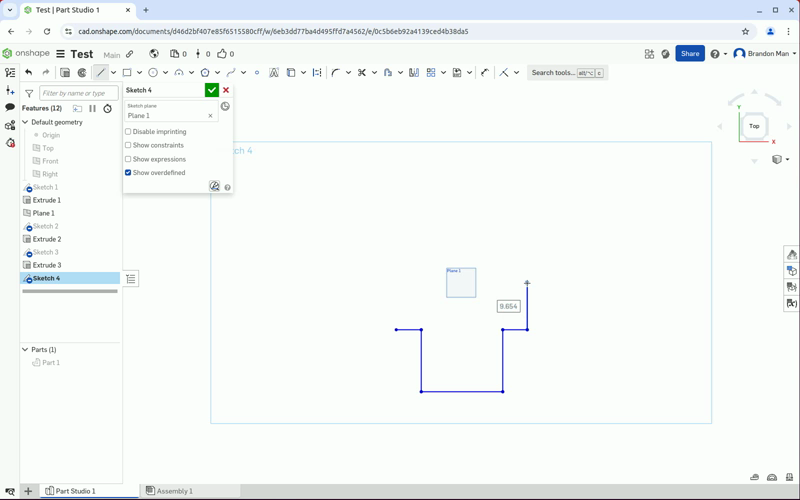
mouse_move(396, 282)
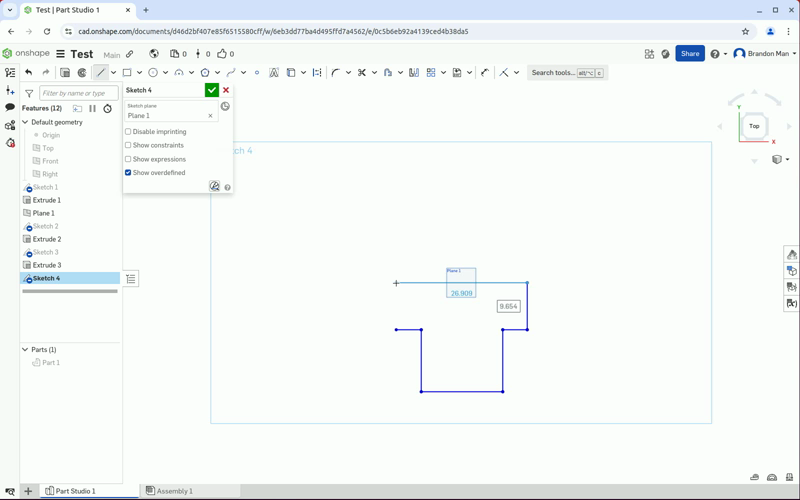
click(396, 282)
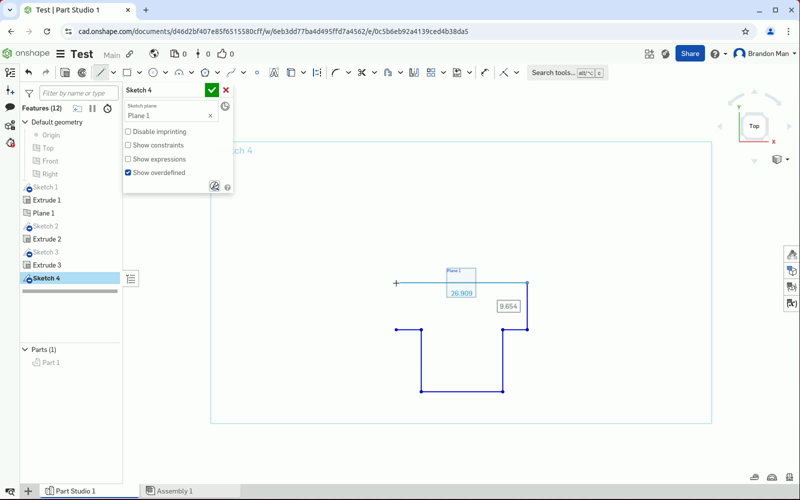
key_up(shift)
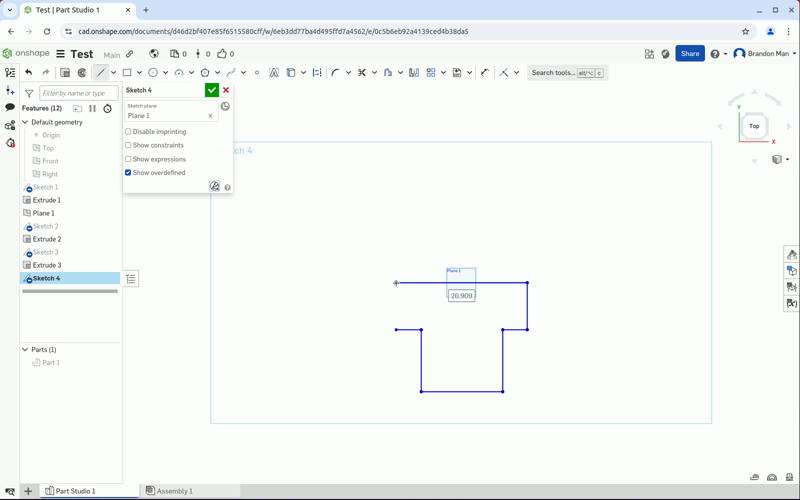
mouse_move(426, 282)
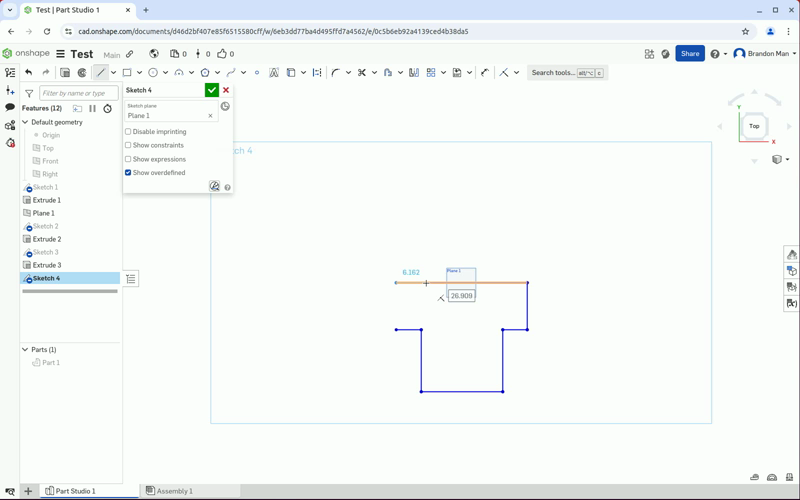
key_down(shift)
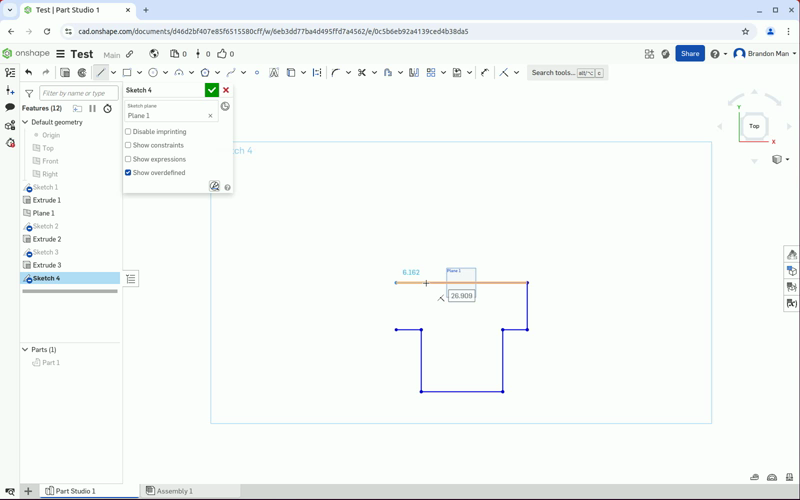
mouse_move(396, 329)
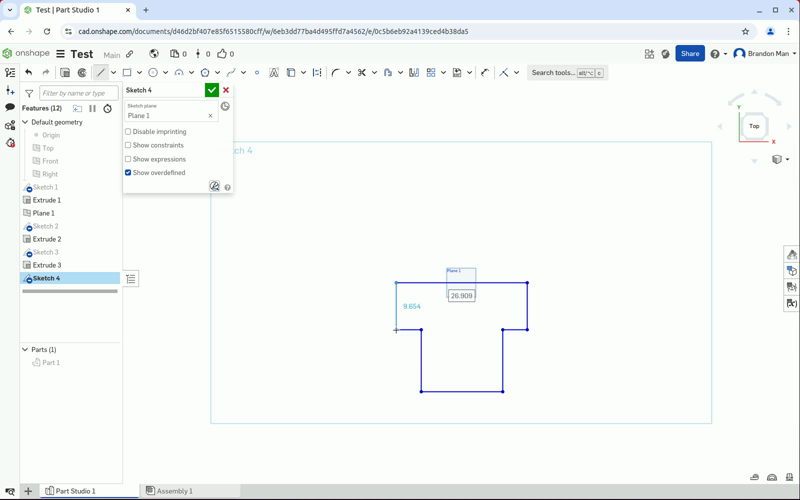
key_up(shift)
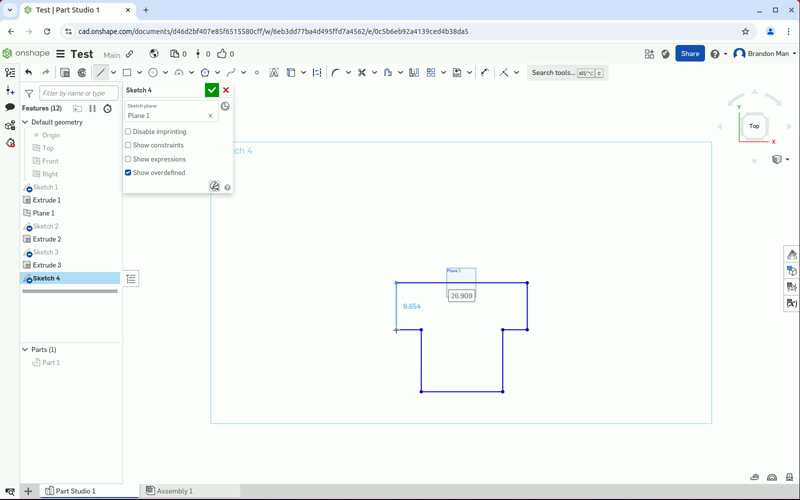
click(396, 329)
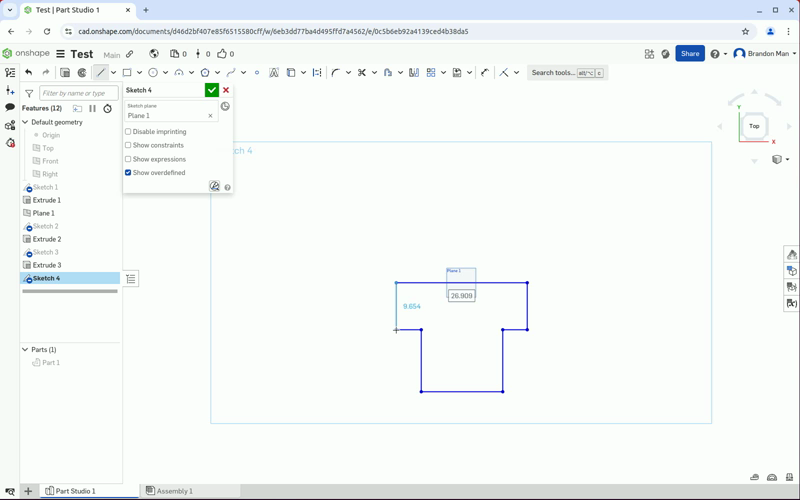
key(esc)
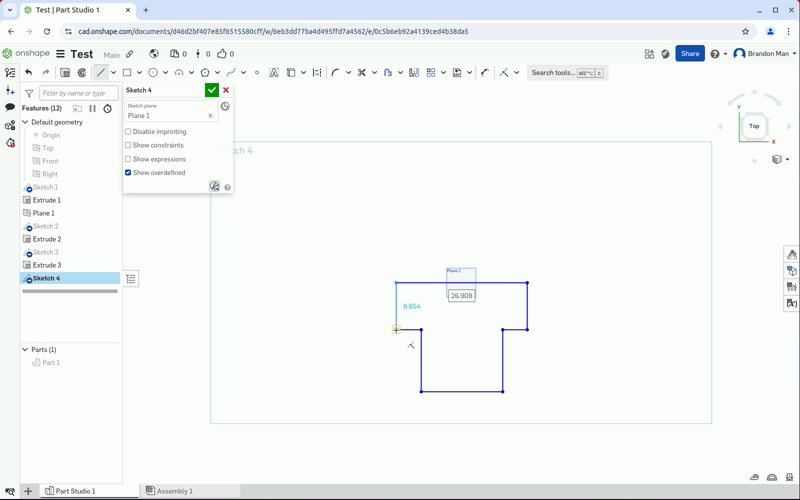
mouse_move(486, 333)
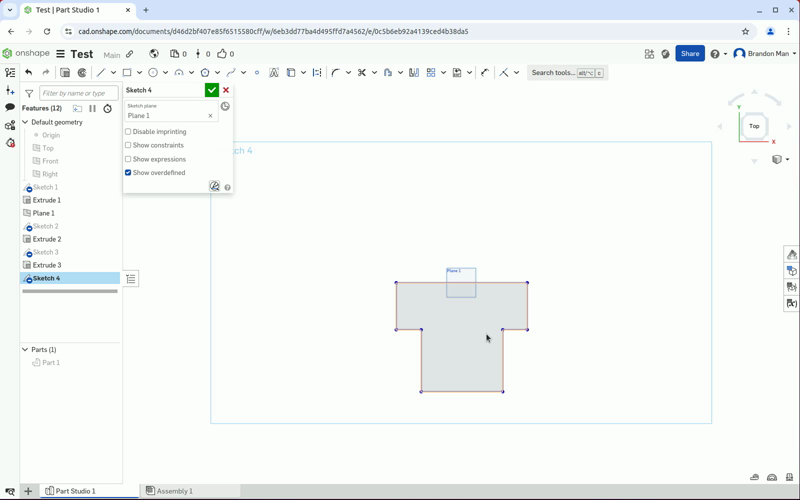
click(486, 333)
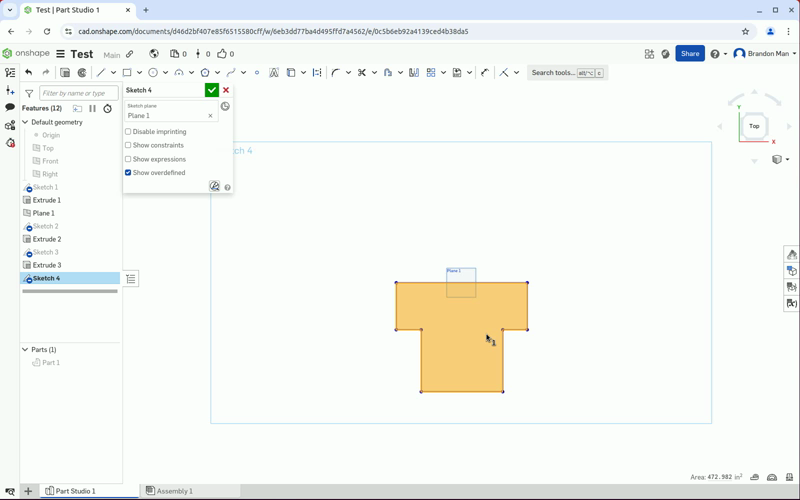
mouse_move(73, 352)
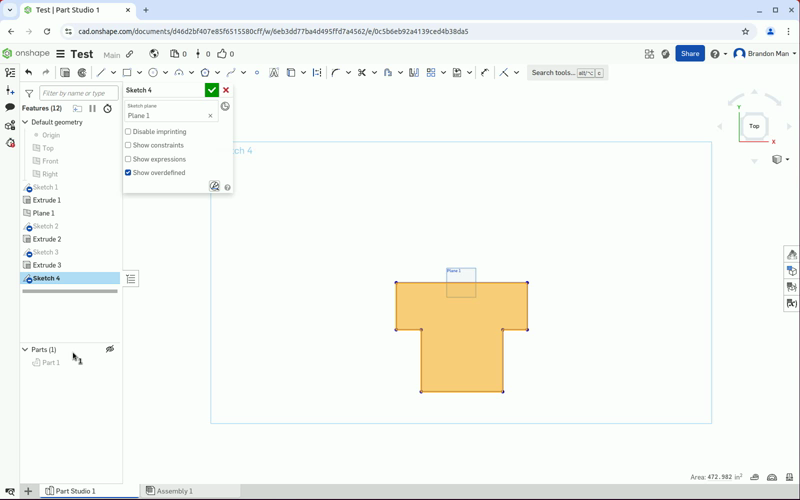
key(shift+y)
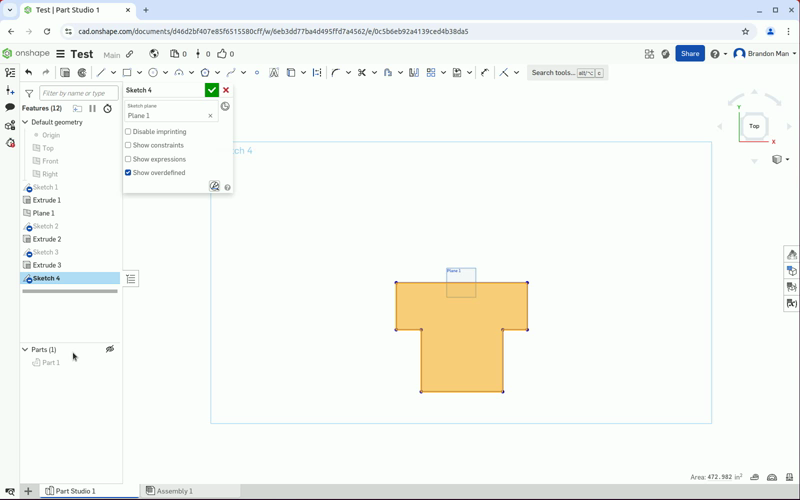
key(shift+e)
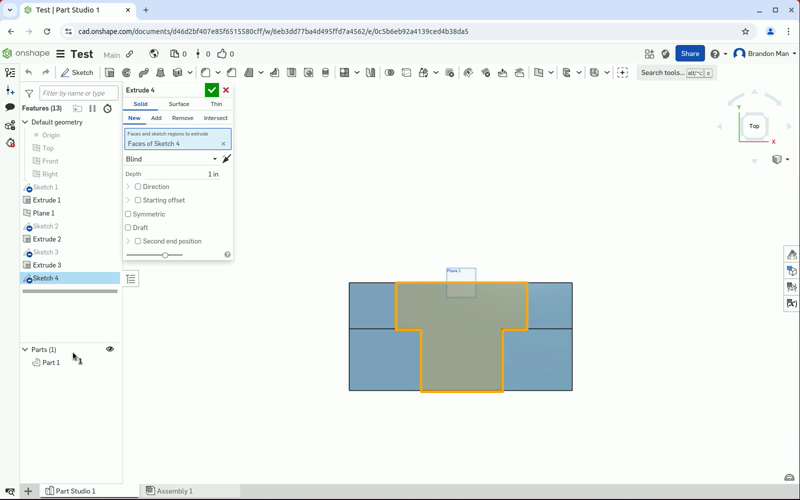
mouse_move(143, 106)
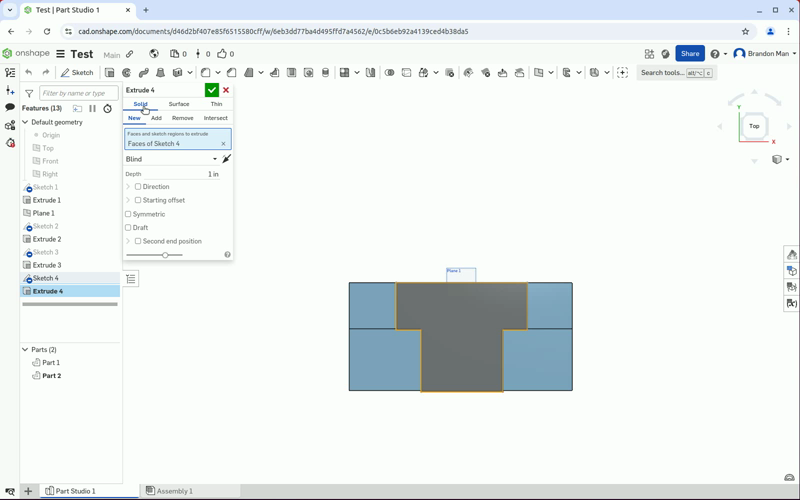
click(143, 106)
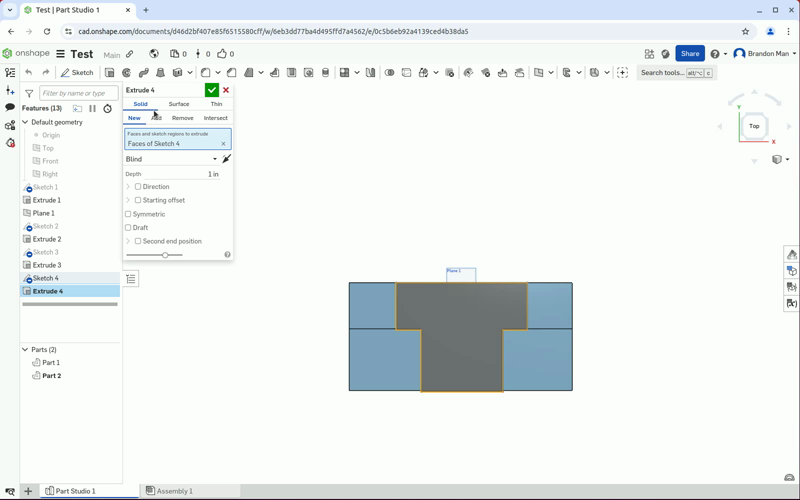
mouse_move(186, 120)
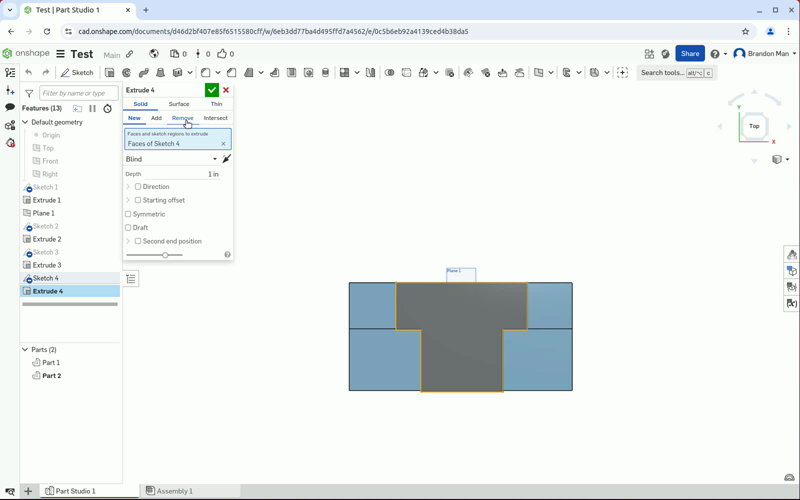
click(186, 120)
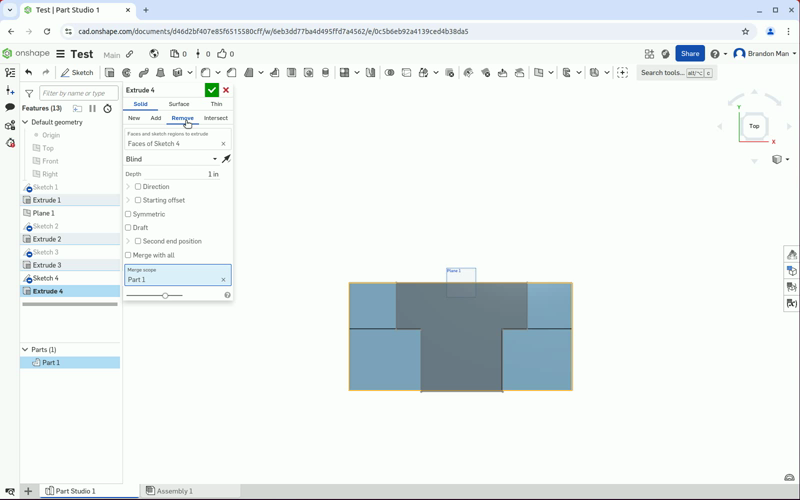
key(tab, 4)
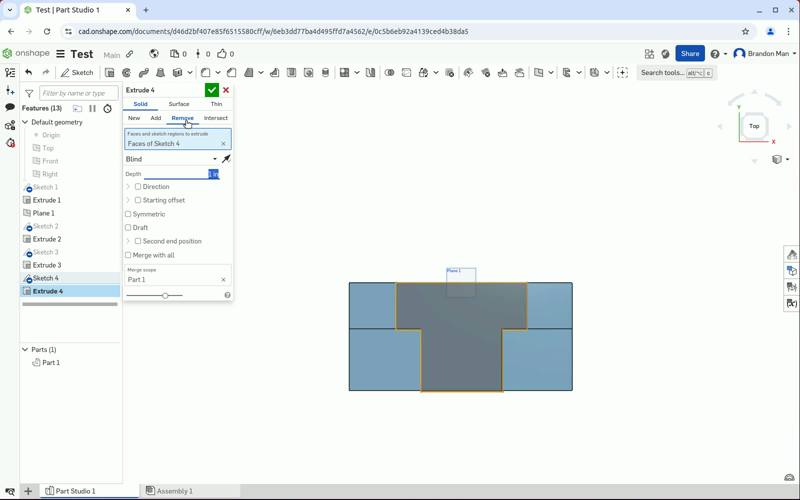
text(14.683)
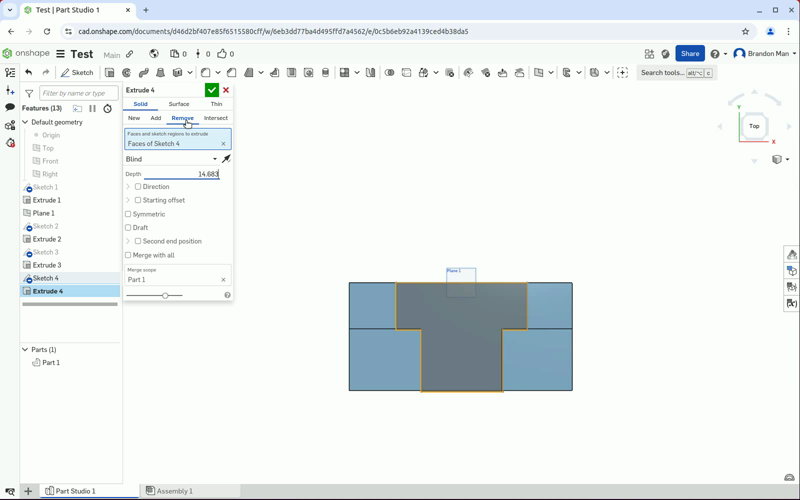
key(tab, 6)
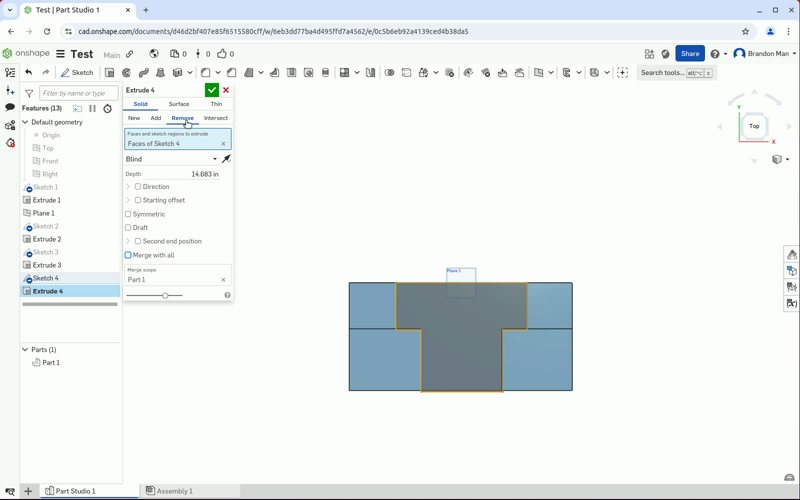
key(space)
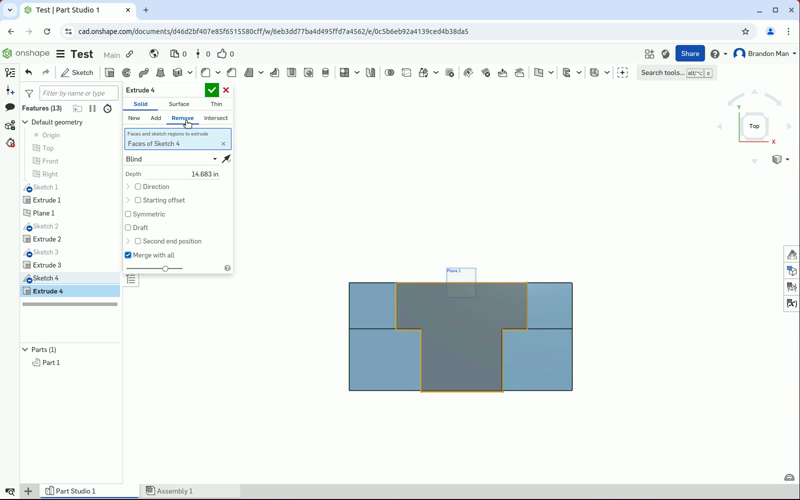
key(enter)
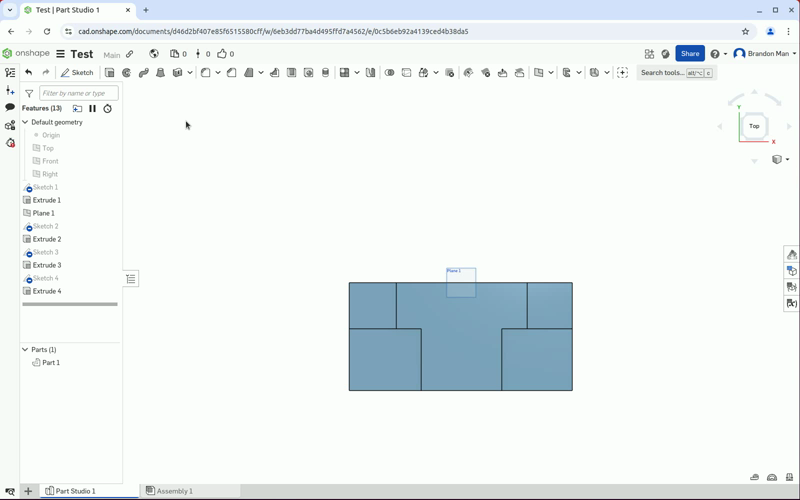
key(shift+h)
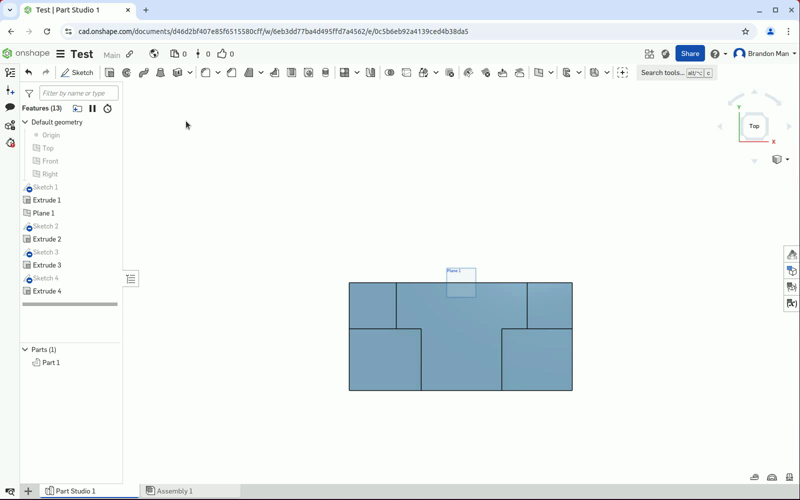
key(shift+h)
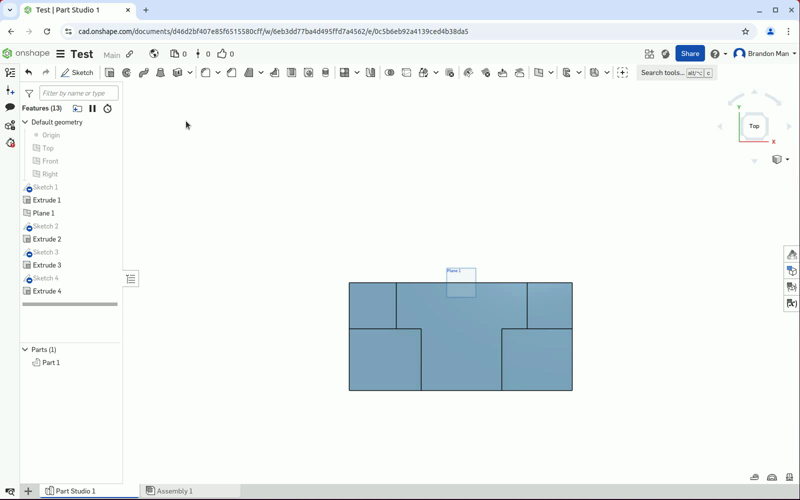
mouse_move(73, 189)
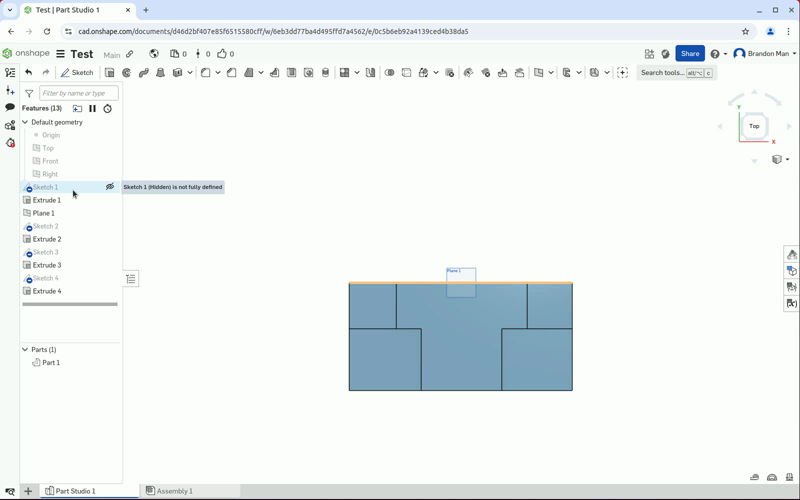
click(73, 189)
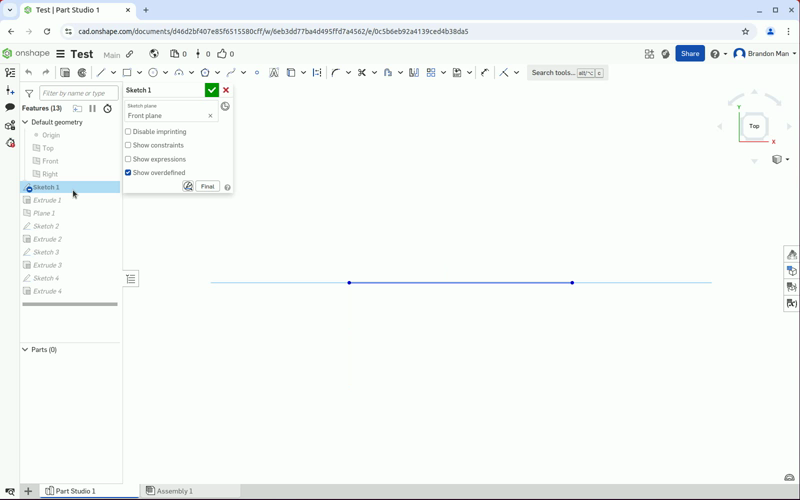
mouse_move(229, 92)
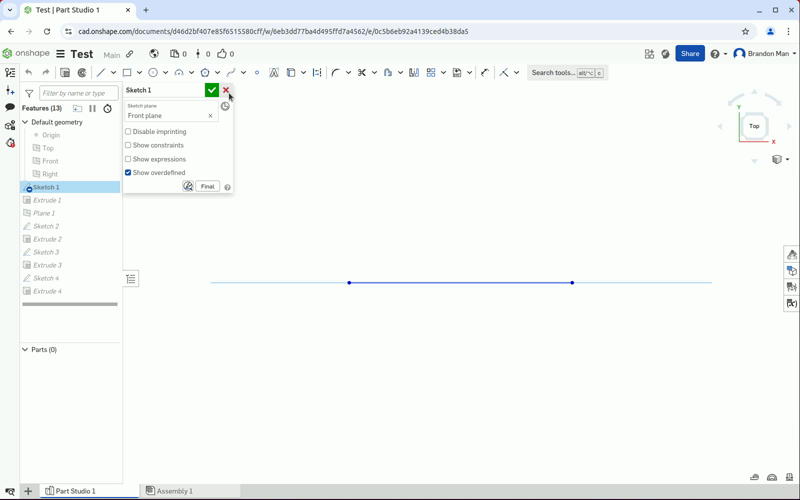
click(229, 92)
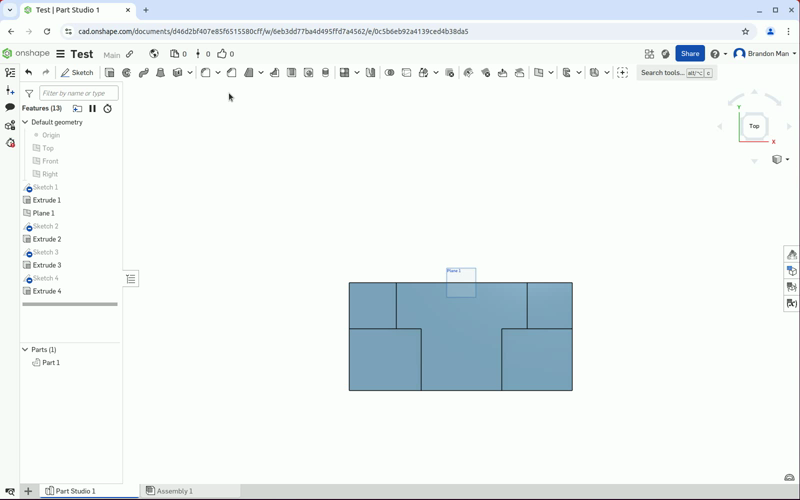
mouse_move(73, 352)
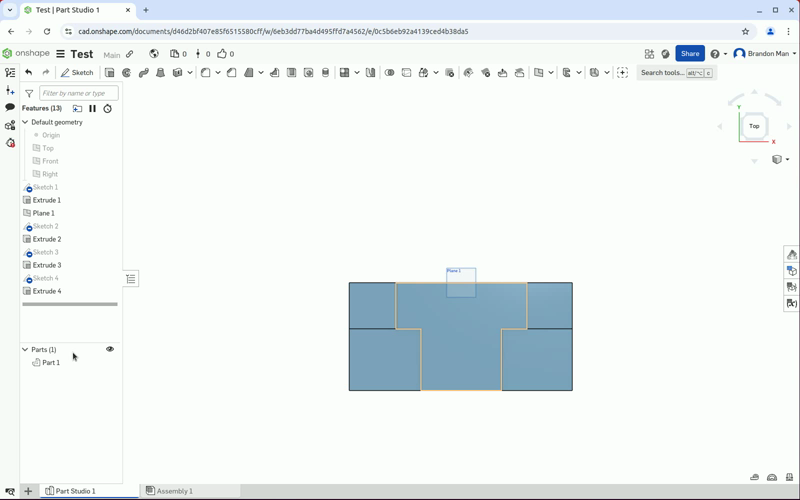
key(y)
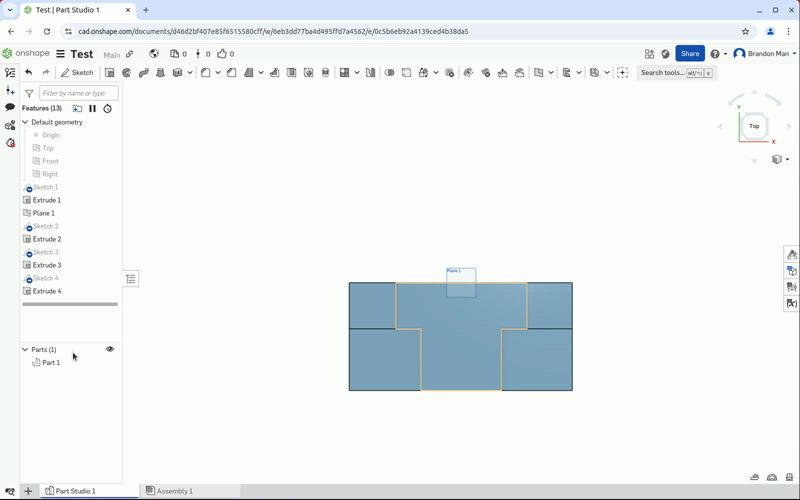
key(shift+p)
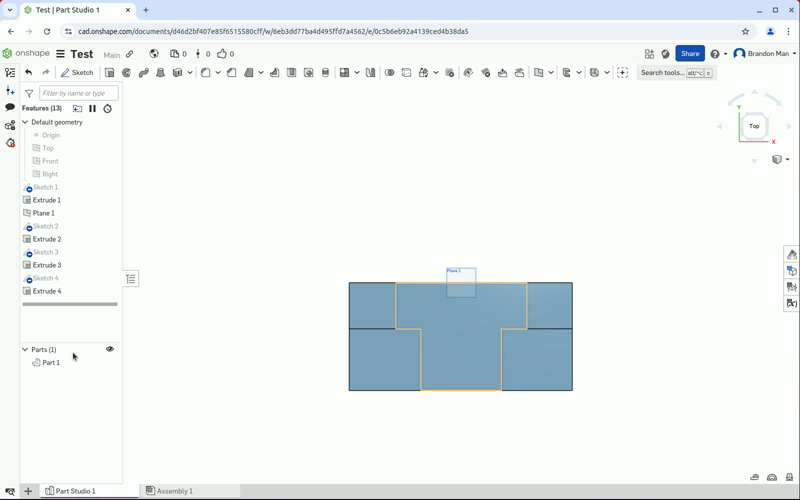
key(space)
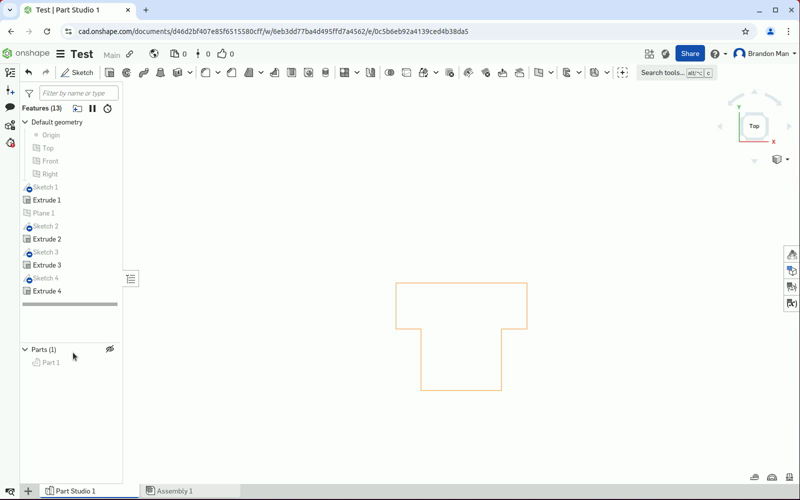
key_down(shift)
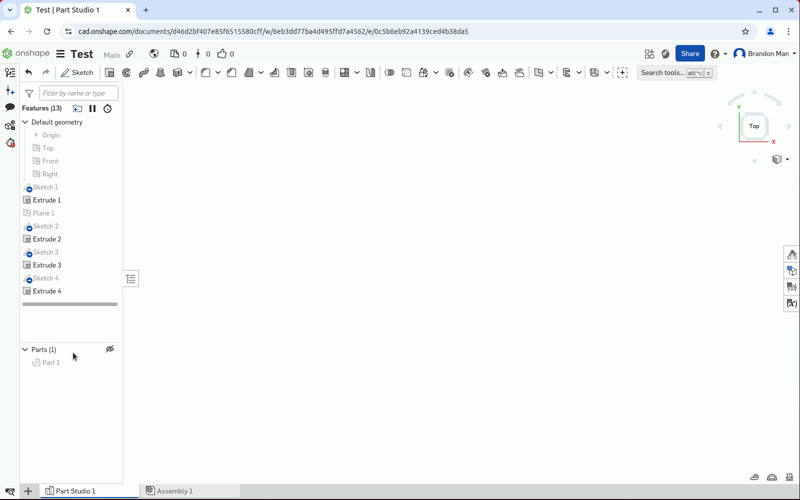
key(up)
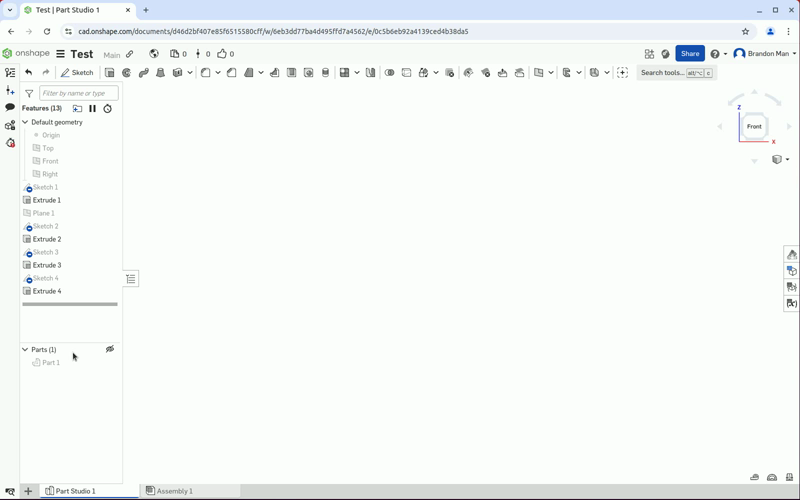
key_up(shift)
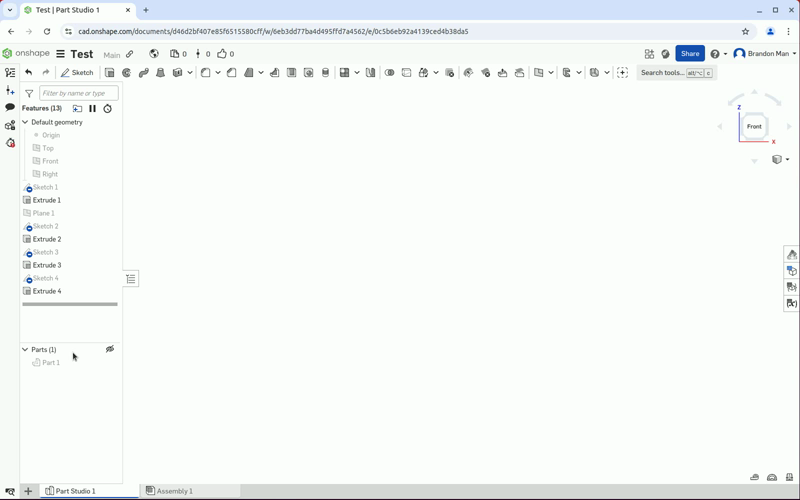
mouse_move(73, 352)
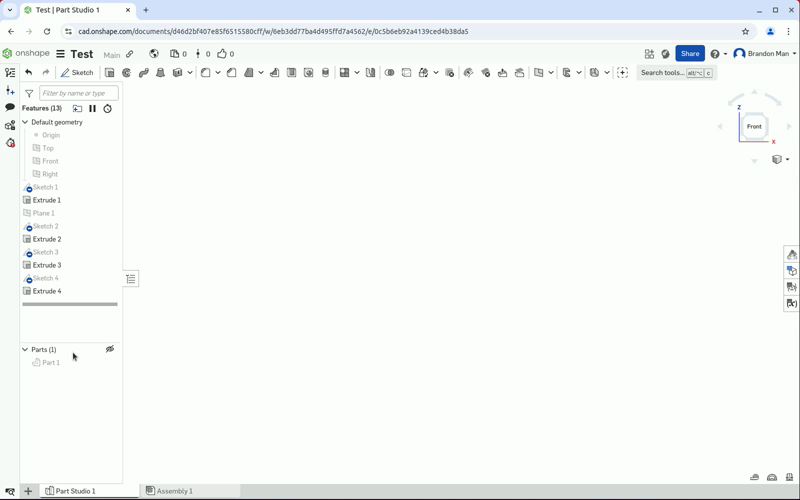
key(shift+y)
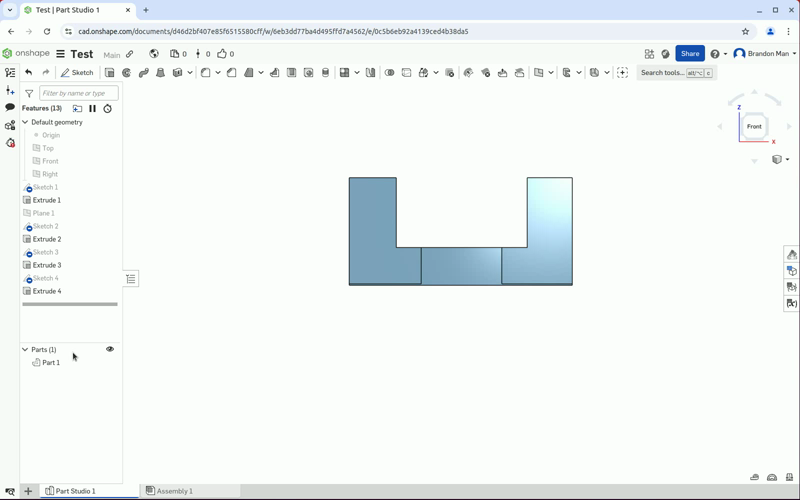
mouse_move(541, 75)
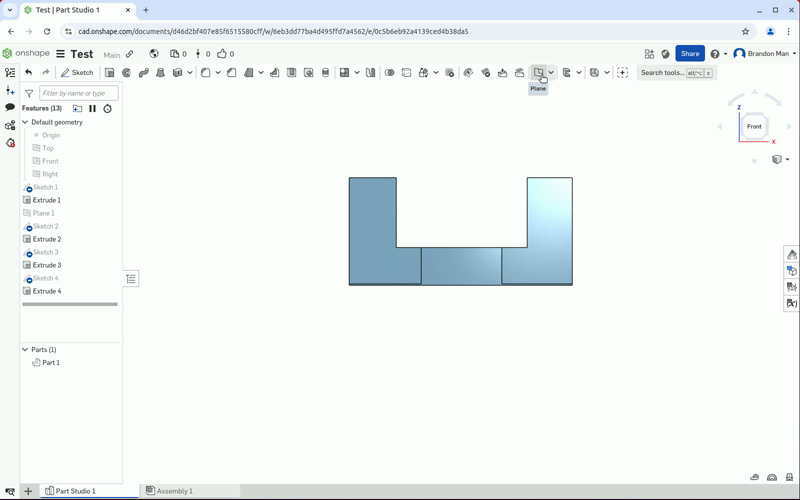
click(541, 75)
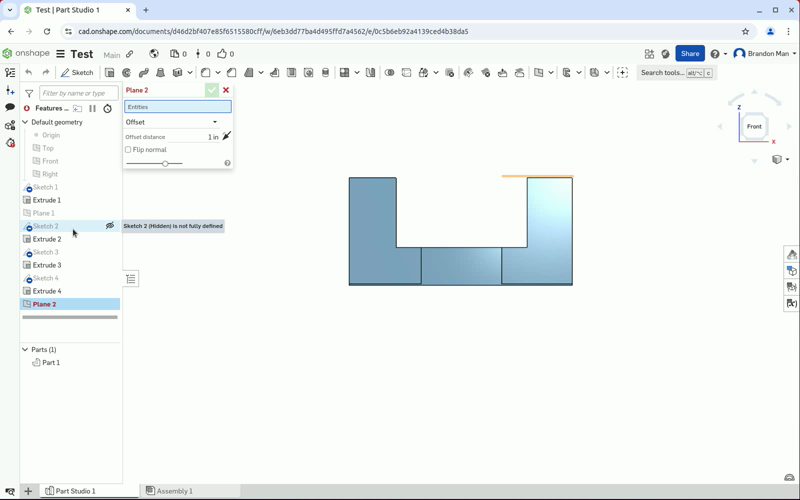
scroll(3)
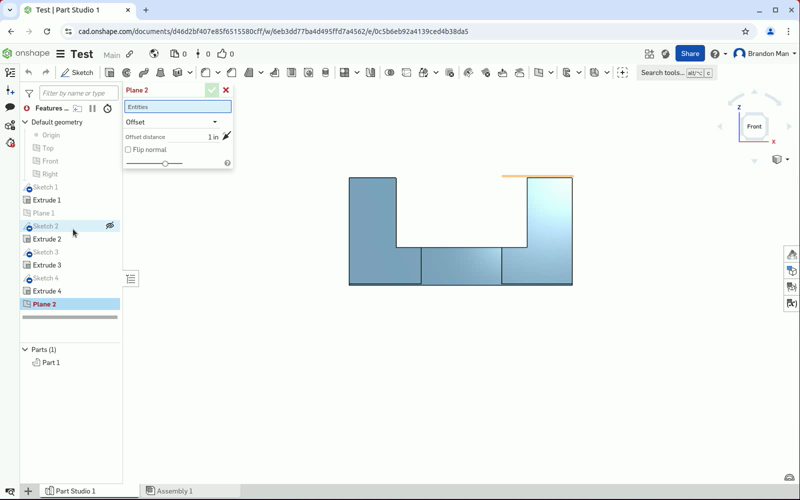
mouse_move(73, 163)
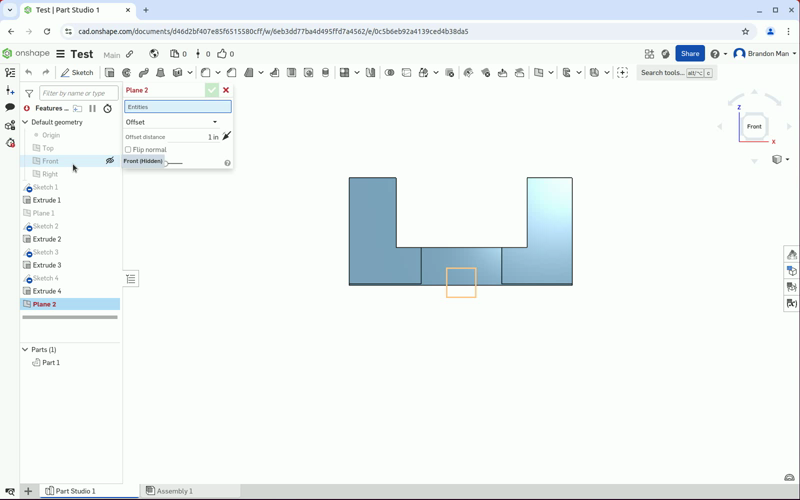
click(73, 163)
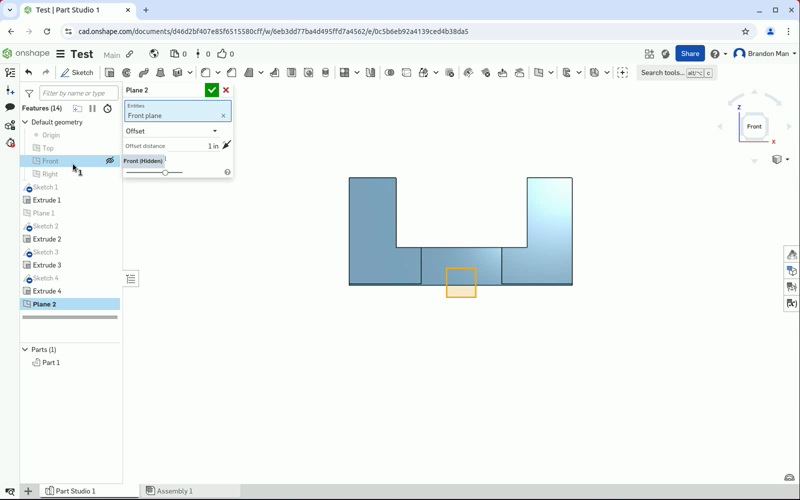
key(tab, 2)
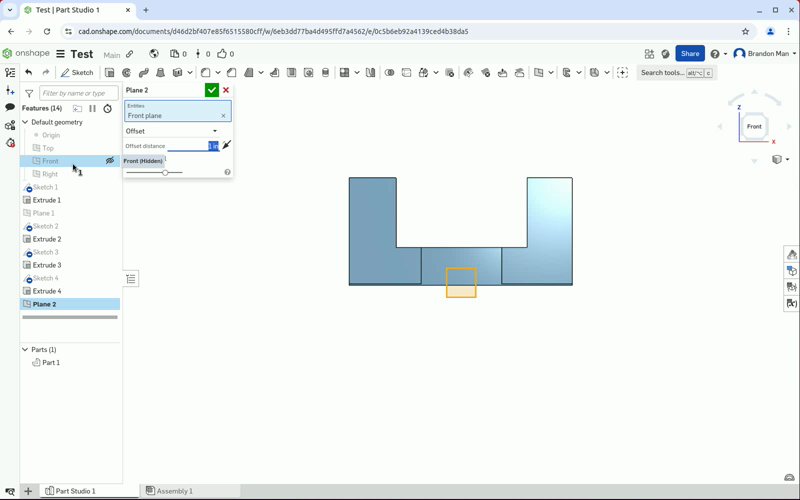
text(9.613)
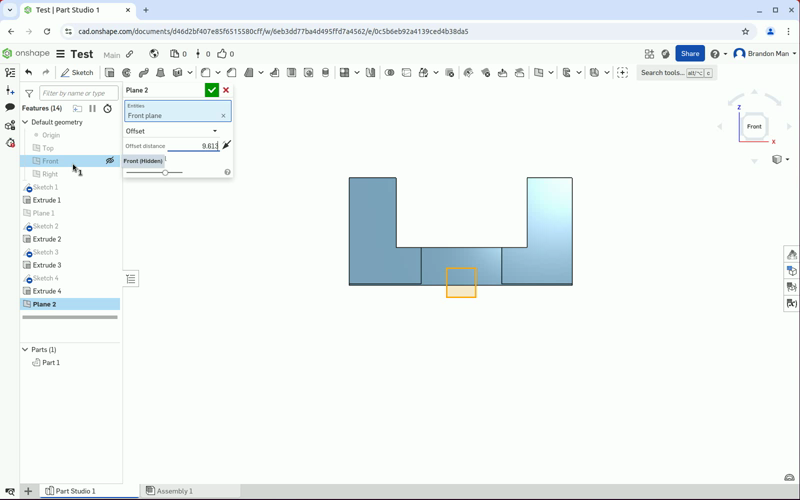
key(enter, 2)
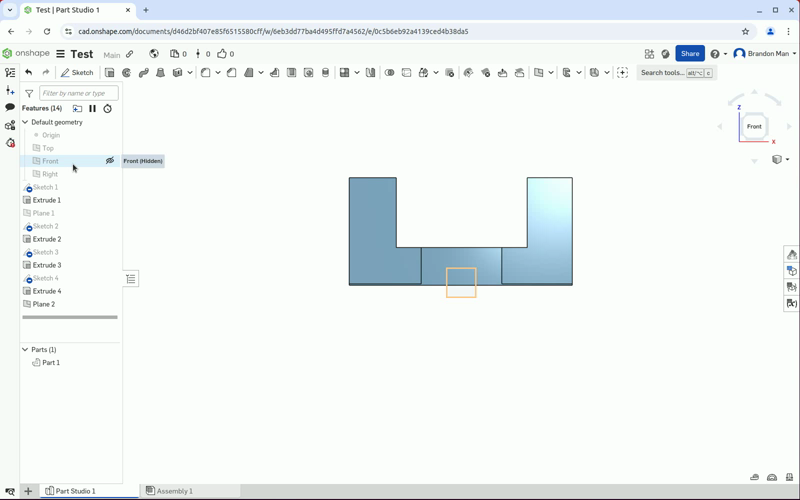
key(shift+s)
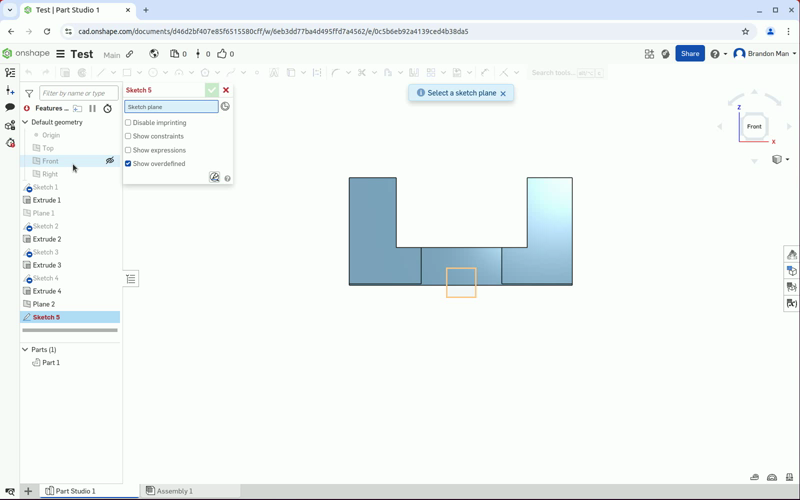
mouse_move(73, 306)
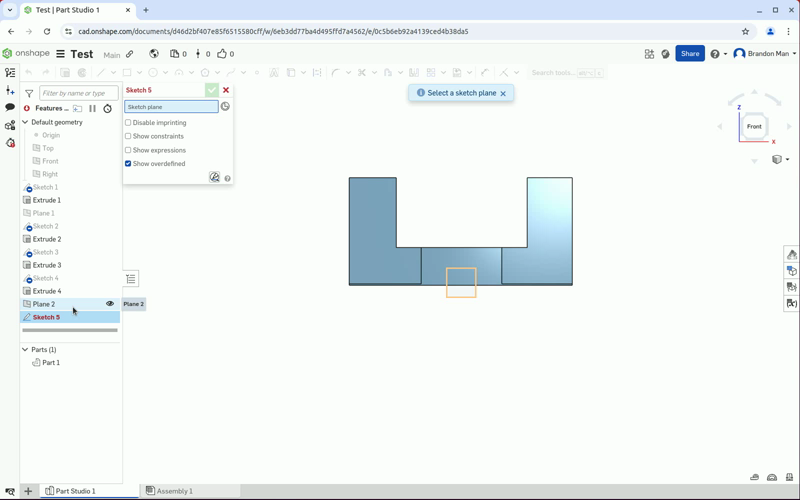
click(73, 306)
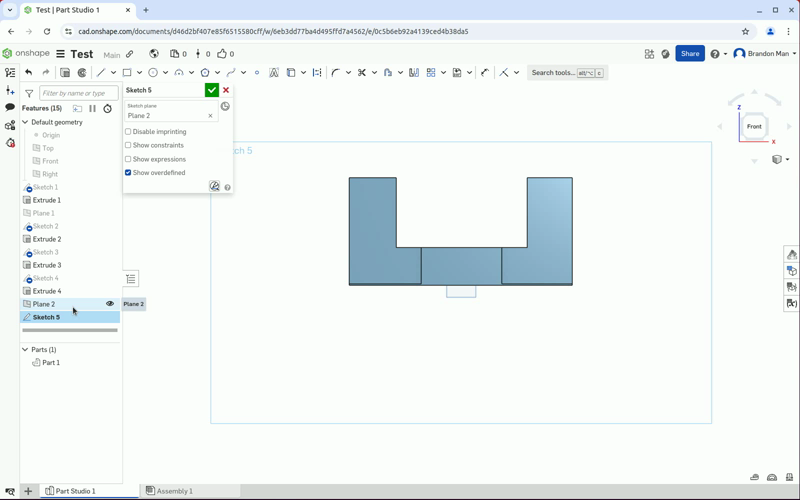
mouse_move(73, 352)
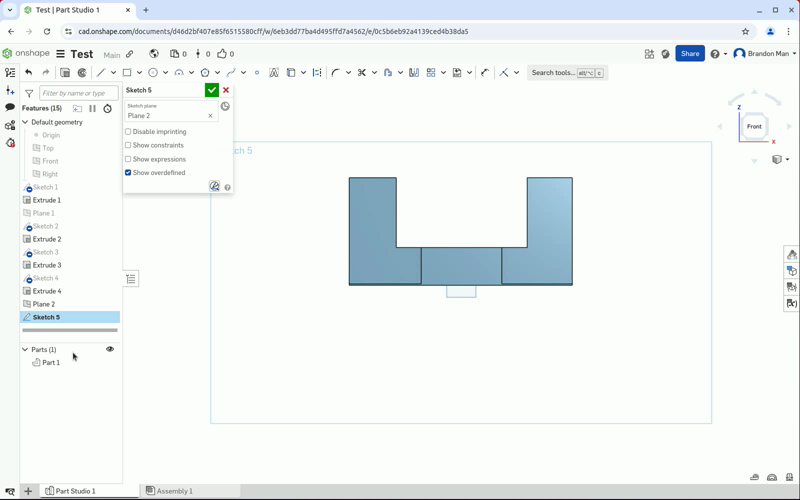
key(y)
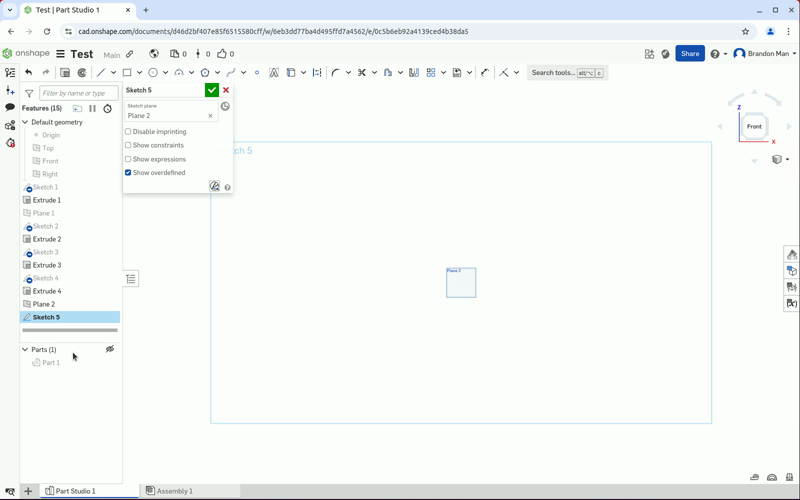
key(c)
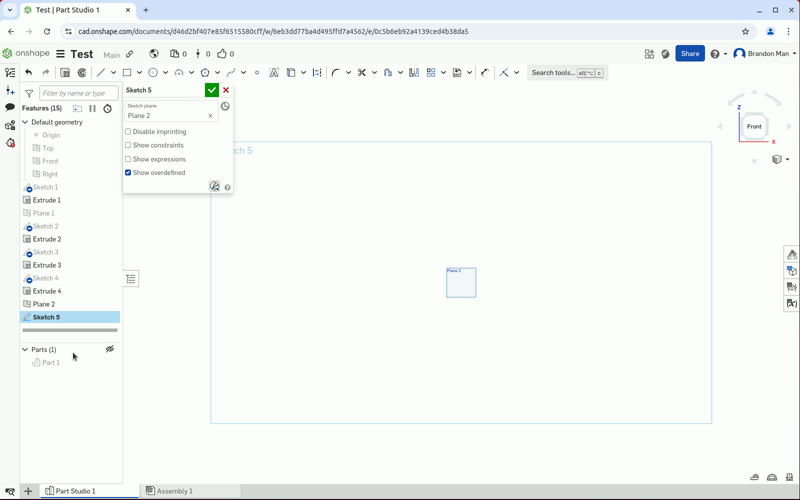
key_down(shift)
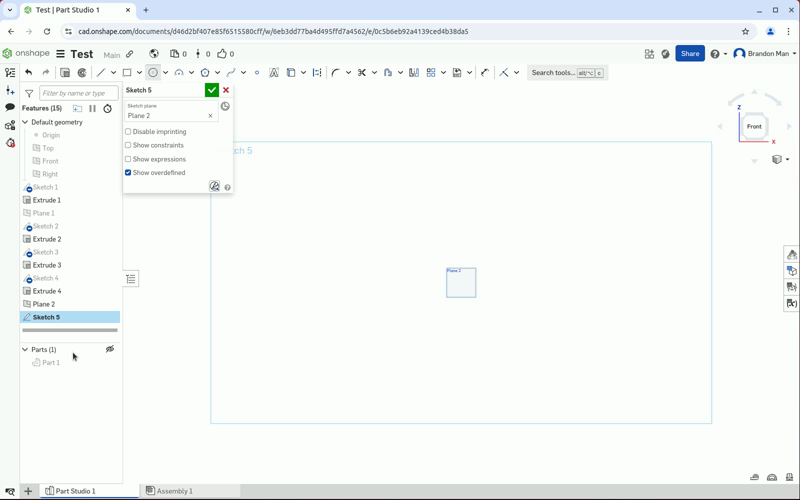
mouse_move(372, 203)
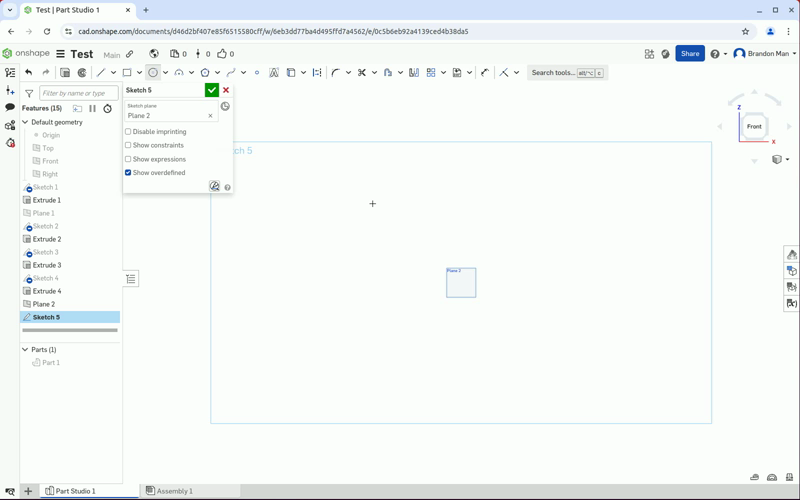
click(372, 203)
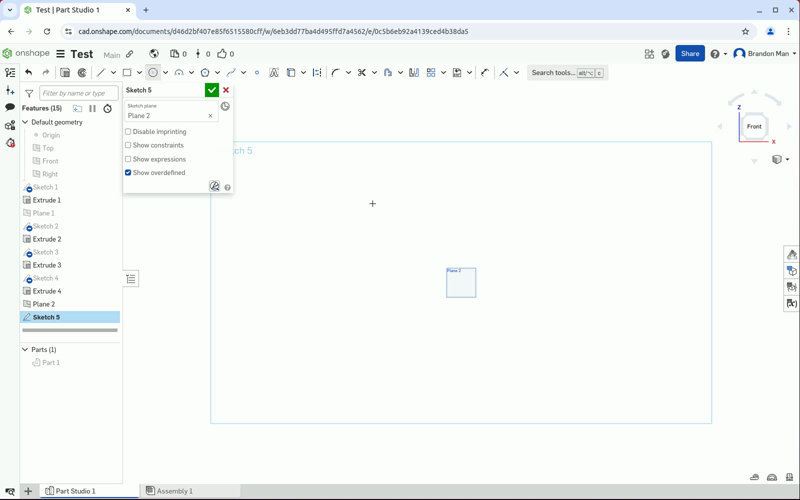
key_up(shift)
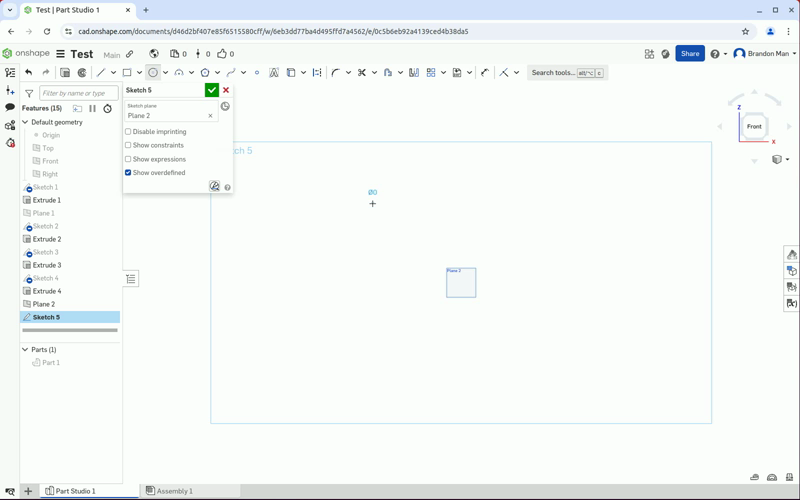
mouse_move(384, 203)
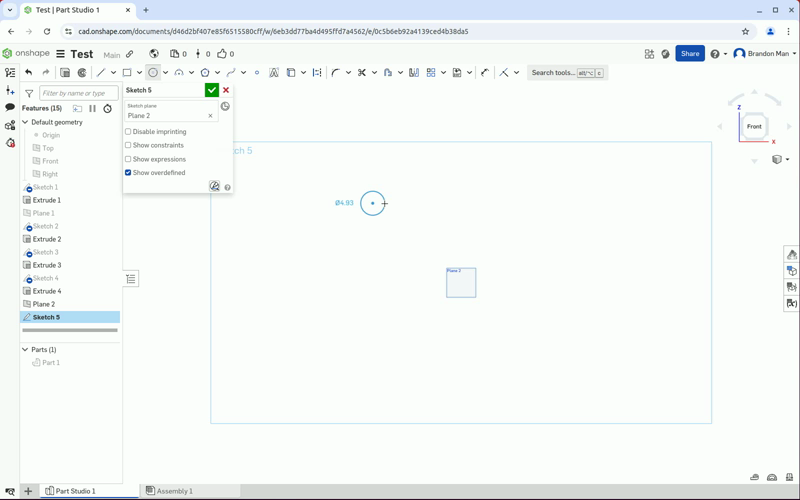
click(384, 203)
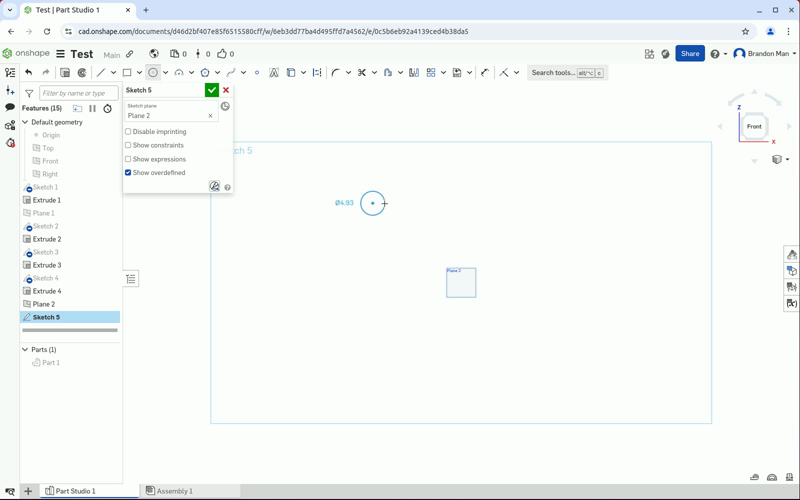
key(esc)
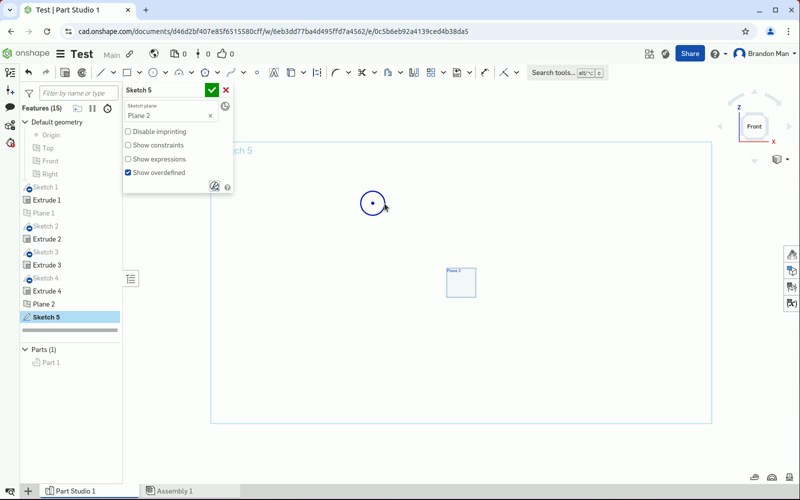
mouse_move(369, 212)
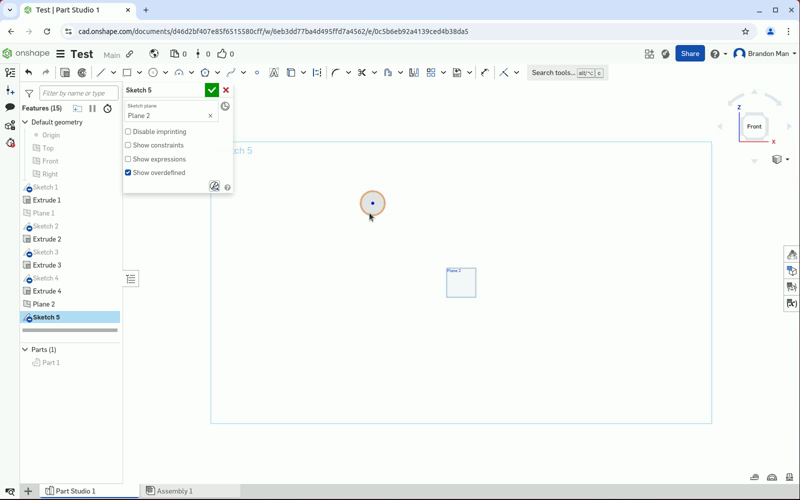
scroll(6)
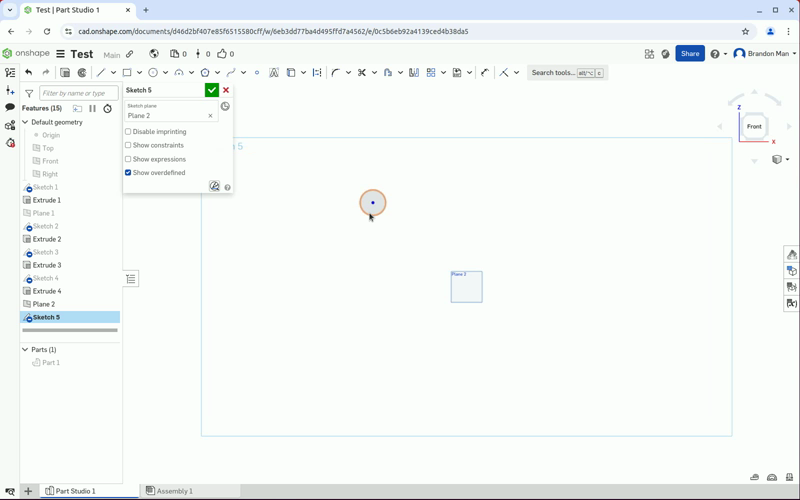
scroll(6)
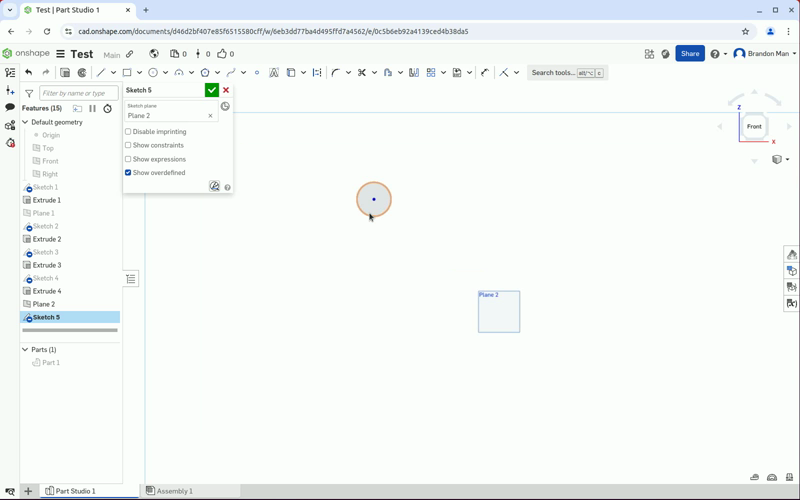
scroll(6)
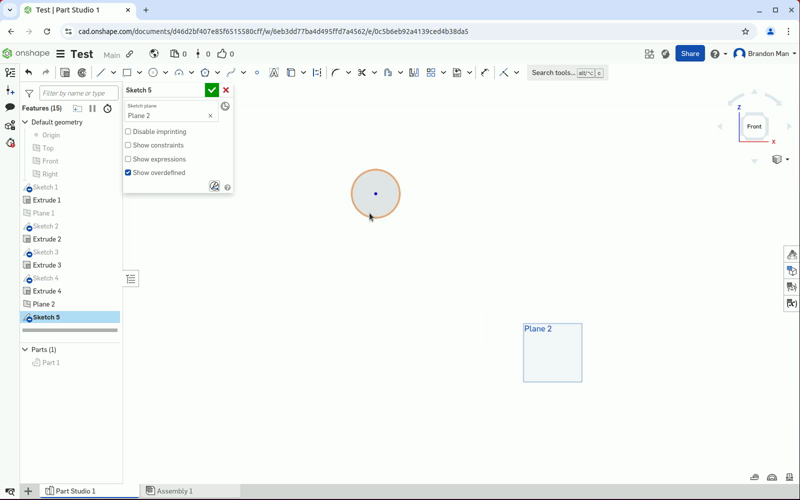
scroll(6)
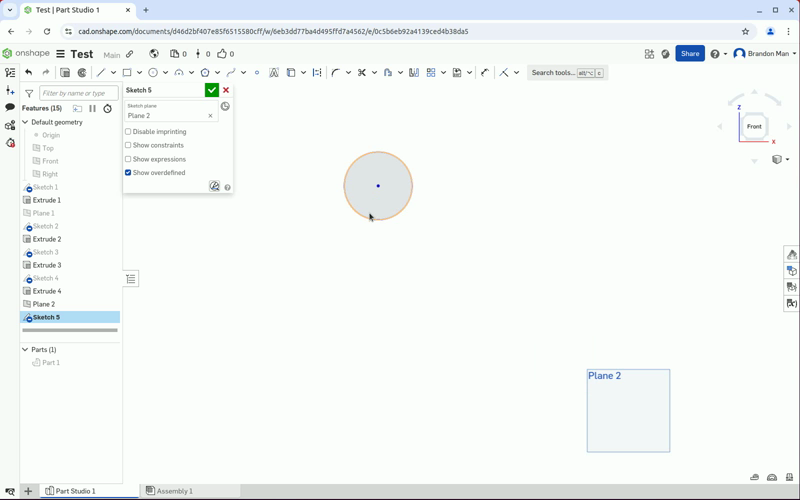
scroll(6)
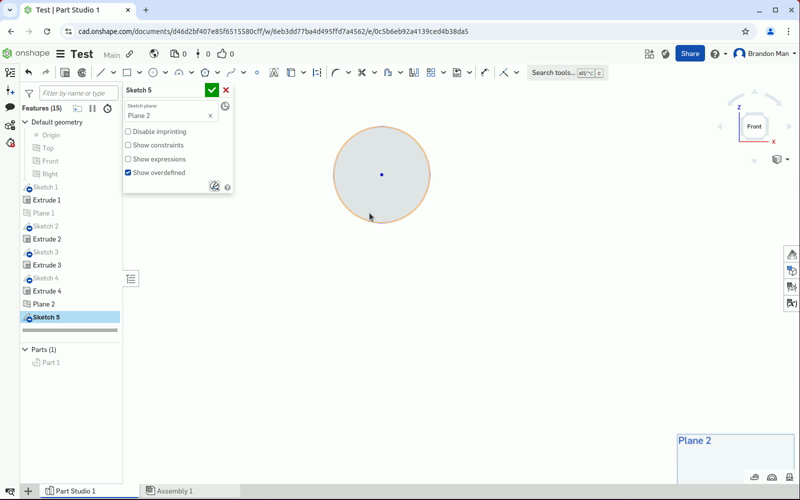
scroll(6)
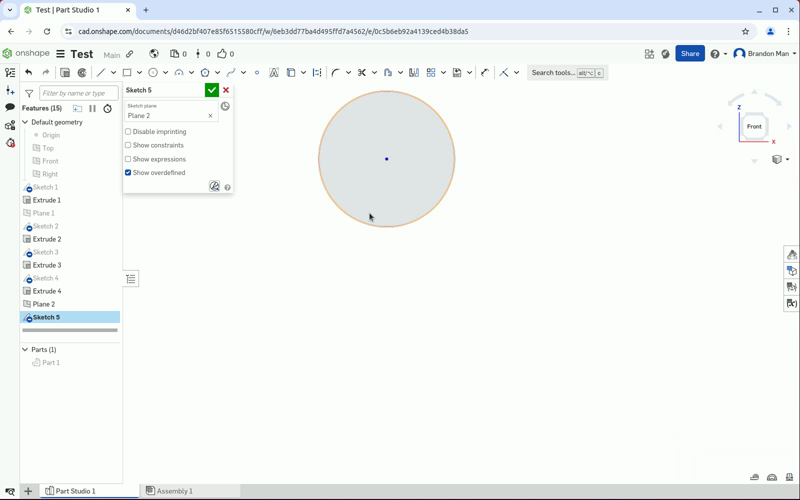
scroll(6)
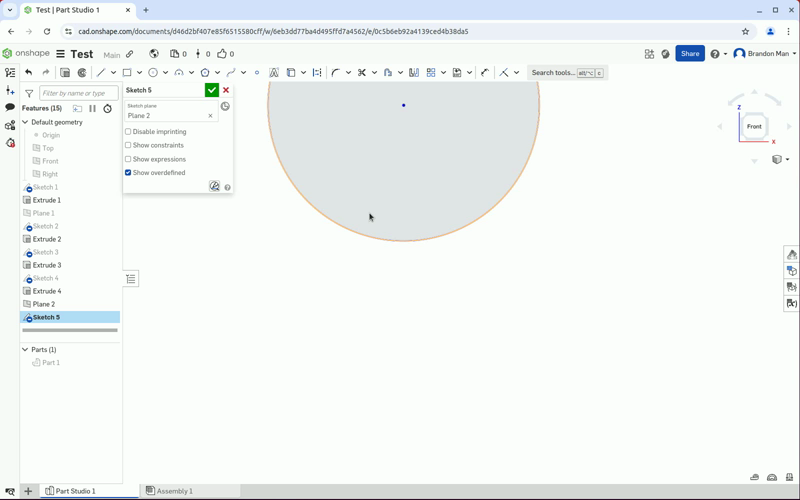
click(369, 212)
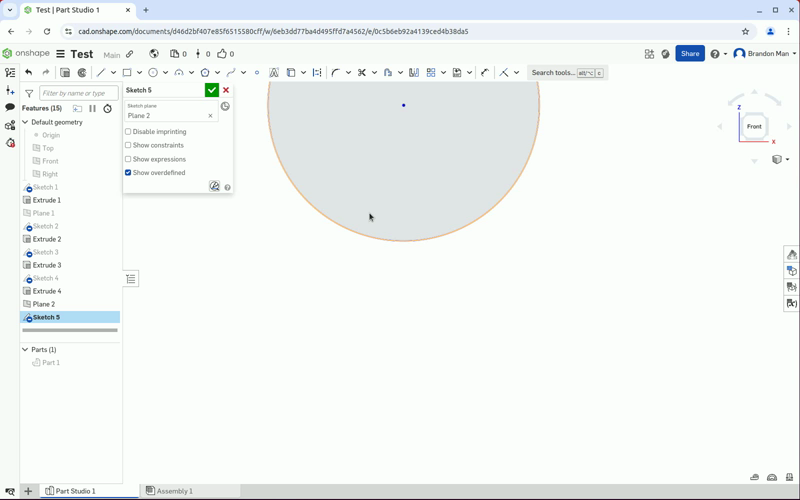
scroll(-6)
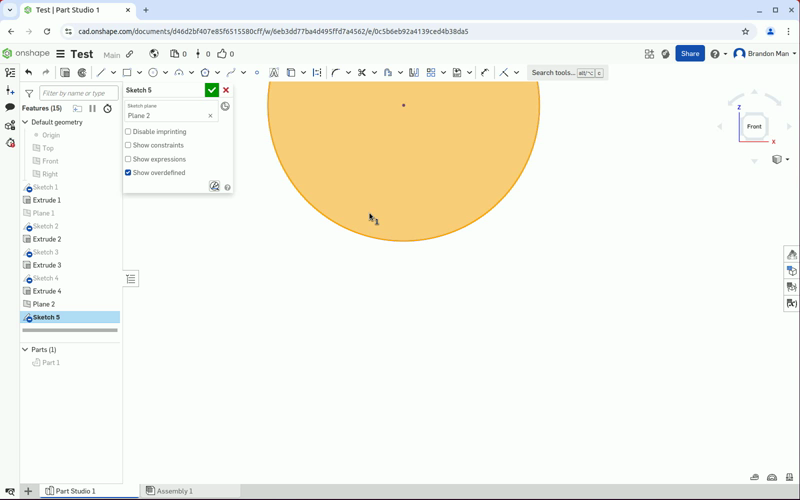
scroll(-6)
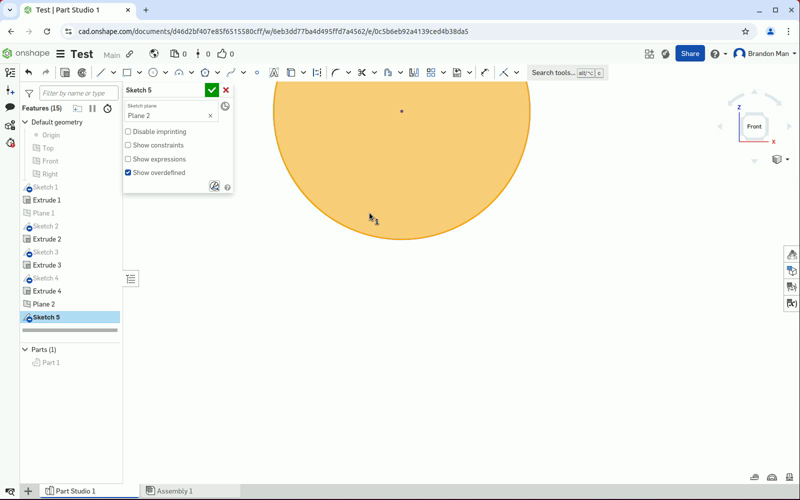
scroll(-6)
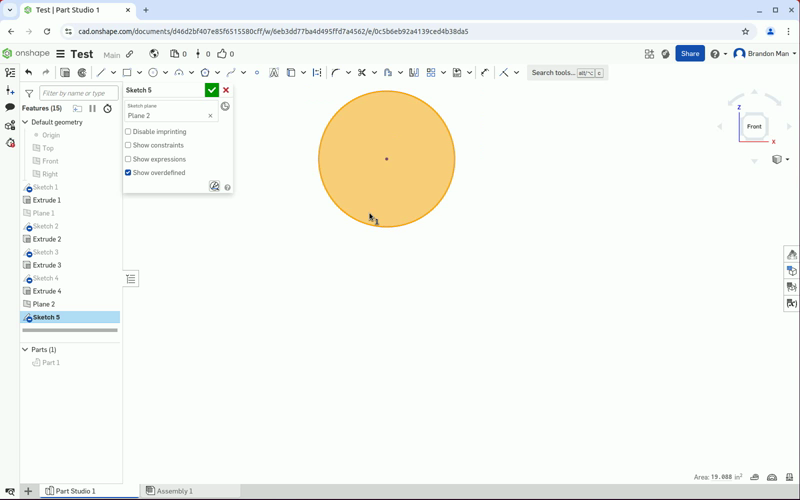
scroll(-6)
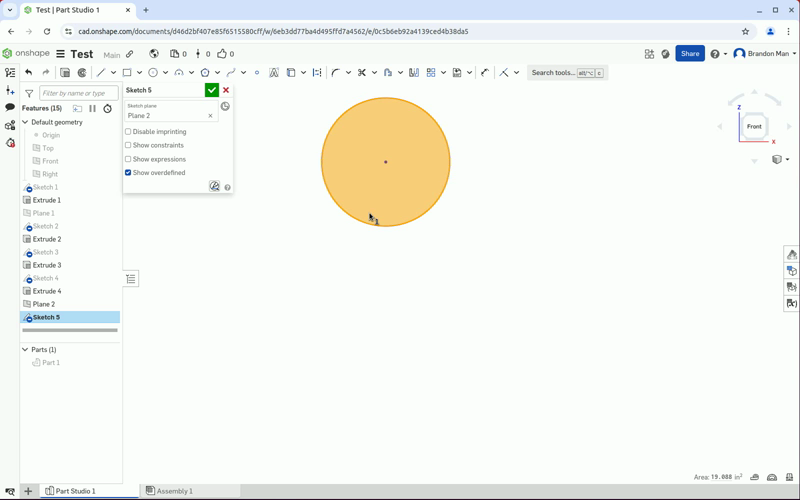
scroll(-6)
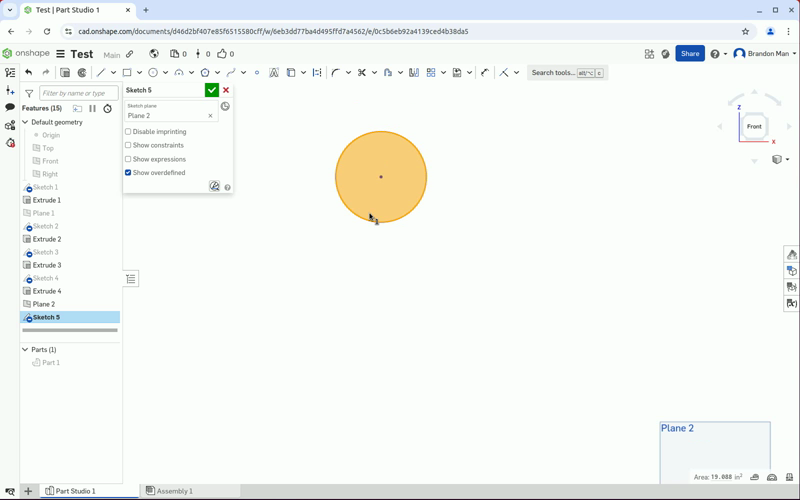
scroll(-6)
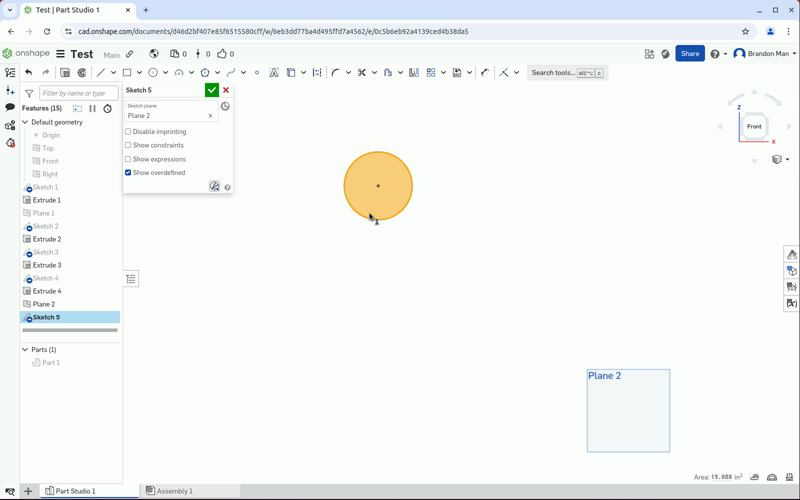
scroll(-6)
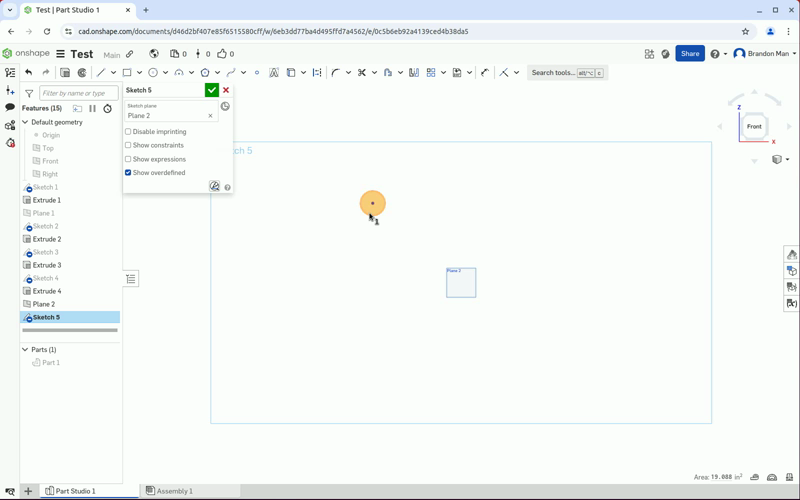
mouse_move(73, 352)
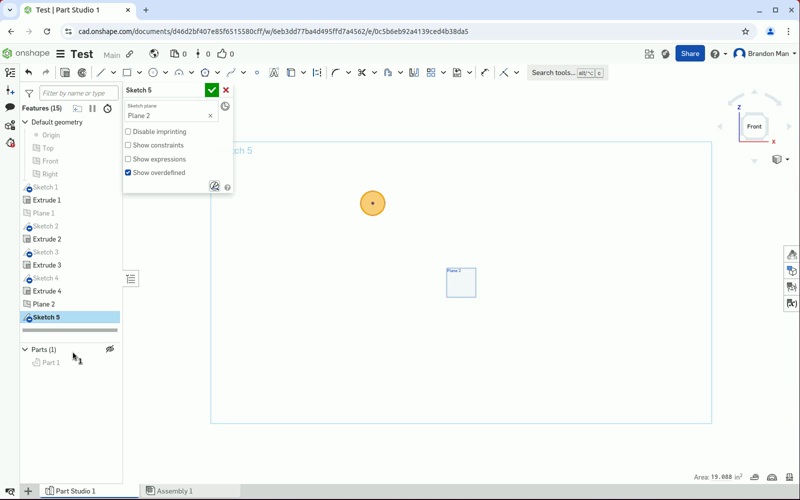
key(shift+y)
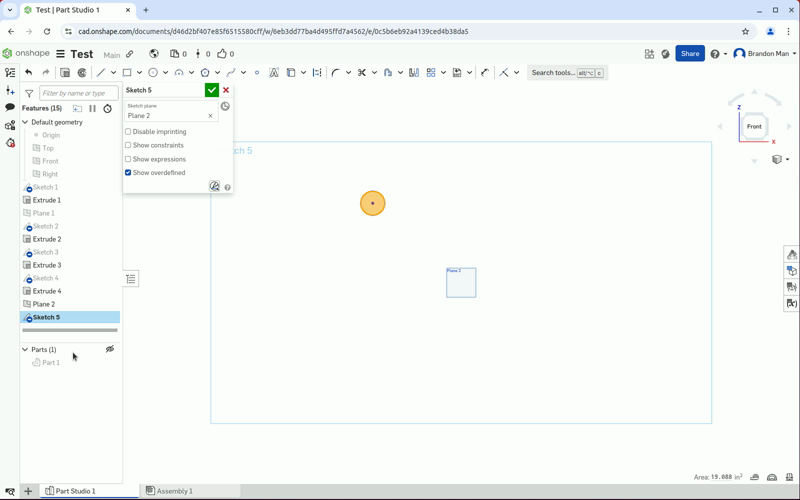
key(shift+e)
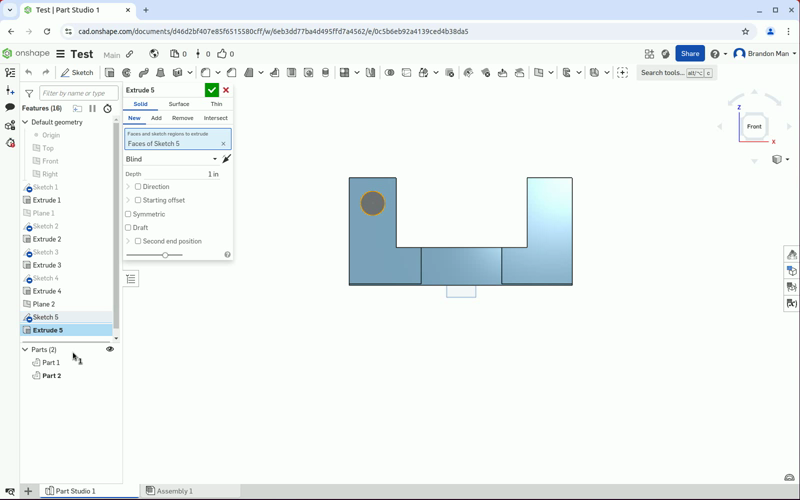
mouse_move(143, 106)
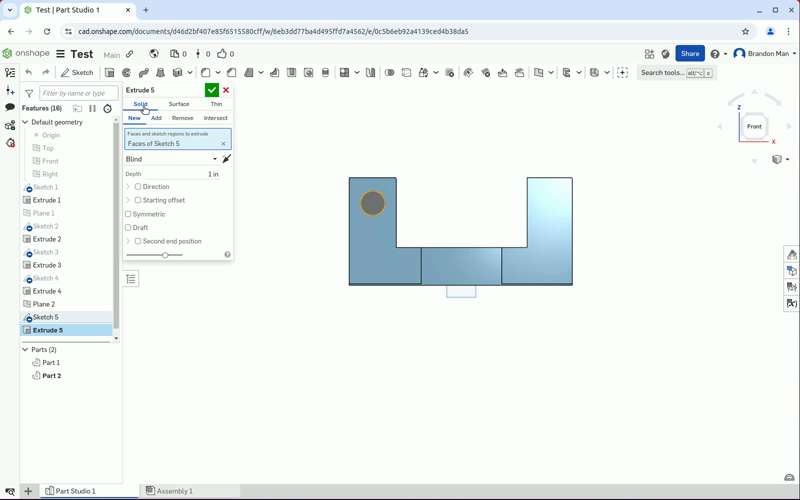
click(143, 106)
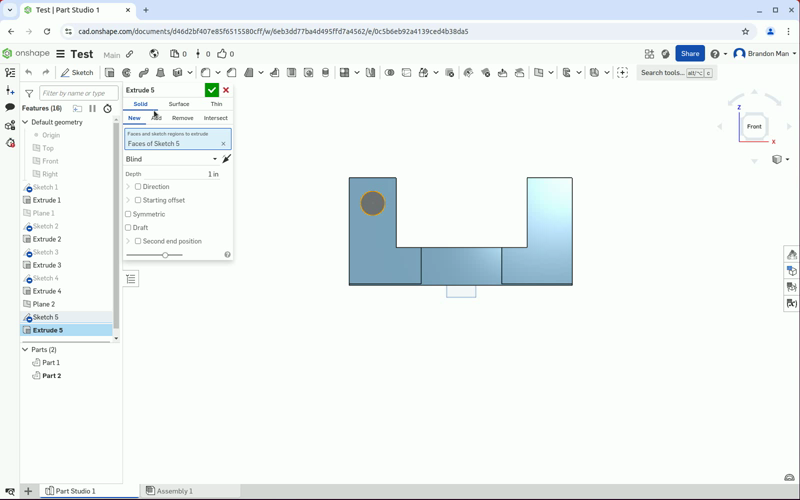
mouse_move(186, 120)
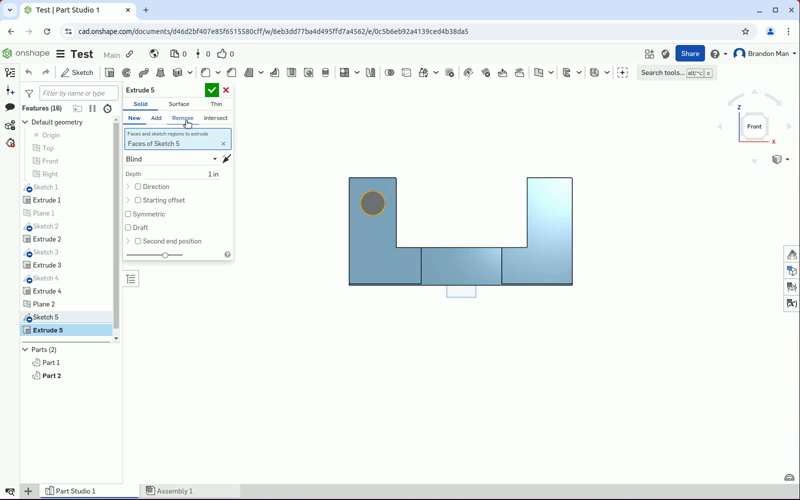
click(186, 120)
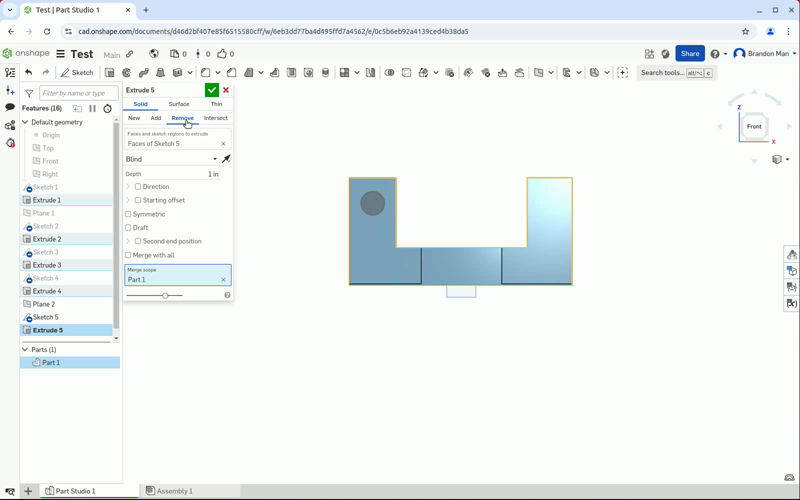
key(tab, 4)
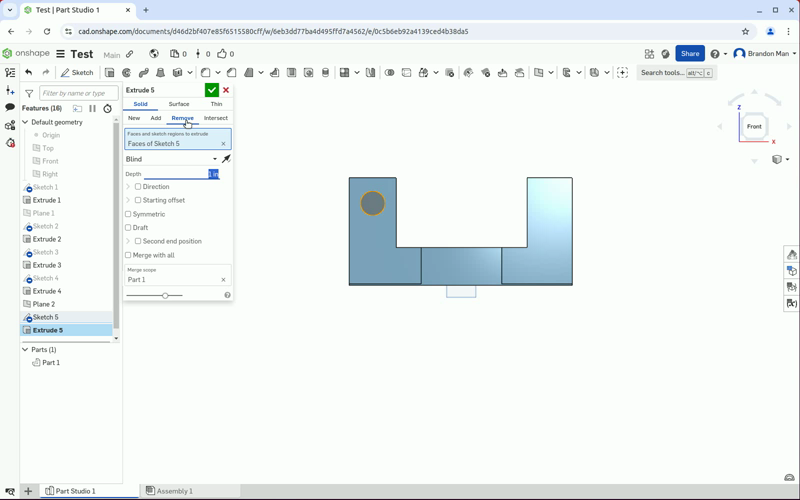
text(9.628)
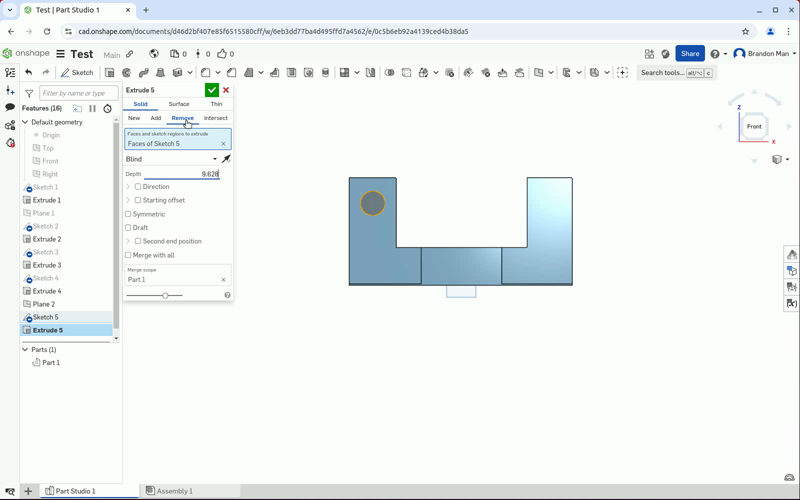
key(tab, 6)
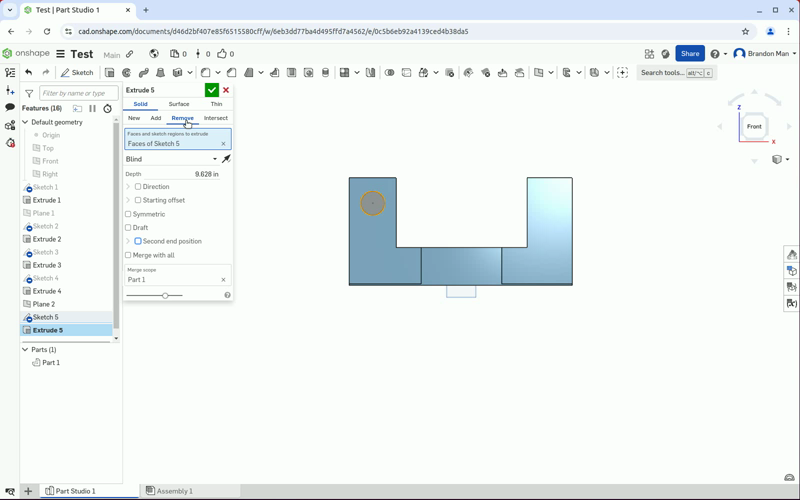
key(space)
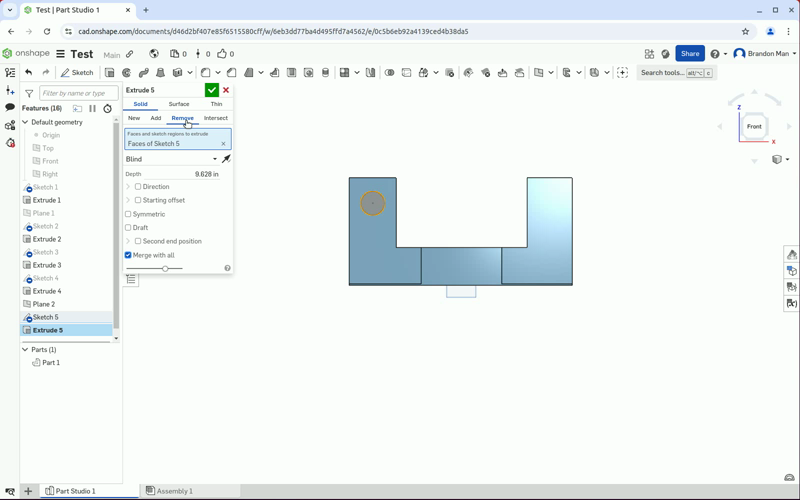
key(enter)
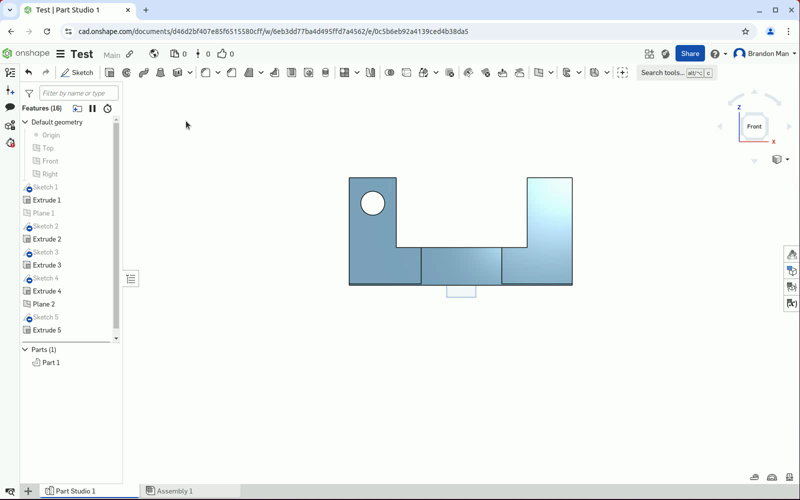
key(shift+h)
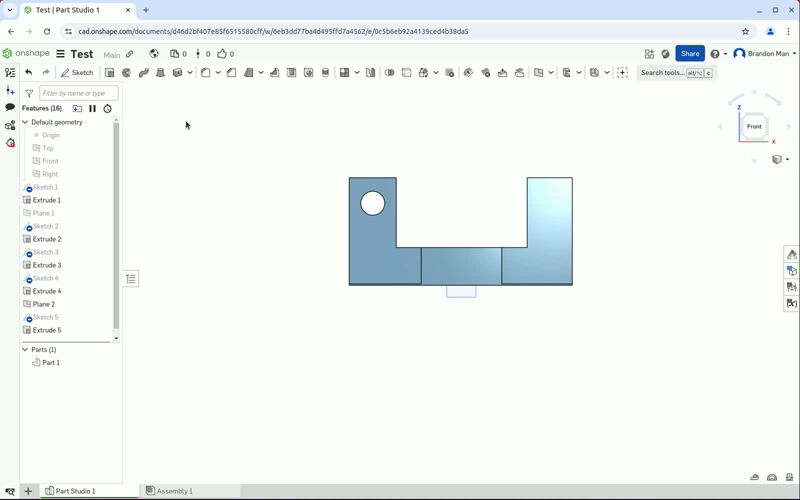
key(shift+h)
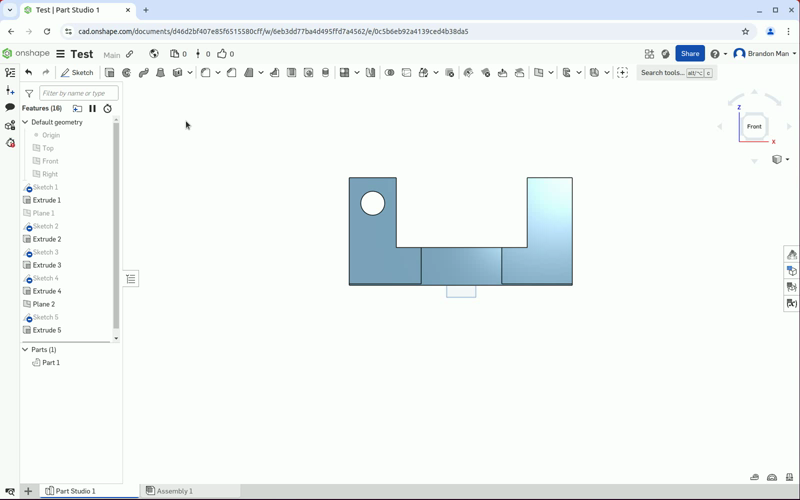
mouse_move(69, 189)
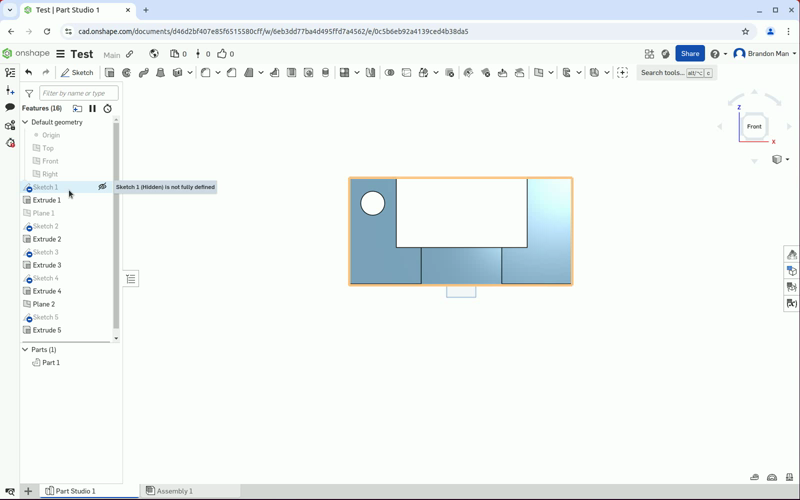
click(69, 189)
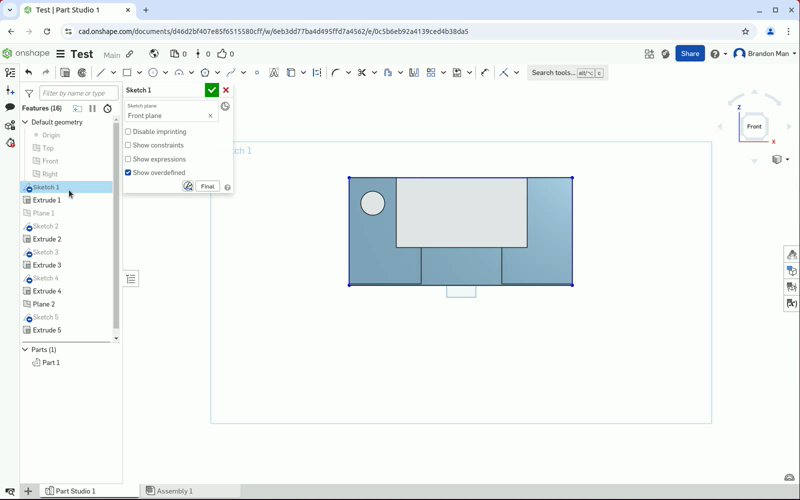
mouse_move(229, 92)
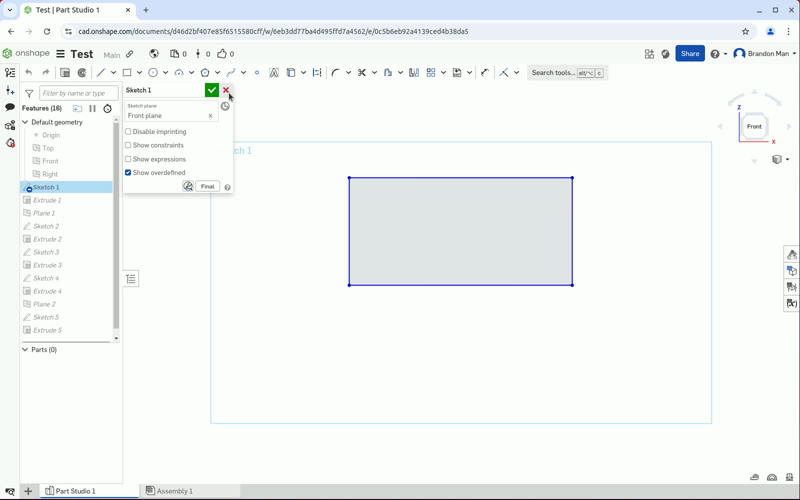
click(229, 92)
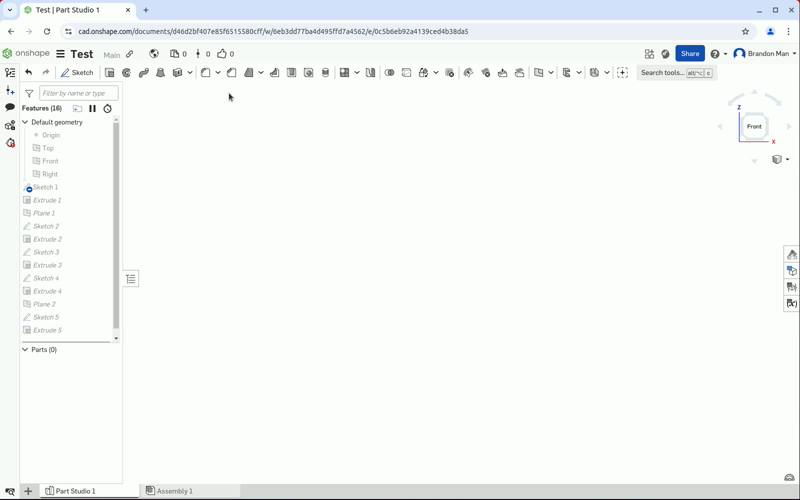
key(shift+s)
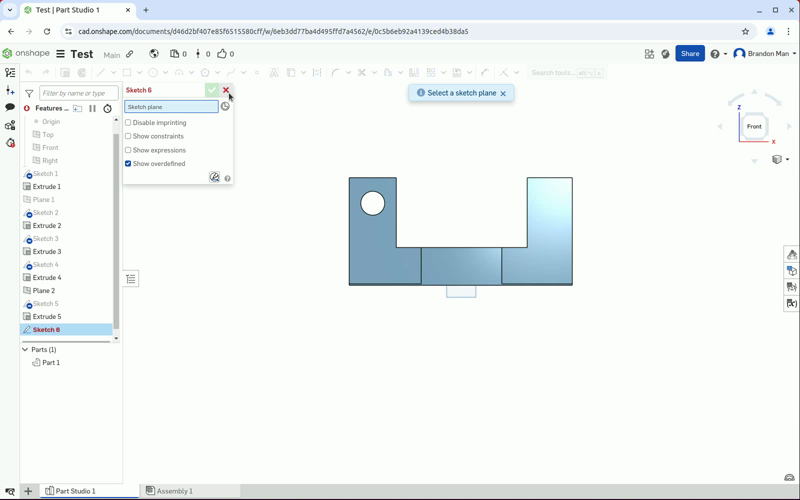
mouse_move(69, 293)
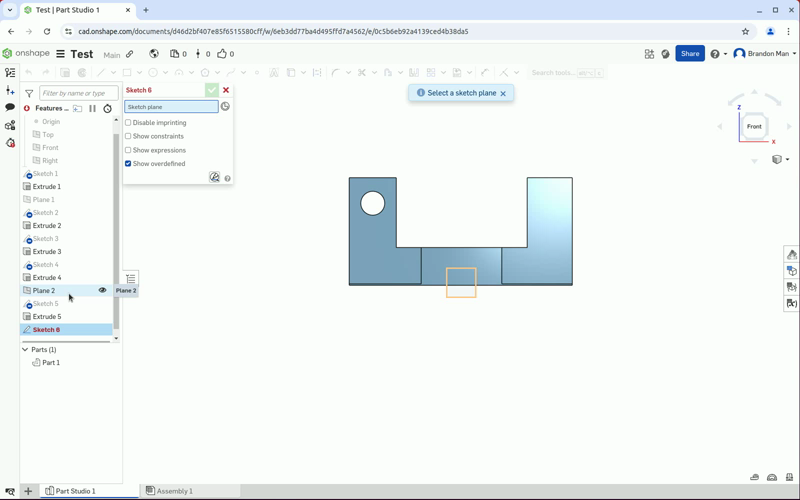
click(69, 293)
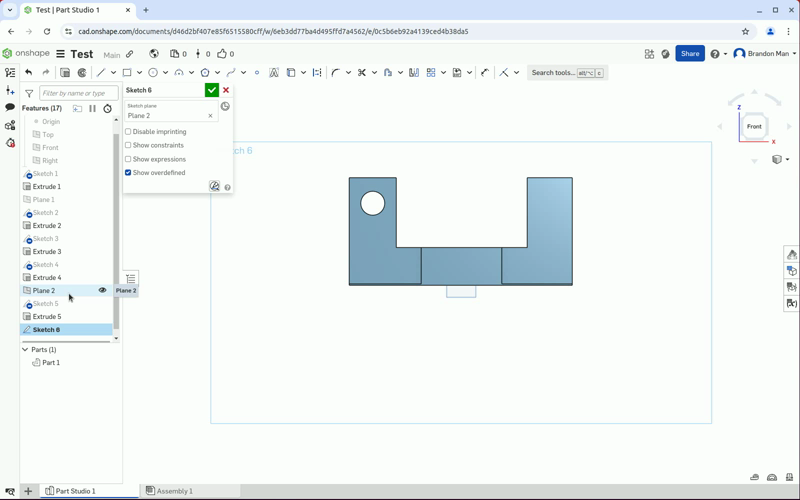
mouse_move(73, 352)
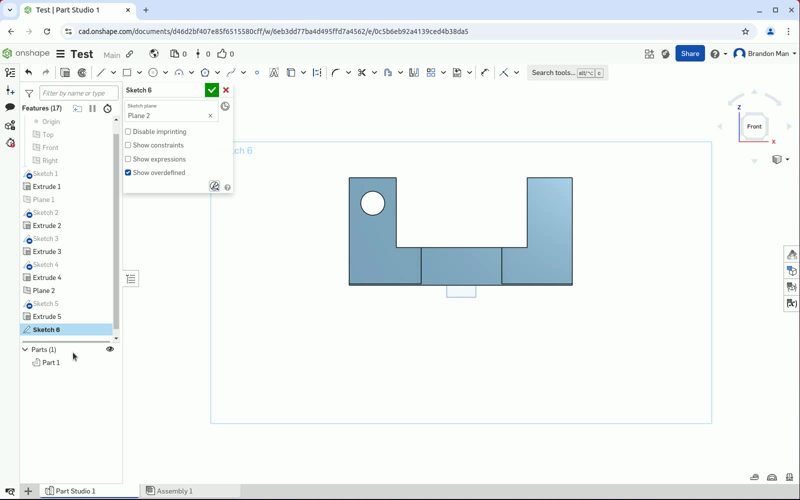
key(y)
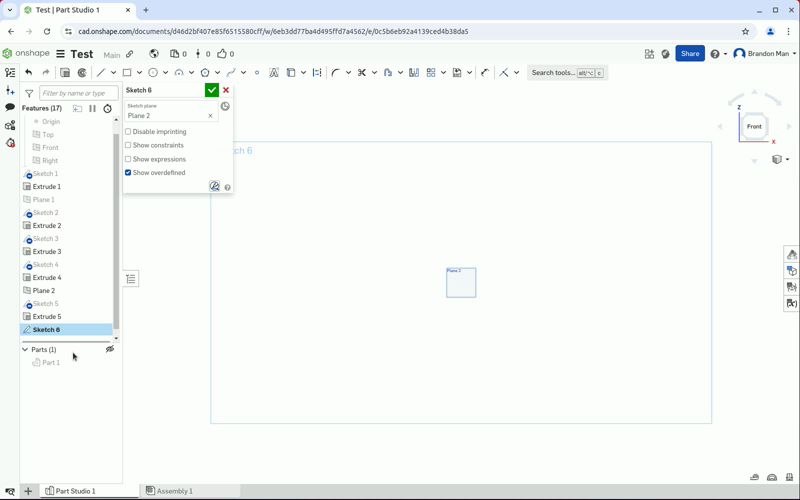
key(c)
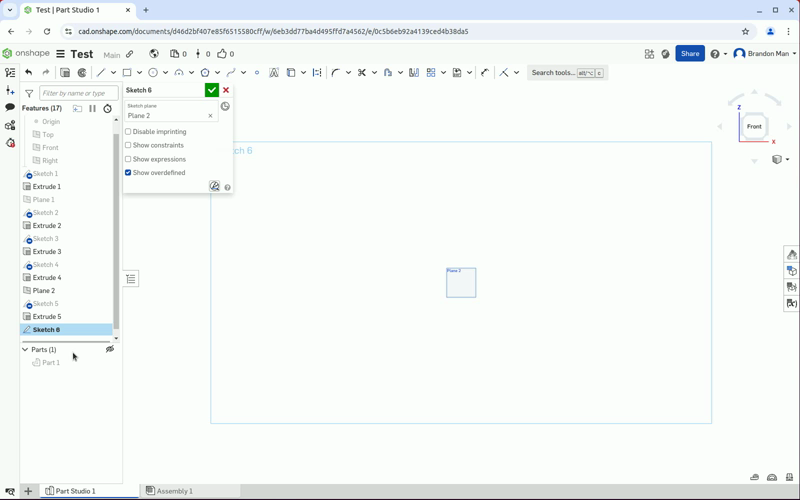
key_down(shift)
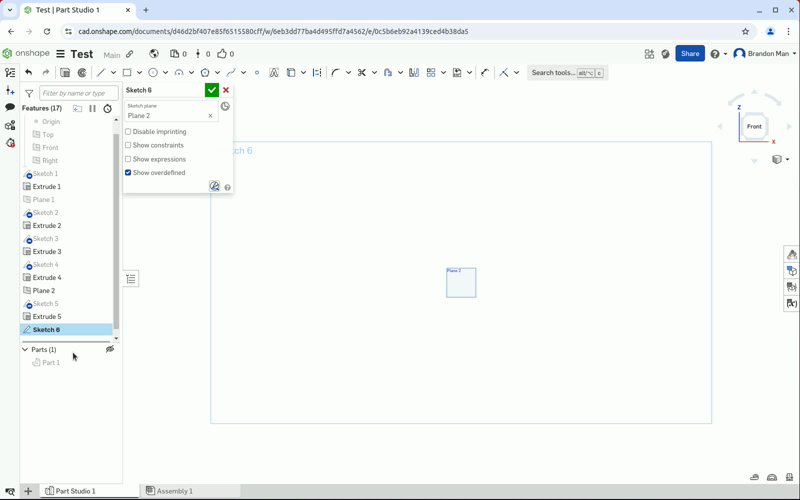
mouse_move(551, 203)
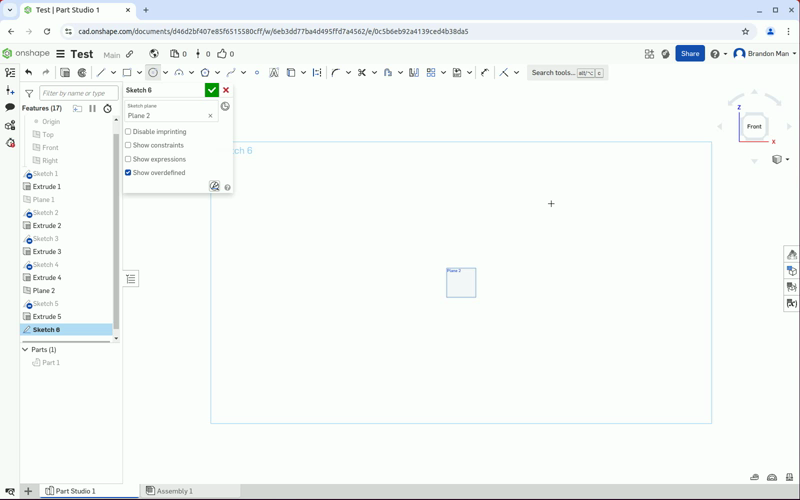
click(551, 203)
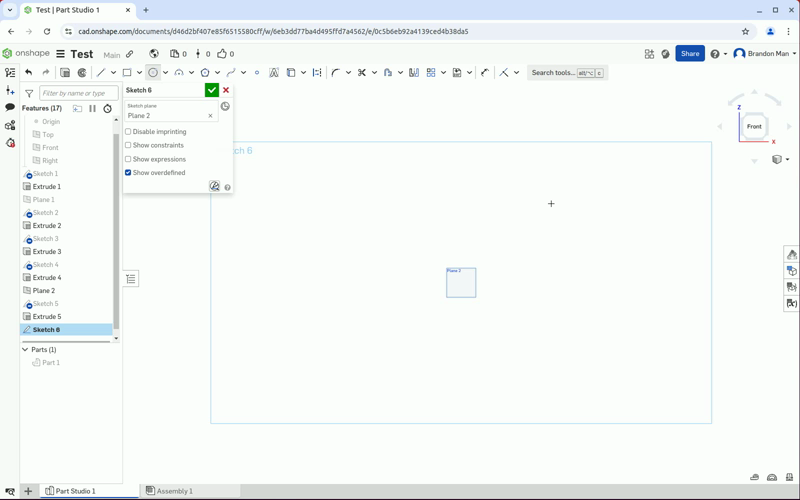
key_up(shift)
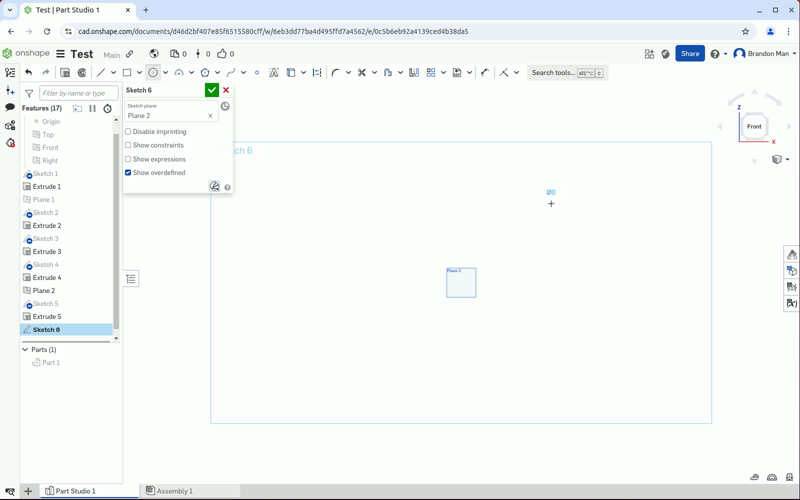
mouse_move(562, 203)
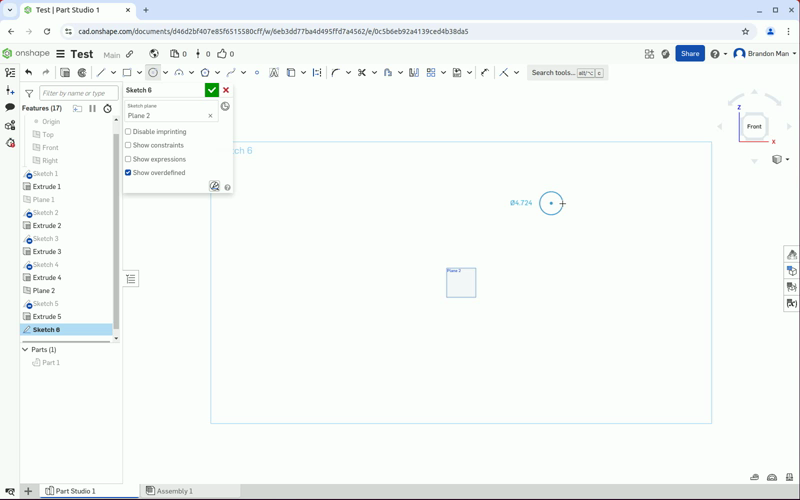
click(562, 203)
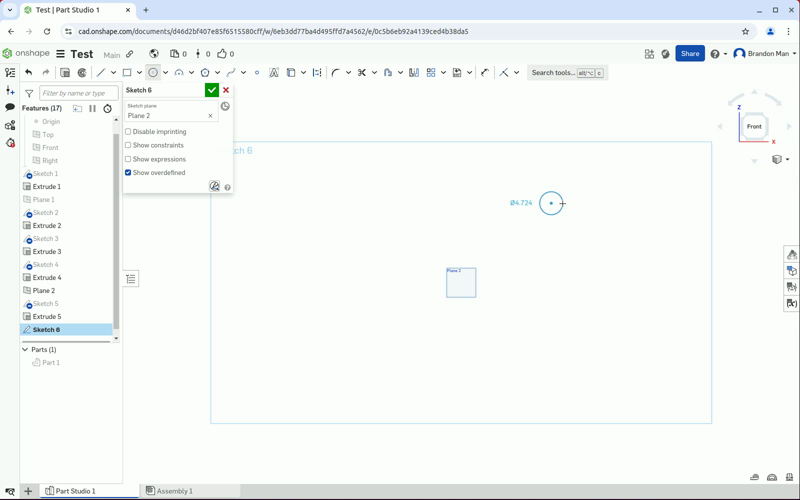
key(esc)
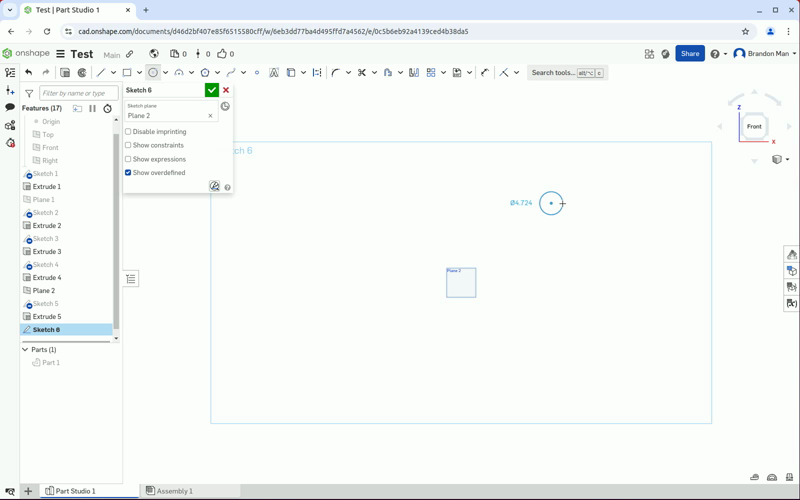
mouse_move(550, 197)
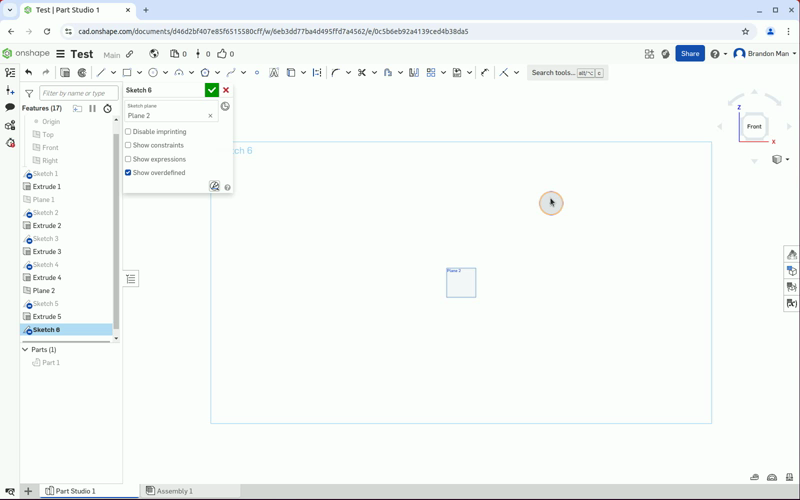
scroll(6)
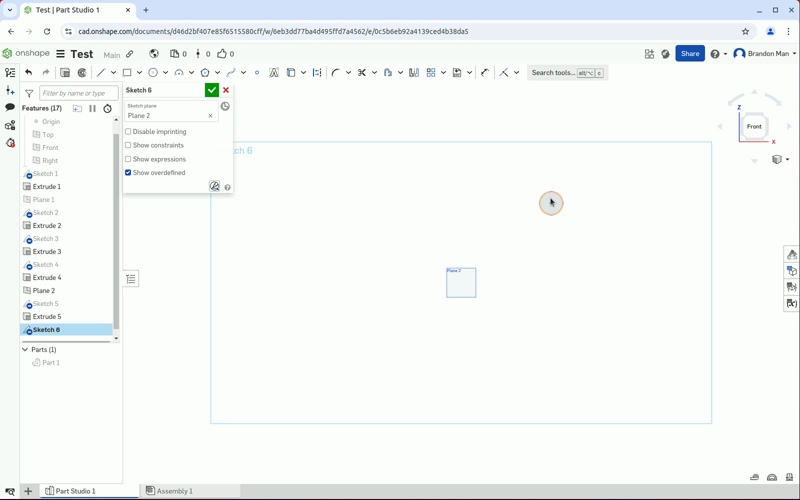
scroll(6)
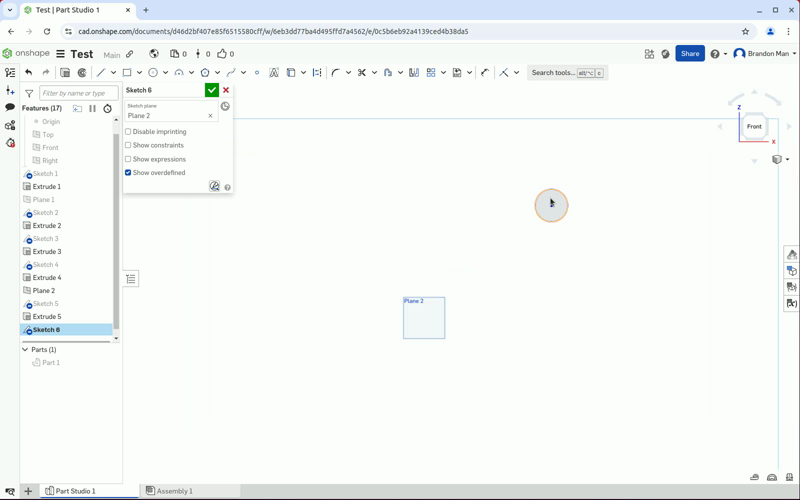
scroll(6)
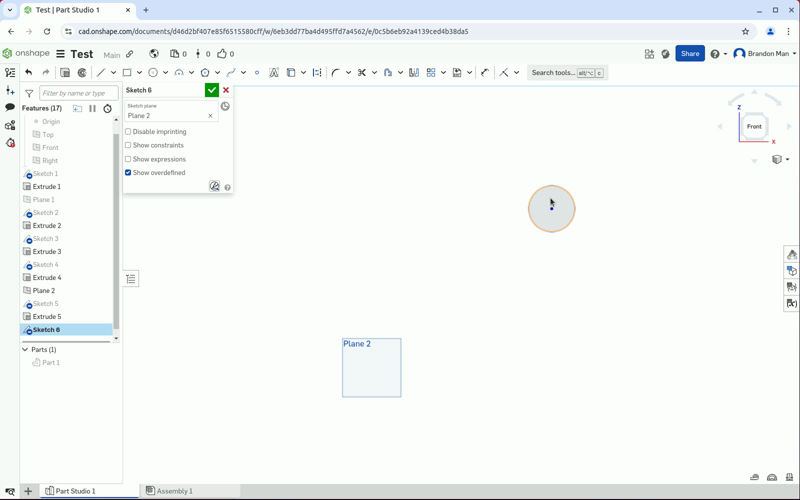
scroll(6)
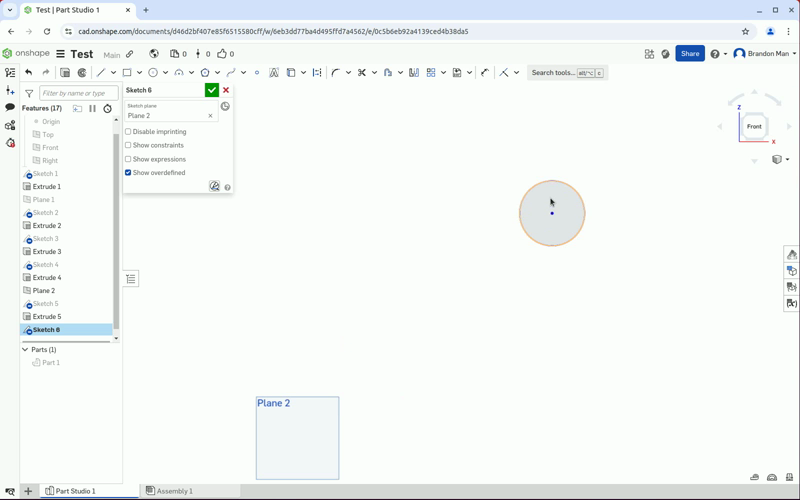
scroll(6)
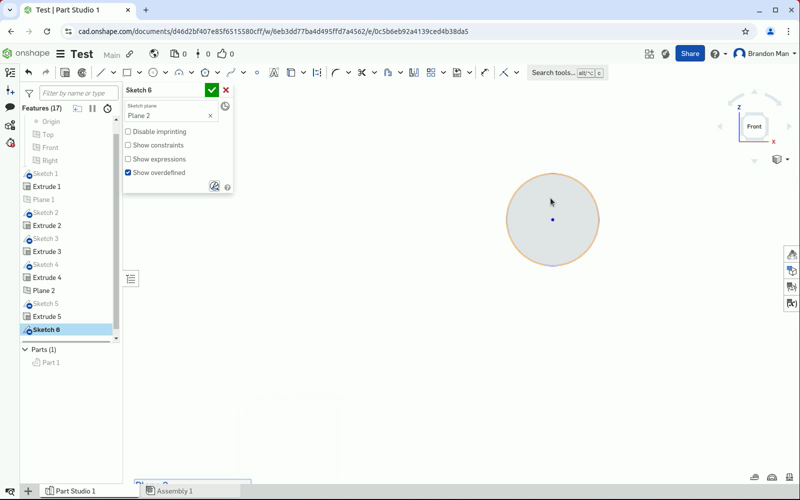
scroll(6)
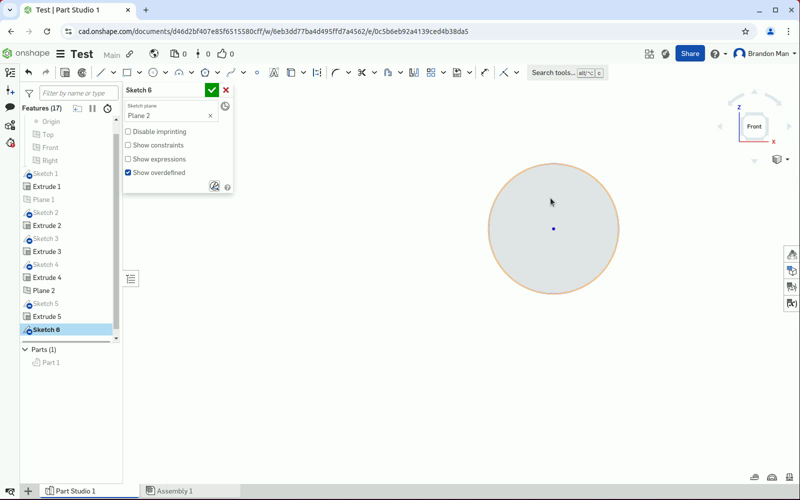
scroll(6)
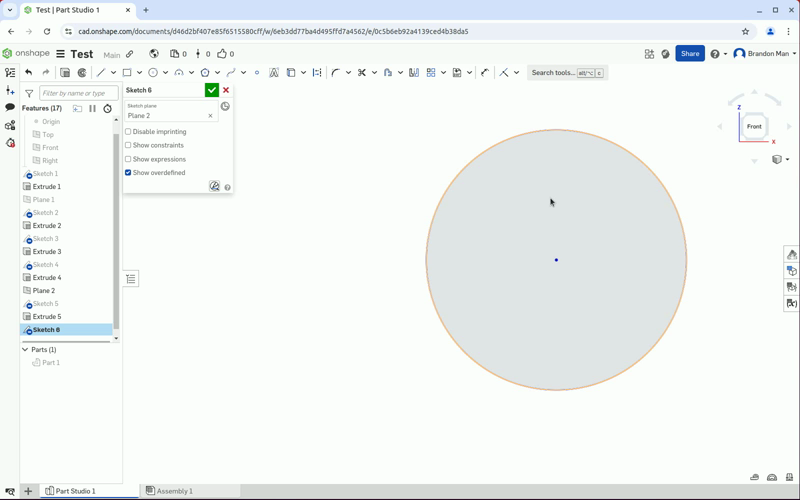
click(550, 197)
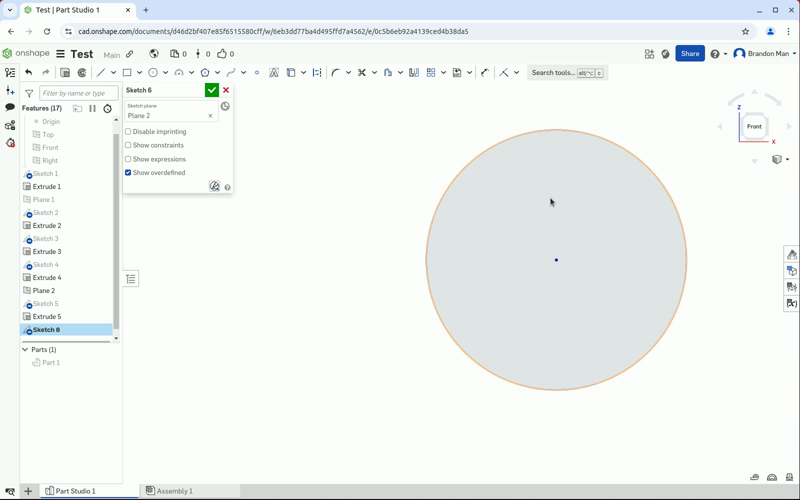
scroll(-6)
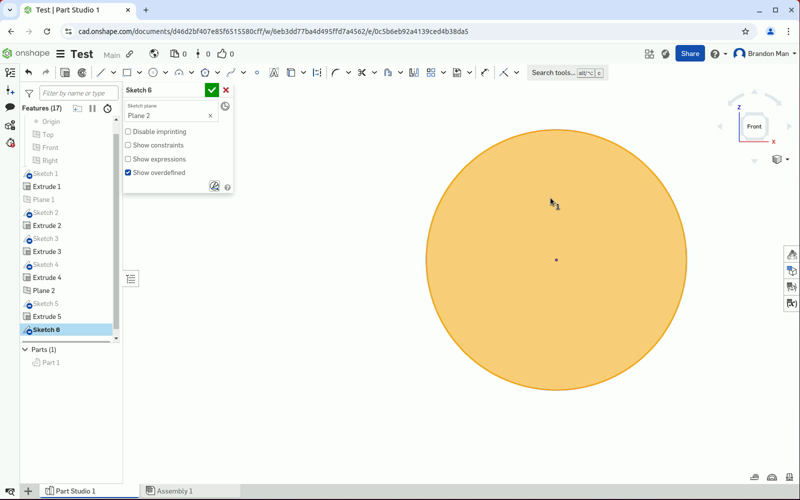
scroll(-6)
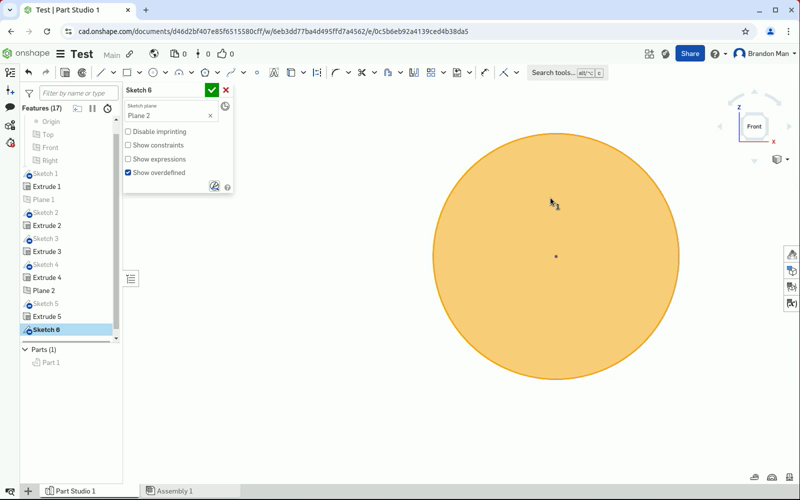
scroll(-6)
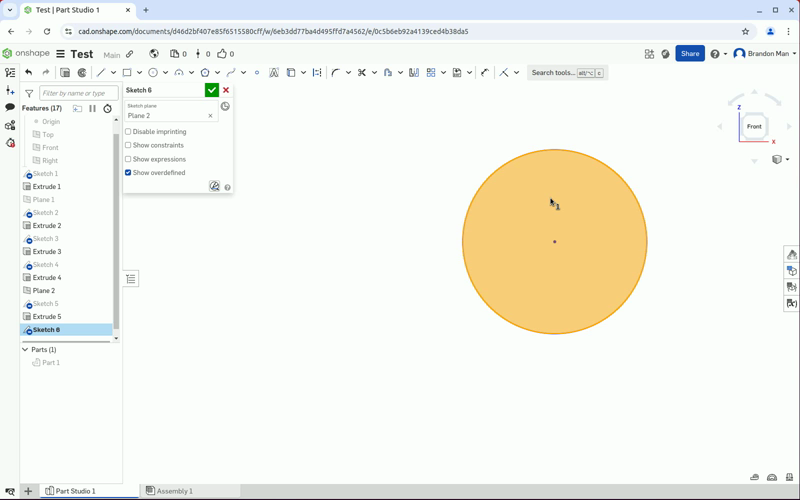
scroll(-6)
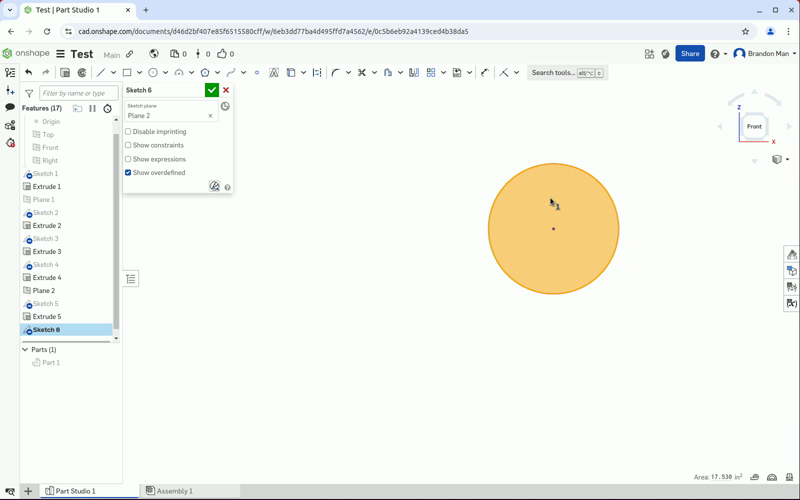
scroll(-6)
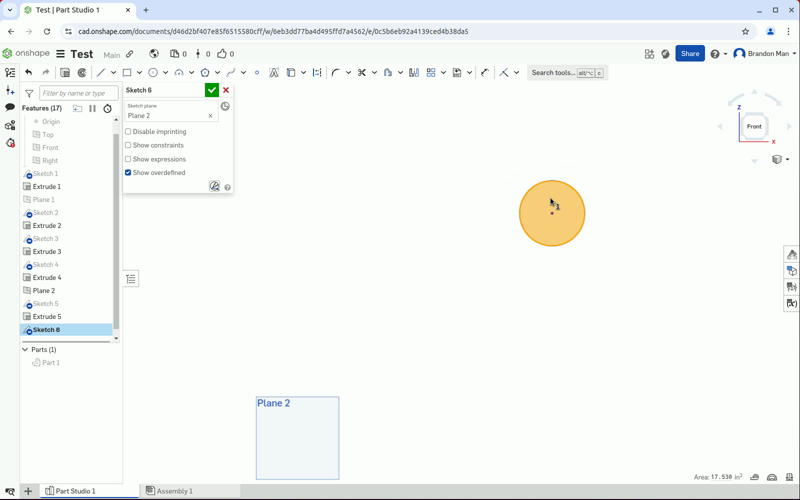
scroll(-6)
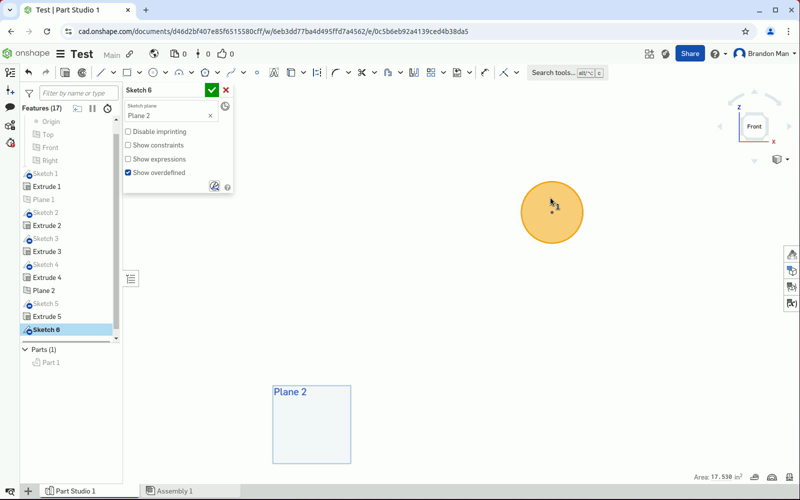
scroll(-6)
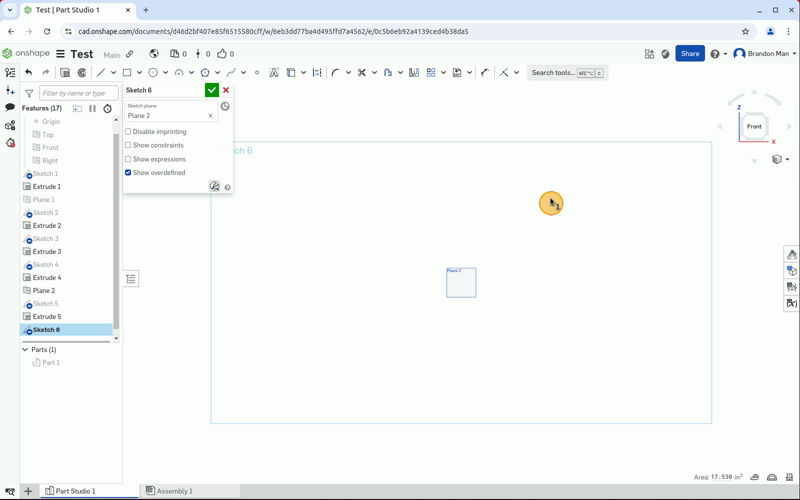
mouse_move(73, 352)
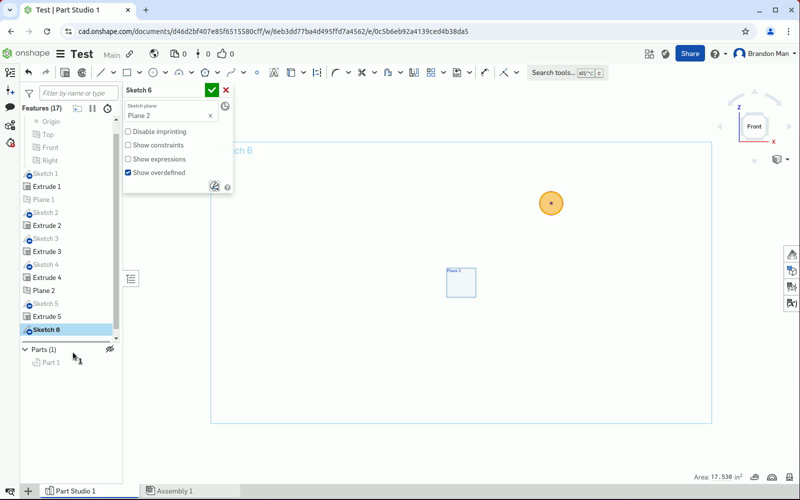
key(shift+y)
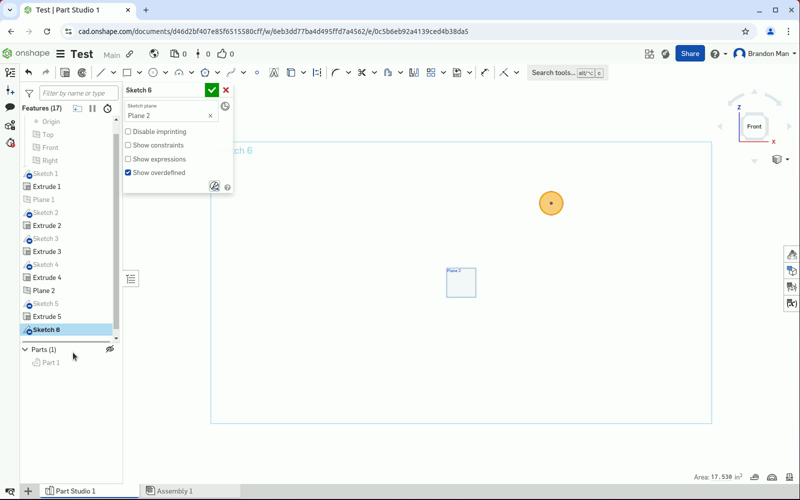
key(shift+e)
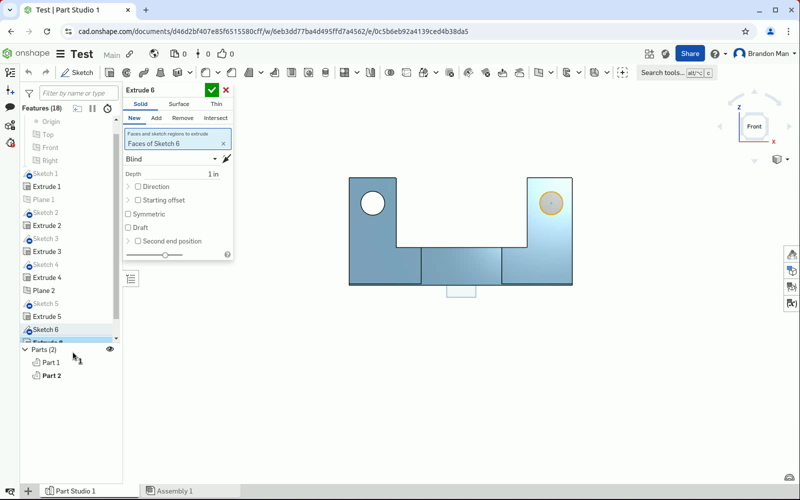
mouse_move(143, 106)
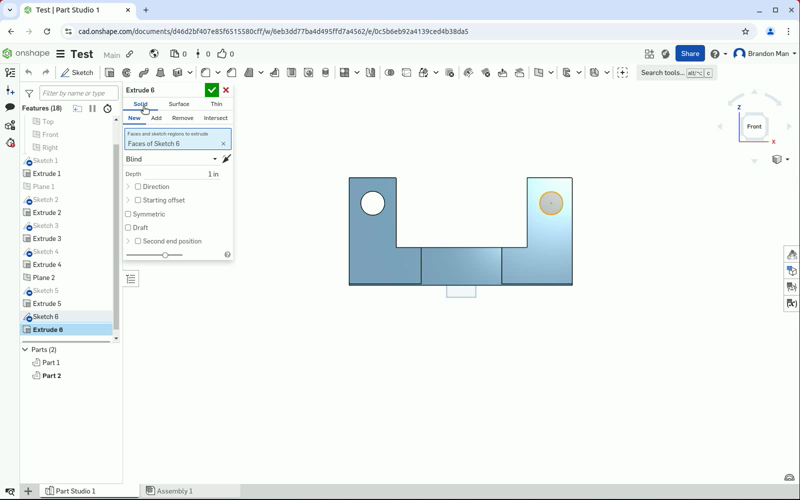
click(143, 106)
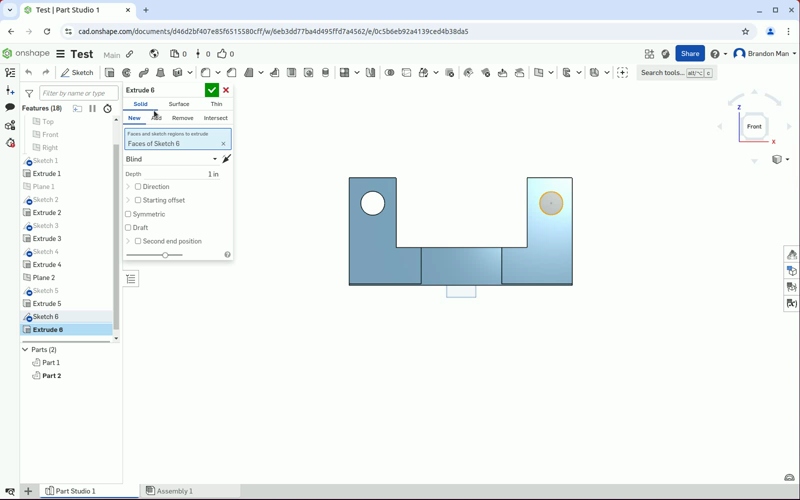
mouse_move(186, 120)
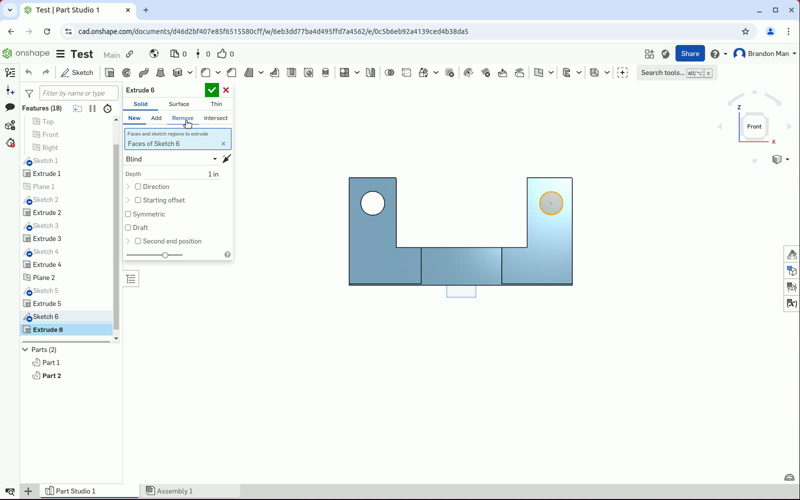
click(186, 120)
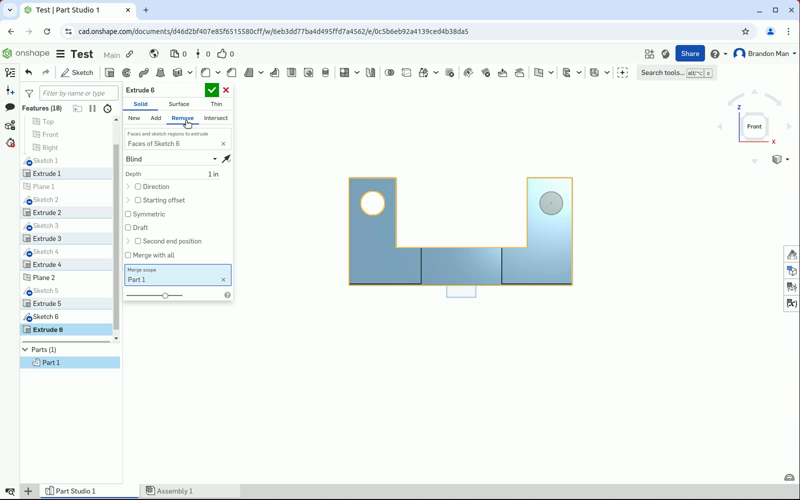
key(tab, 4)
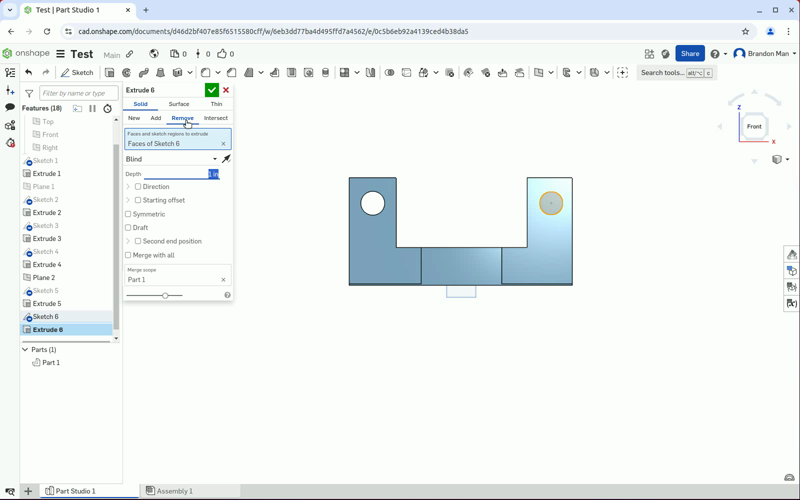
text(9.628)
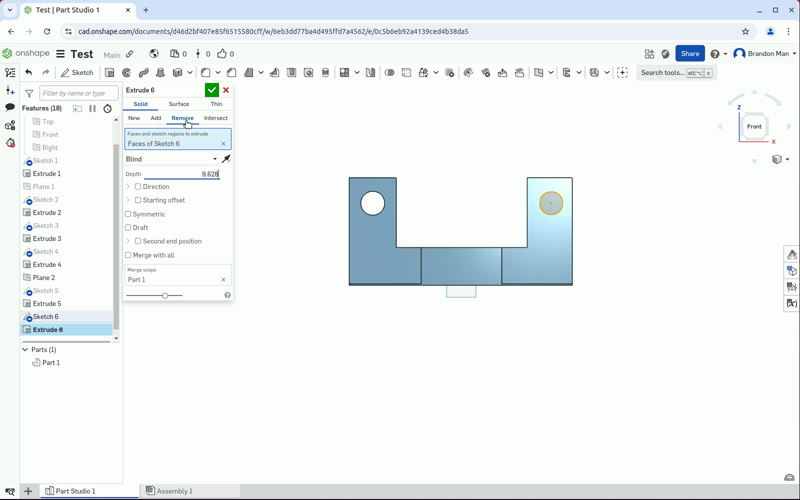
key(tab, 6)
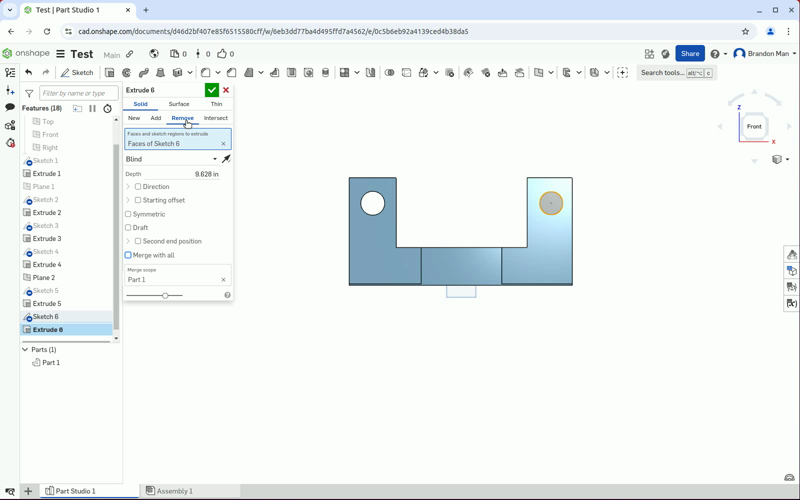
key(space)
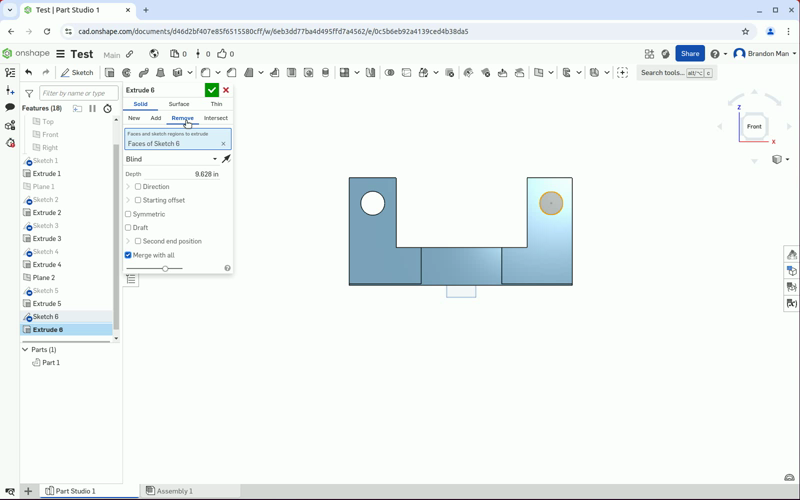
key(enter)
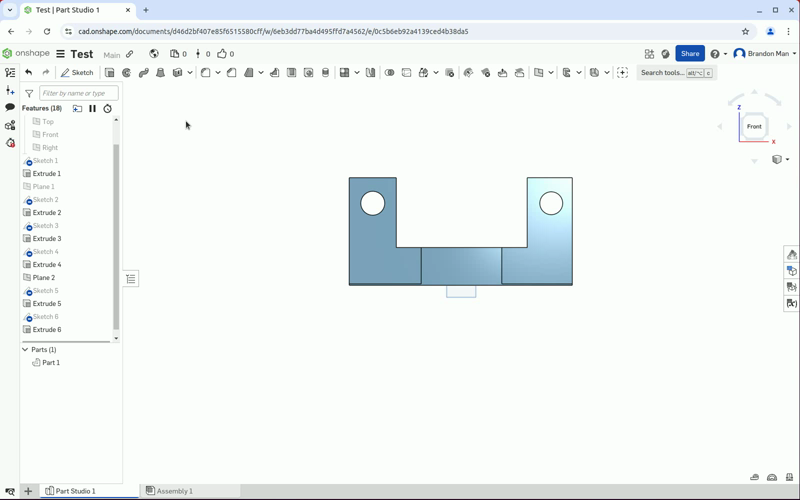
key(shift+h)
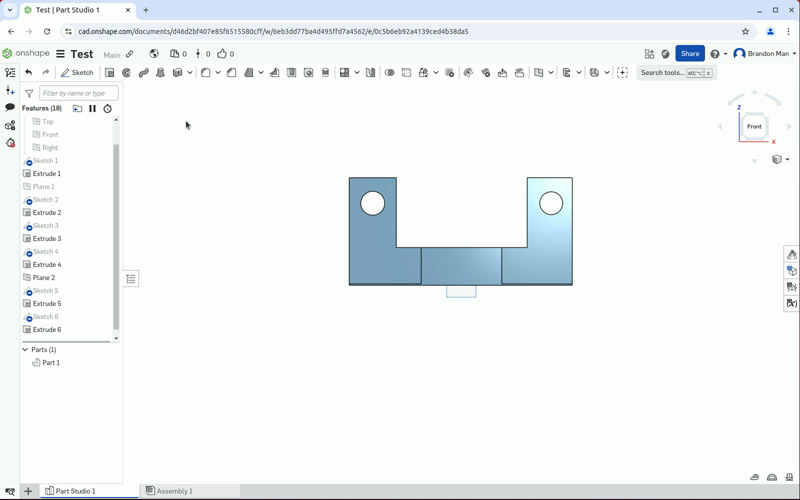
key(shift+h)
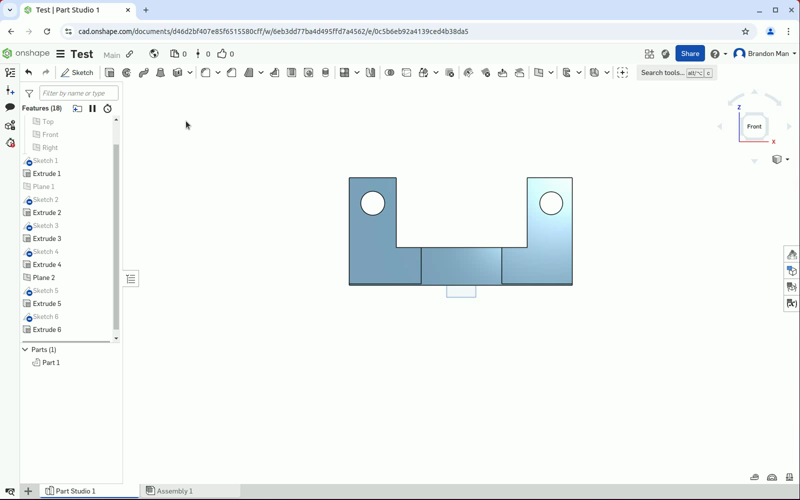
mouse_move(69, 163)
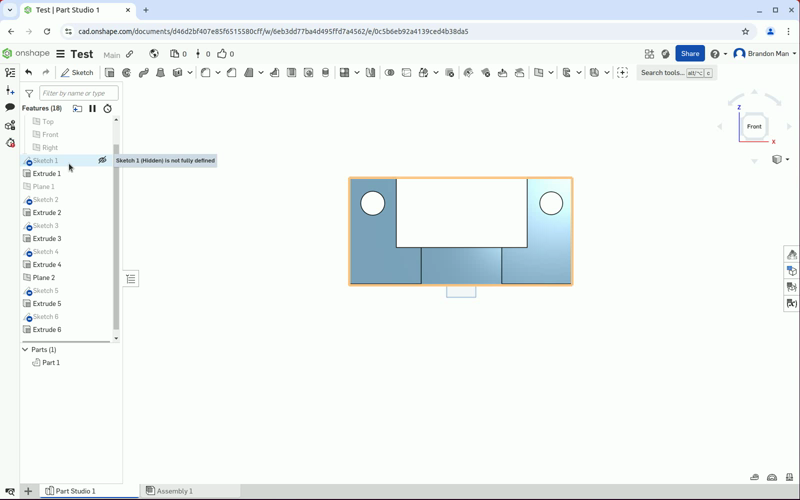
click(69, 163)
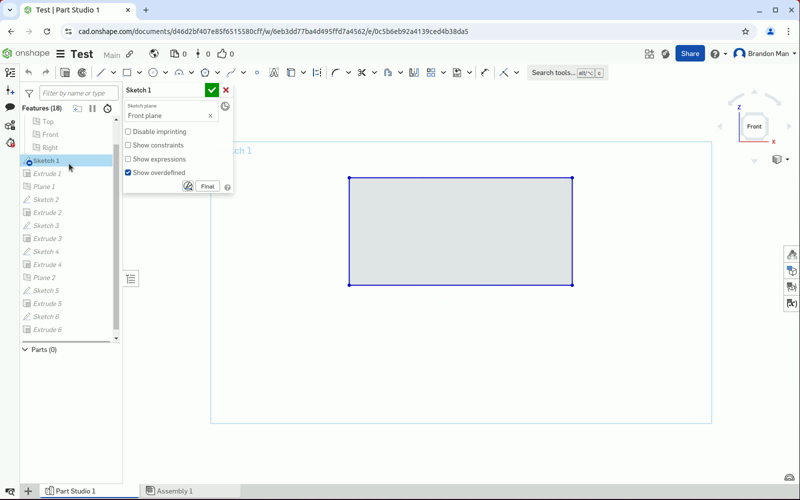
mouse_move(229, 92)
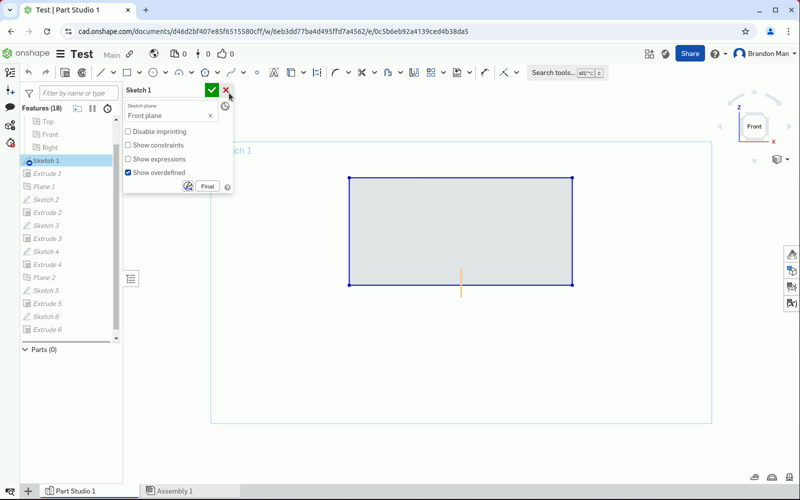
click(229, 92)
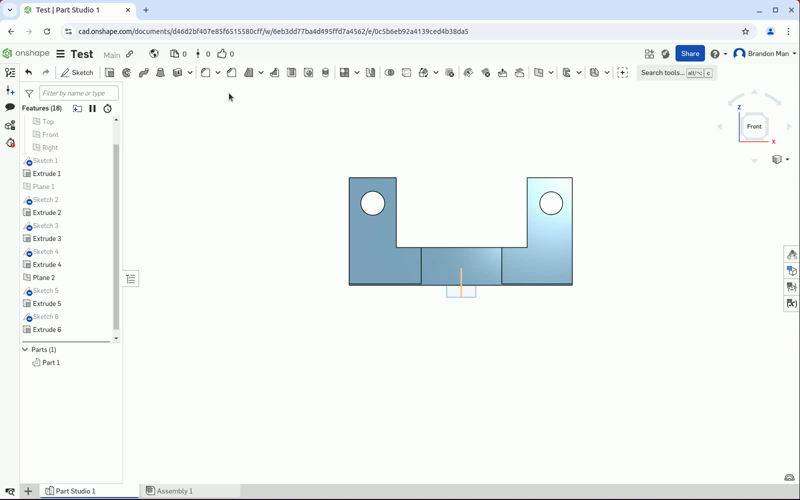
mouse_move(73, 352)
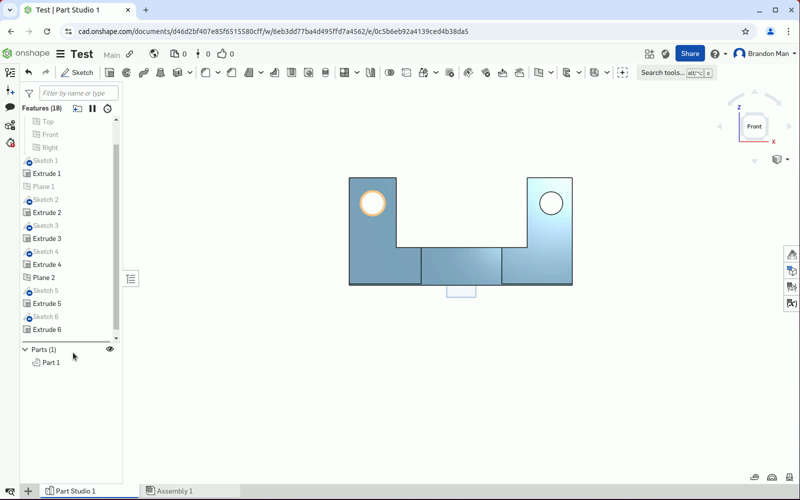
key(y)
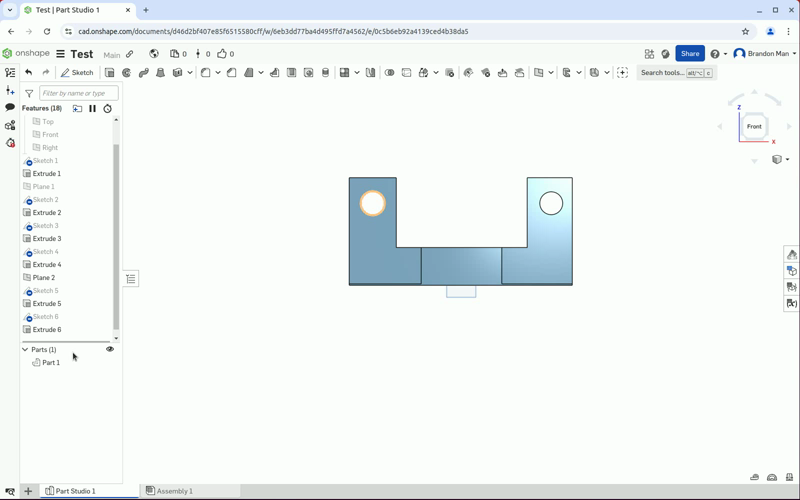
key(shift+p)
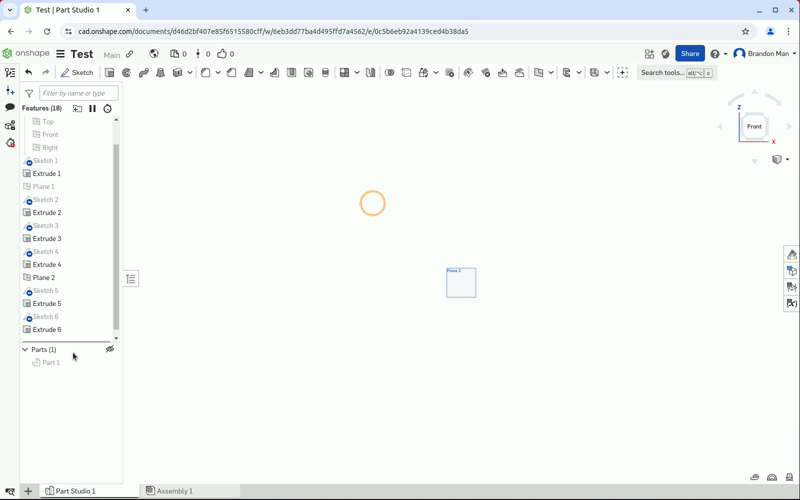
key(space)
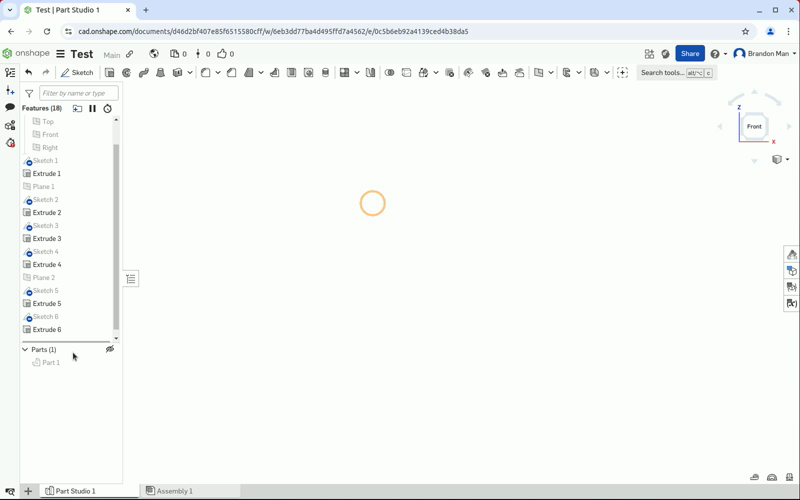
key_down(shift)
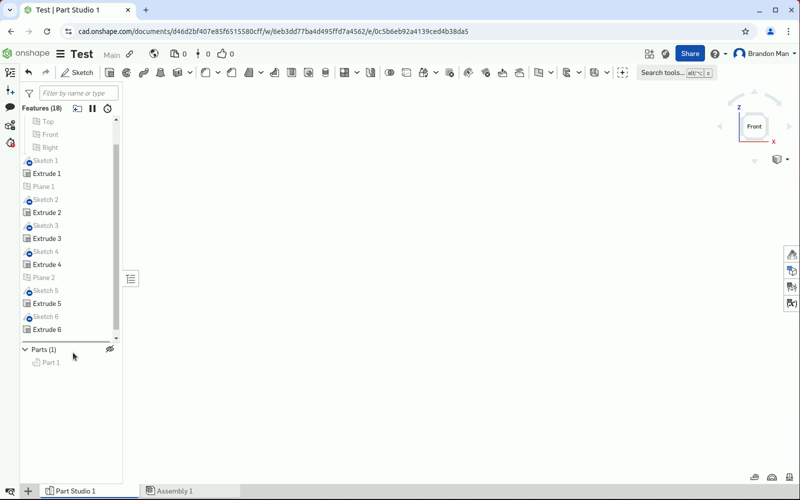
key(down)
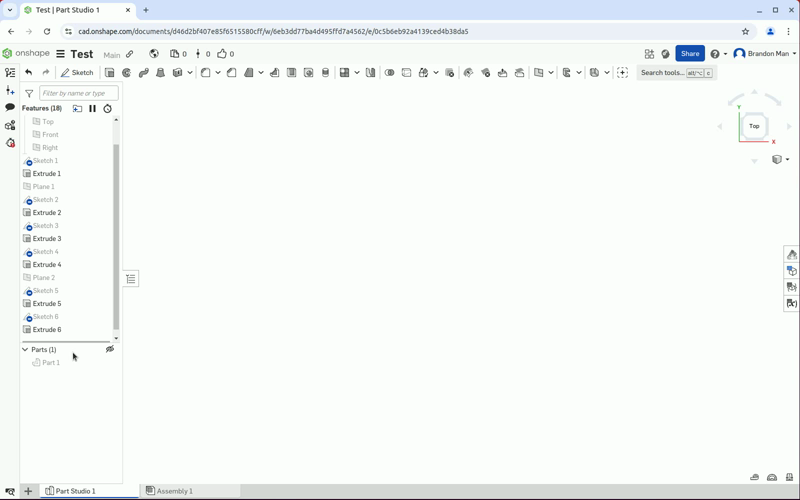
key_up(shift)
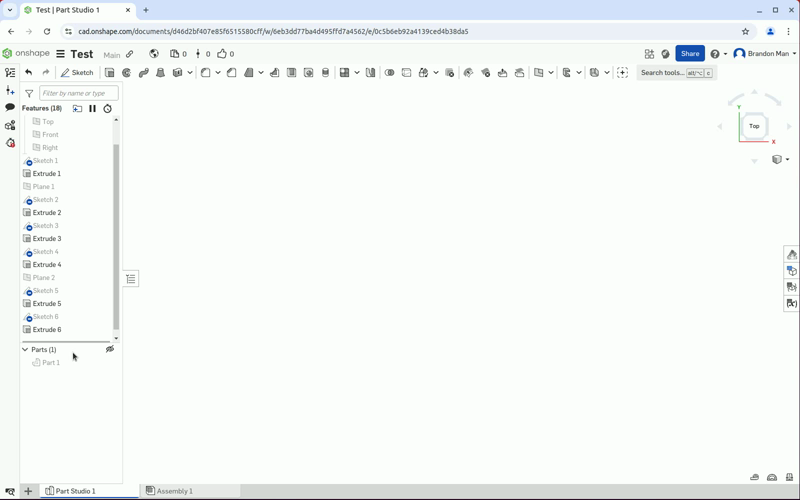
mouse_move(73, 352)
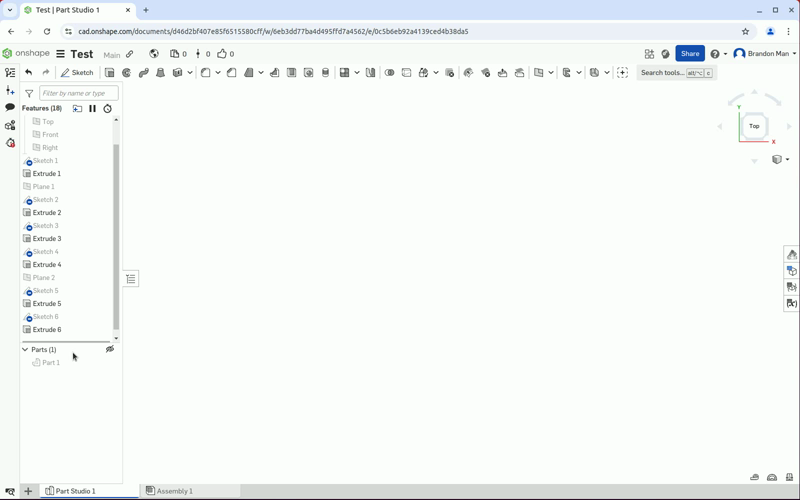
key(shift+y)
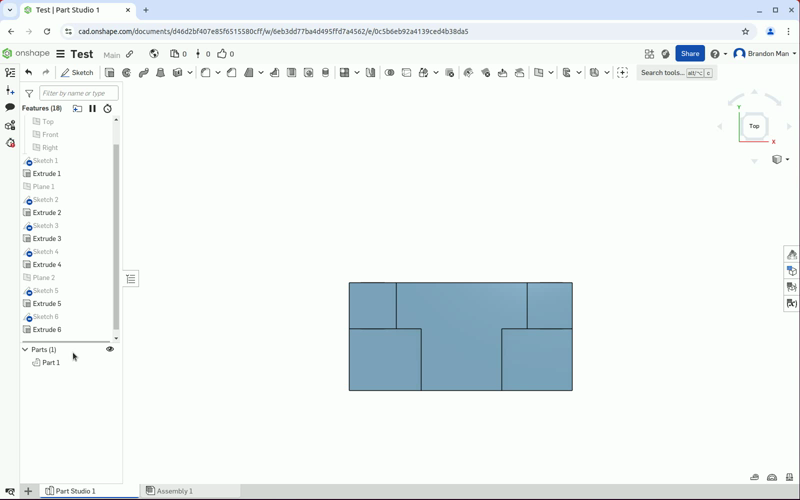
mouse_move(541, 75)
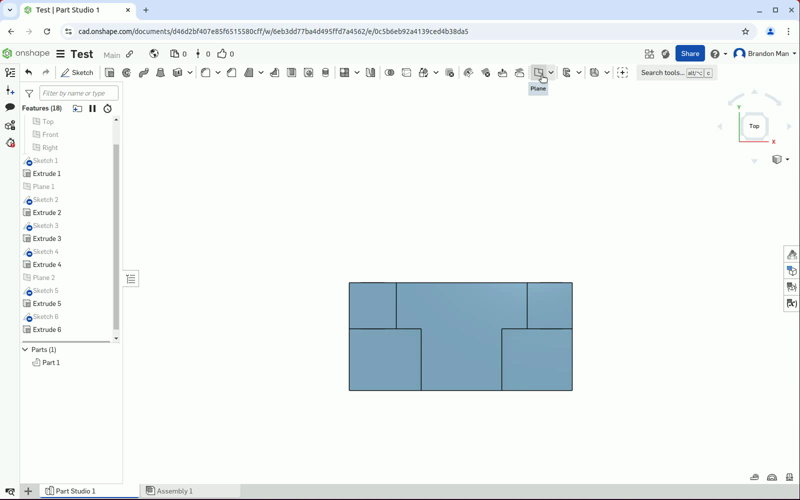
click(541, 75)
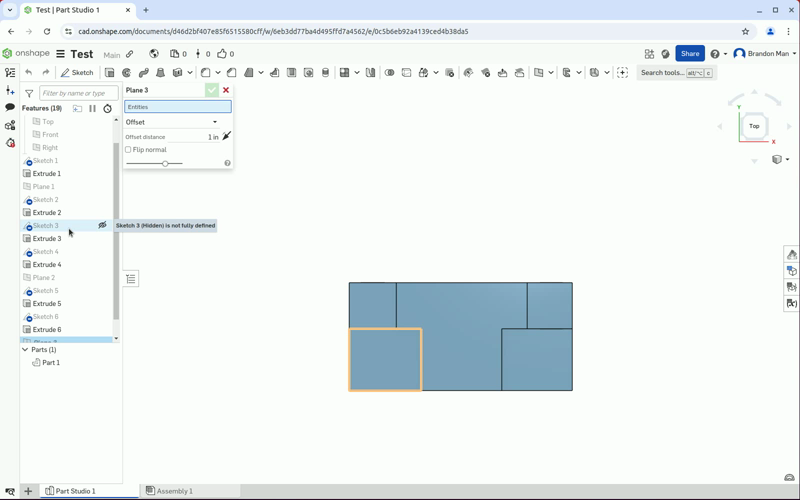
scroll(3)
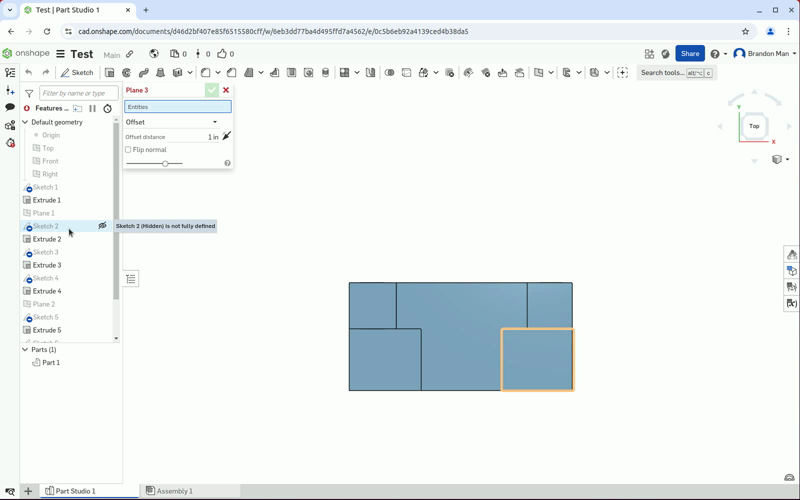
mouse_move(69, 150)
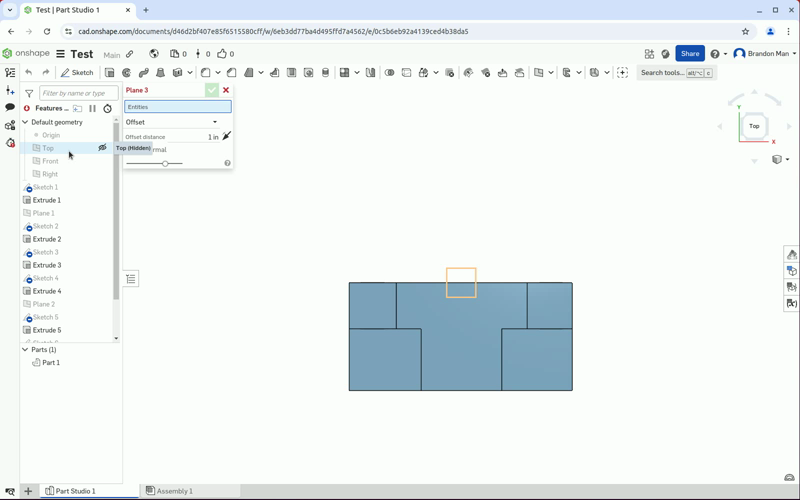
click(69, 150)
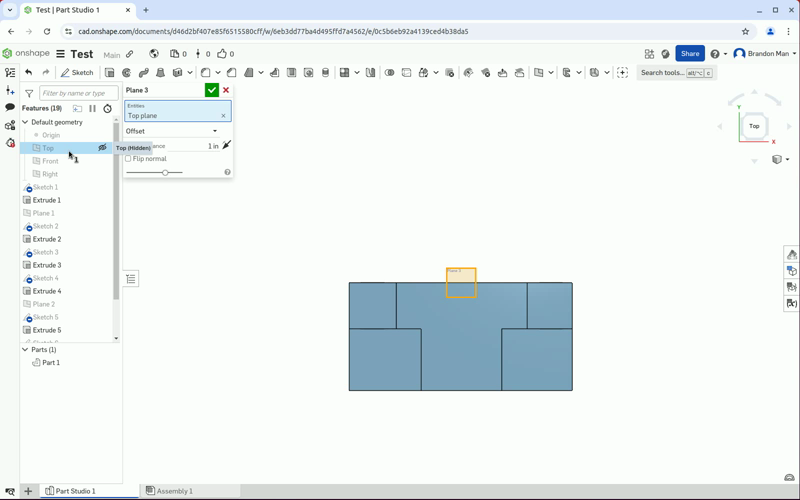
key(tab, 2)
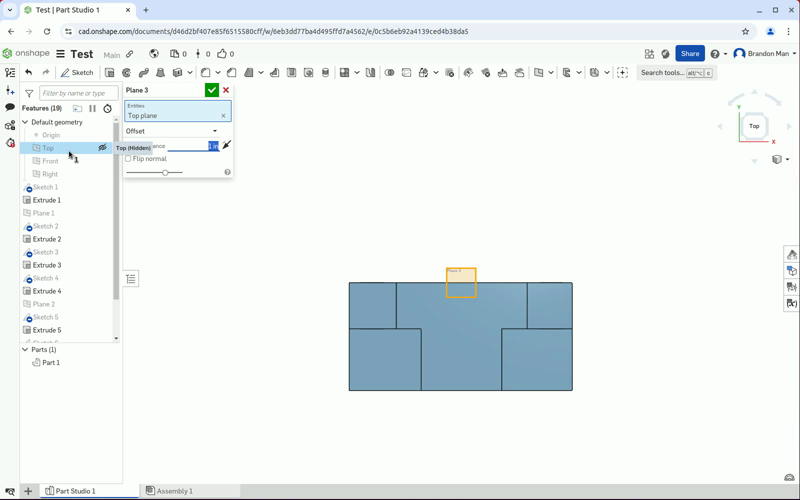
text(7.21)
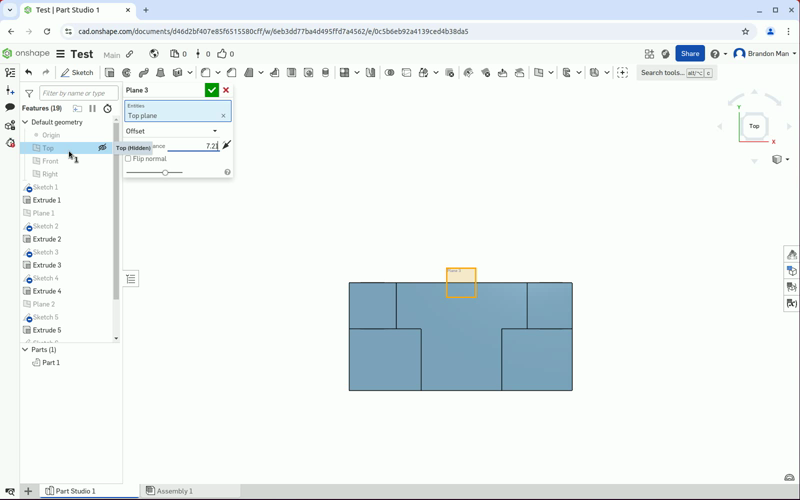
key(enter, 2)
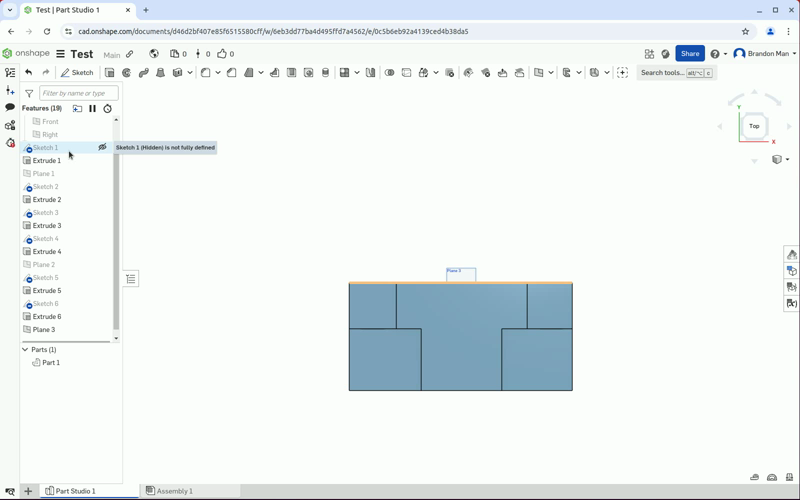
key(shift+s)
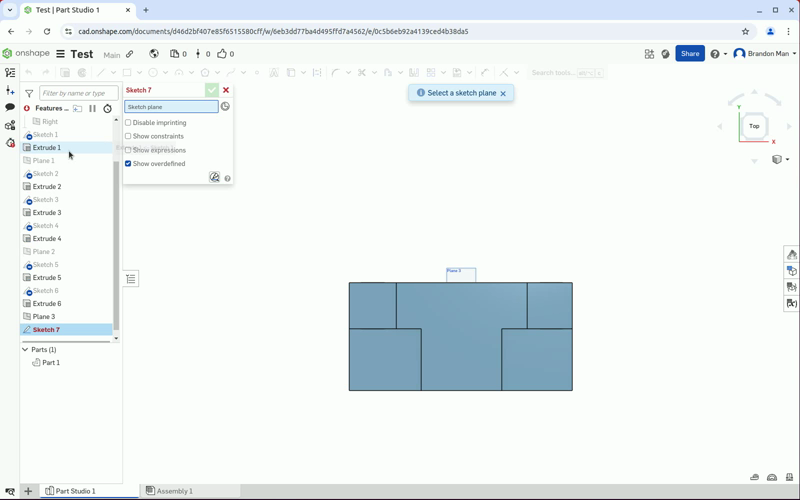
mouse_move(69, 319)
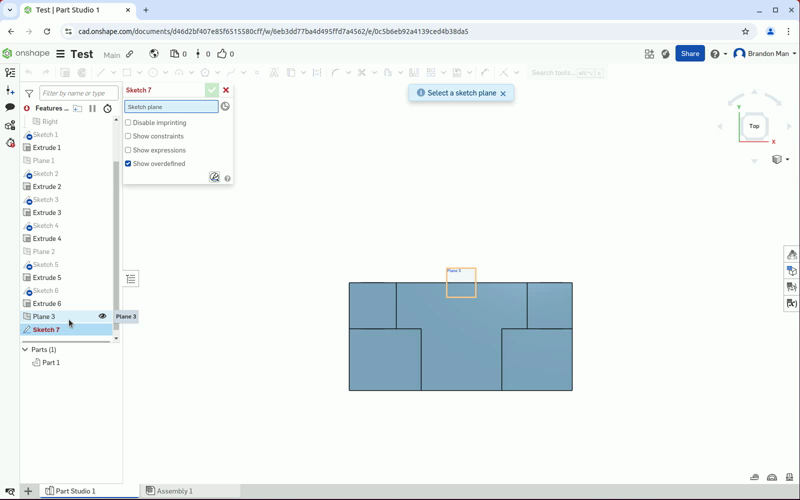
click(69, 319)
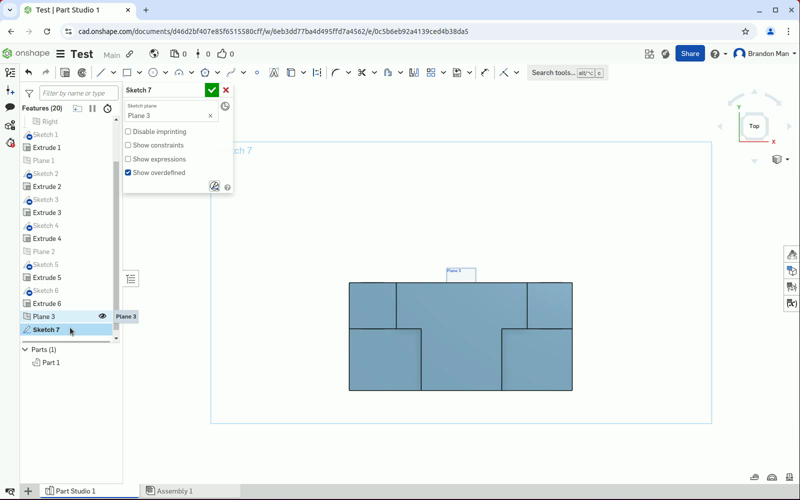
mouse_move(73, 352)
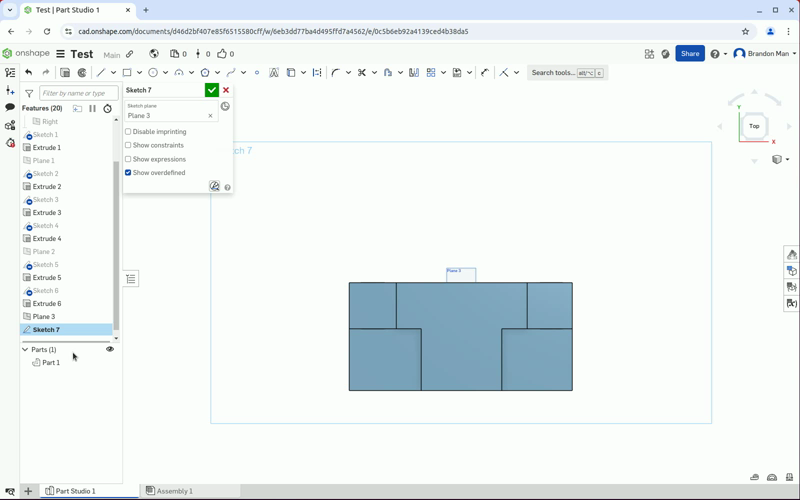
key(y)
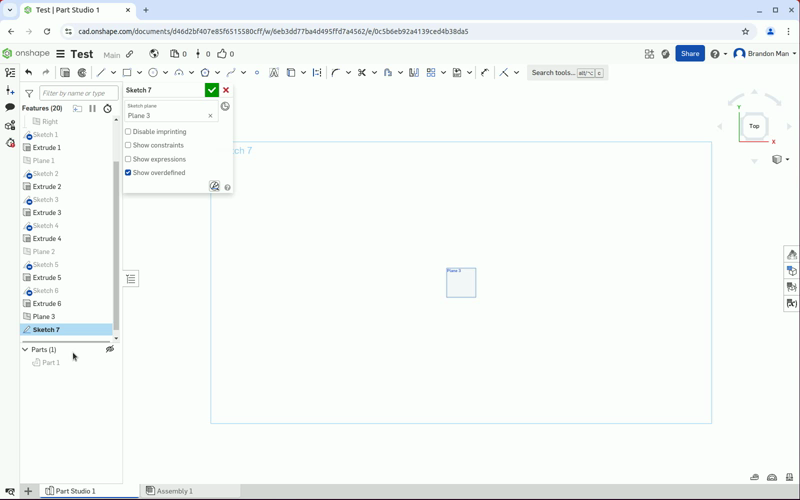
key(c)
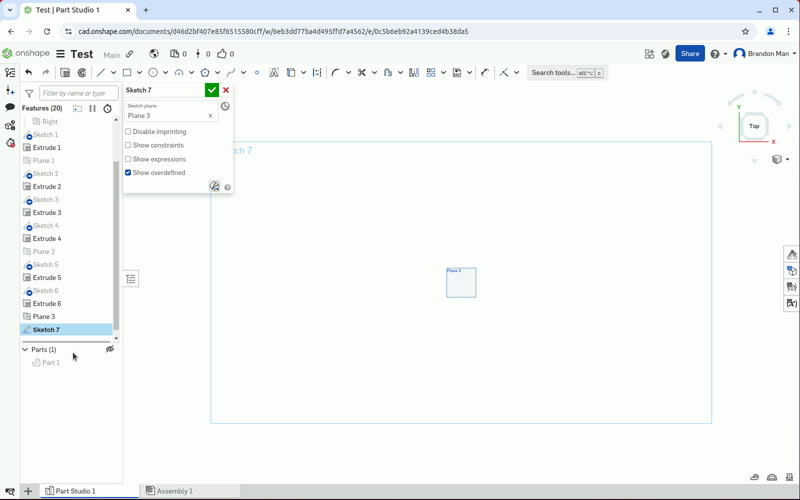
key_down(shift)
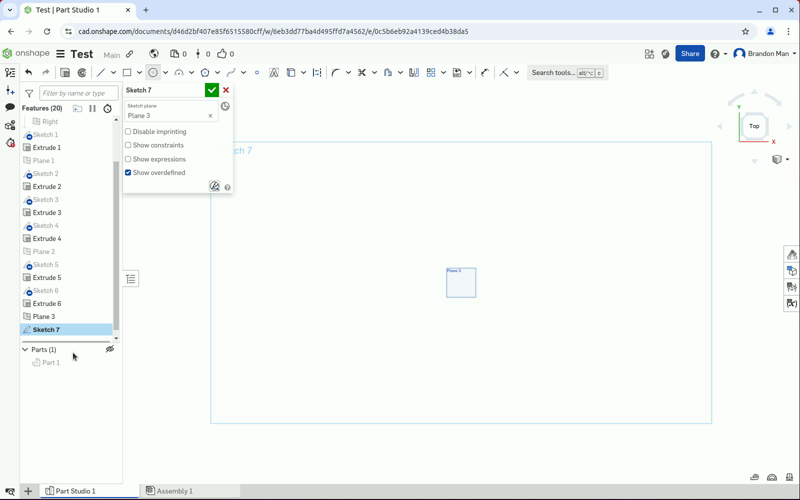
mouse_move(461, 360)
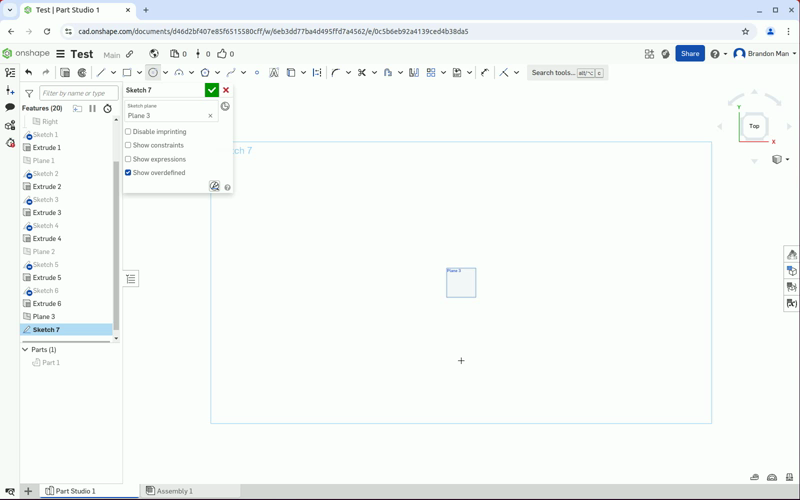
click(461, 360)
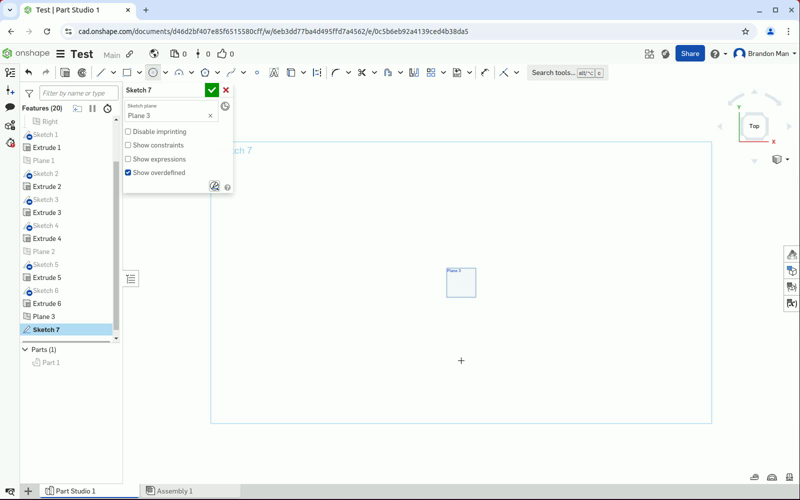
key_up(shift)
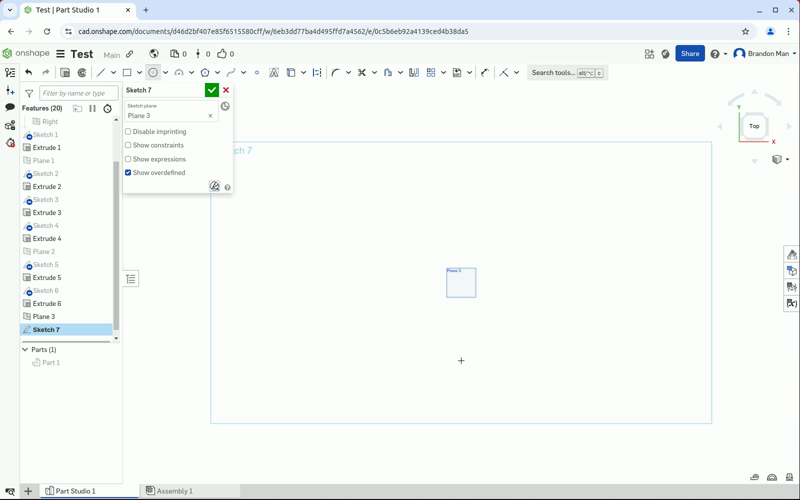
mouse_move(477, 360)
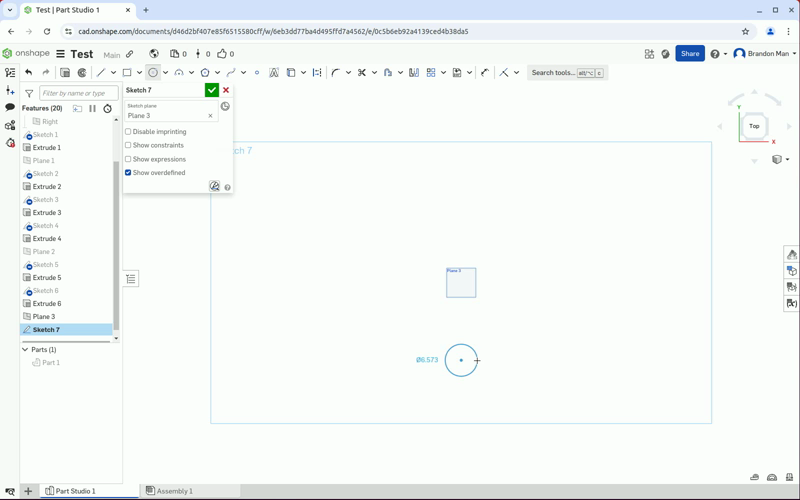
click(477, 360)
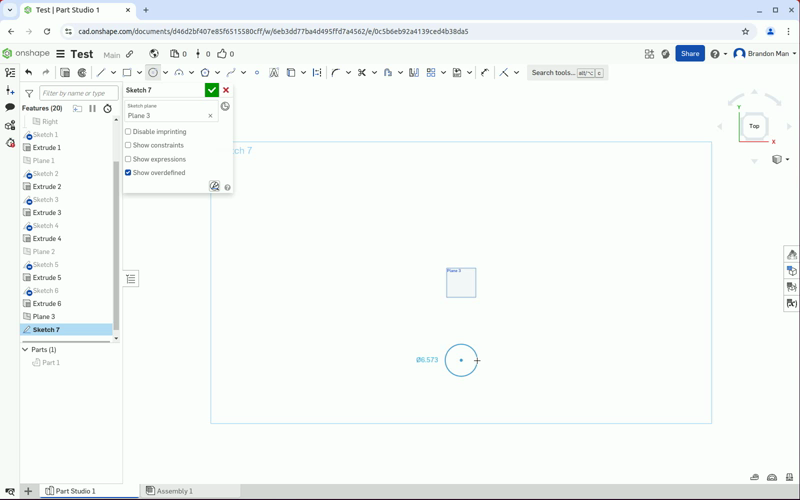
key(esc)
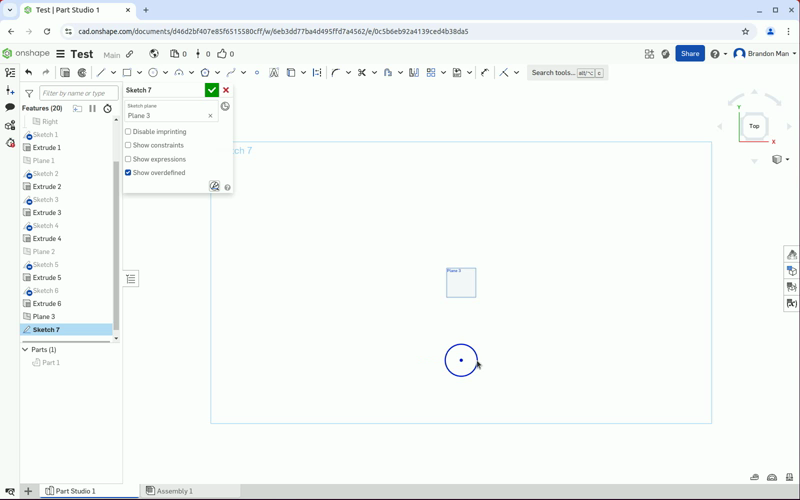
mouse_move(449, 358)
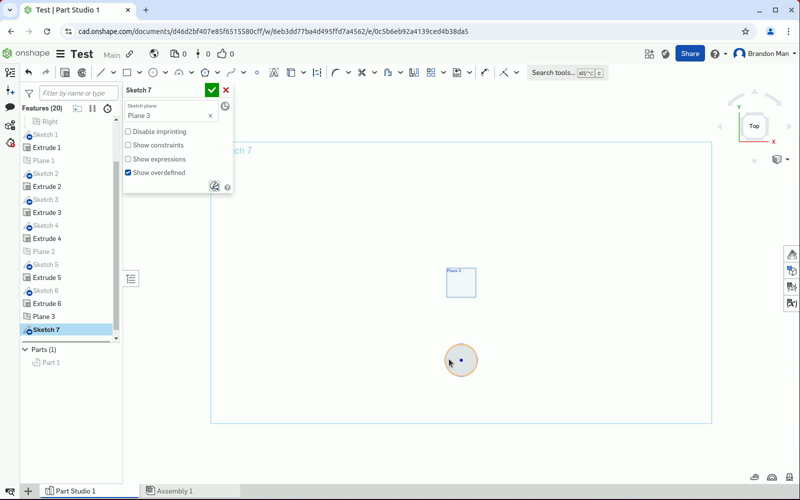
scroll(6)
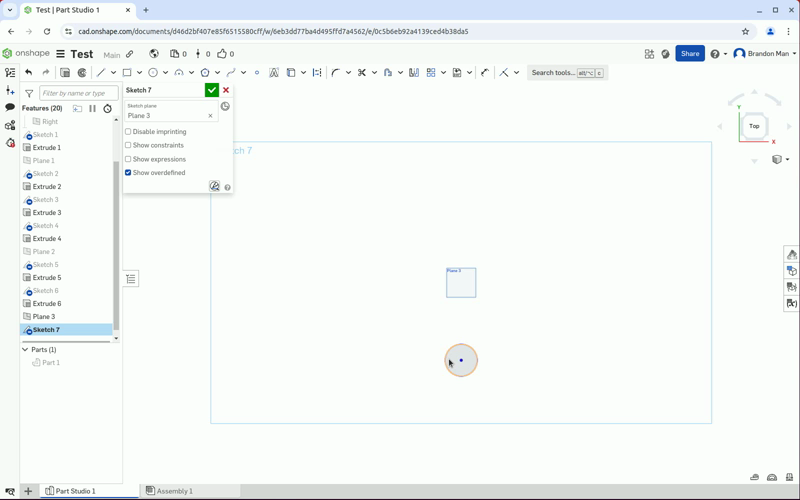
scroll(6)
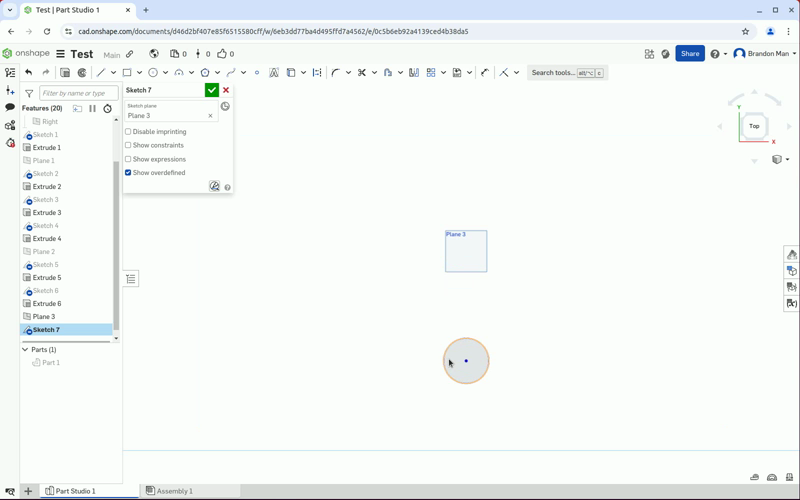
scroll(6)
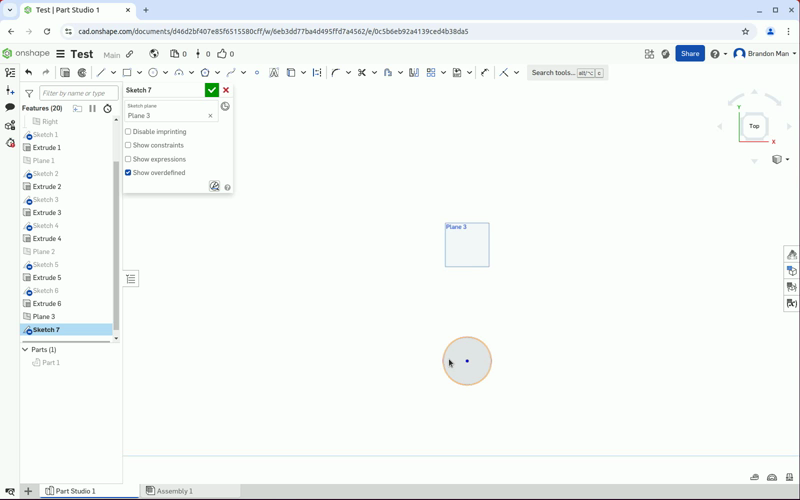
scroll(6)
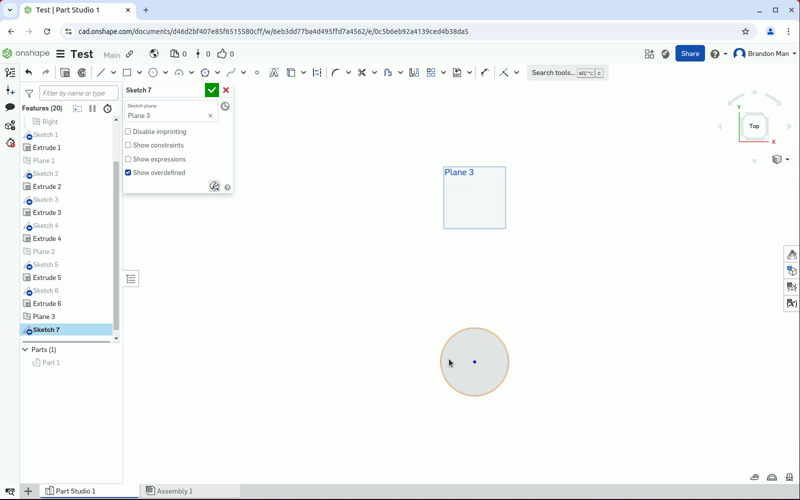
scroll(6)
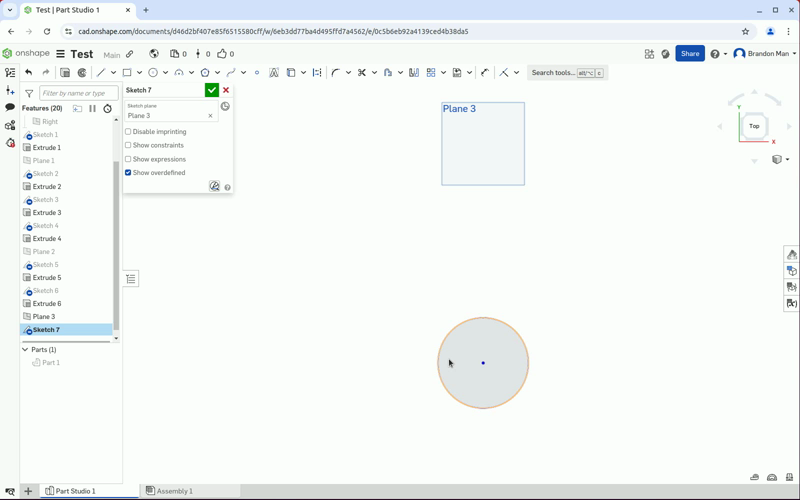
scroll(6)
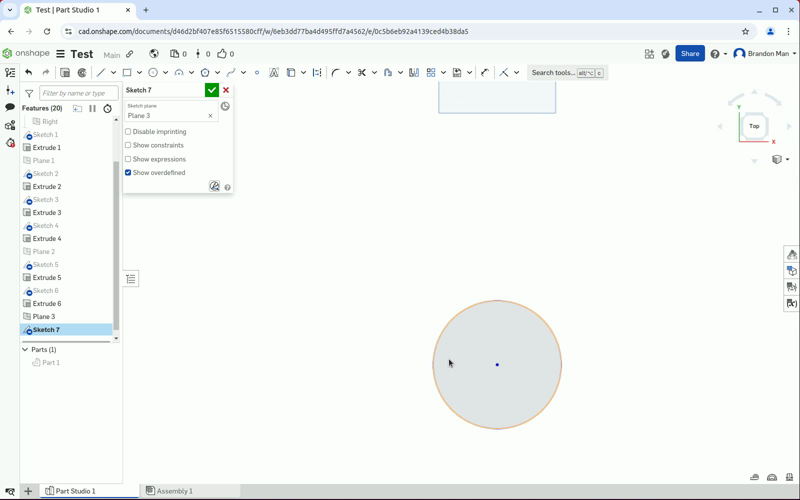
scroll(6)
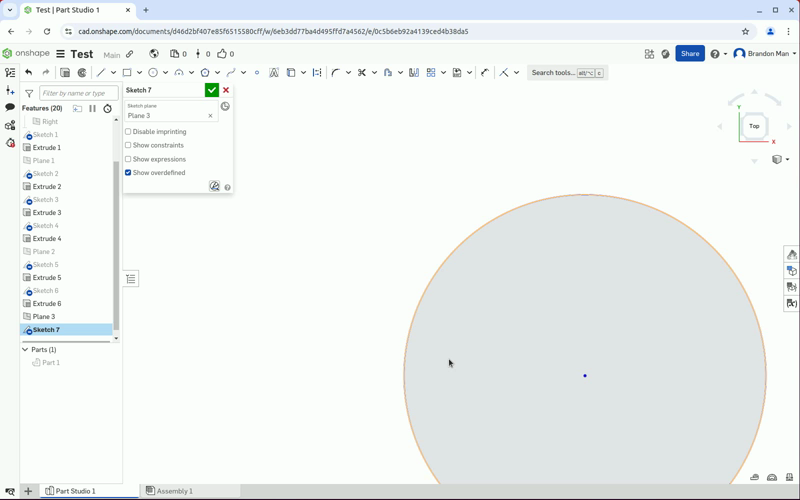
click(449, 358)
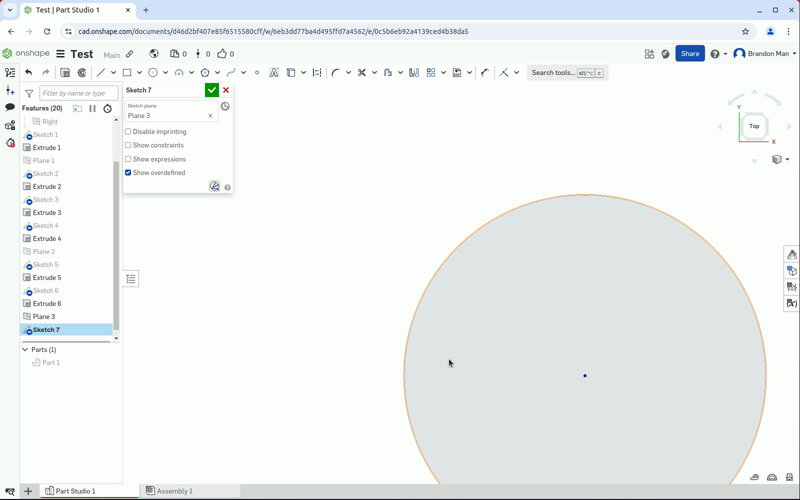
scroll(-6)
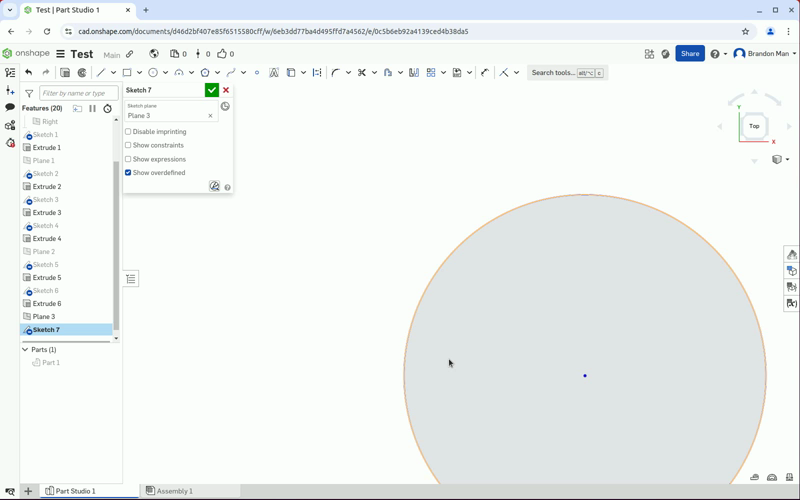
scroll(-6)
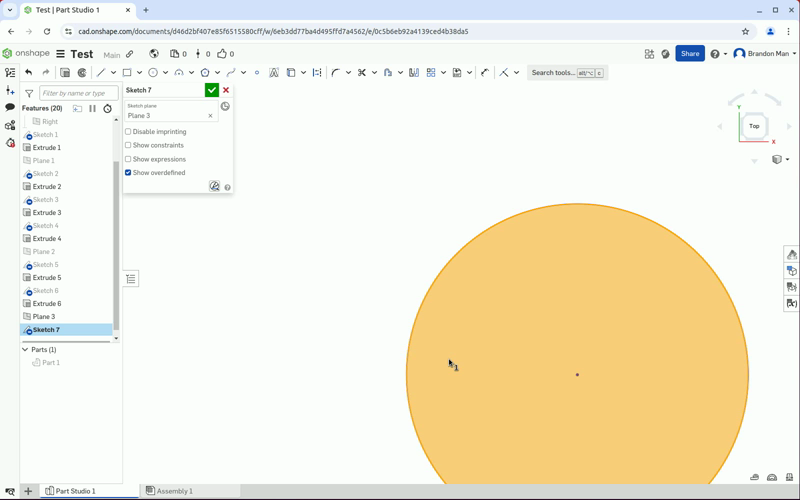
scroll(-6)
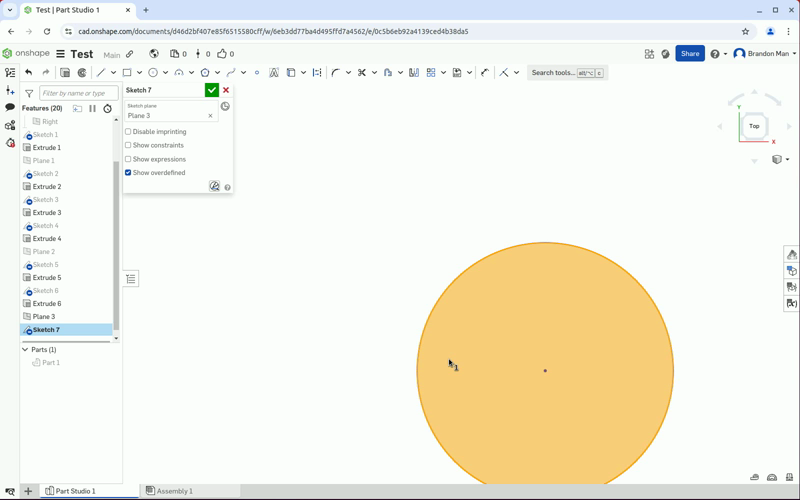
scroll(-6)
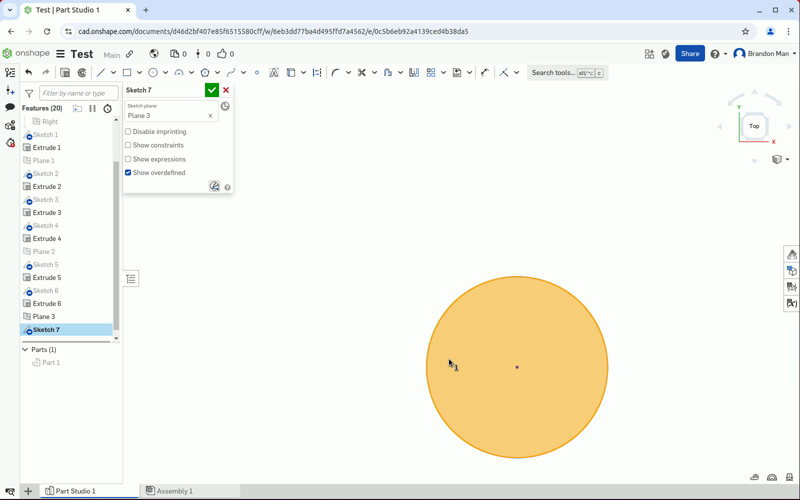
scroll(-6)
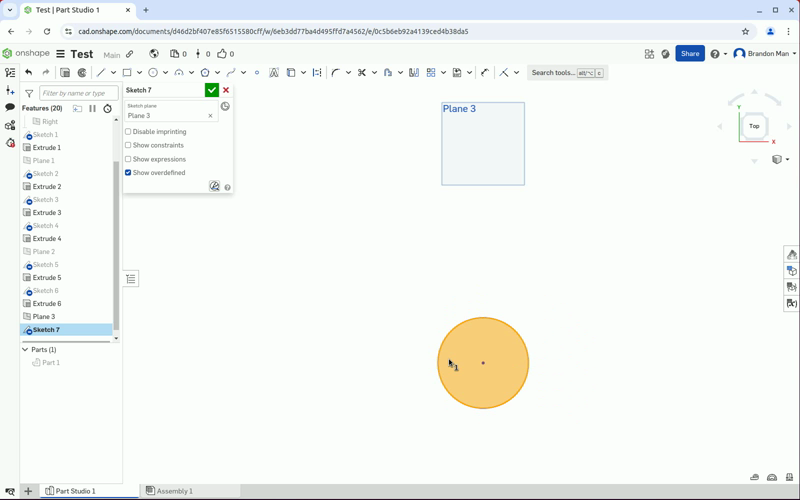
scroll(-6)
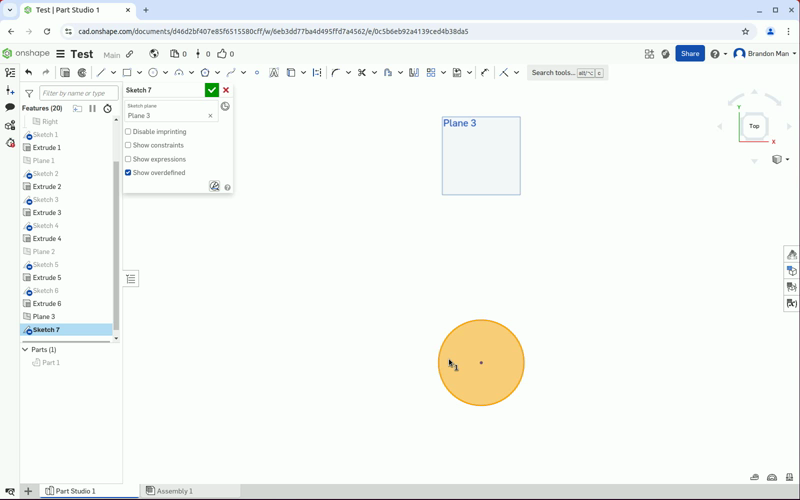
scroll(-6)
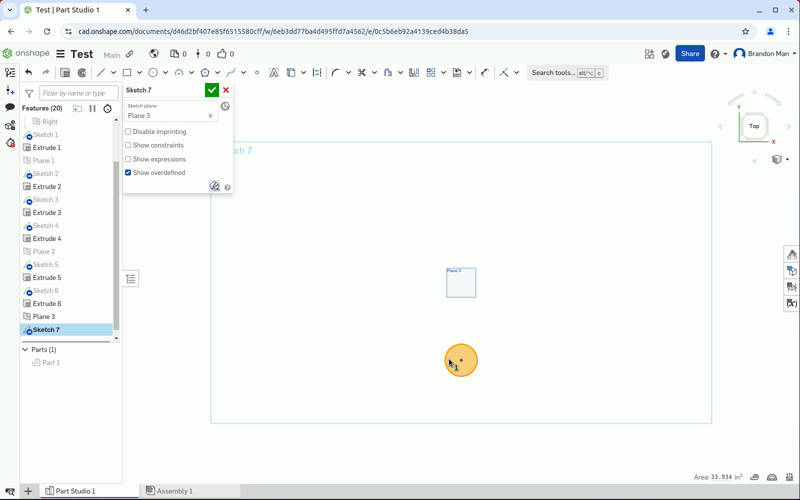
mouse_move(73, 352)
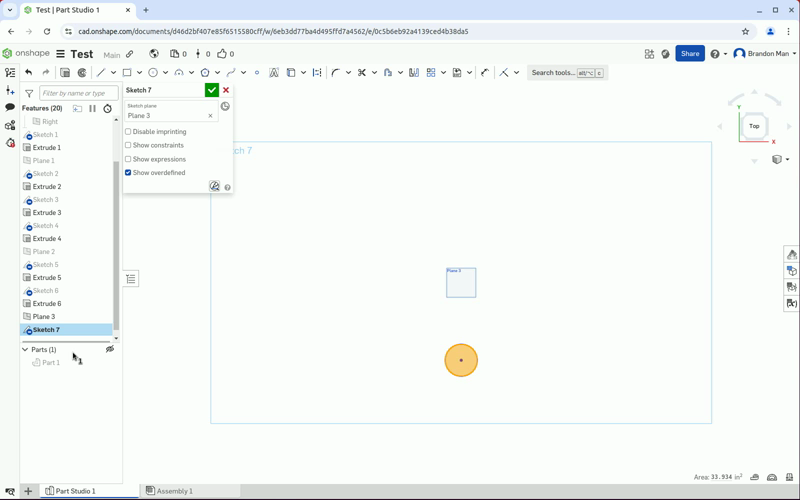
key(shift+y)
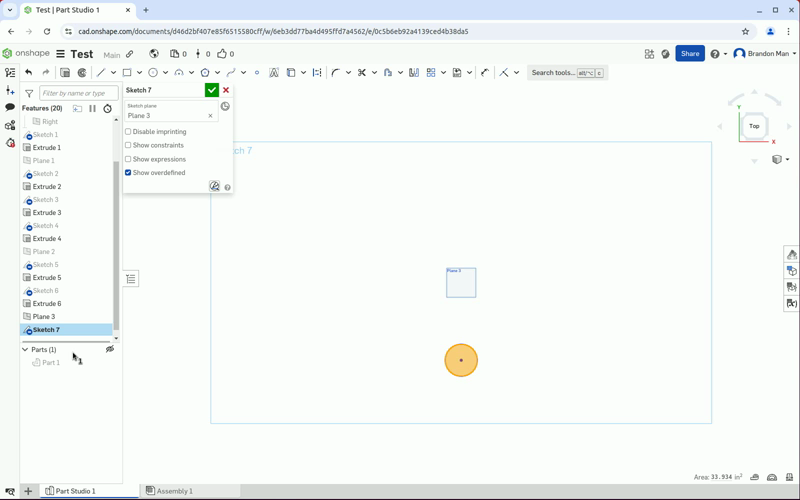
key(shift+e)
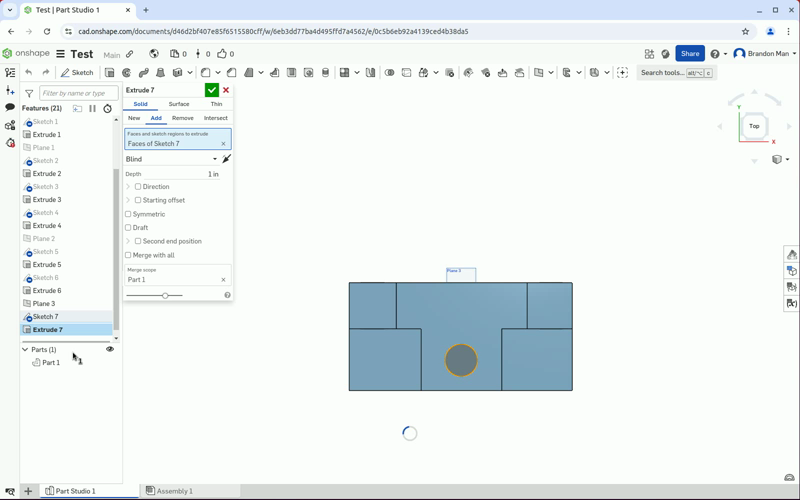
mouse_move(143, 106)
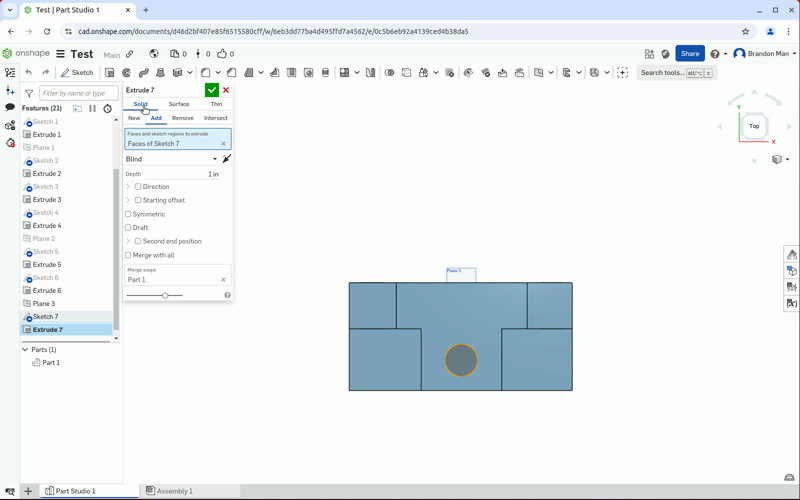
click(143, 106)
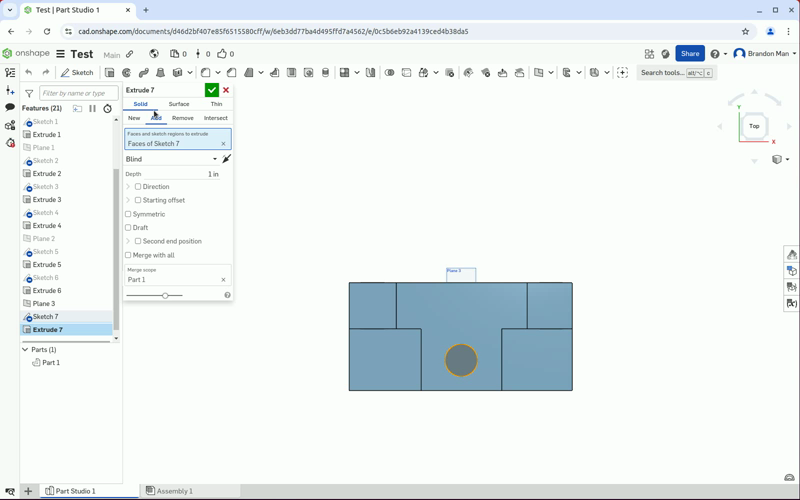
mouse_move(186, 120)
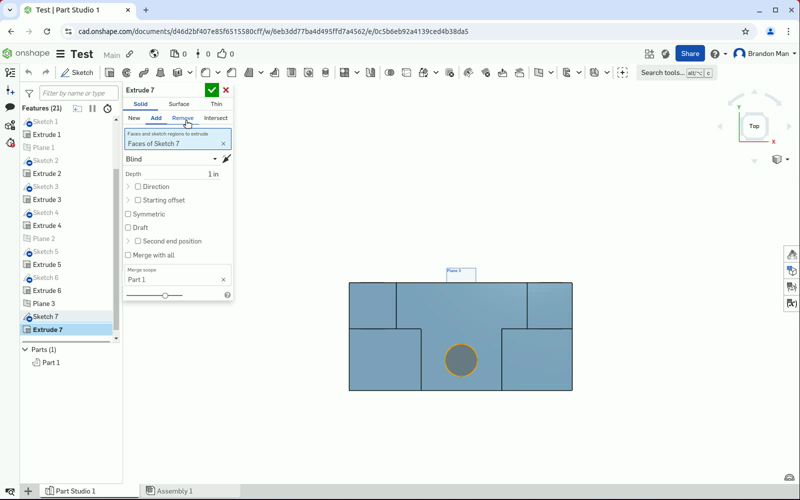
click(186, 120)
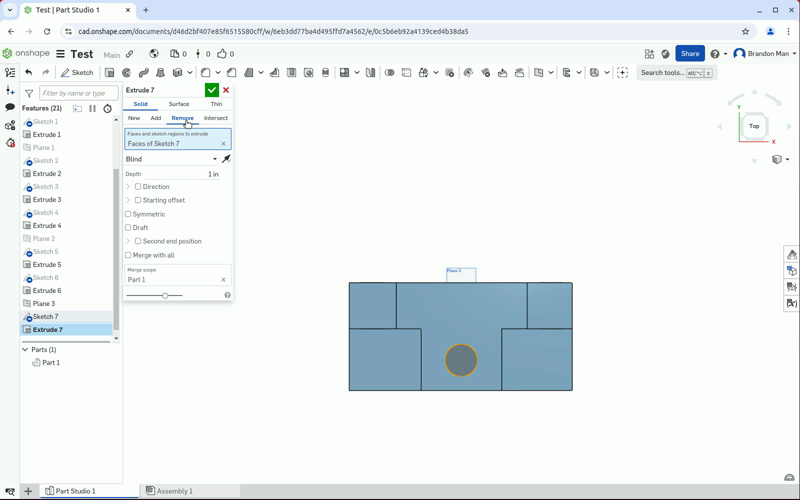
key(tab, 4)
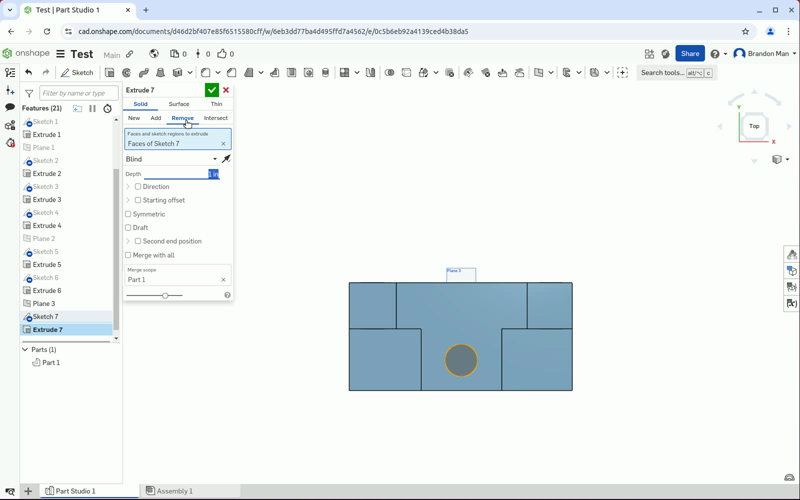
text(7.703)
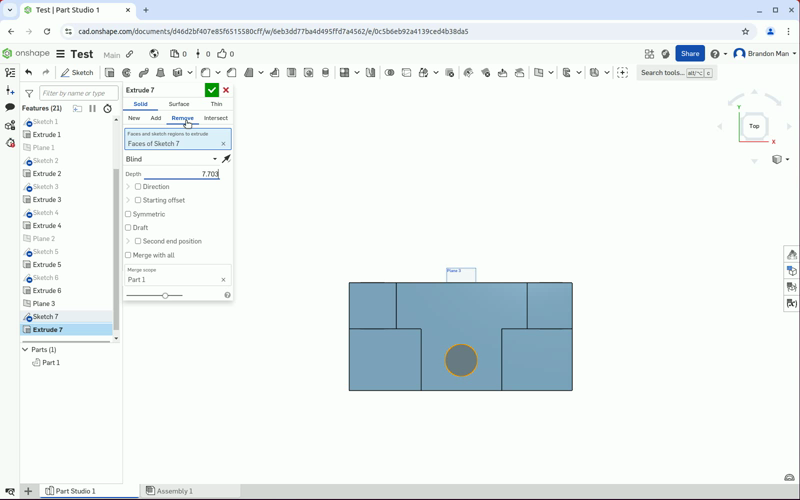
key(tab, 6)
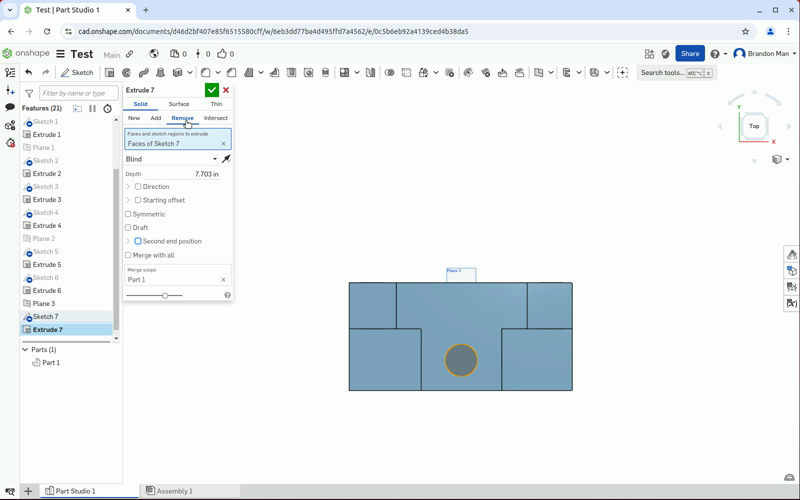
key(space)
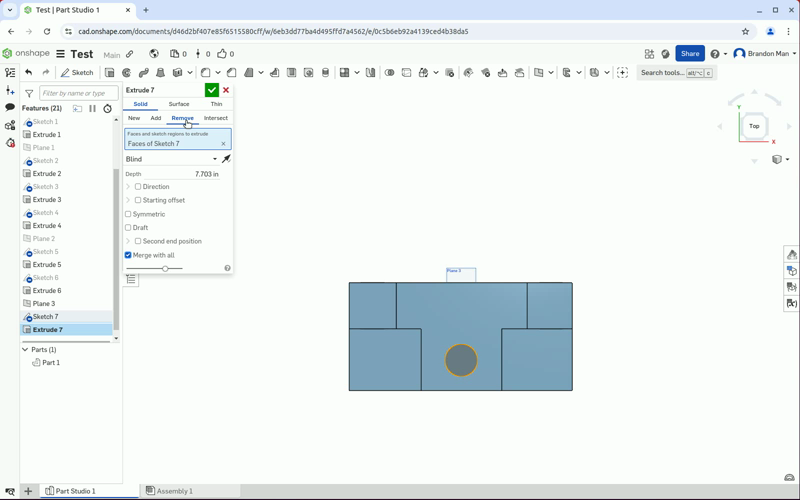
key(enter)
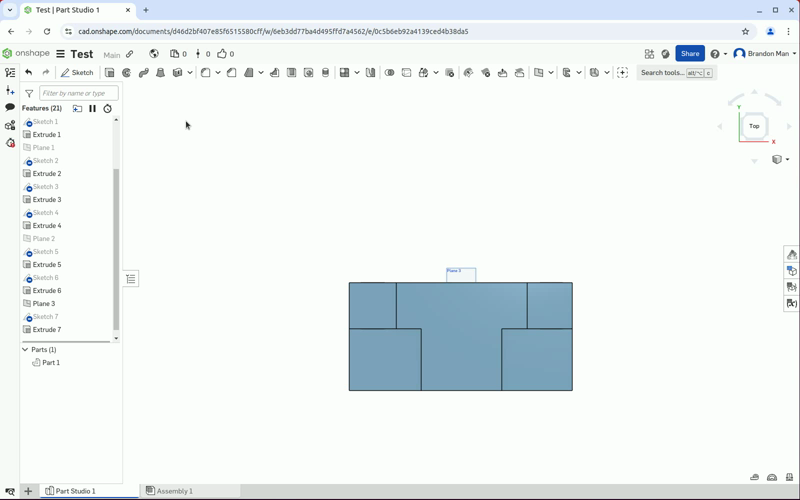
key(shift+h)
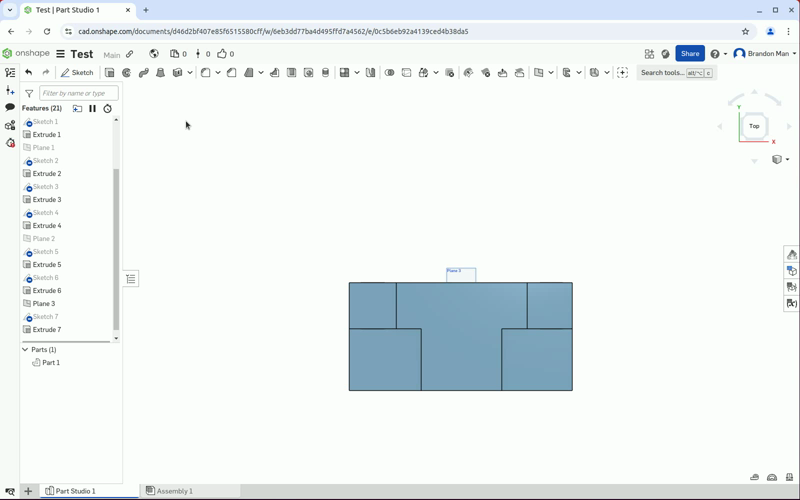
key(shift+h)
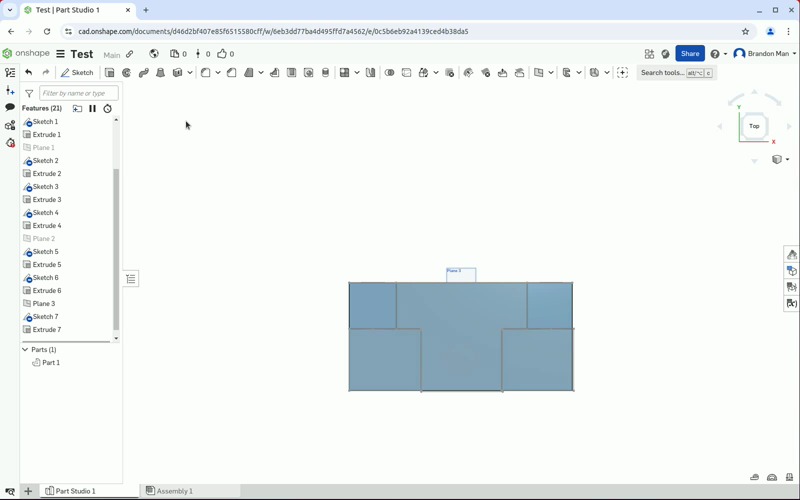
key(shift+7)
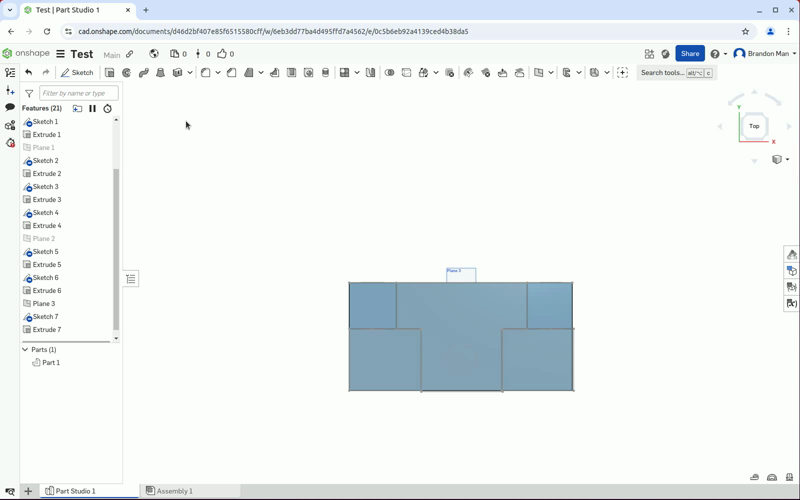
key(up, 3)
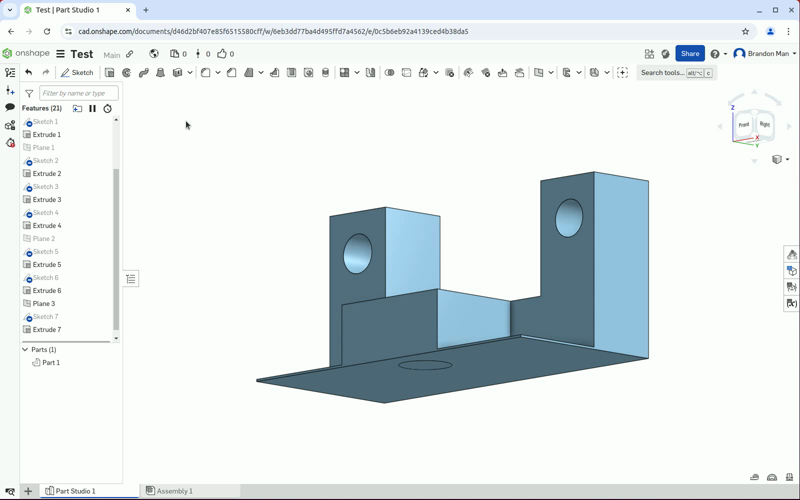
key(left, 3)
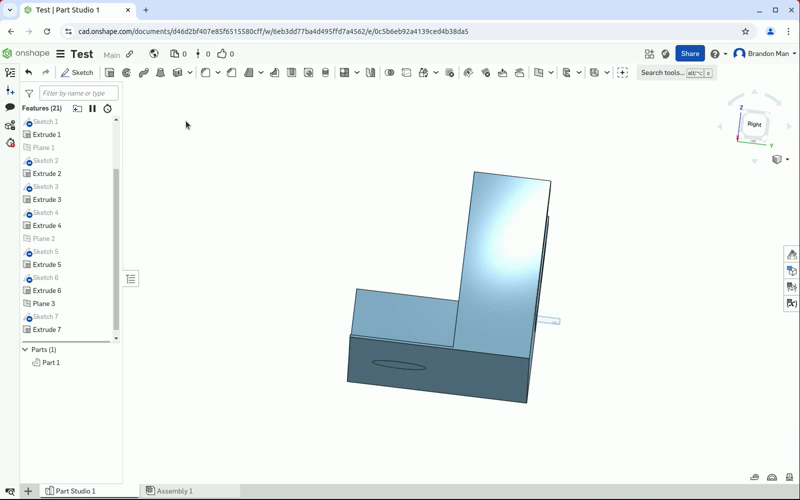
key(right, 3)
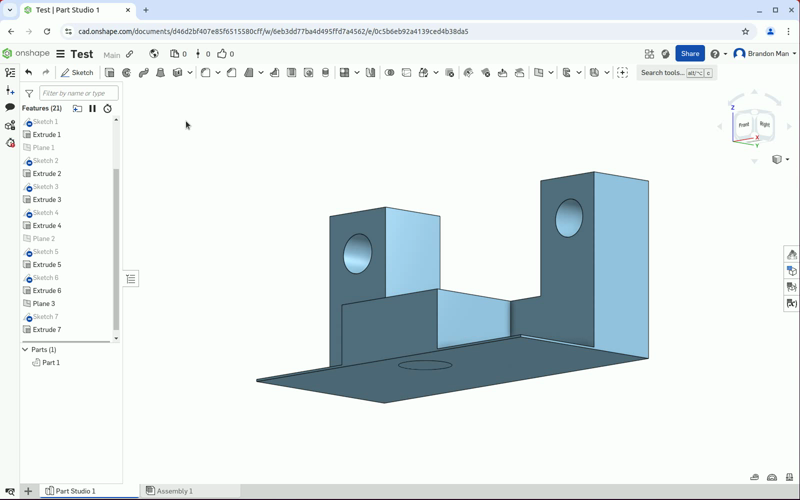
key(down, 3)
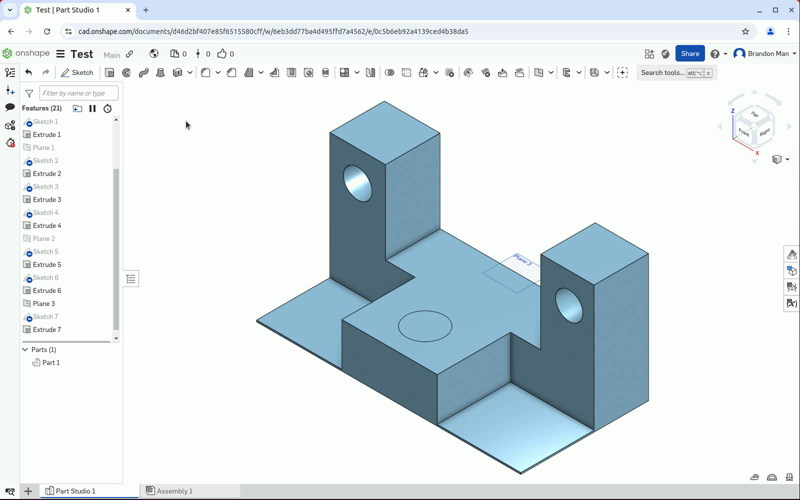
mouse_move(69, 124)
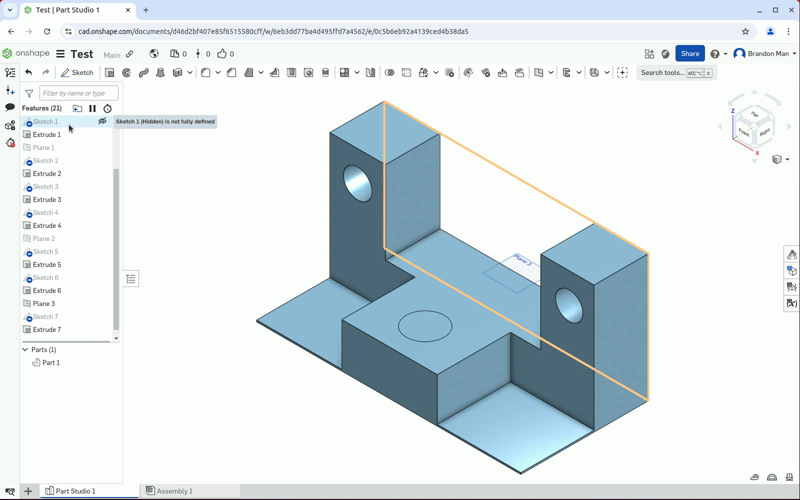
click(69, 124)